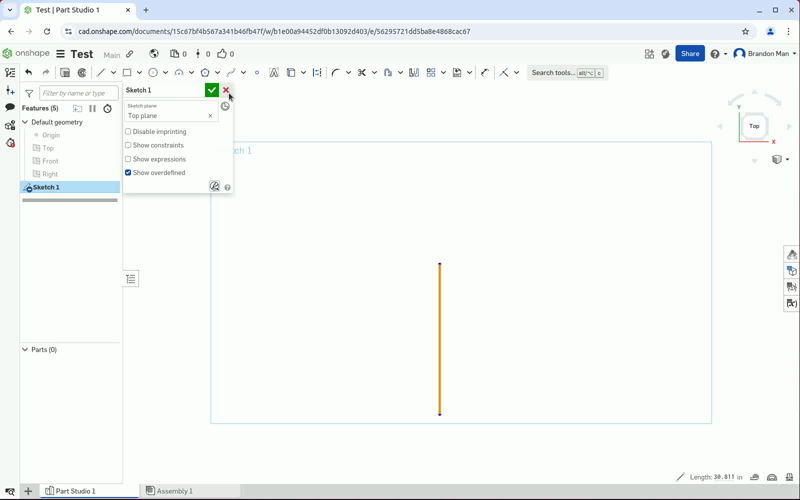
key(shift+h)
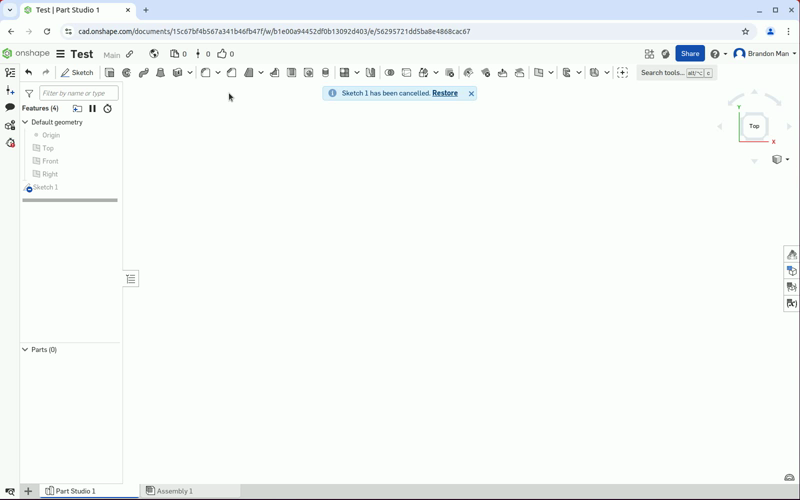
mouse_move(73, 352)
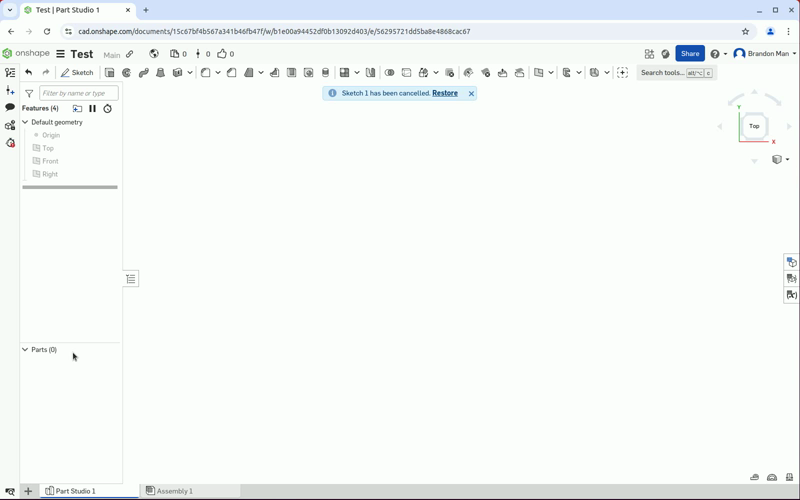
key(y)
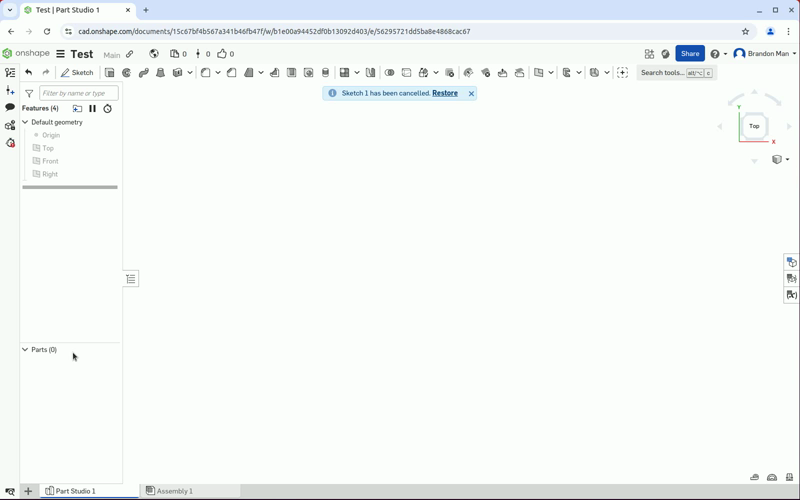
key(shift+p)
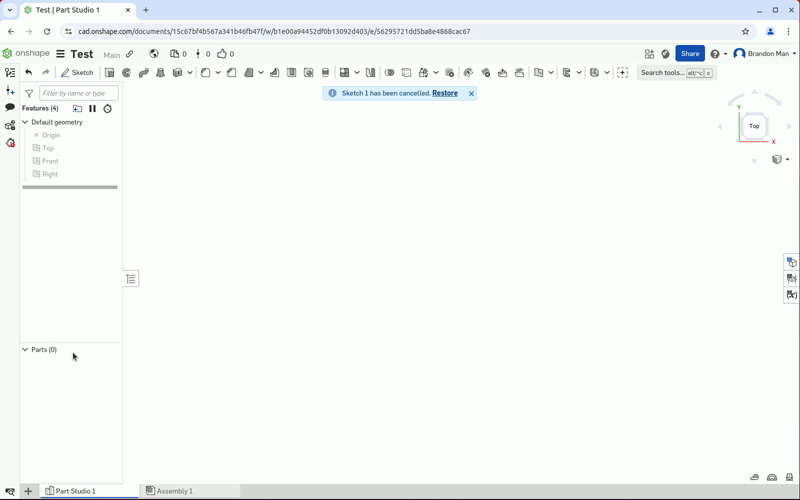
key(space)
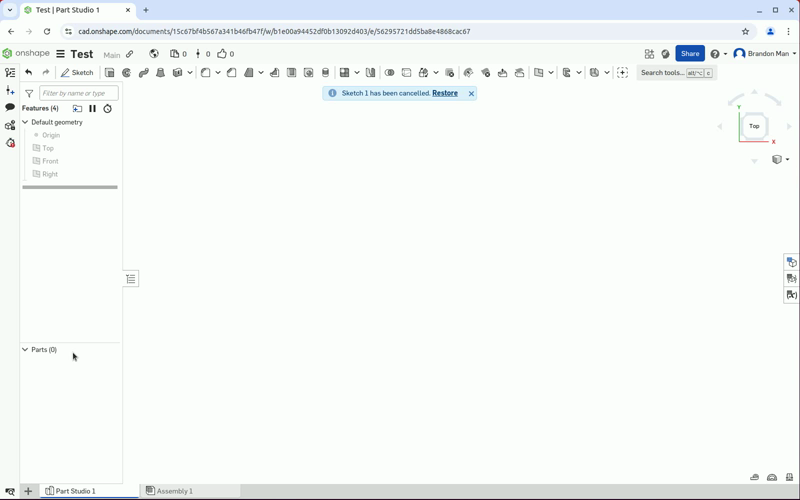
key_down(shift)
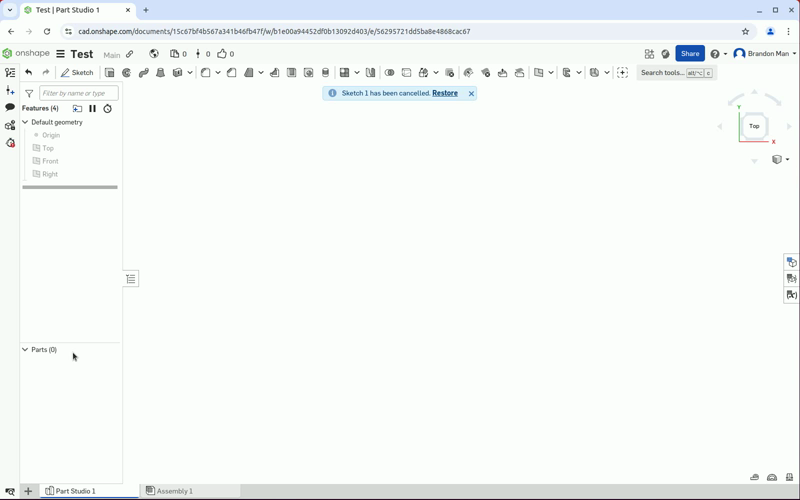
key(up)
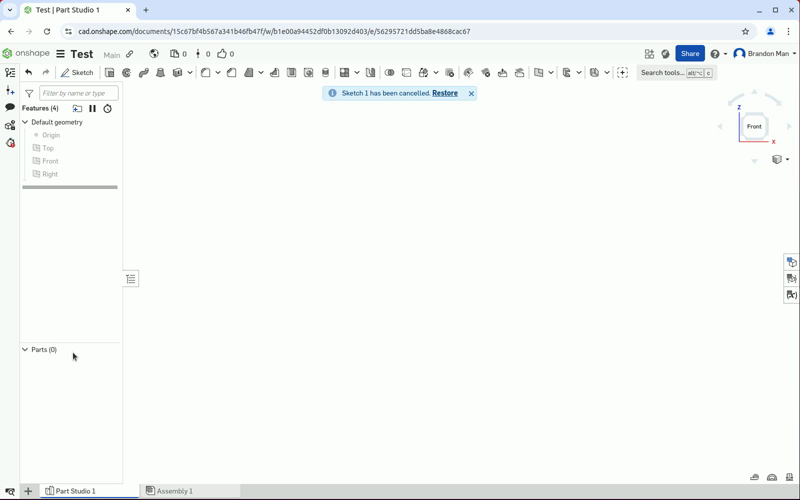
key_up(shift)
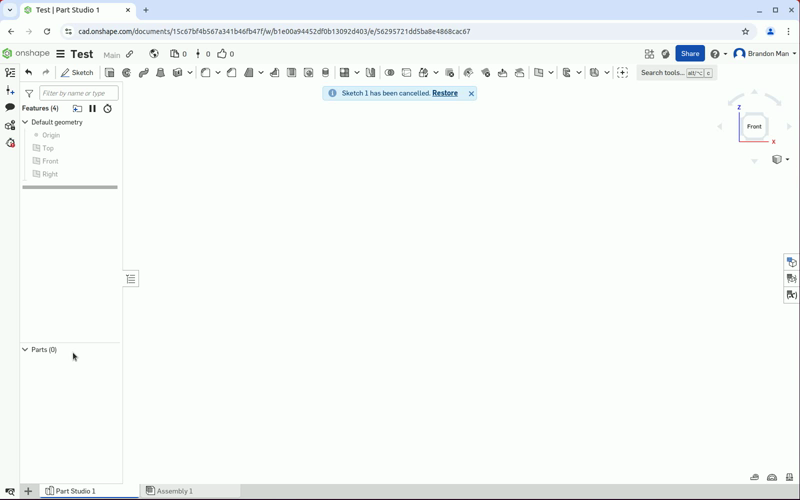
mouse_move(73, 352)
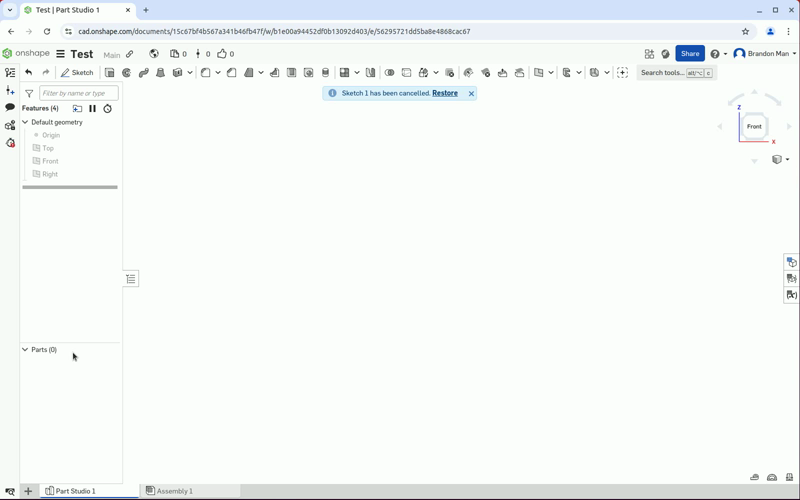
key(shift+y)
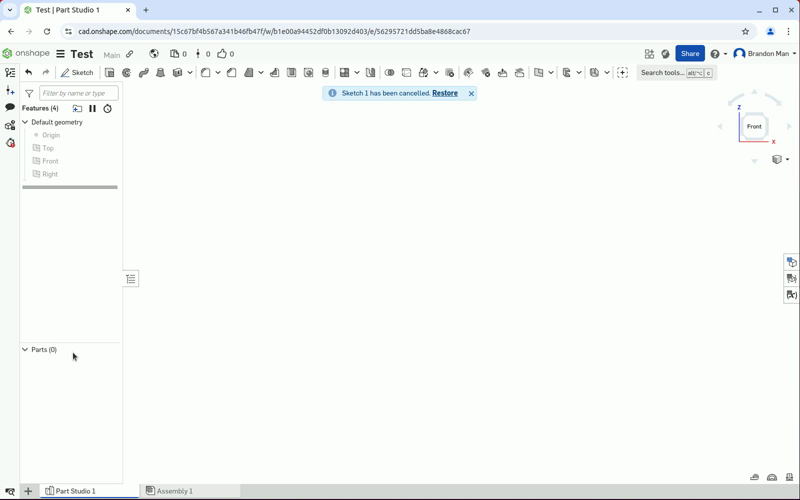
key(shift+s)
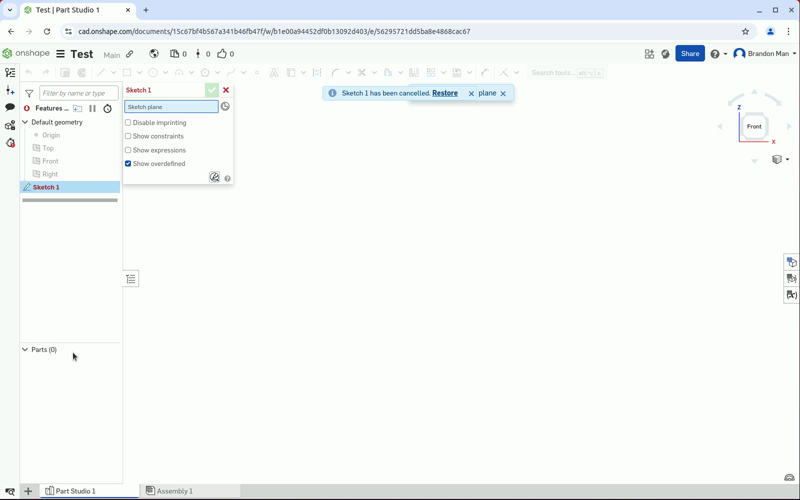
mouse_move(73, 163)
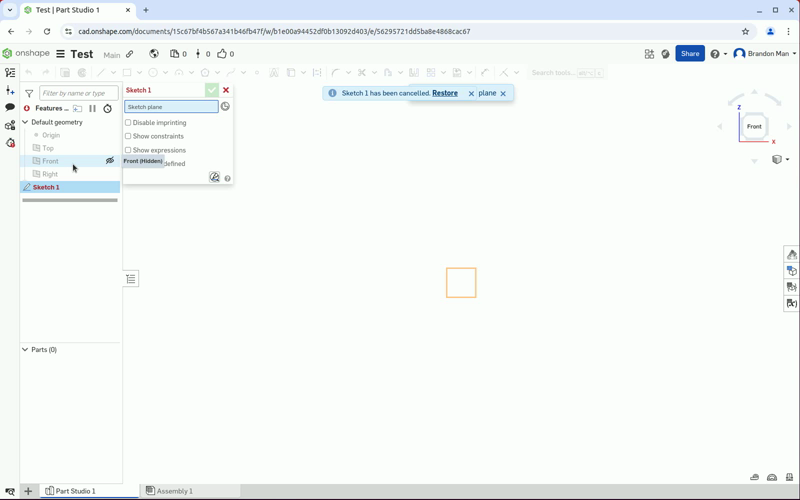
click(73, 163)
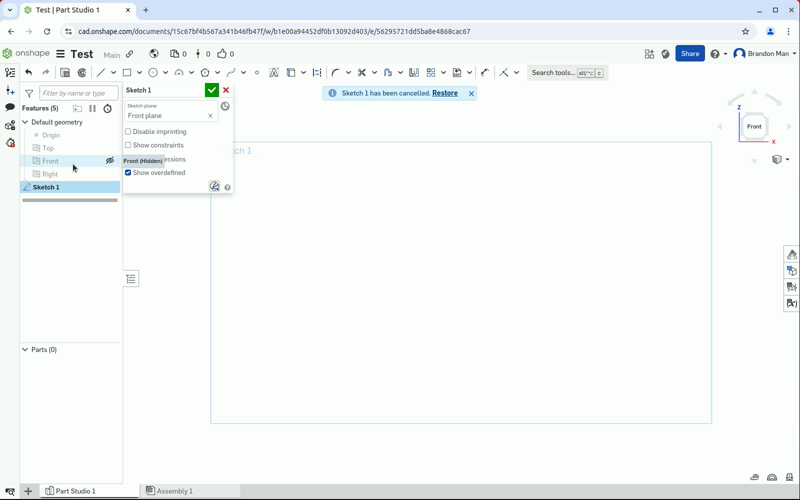
mouse_move(73, 352)
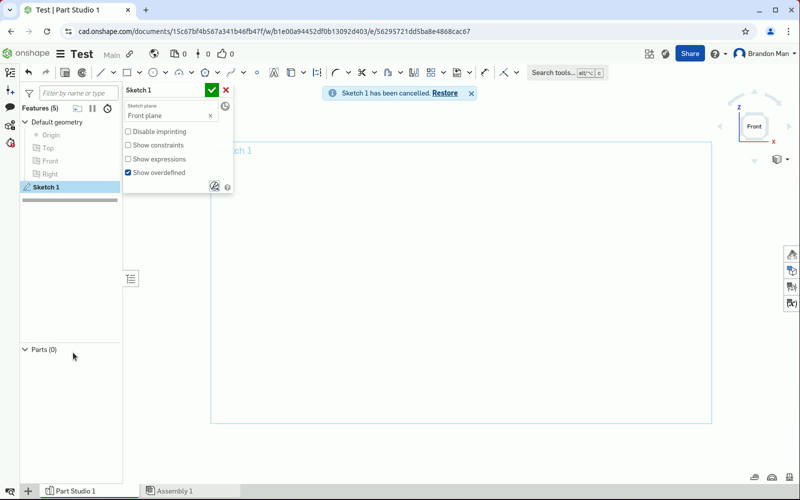
key(y)
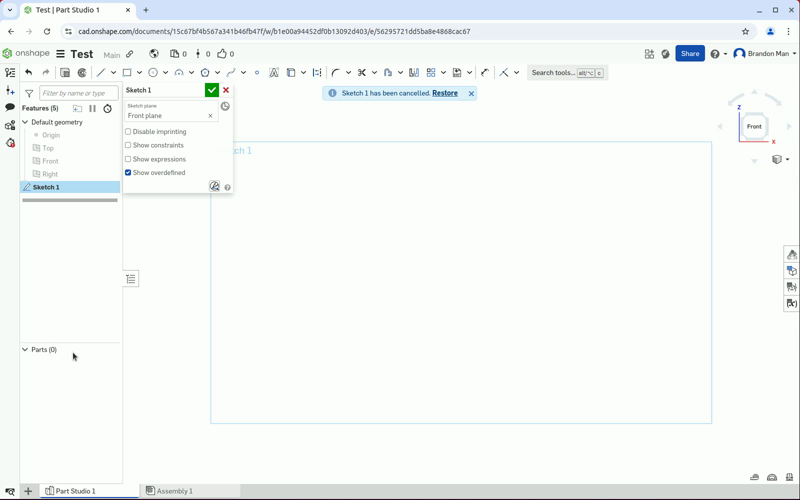
key(l)
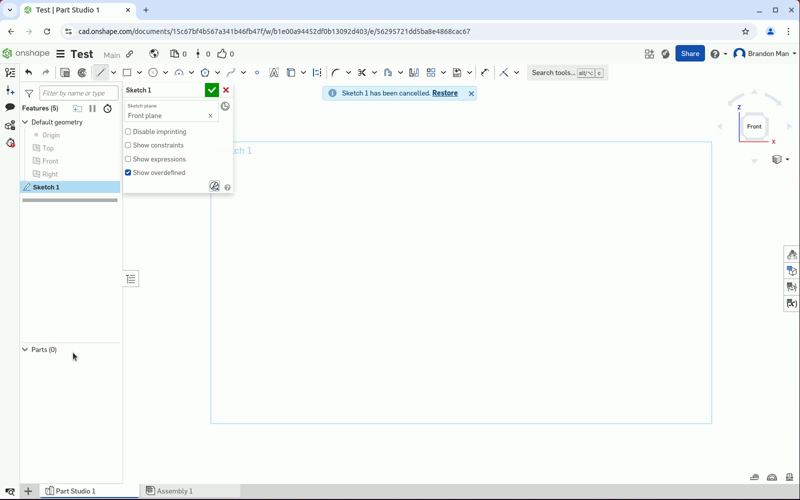
key_down(shift)
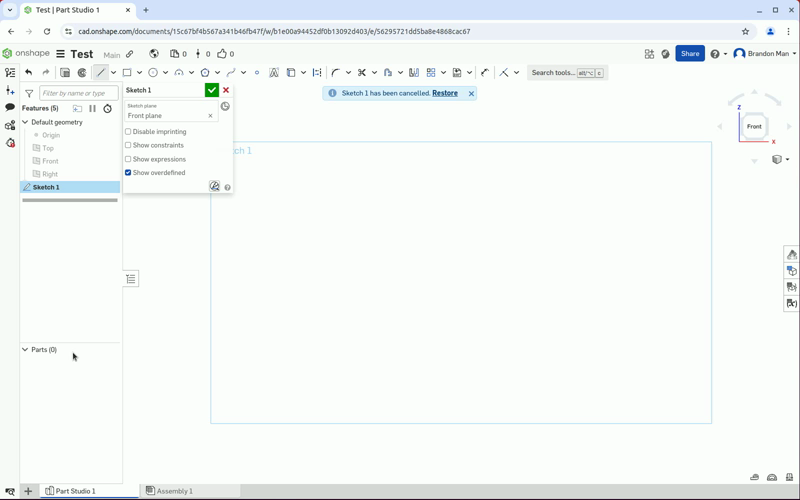
mouse_move(377, 334)
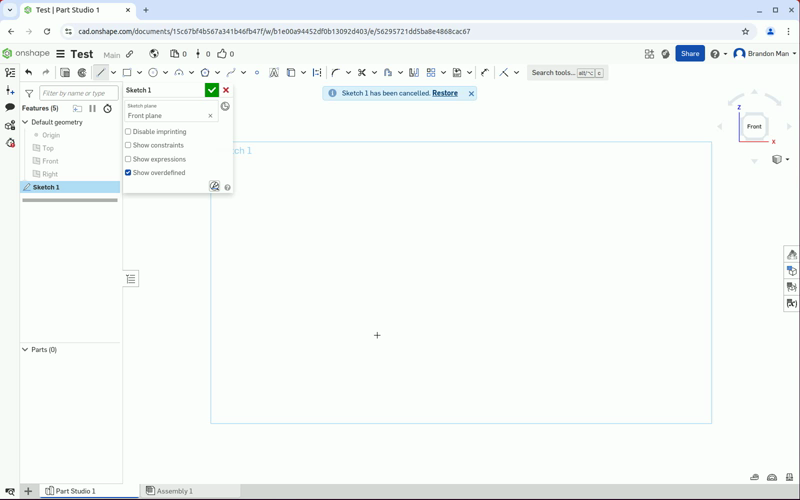
click(377, 334)
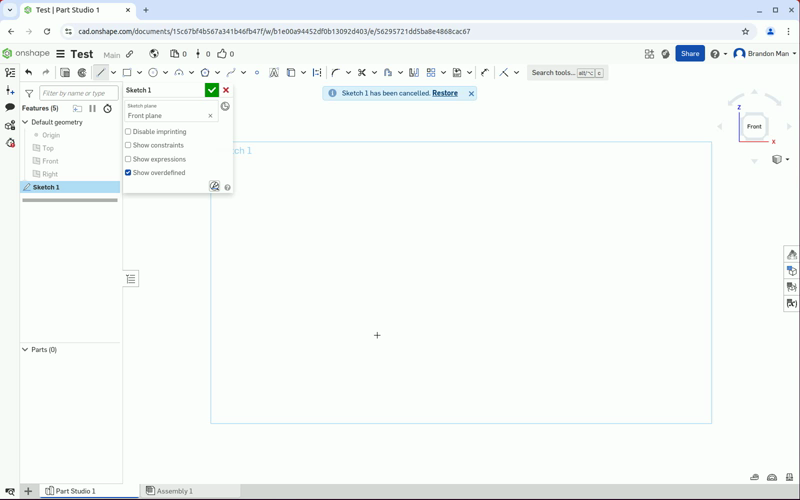
key_up(shift)
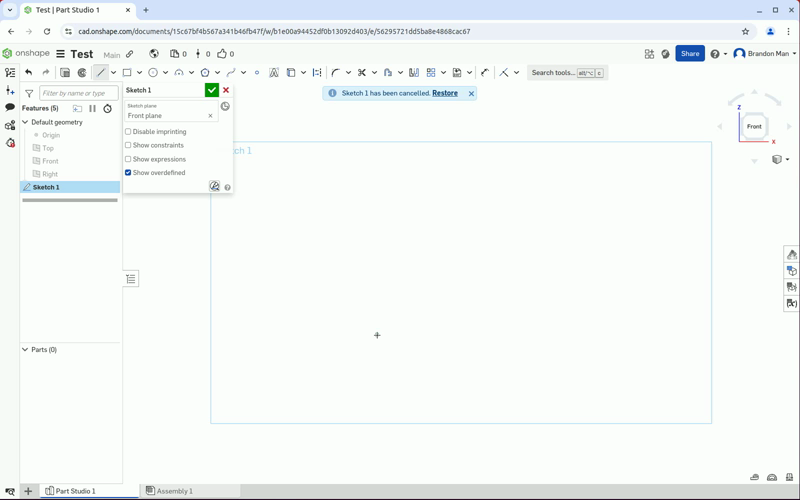
key_down(shift)
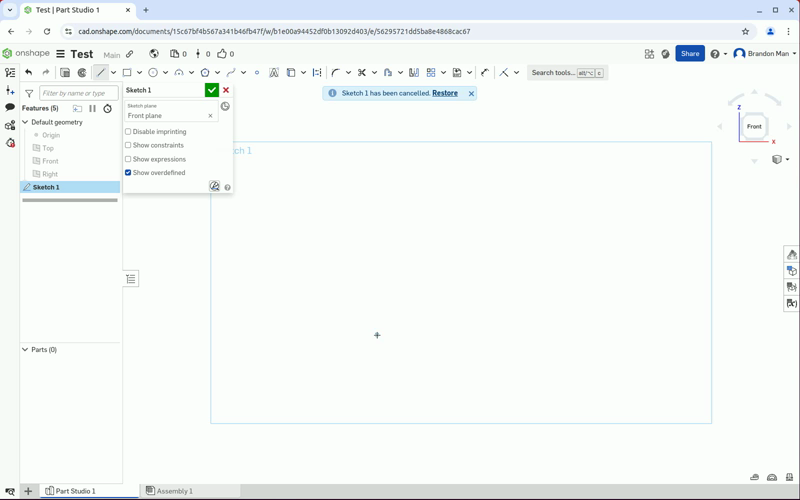
mouse_move(541, 334)
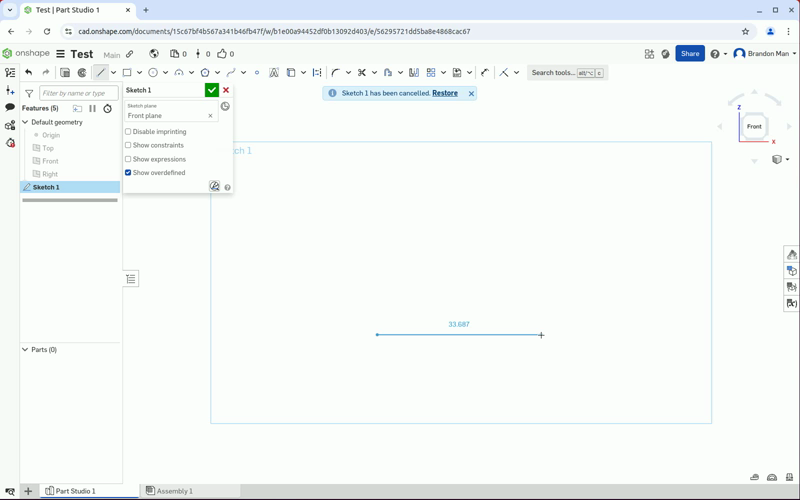
click(541, 334)
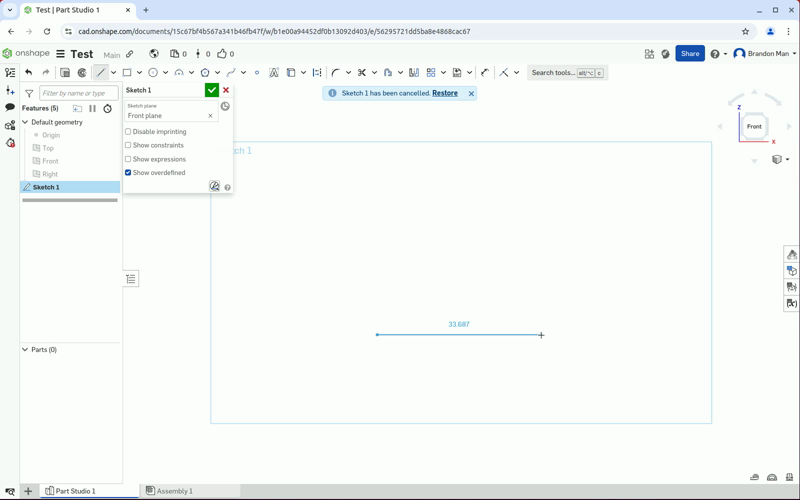
key_up(shift)
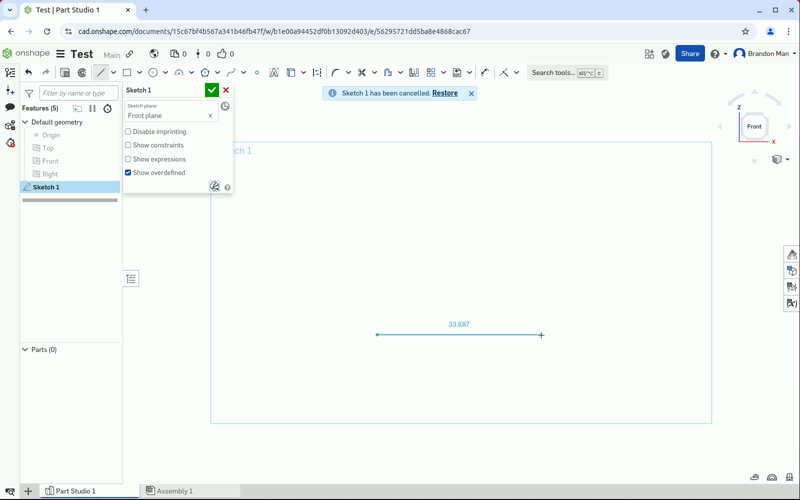
key_down(shift)
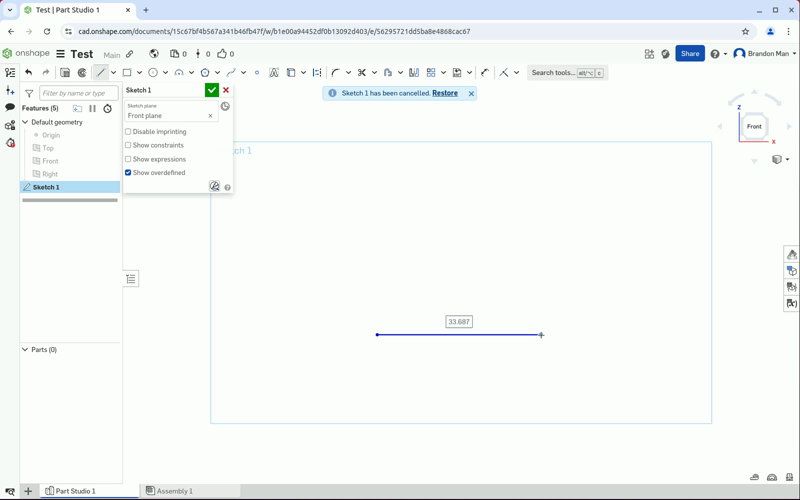
mouse_move(541, 170)
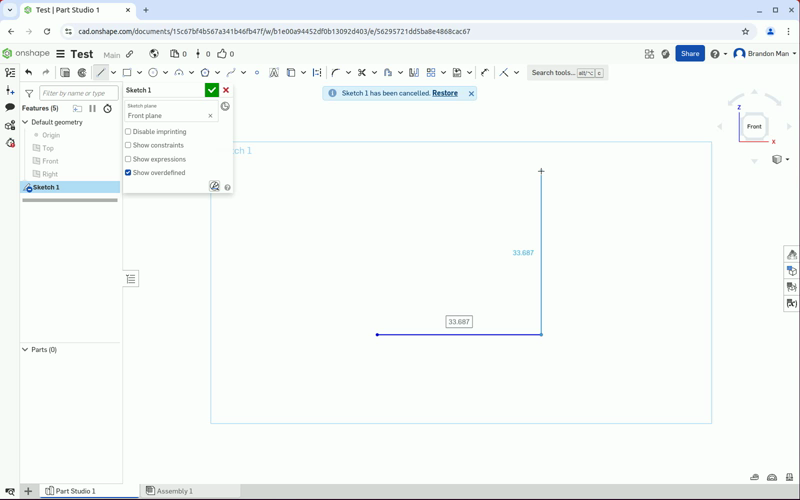
click(541, 170)
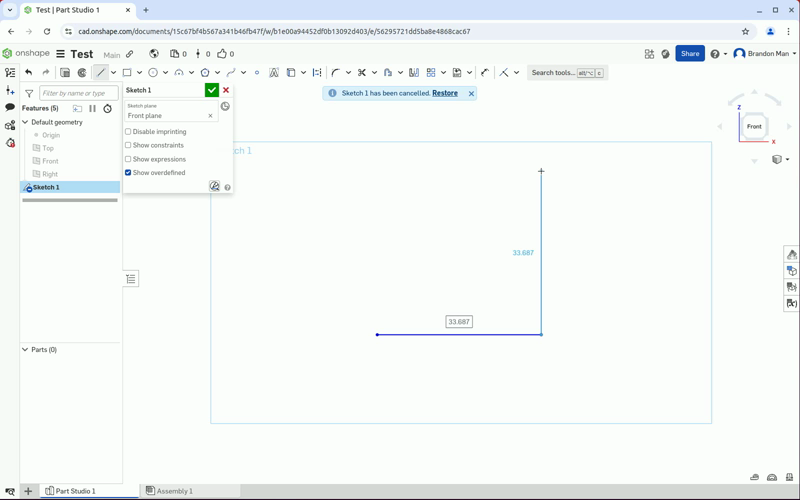
key_up(shift)
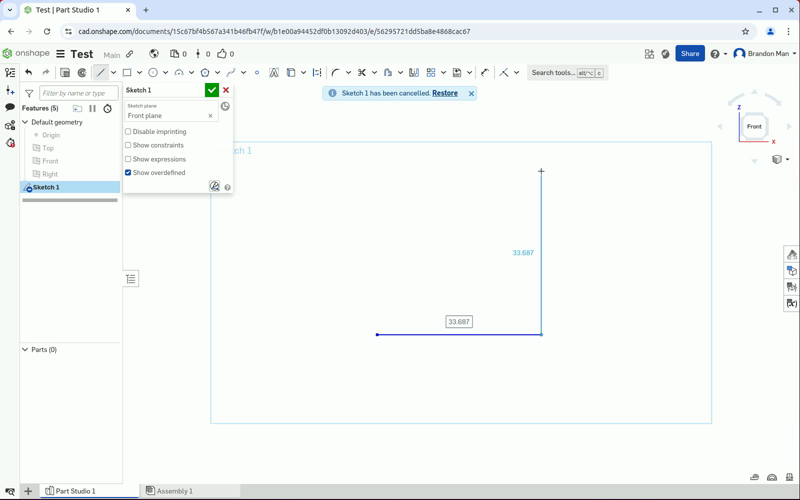
key_down(shift)
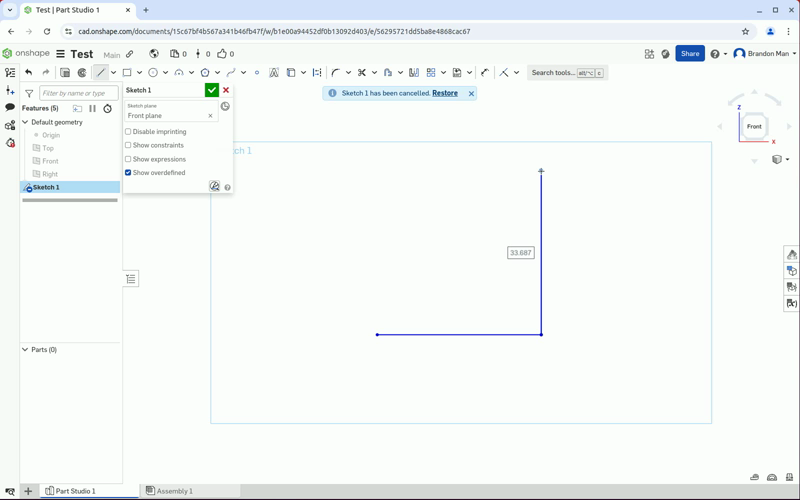
mouse_move(377, 170)
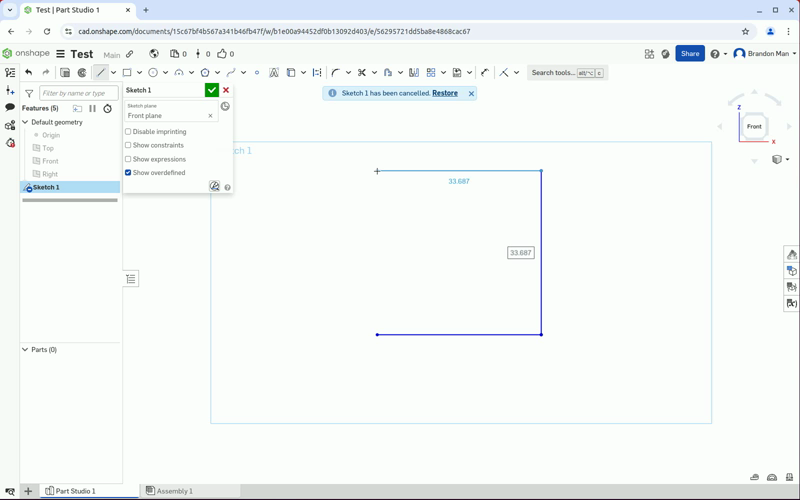
click(377, 170)
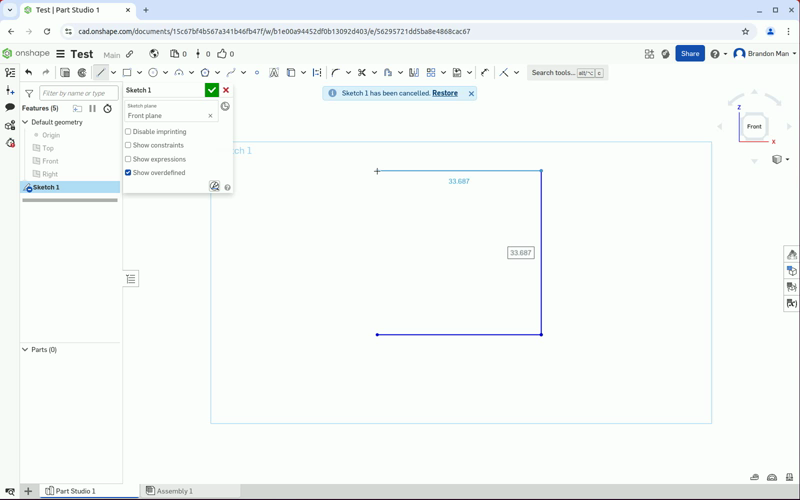
key_up(shift)
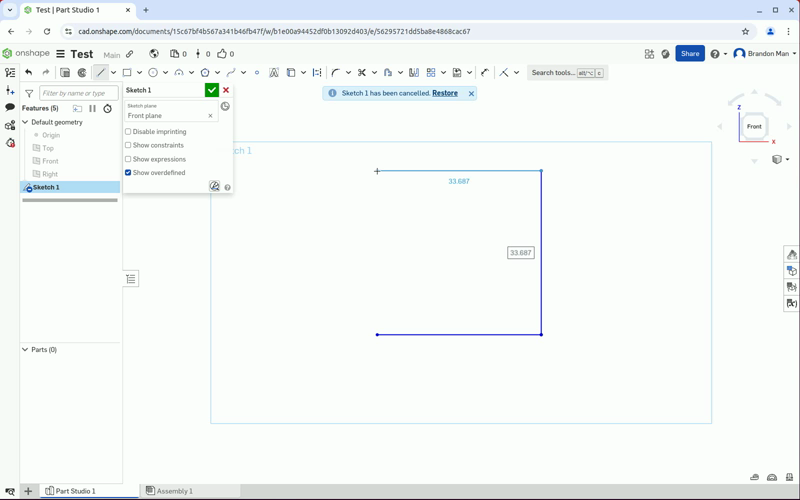
key_down(shift)
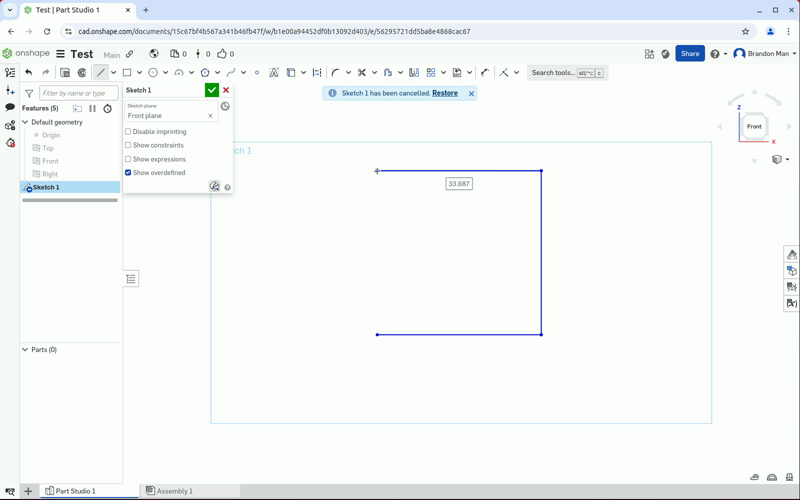
mouse_move(377, 334)
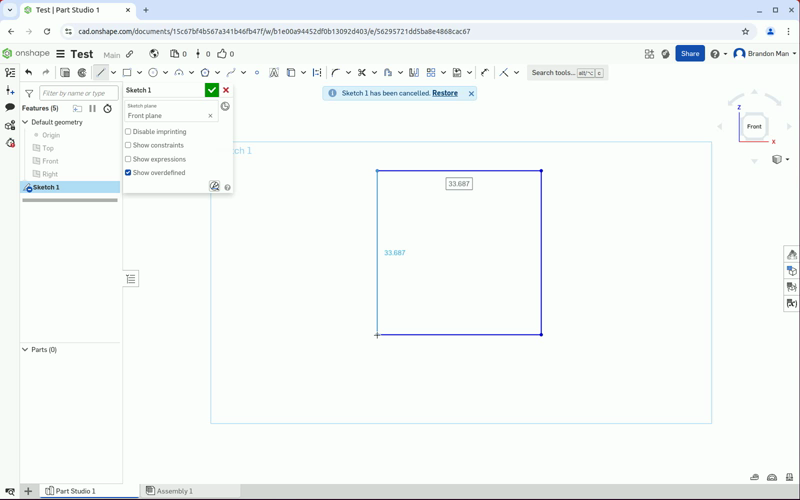
key_up(shift)
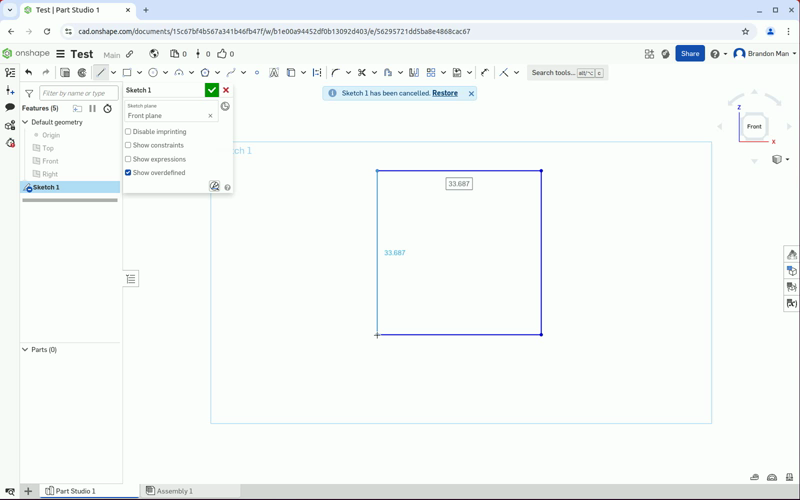
click(377, 334)
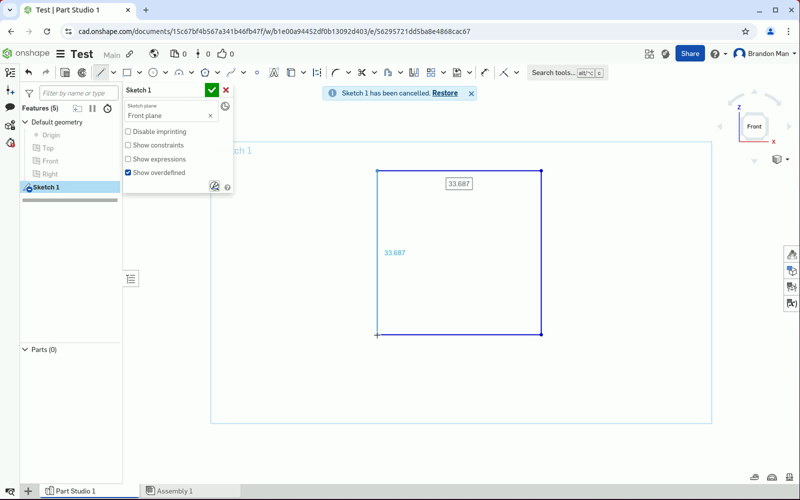
key(esc)
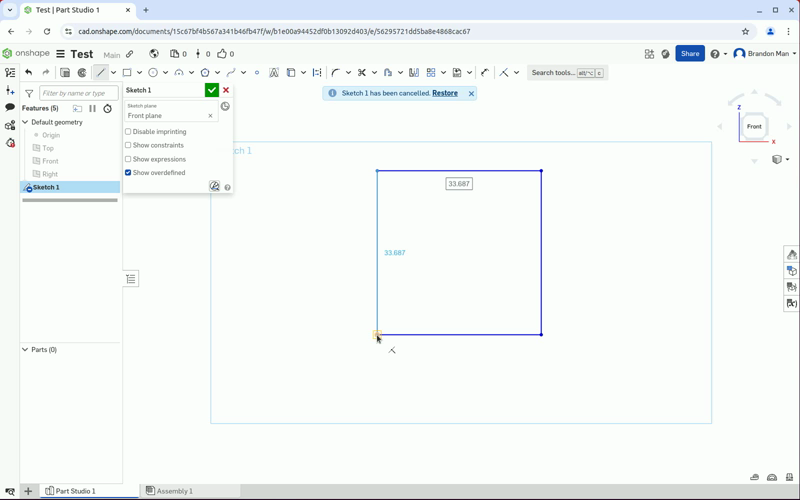
key(a)
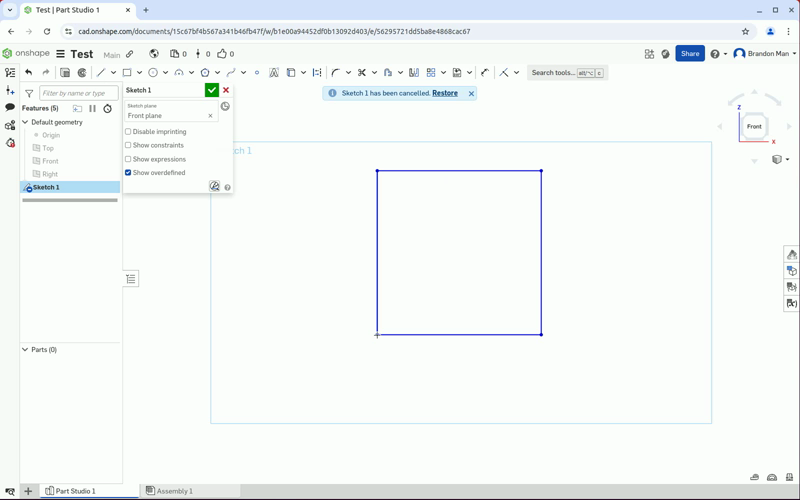
key_down(shift)
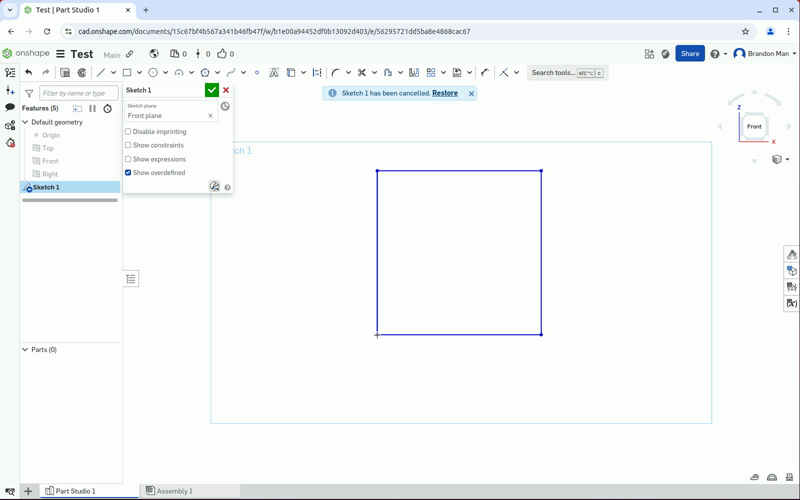
mouse_move(518, 258)
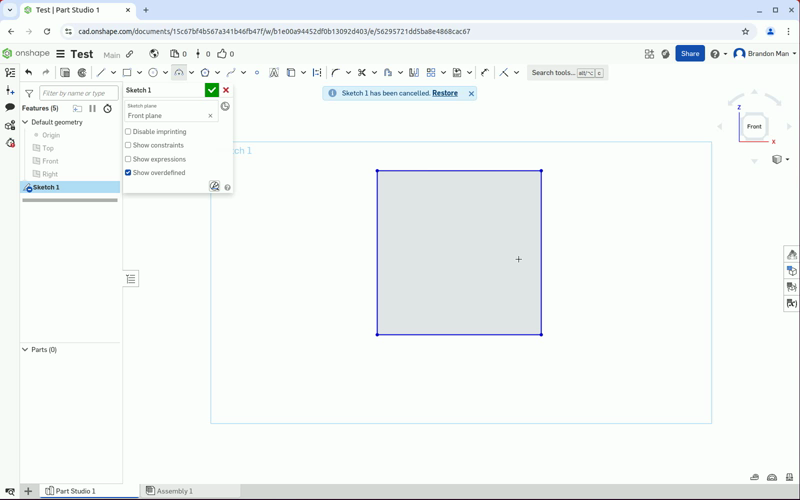
click(518, 258)
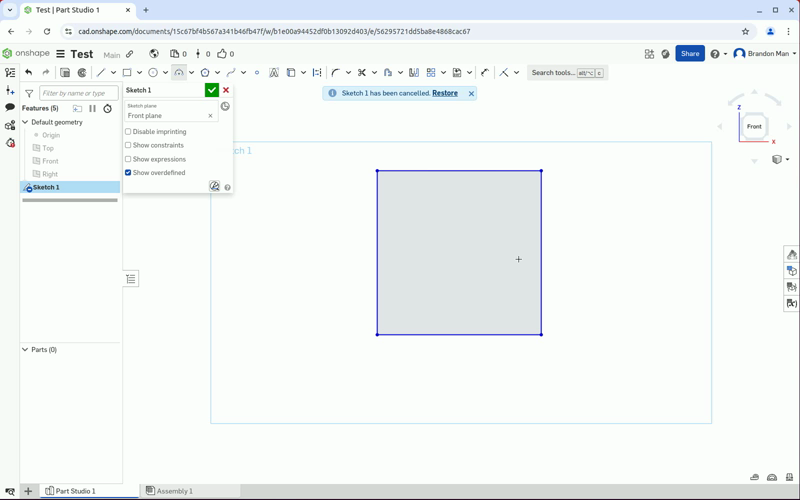
key_up(shift)
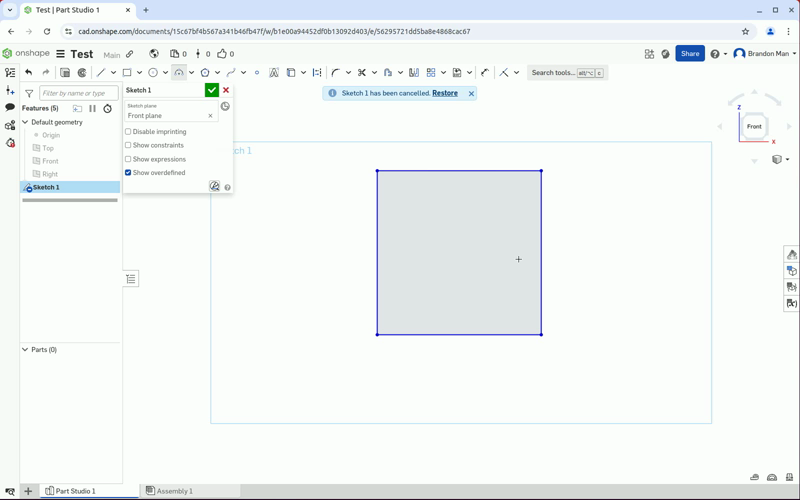
key_down(shift)
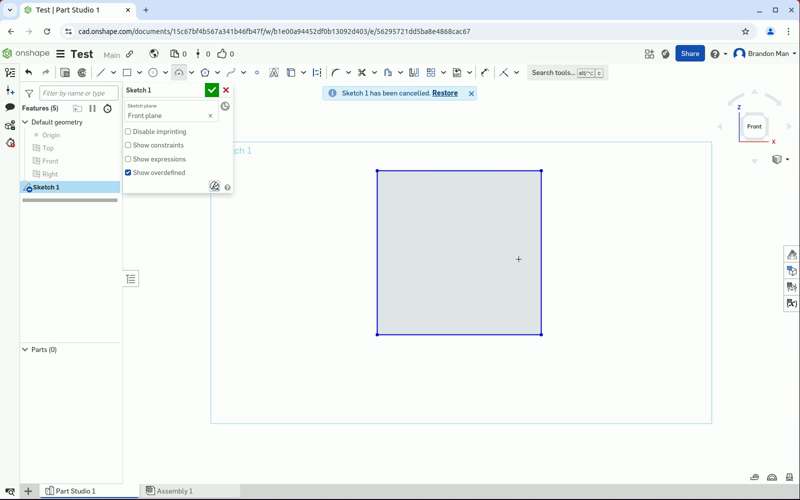
mouse_move(518, 252)
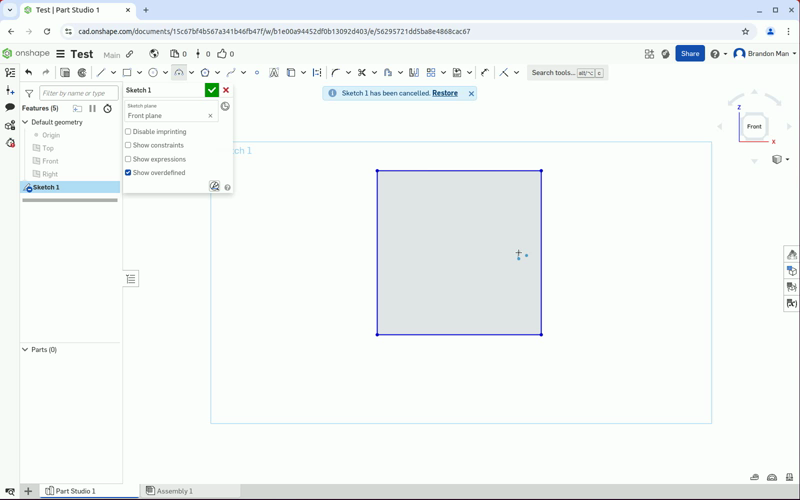
scroll(6)
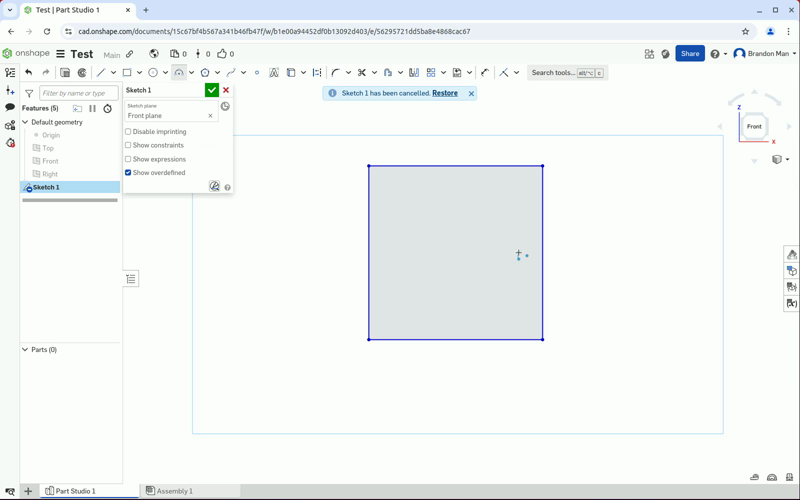
scroll(6)
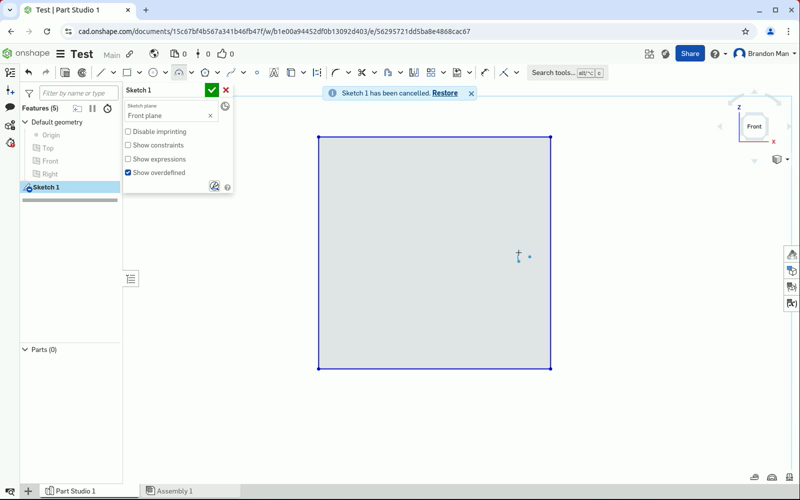
scroll(6)
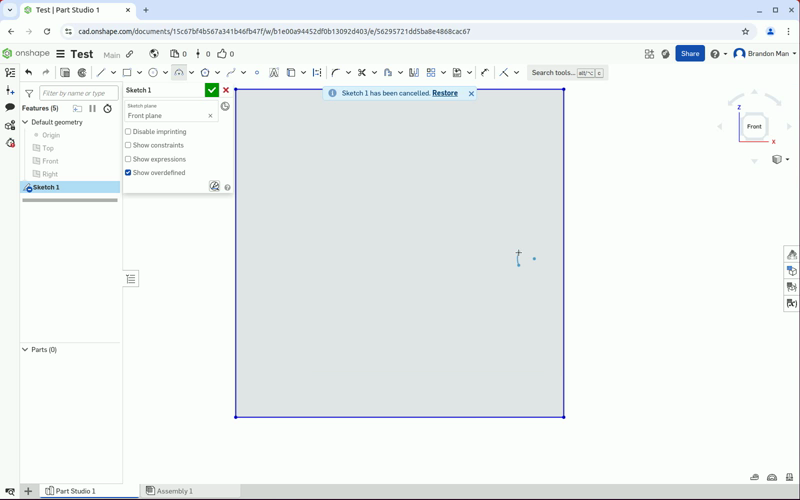
scroll(6)
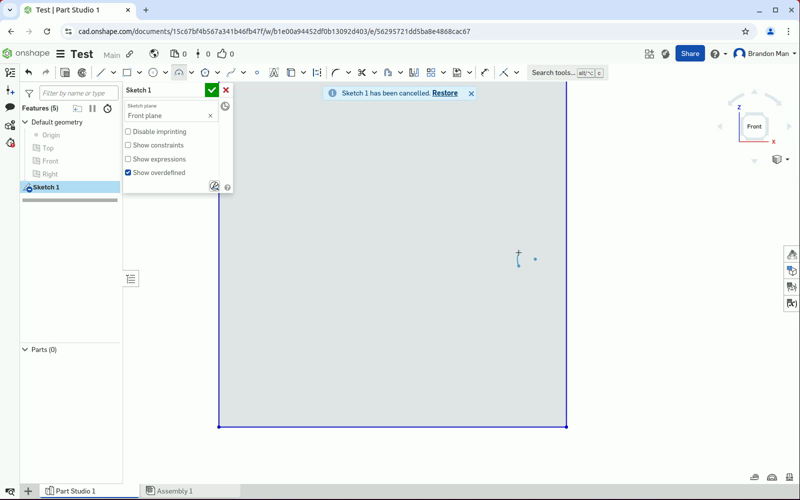
scroll(6)
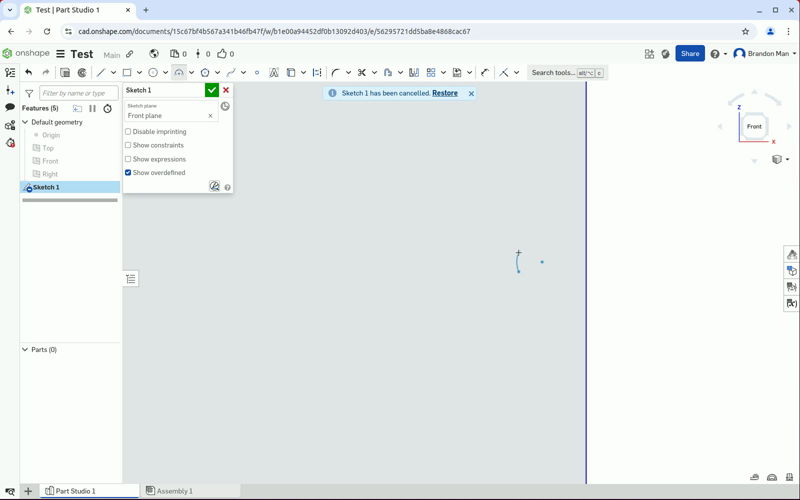
scroll(6)
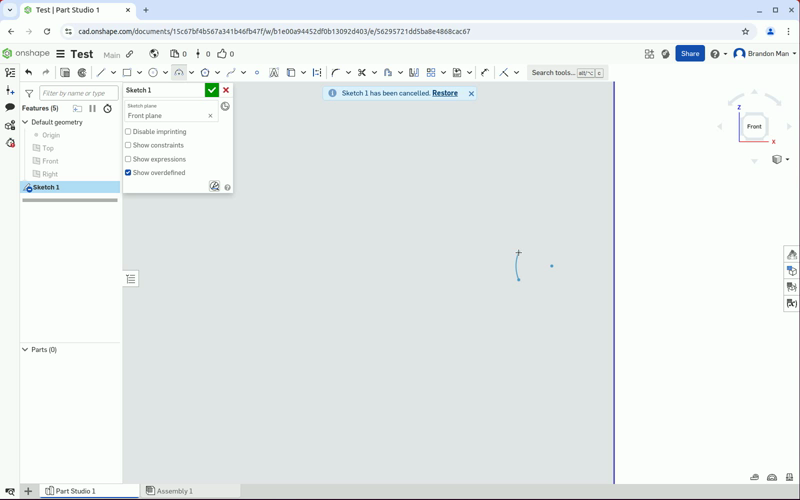
scroll(6)
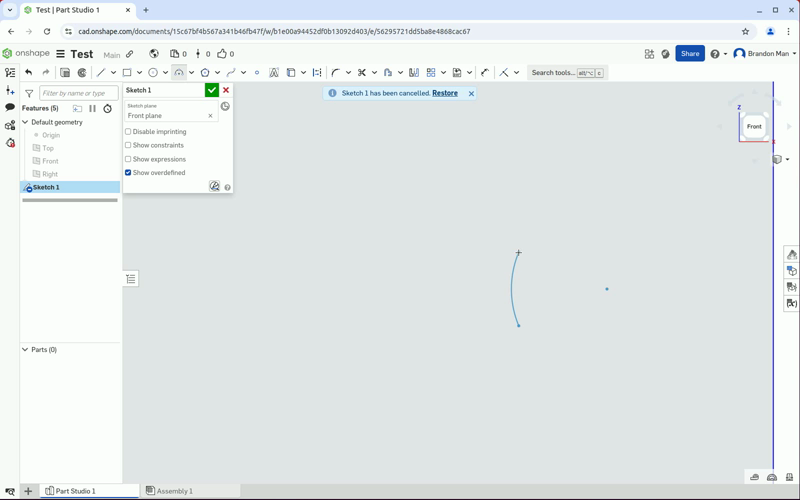
click(518, 252)
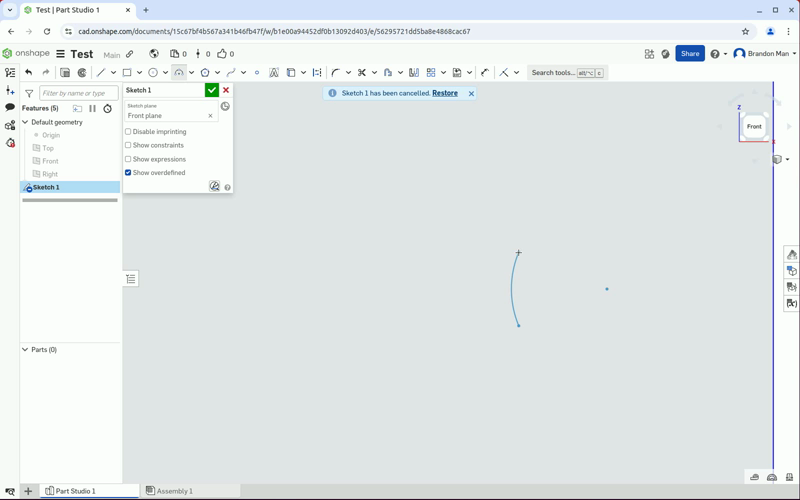
scroll(-6)
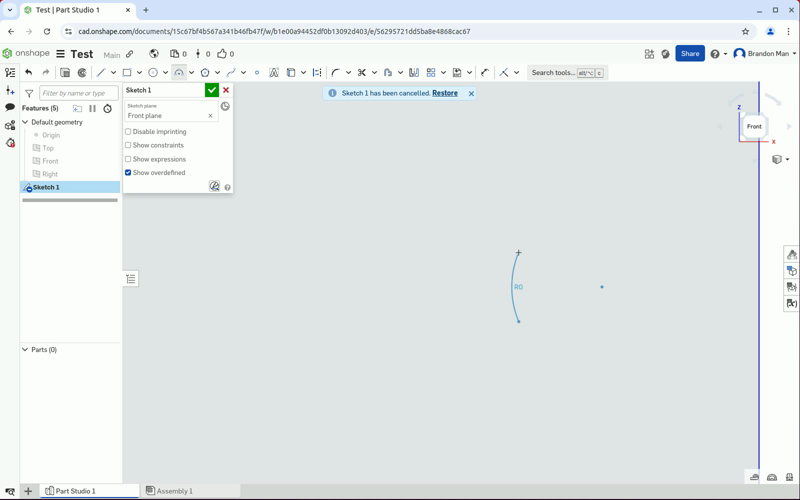
scroll(-6)
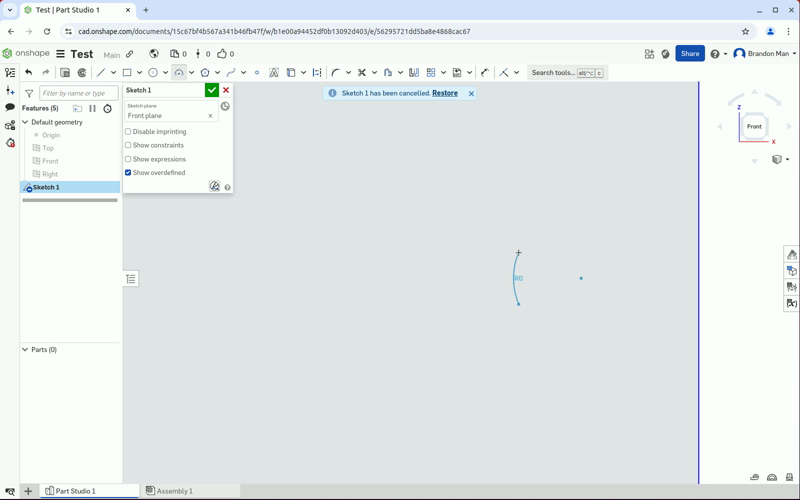
scroll(-6)
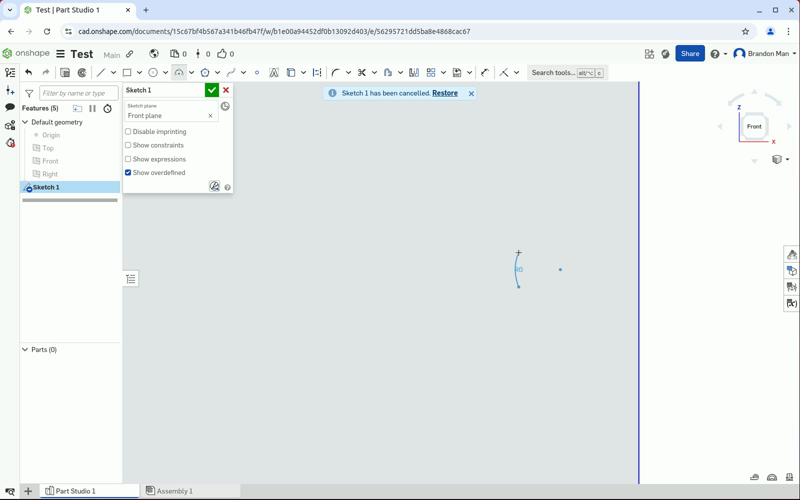
scroll(-6)
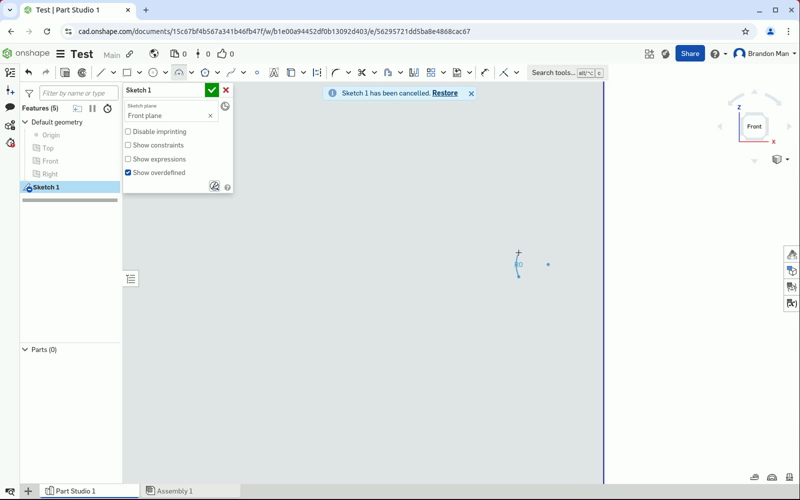
scroll(-6)
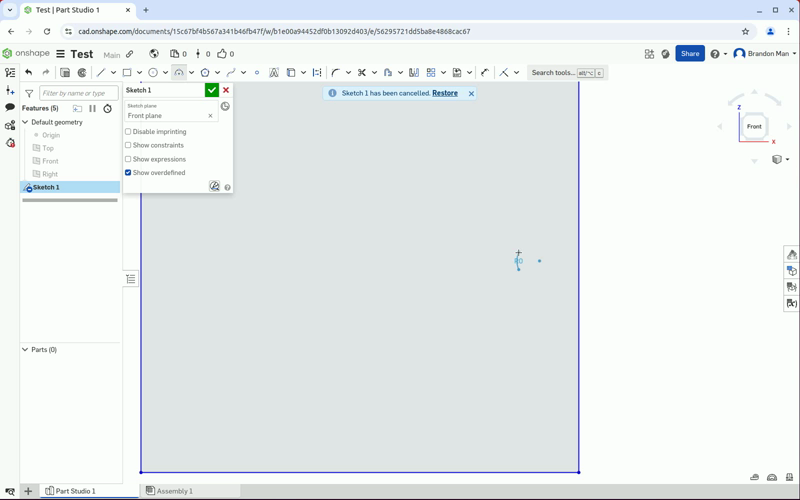
scroll(-6)
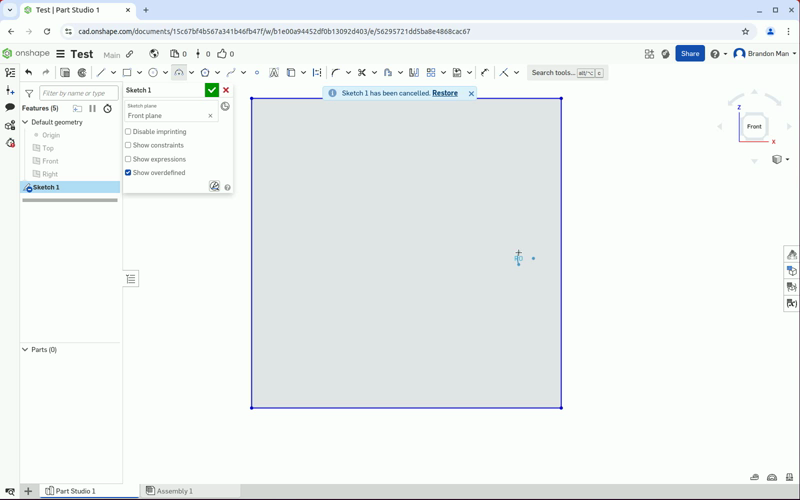
scroll(-6)
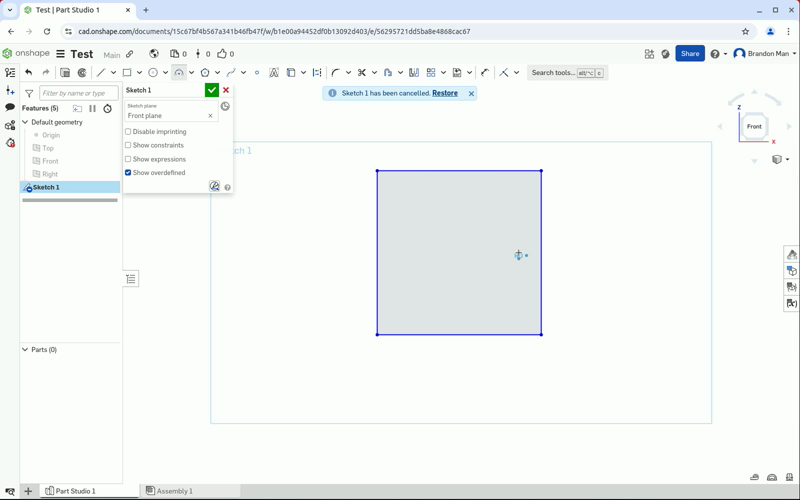
mouse_move(519, 255)
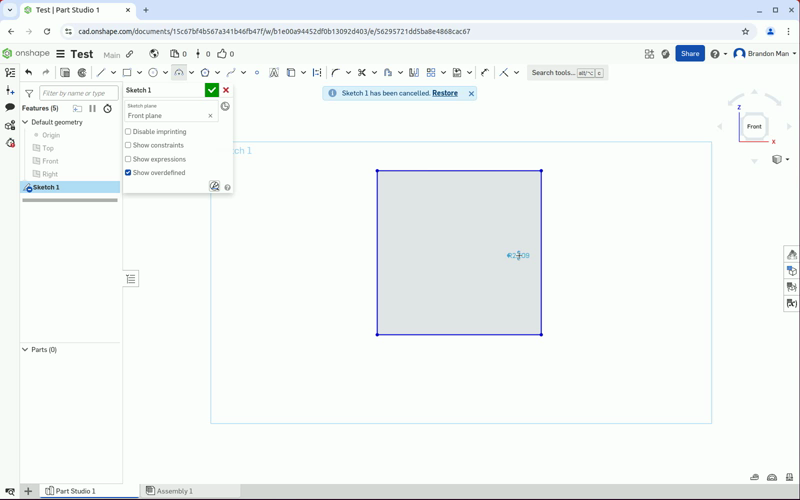
scroll(6)
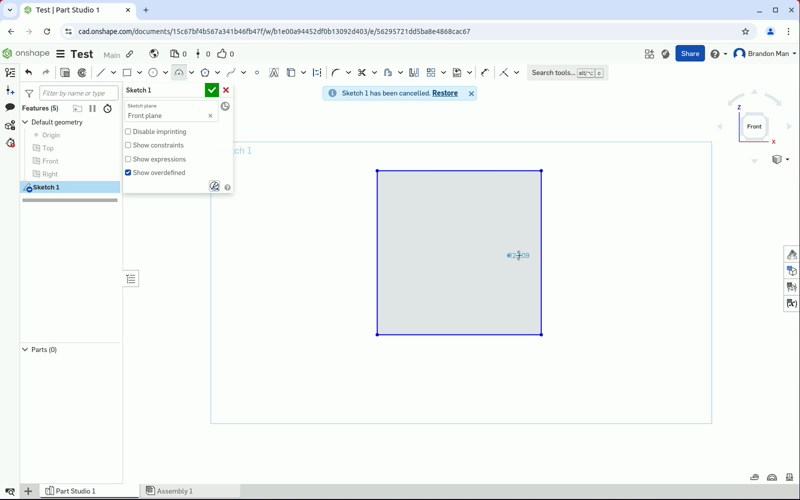
scroll(6)
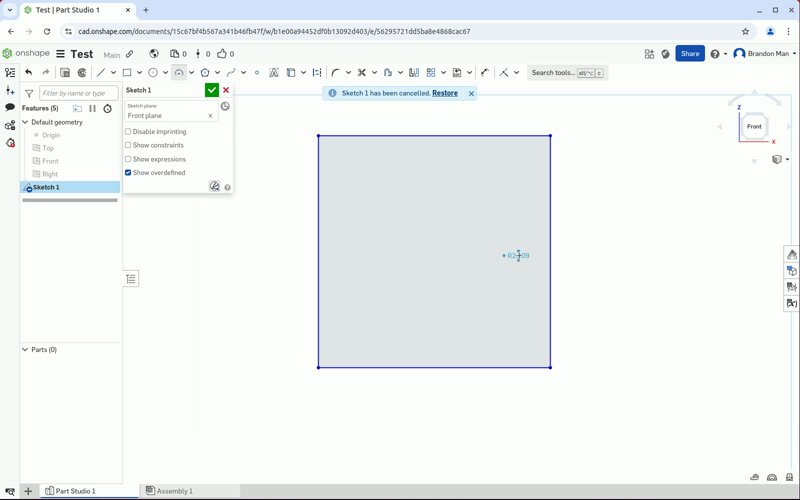
scroll(6)
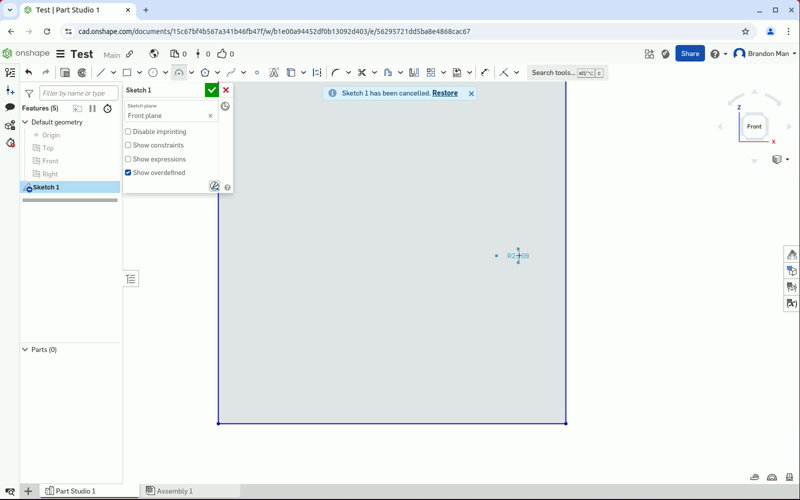
scroll(6)
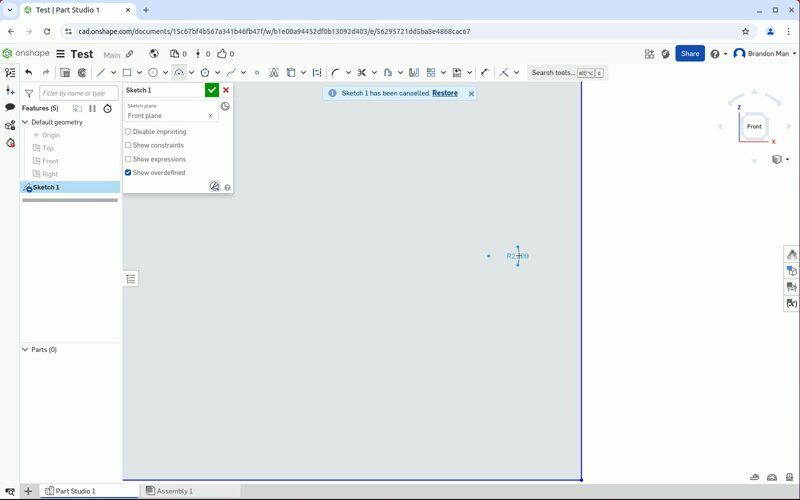
scroll(6)
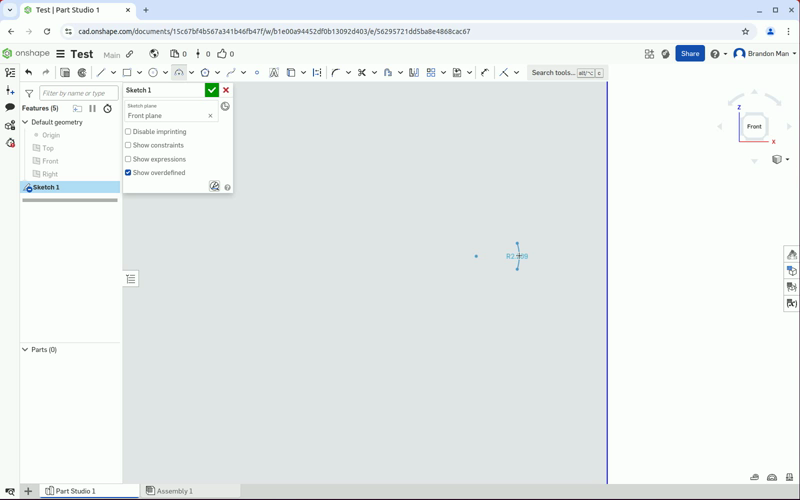
scroll(6)
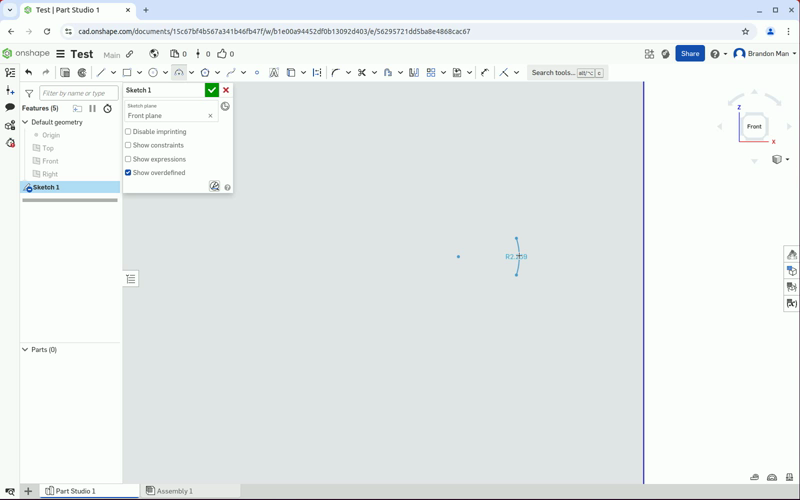
scroll(6)
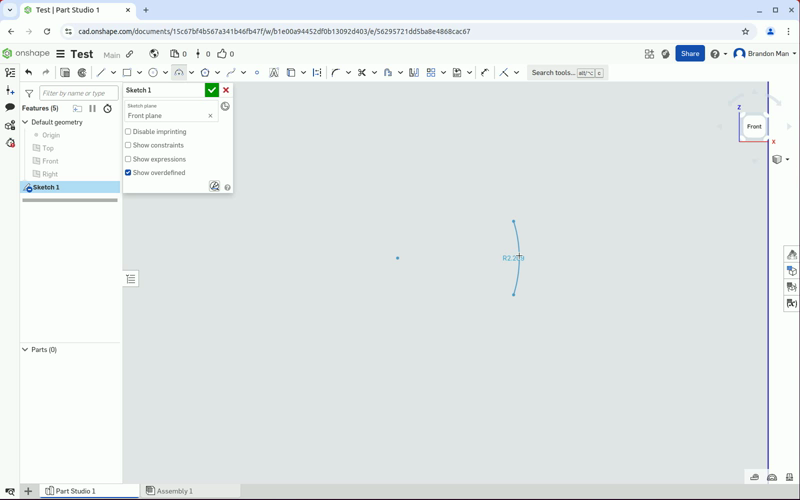
click(519, 255)
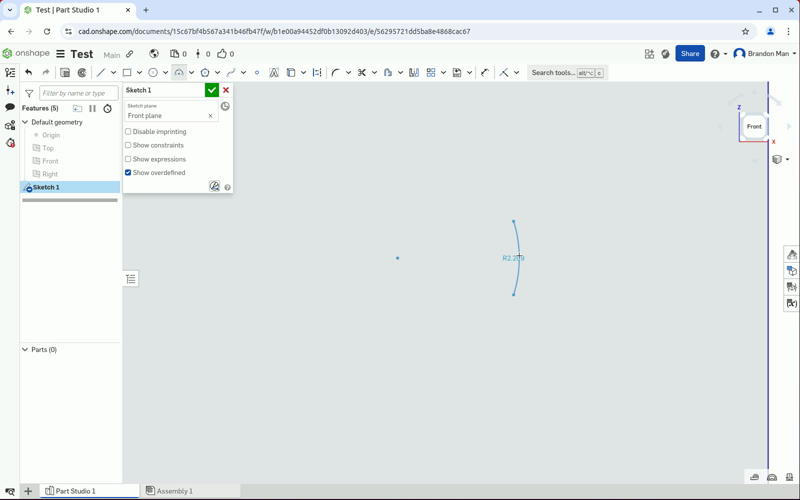
scroll(-6)
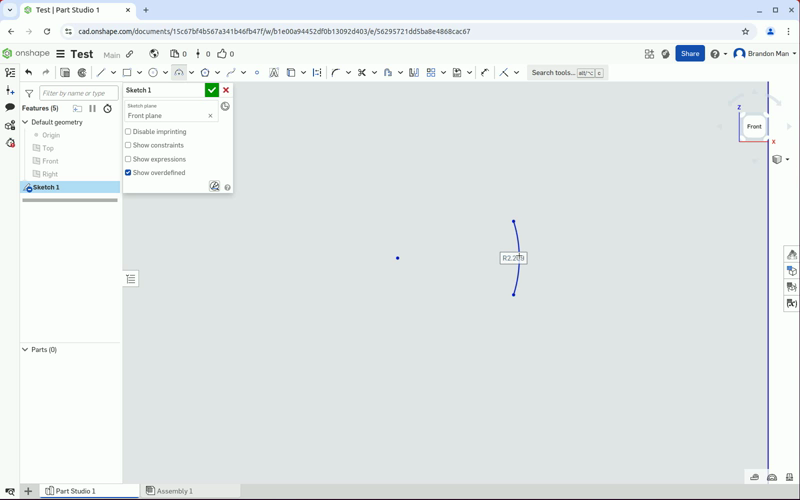
scroll(-6)
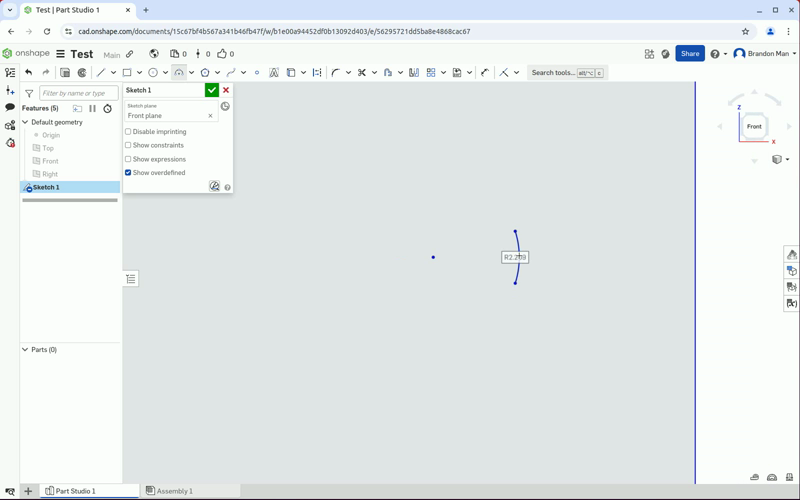
scroll(-6)
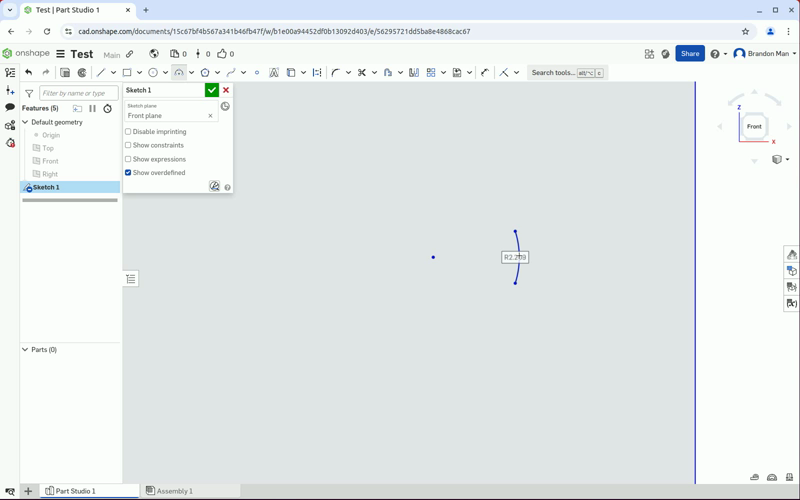
scroll(-6)
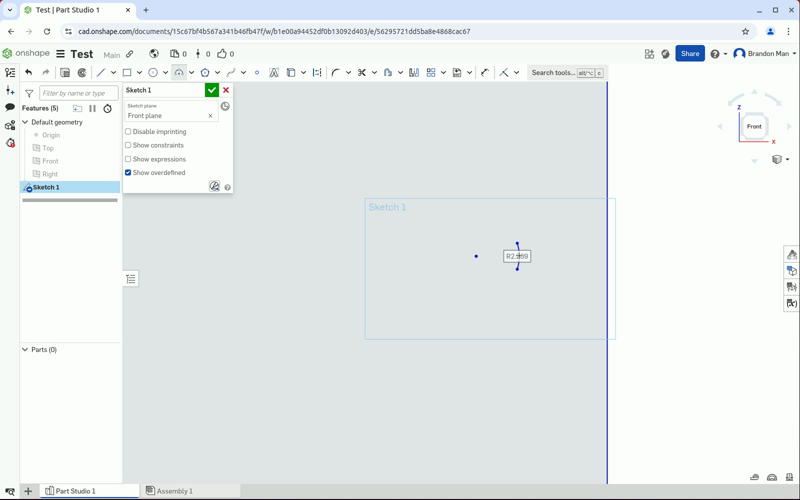
scroll(-6)
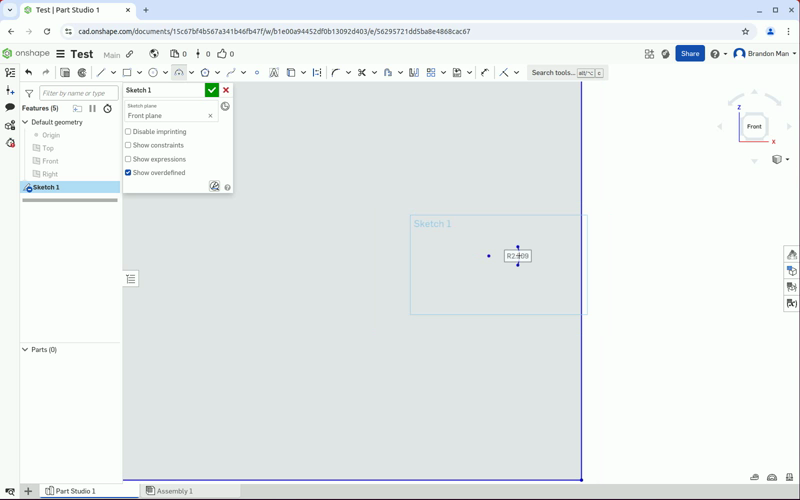
scroll(-6)
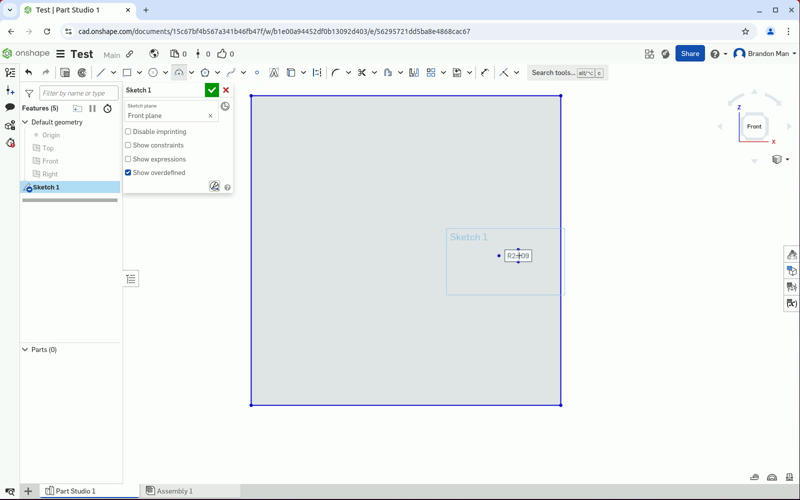
scroll(-6)
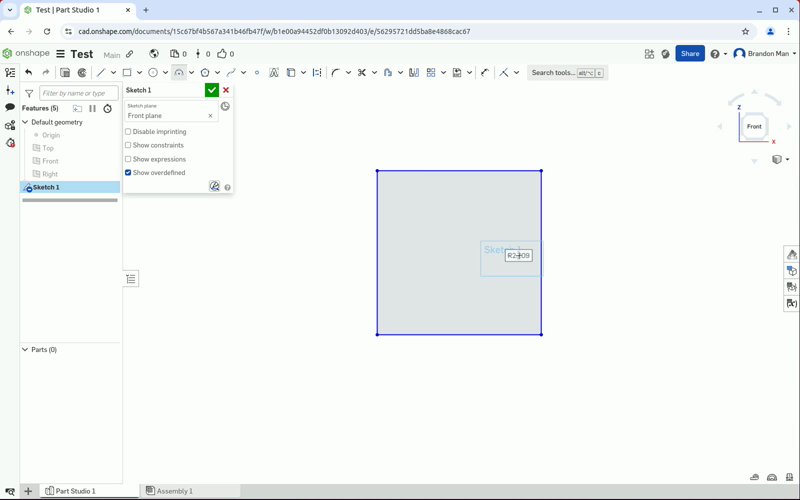
key_up(shift)
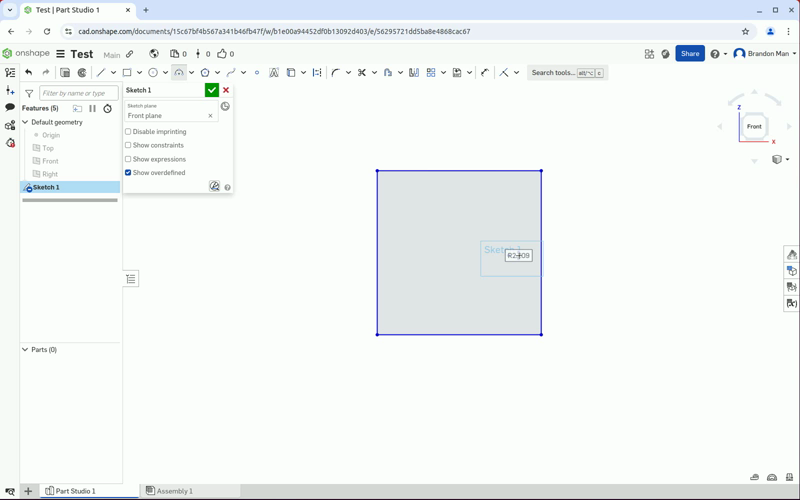
mouse_move(518, 252)
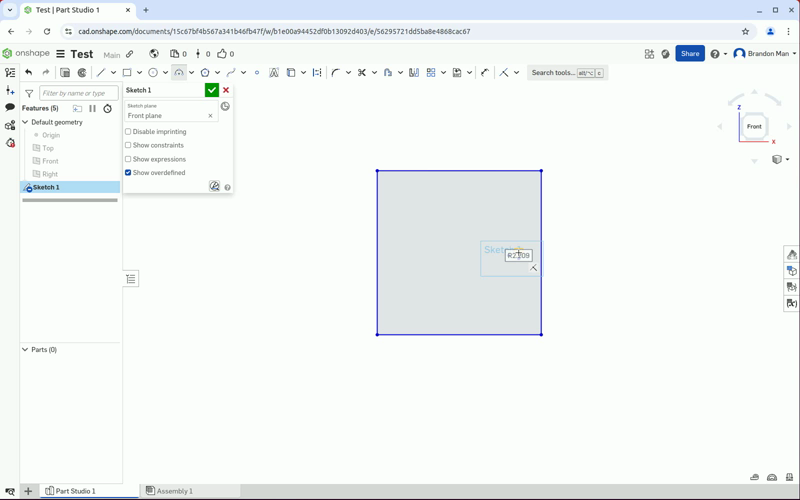
scroll(6)
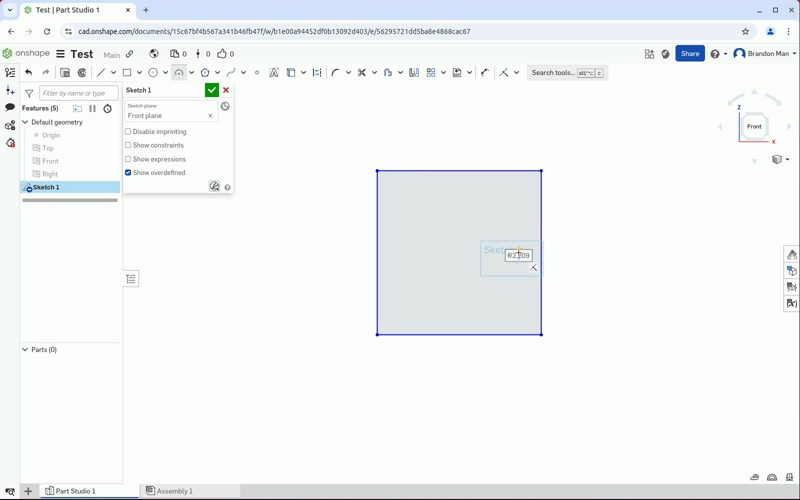
scroll(6)
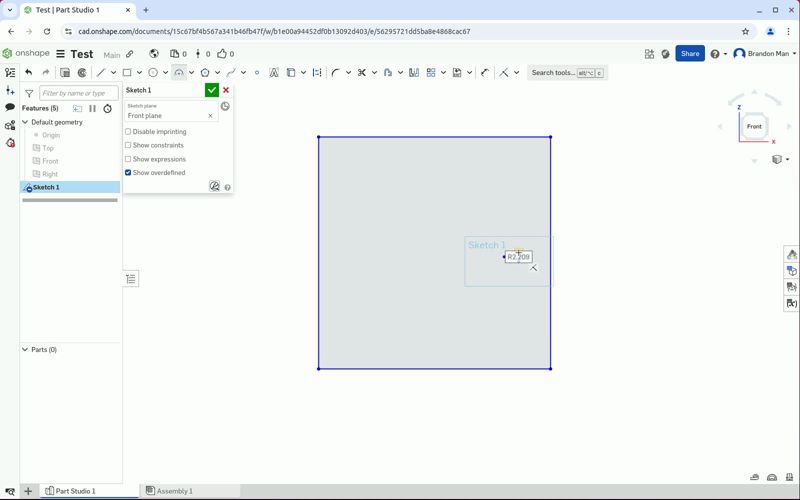
scroll(6)
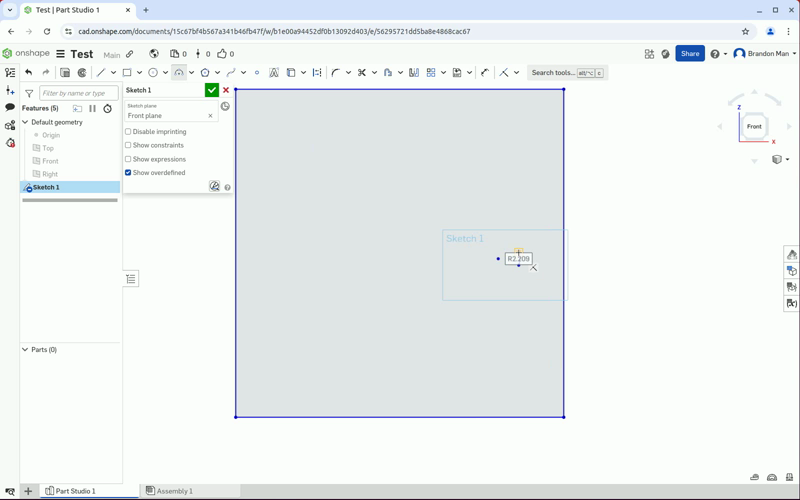
scroll(6)
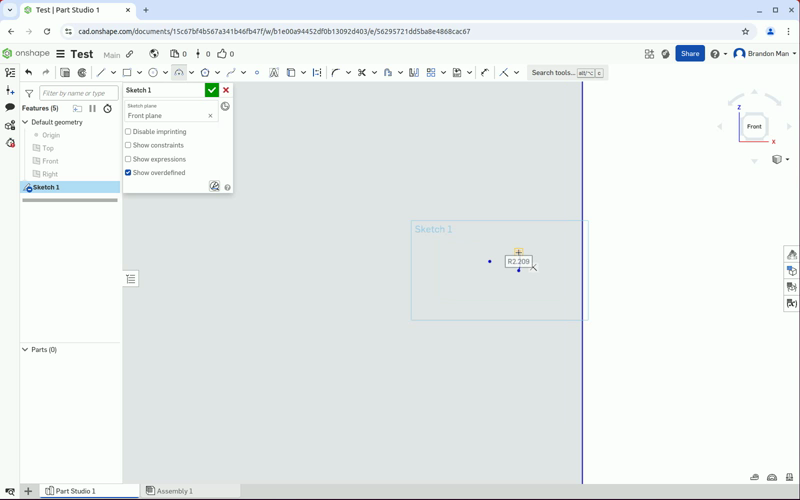
scroll(6)
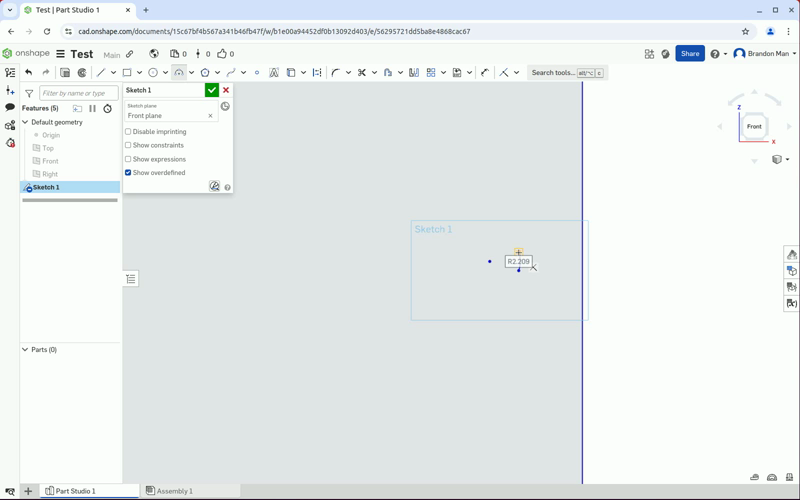
scroll(6)
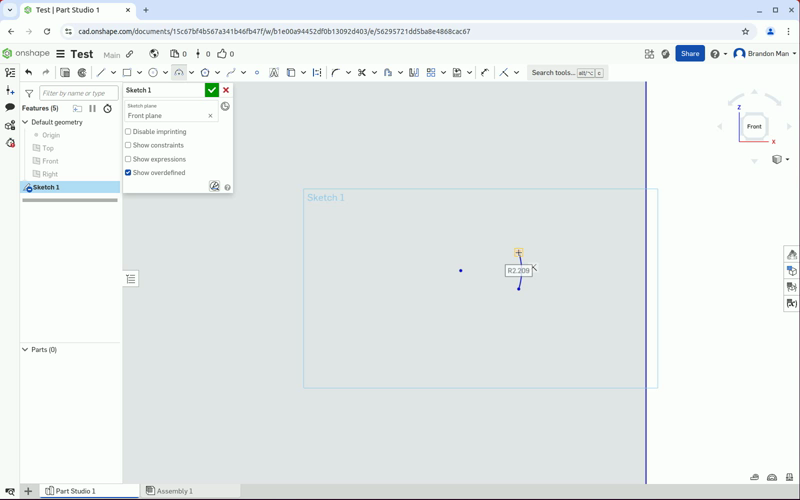
scroll(6)
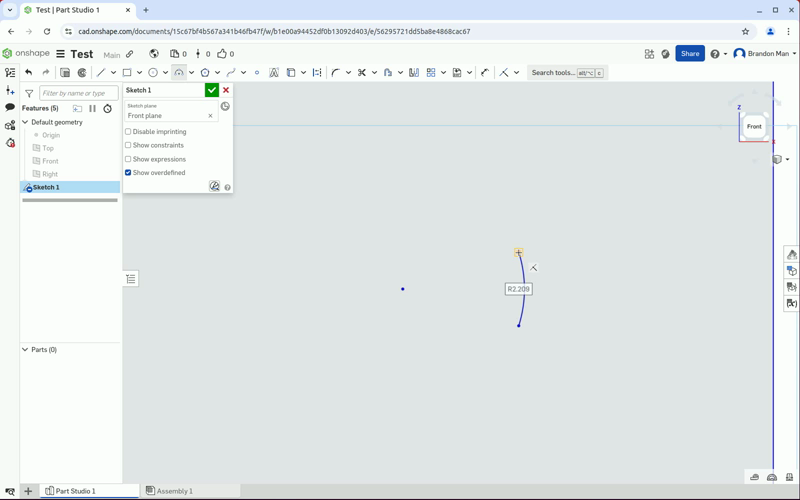
click(518, 252)
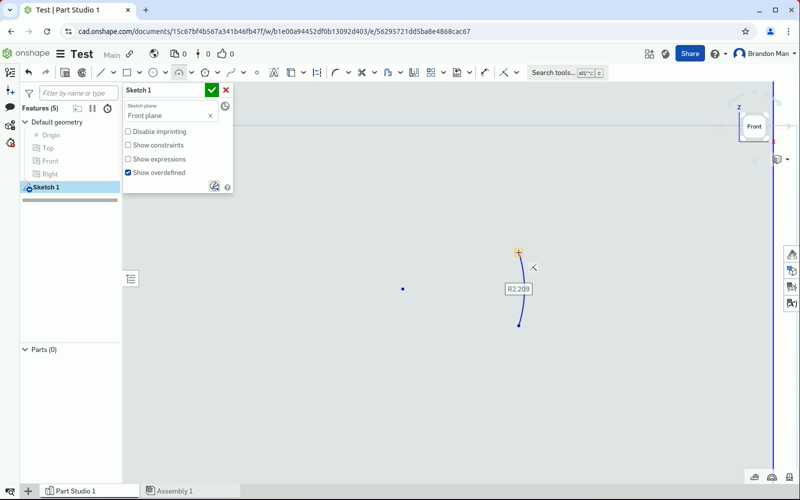
scroll(-6)
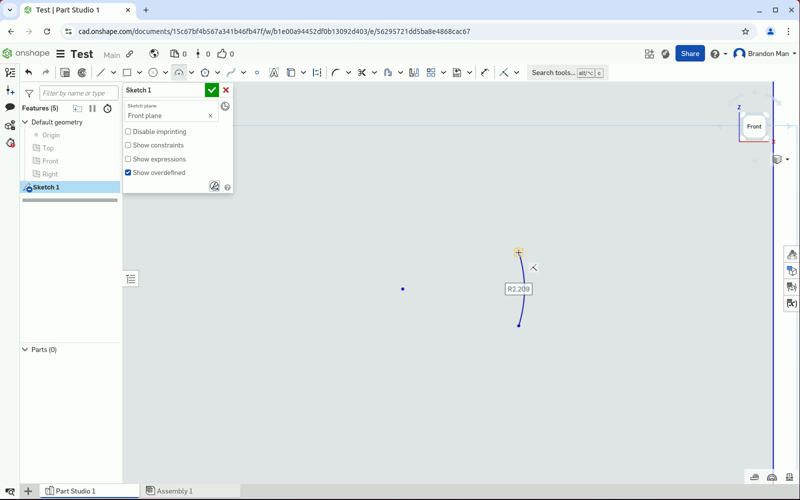
scroll(-6)
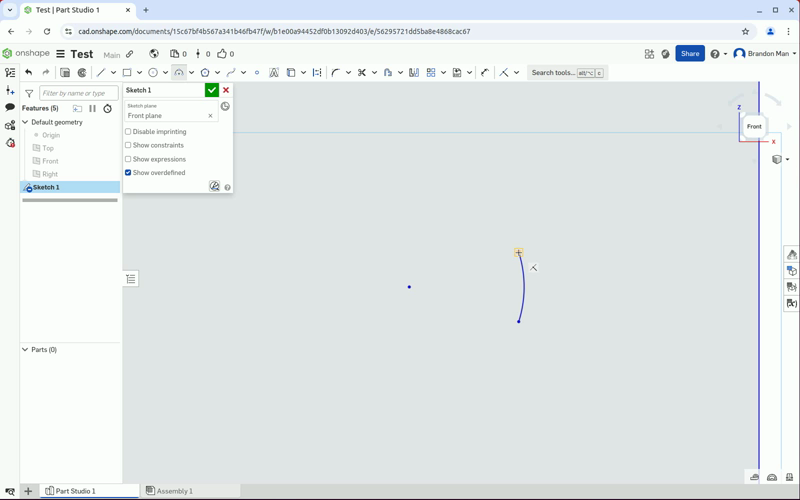
scroll(-6)
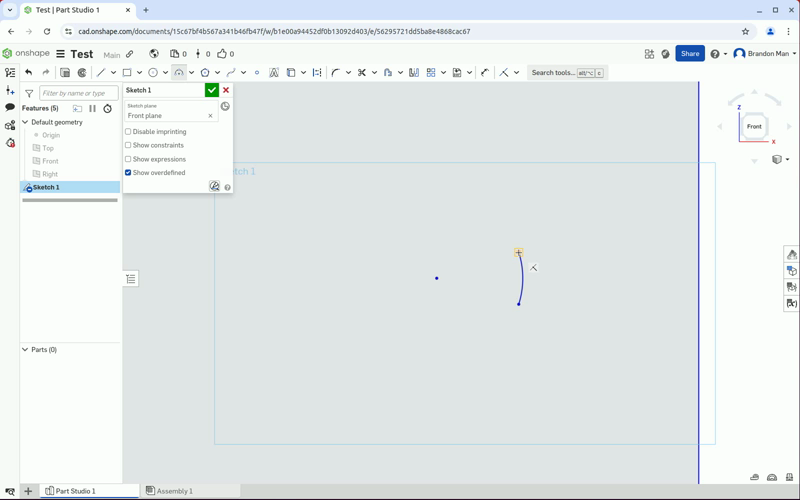
scroll(-6)
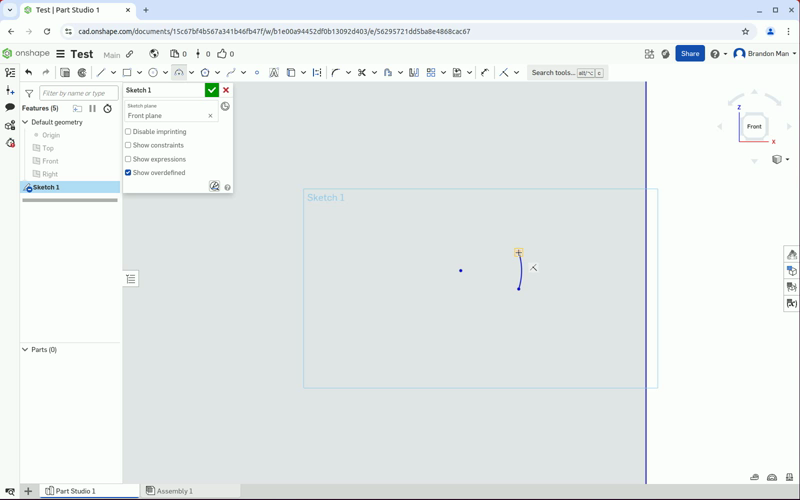
scroll(-6)
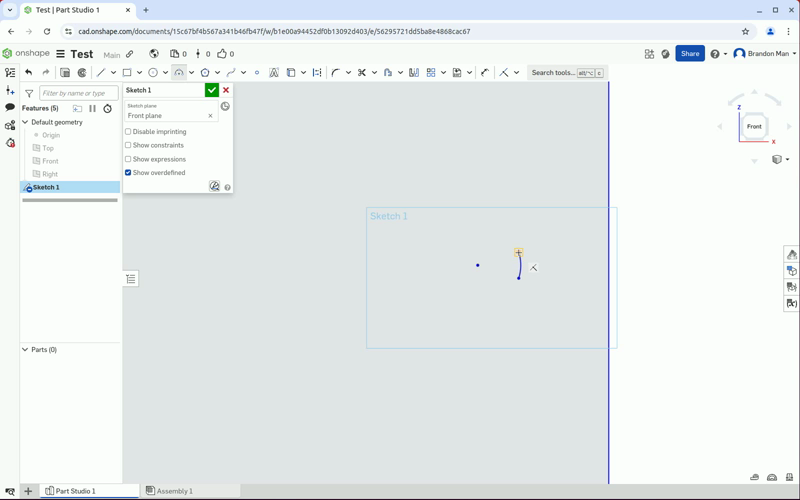
scroll(-6)
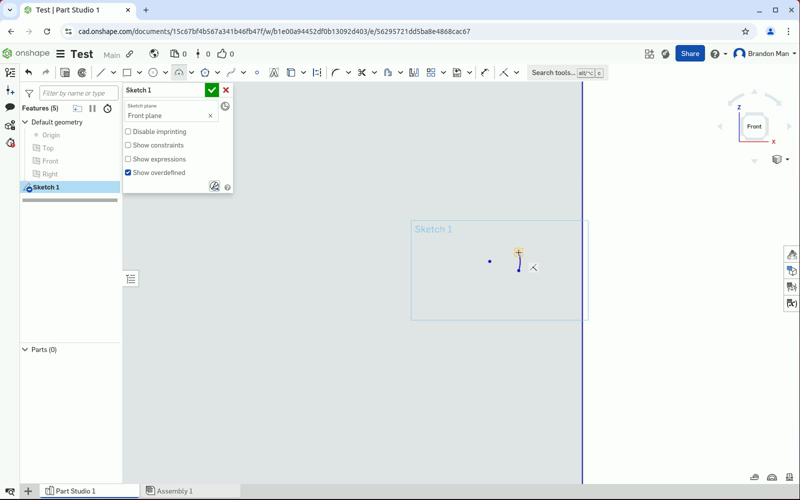
scroll(-6)
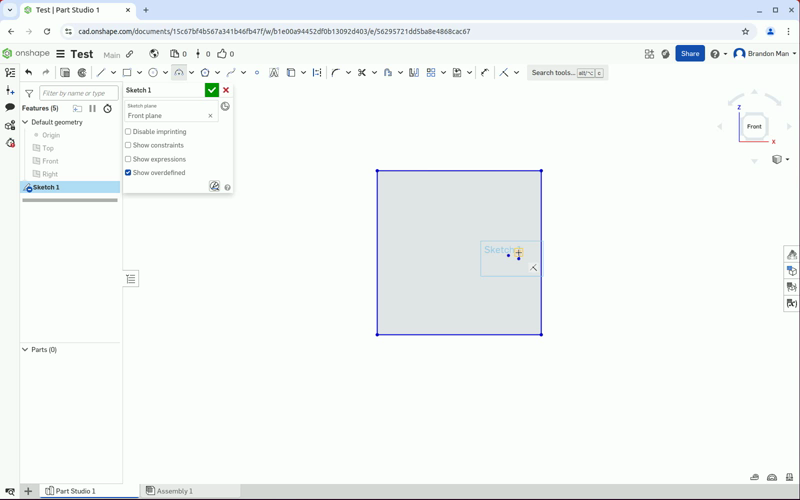
mouse_move(518, 258)
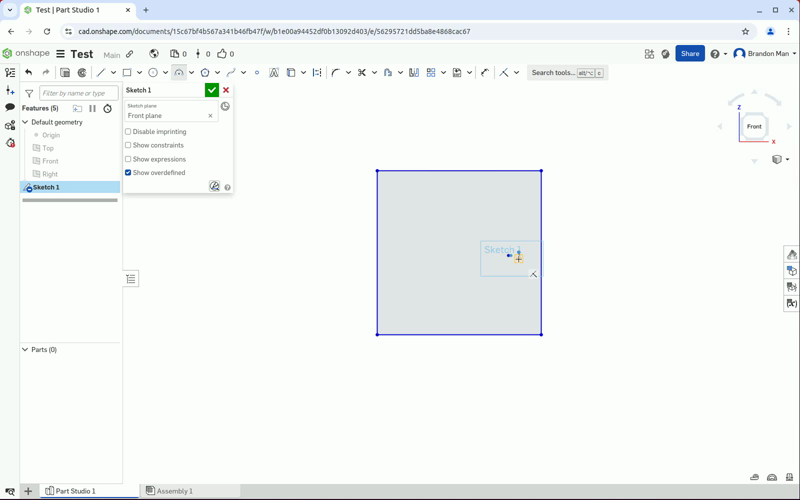
scroll(6)
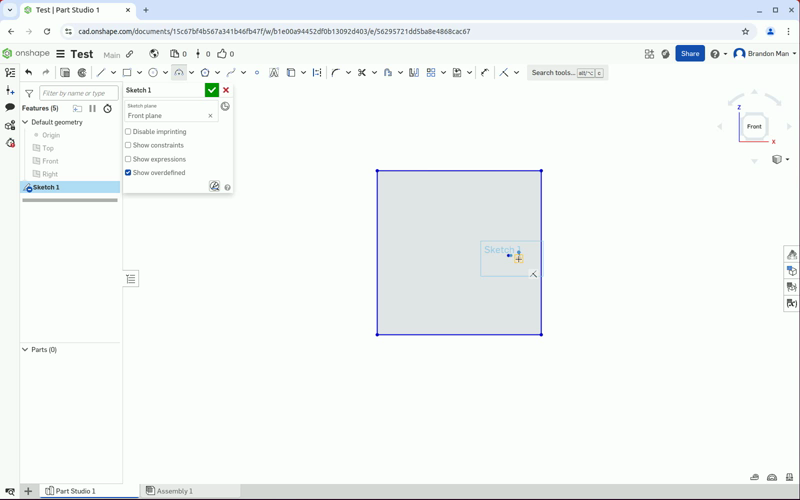
scroll(6)
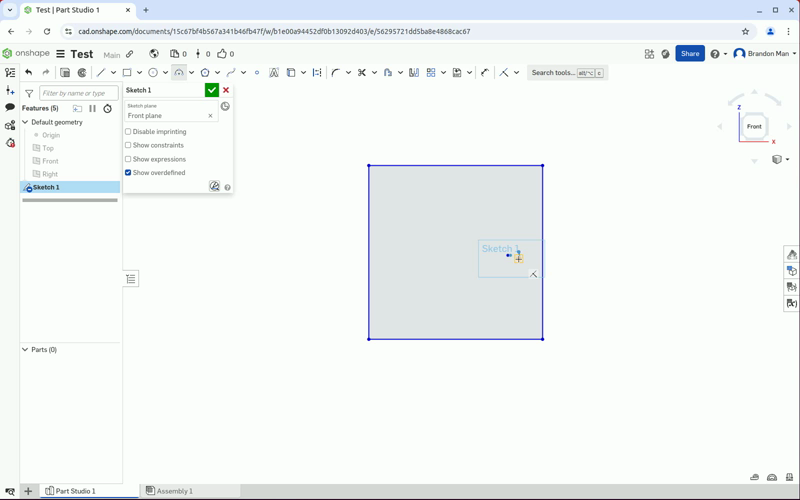
scroll(6)
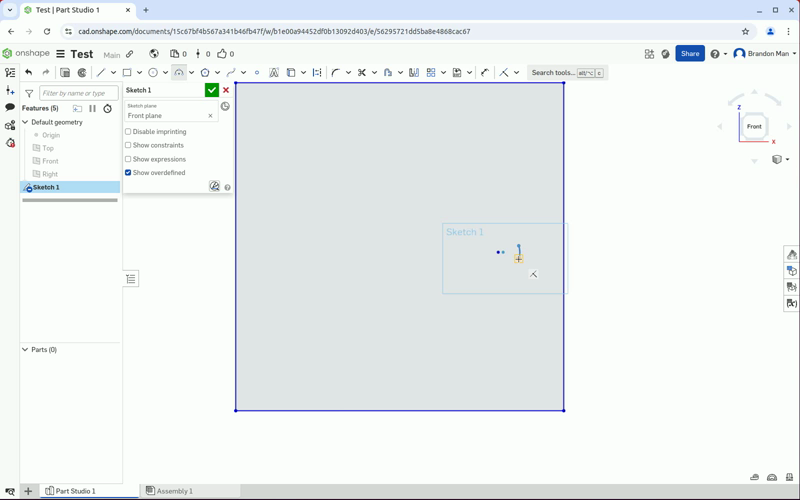
scroll(6)
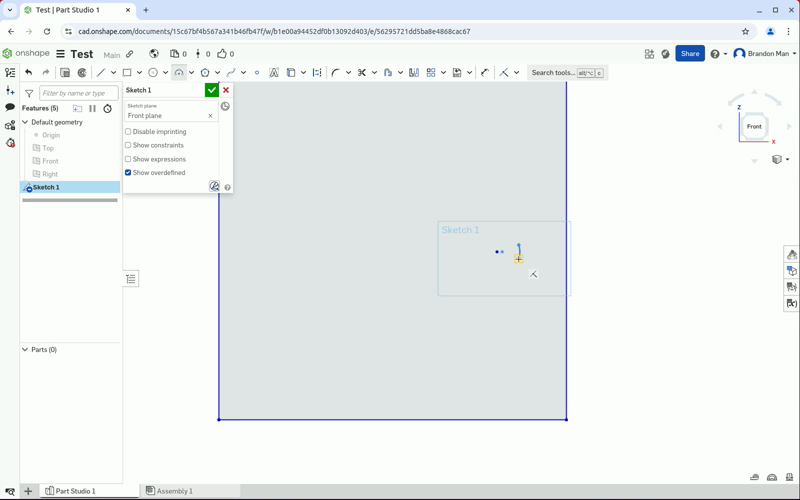
scroll(6)
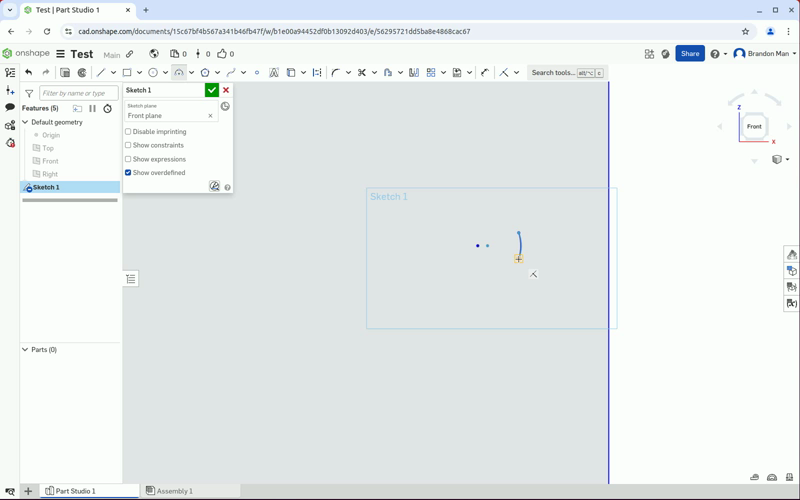
scroll(6)
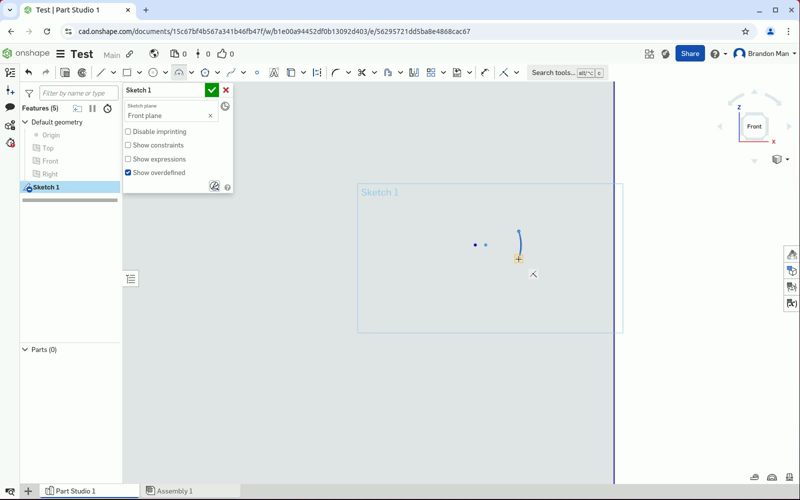
scroll(6)
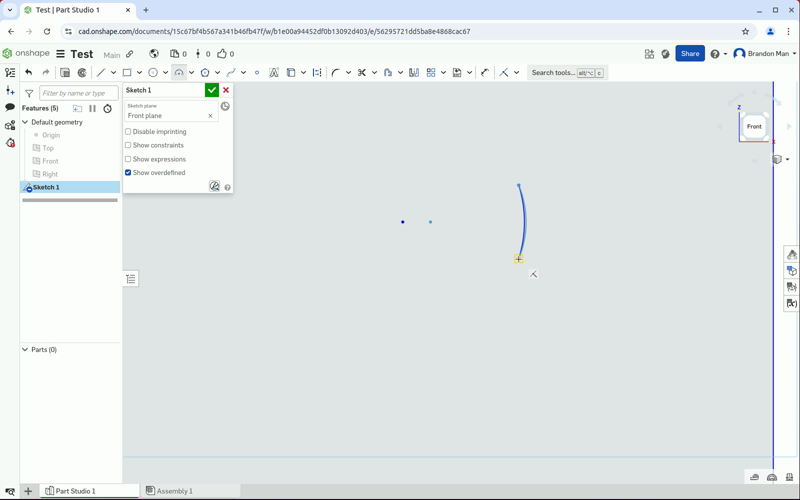
click(518, 258)
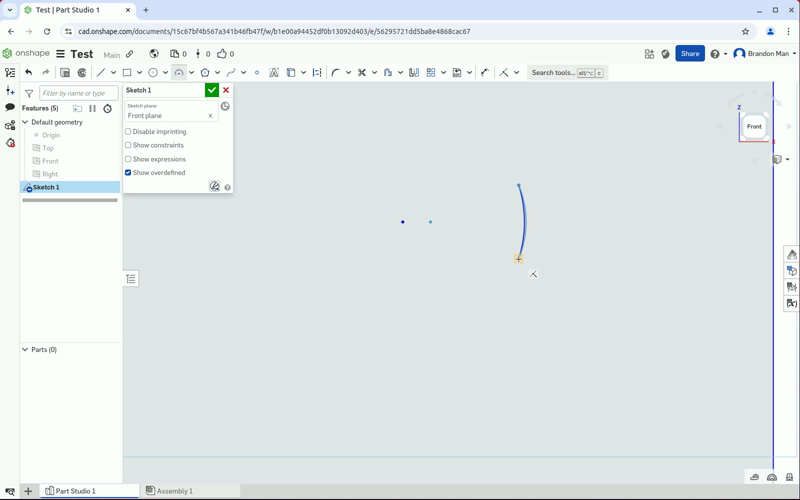
scroll(-6)
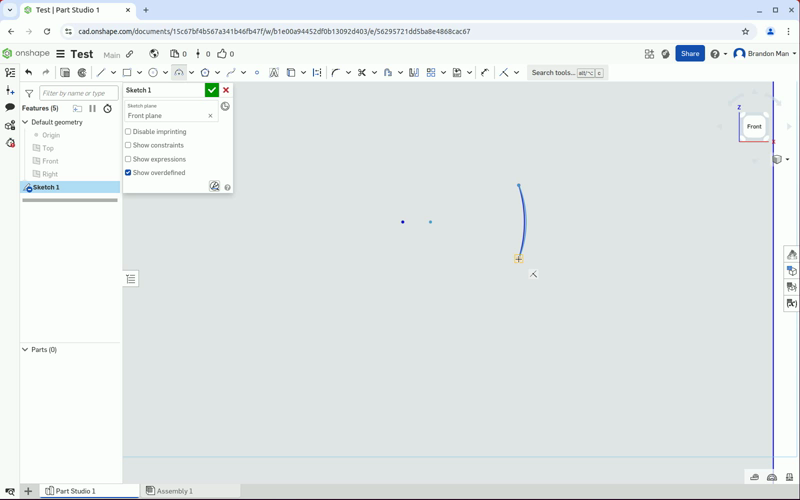
scroll(-6)
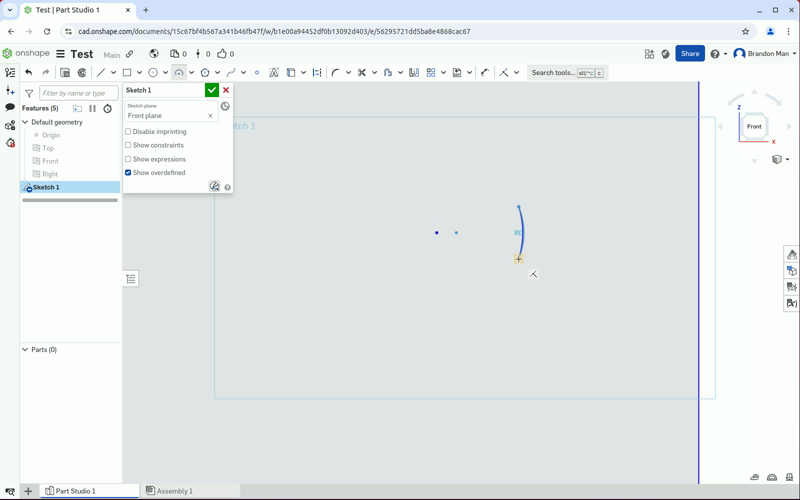
scroll(-6)
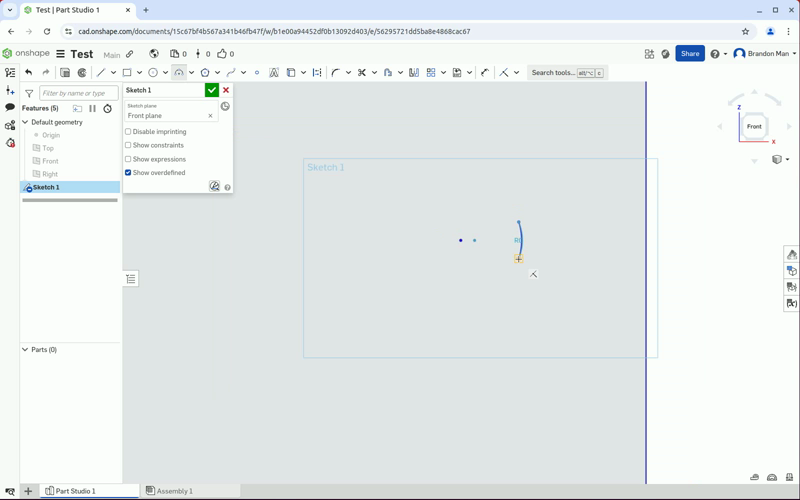
scroll(-6)
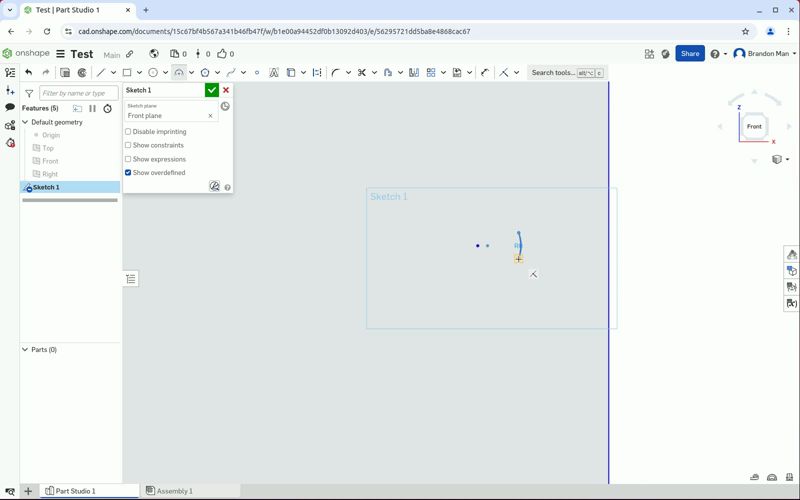
scroll(-6)
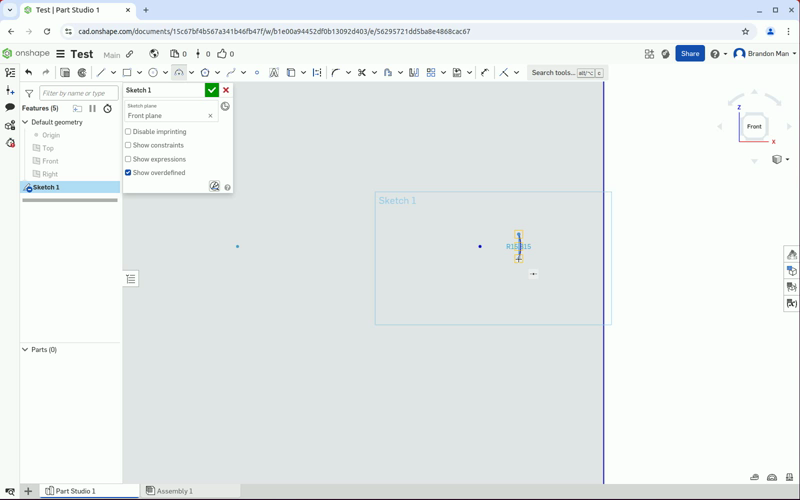
scroll(-6)
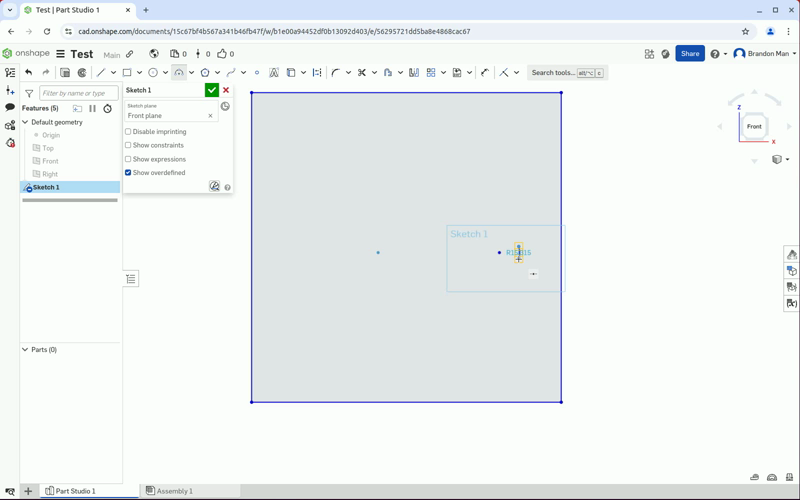
scroll(-6)
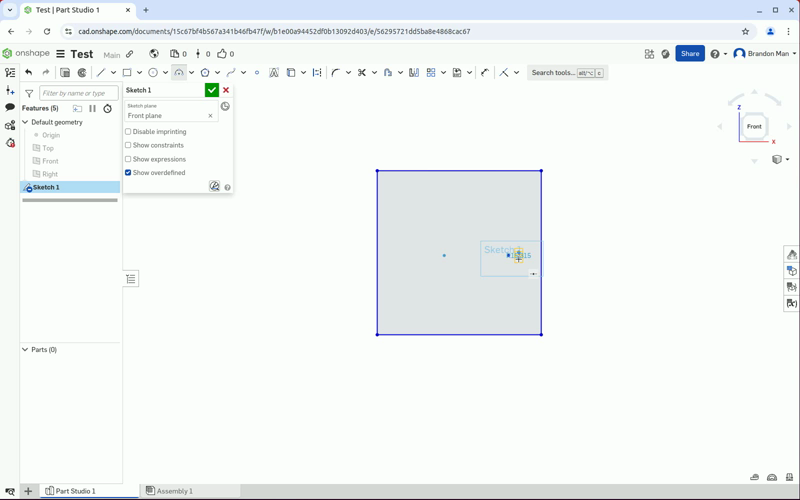
key_down(shift)
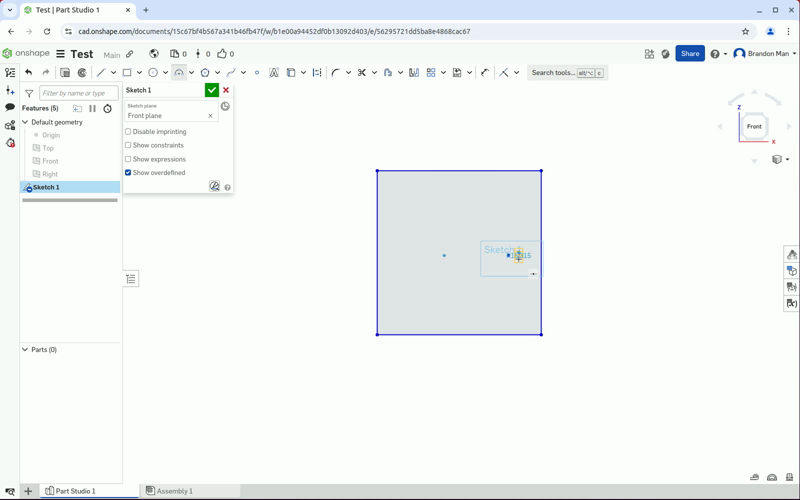
mouse_move(425, 255)
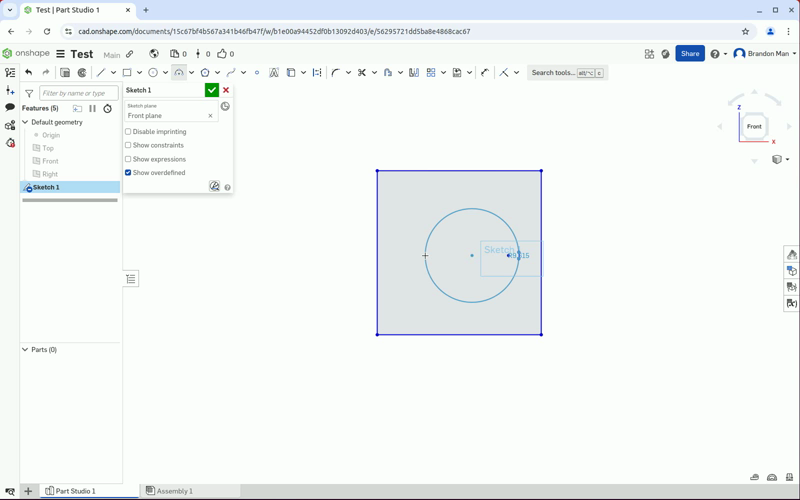
scroll(6)
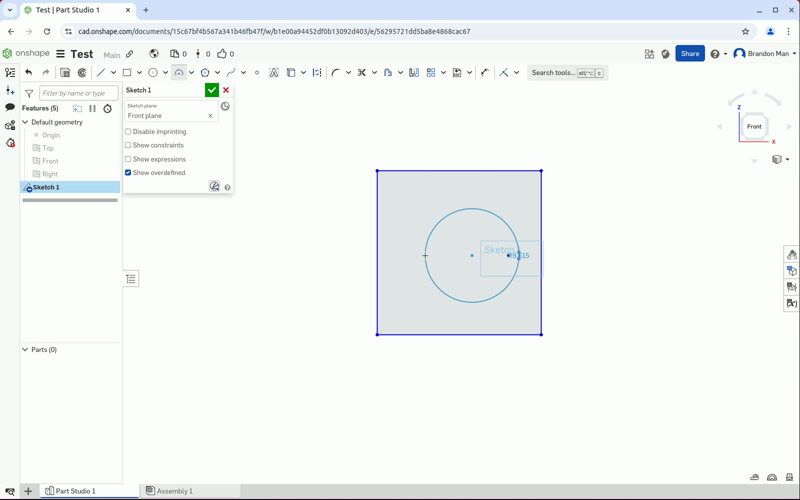
scroll(6)
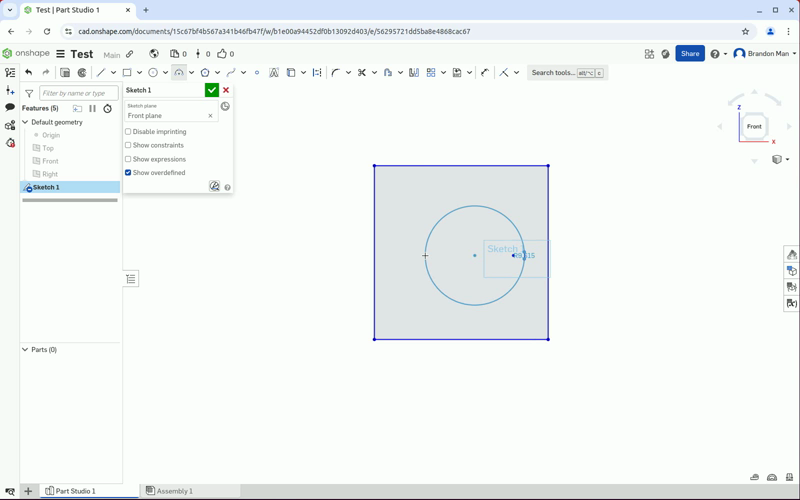
scroll(6)
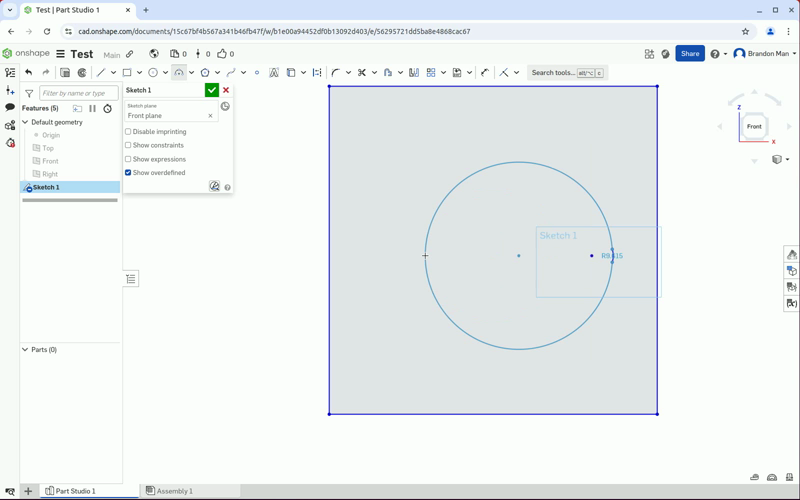
scroll(6)
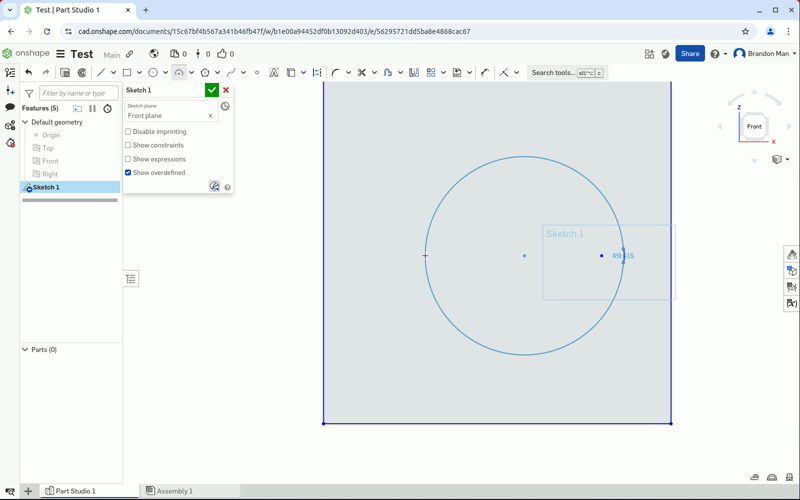
scroll(6)
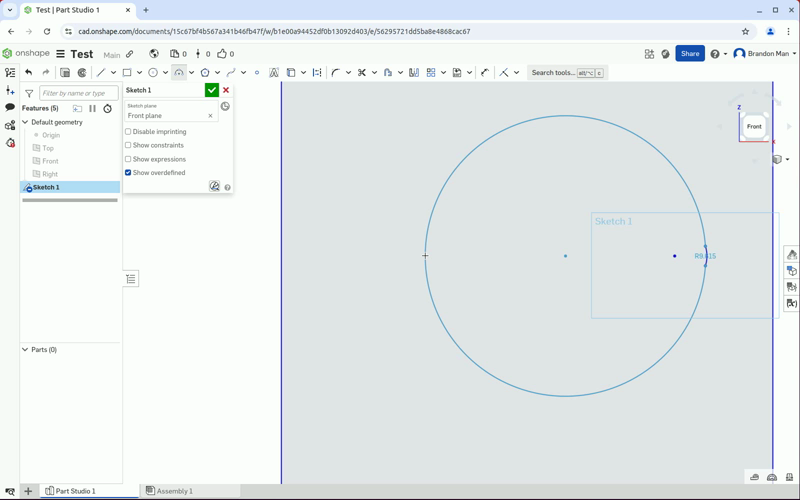
scroll(6)
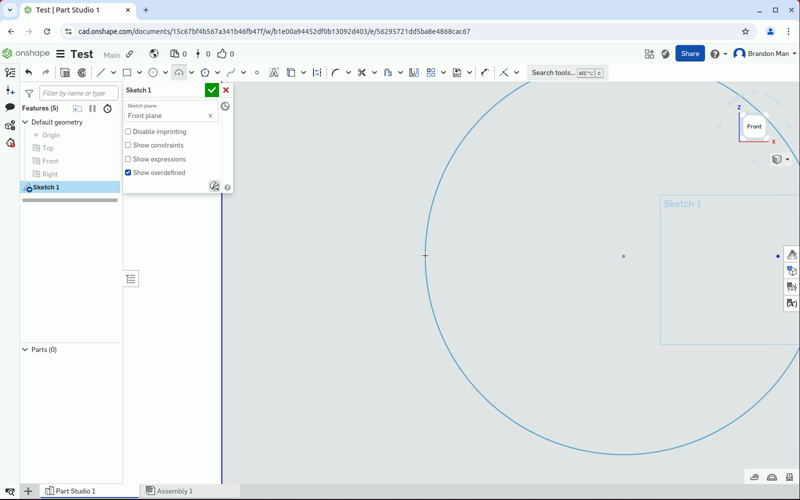
scroll(6)
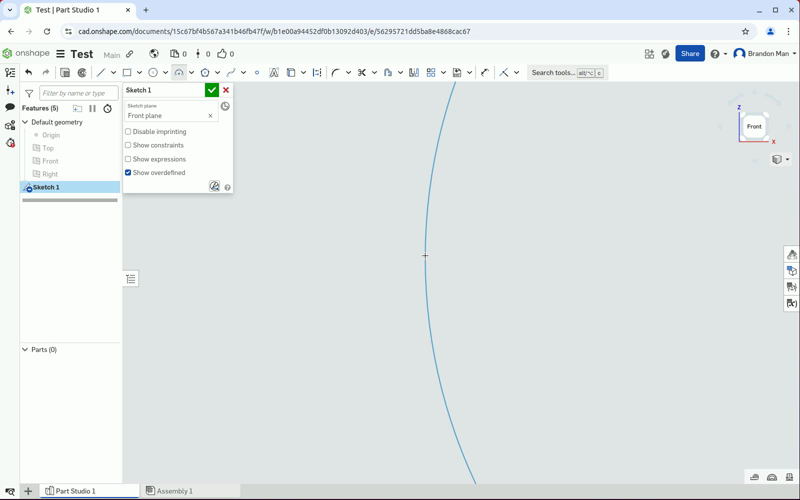
click(425, 255)
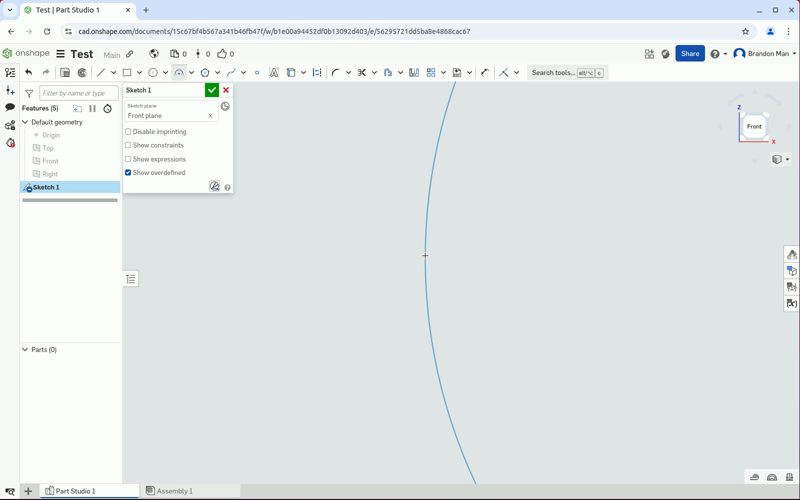
scroll(-6)
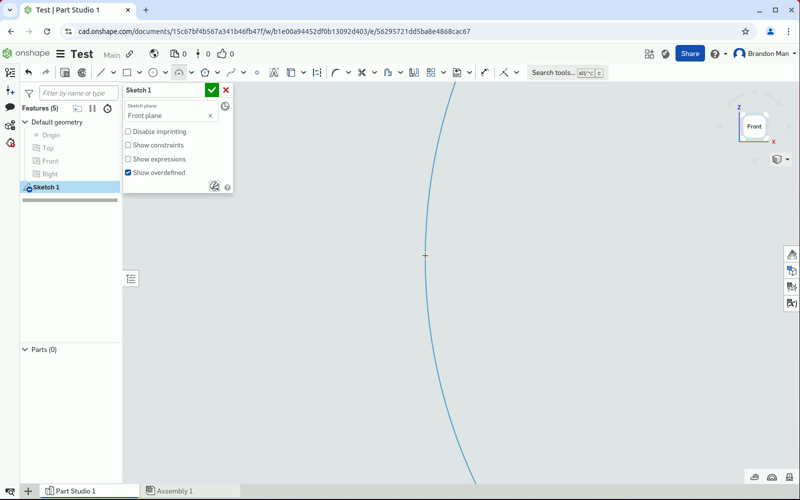
scroll(-6)
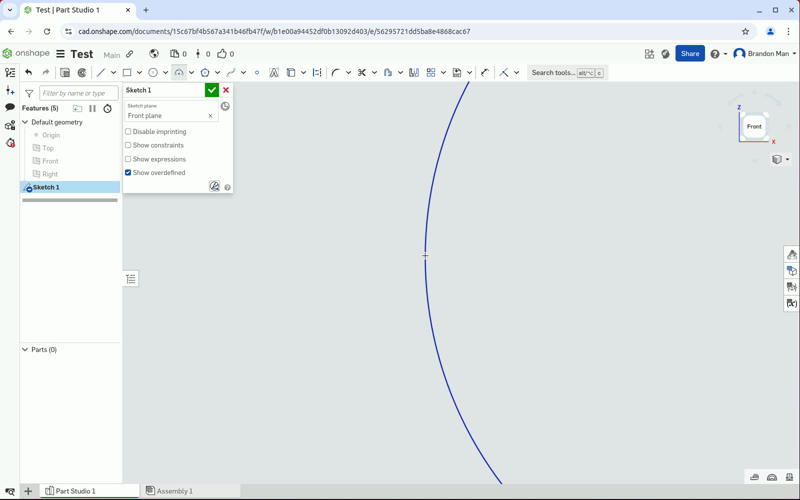
scroll(-6)
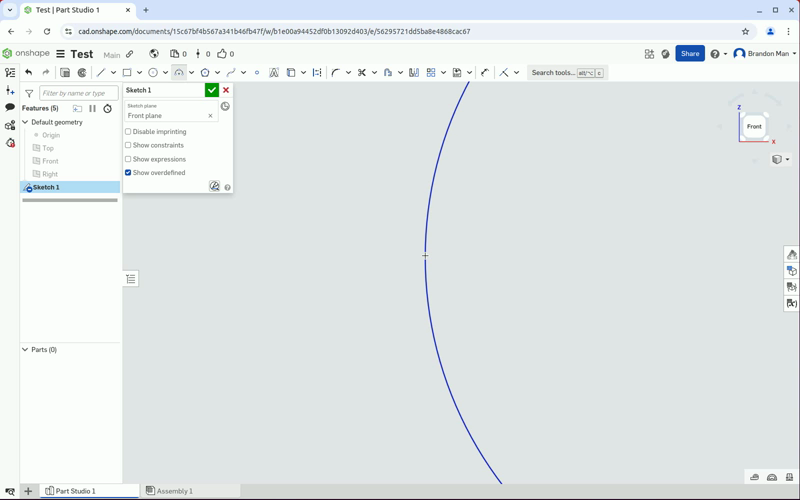
scroll(-6)
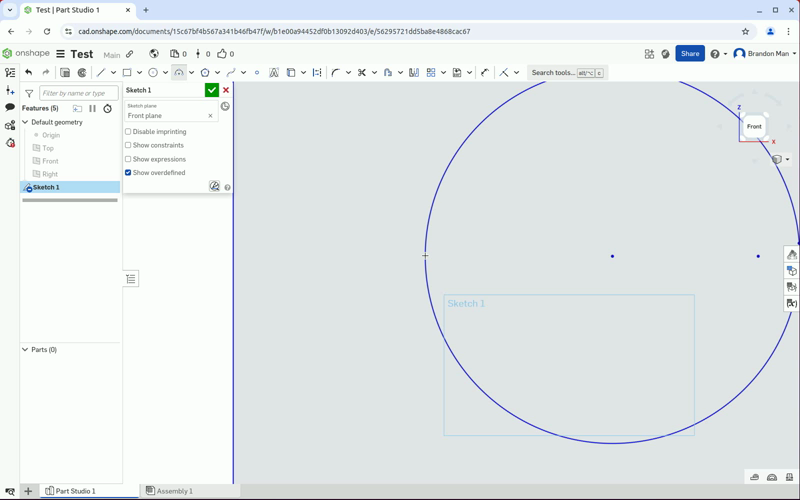
scroll(-6)
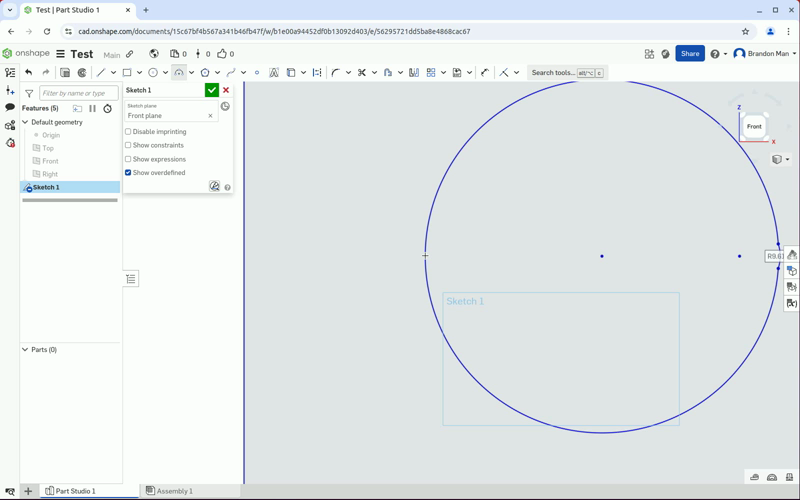
scroll(-6)
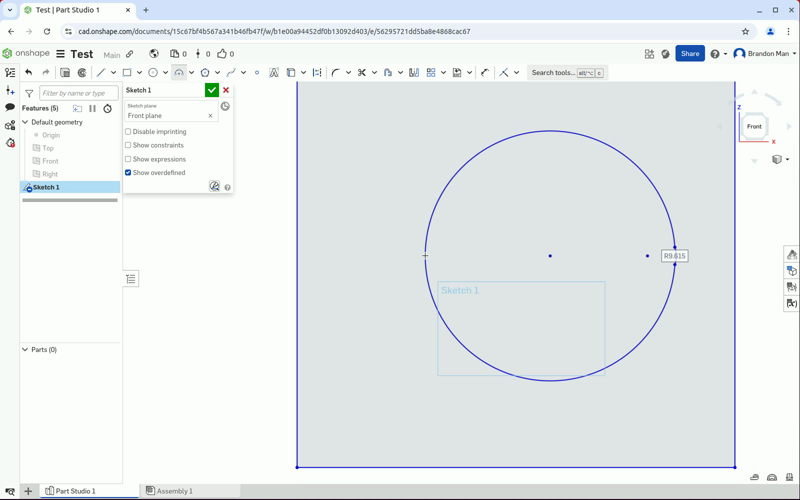
scroll(-6)
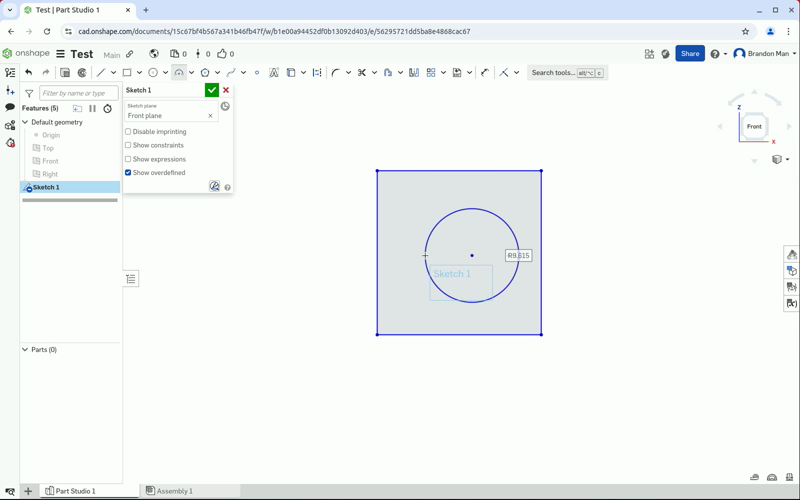
key_up(shift)
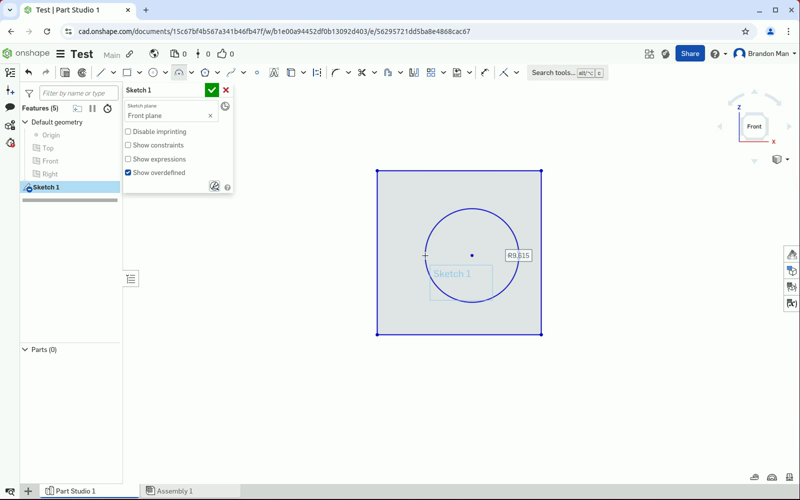
key(esc)
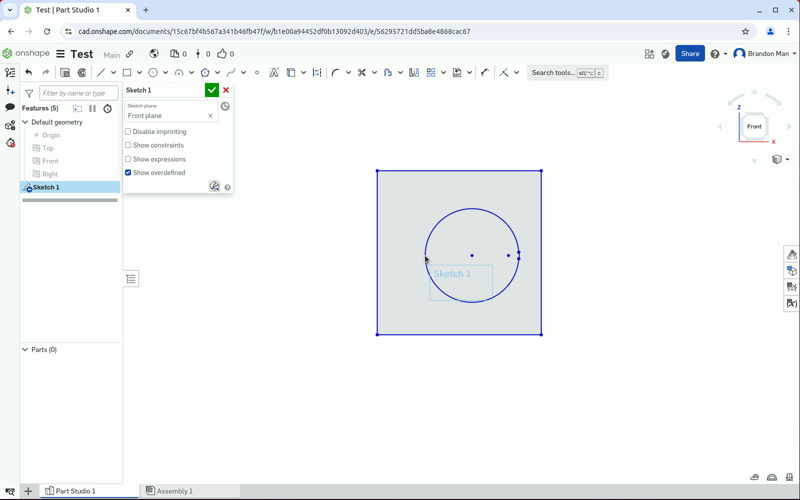
mouse_move(416, 216)
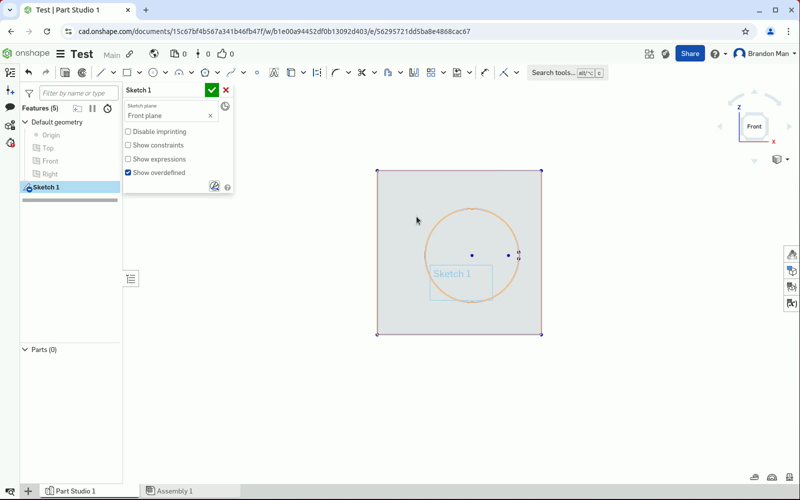
click(416, 216)
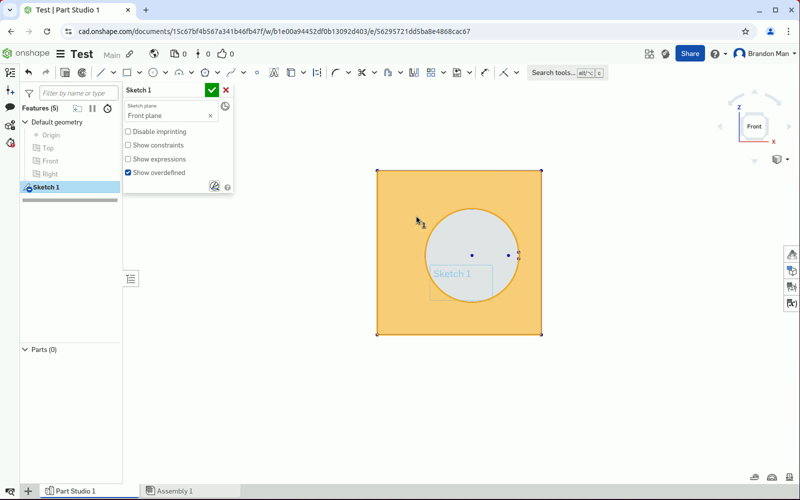
mouse_move(73, 352)
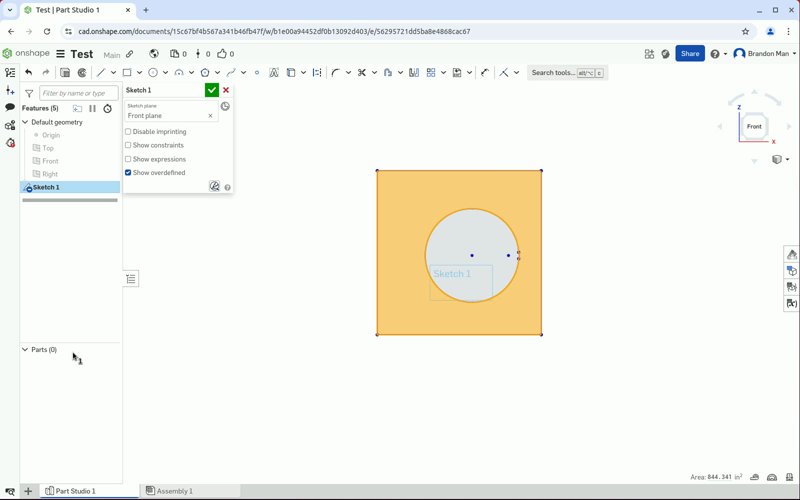
key(shift+y)
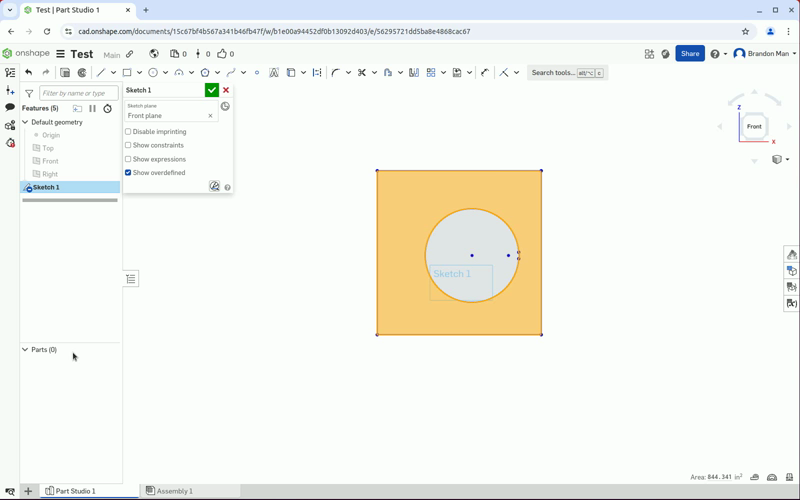
key(shift+e)
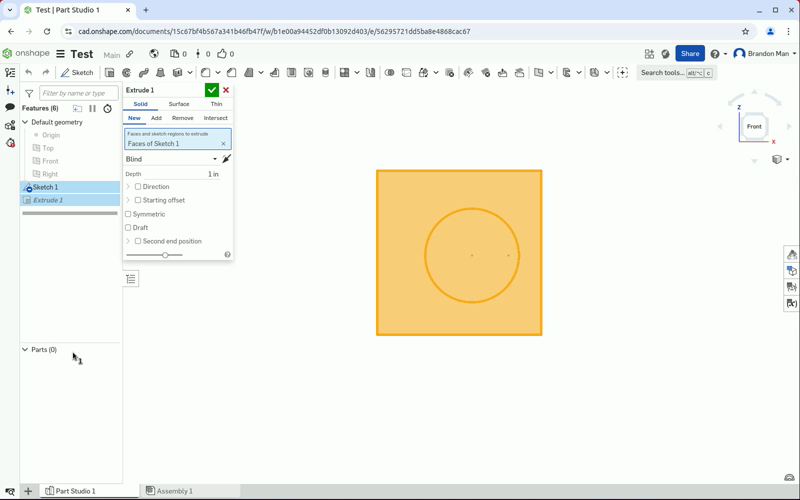
mouse_move(143, 106)
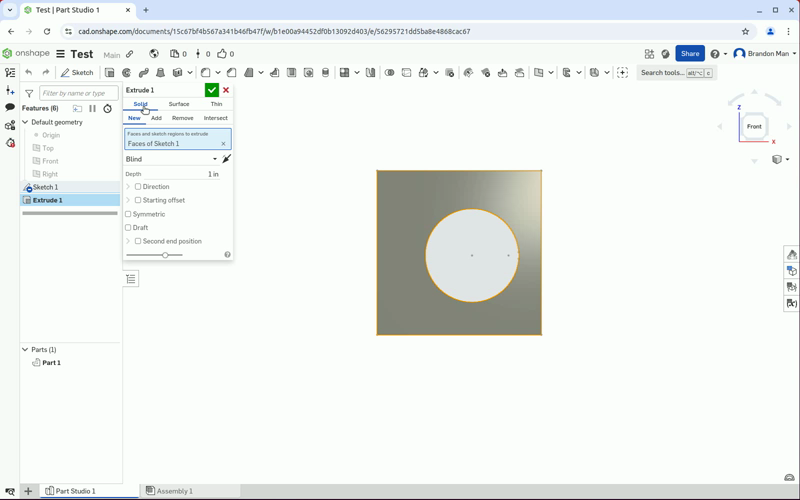
click(143, 106)
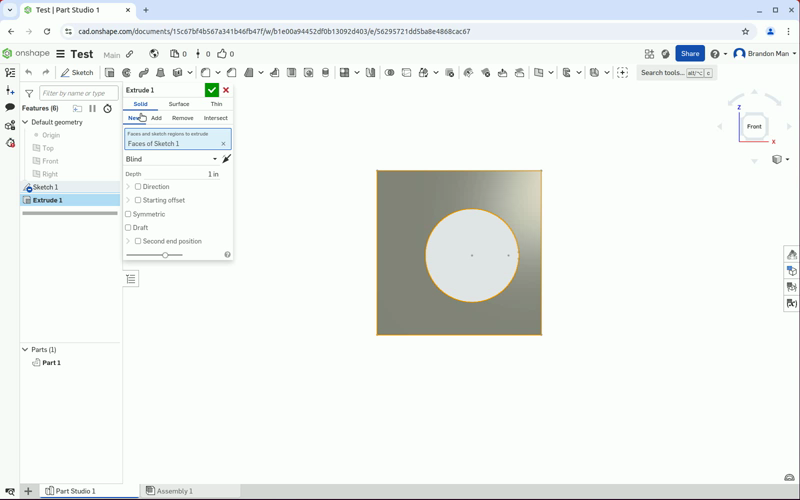
mouse_move(137, 120)
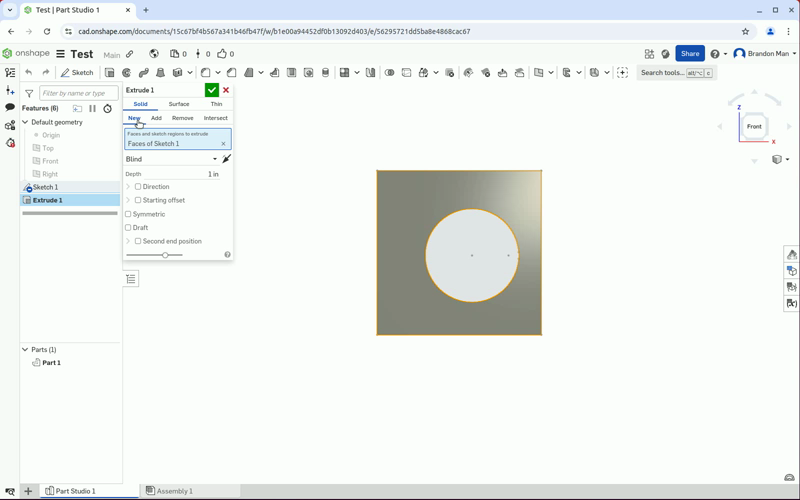
click(137, 120)
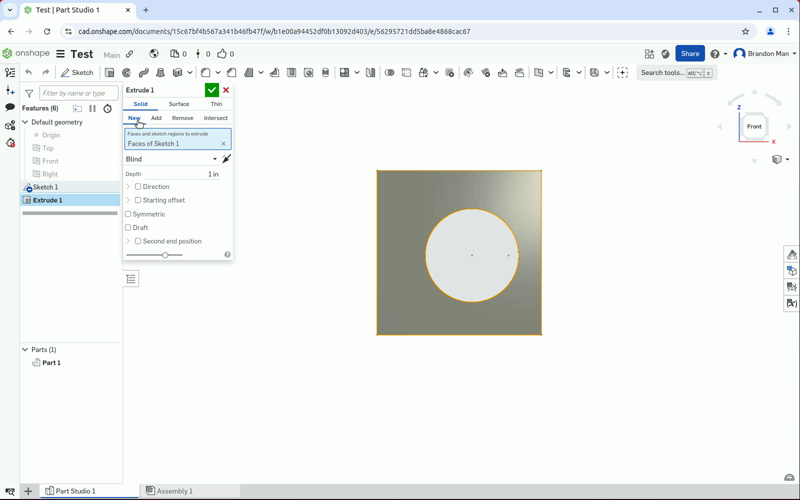
key(tab, 4)
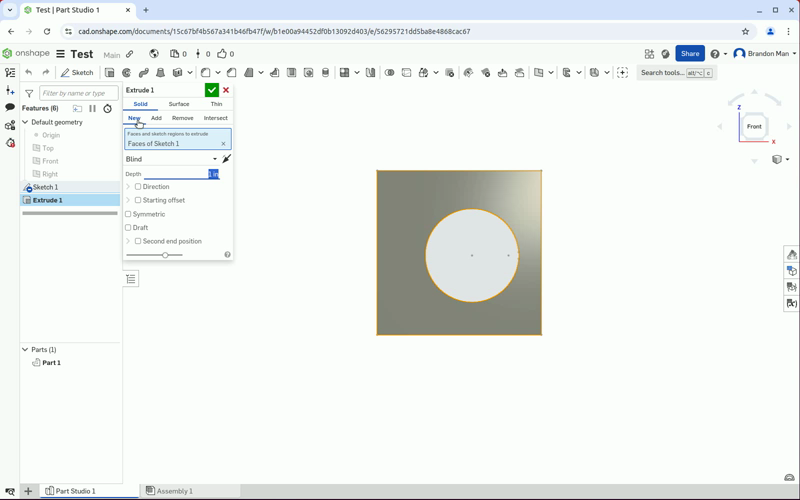
text(16.85)
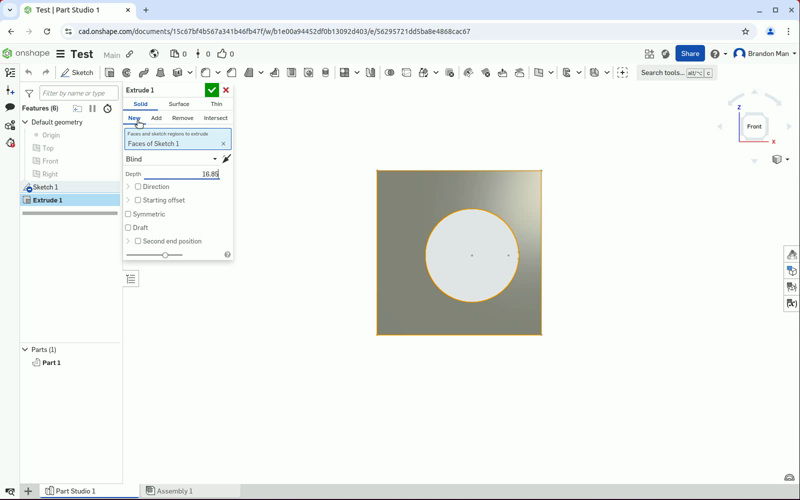
key(enter)
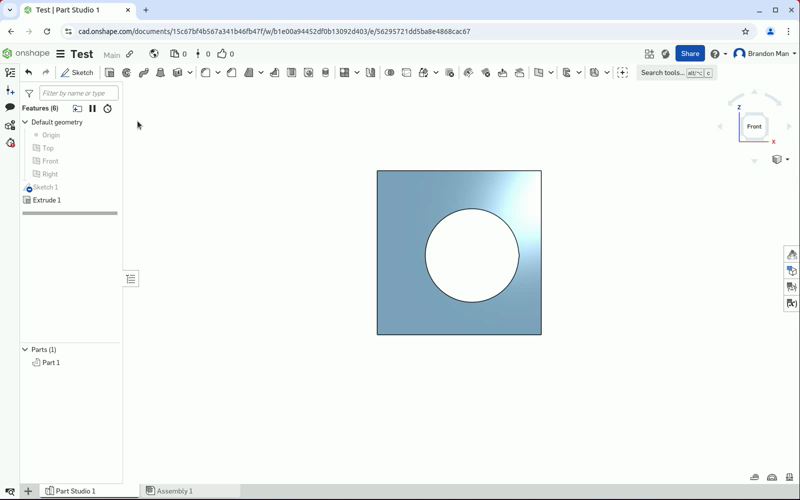
key(shift+h)
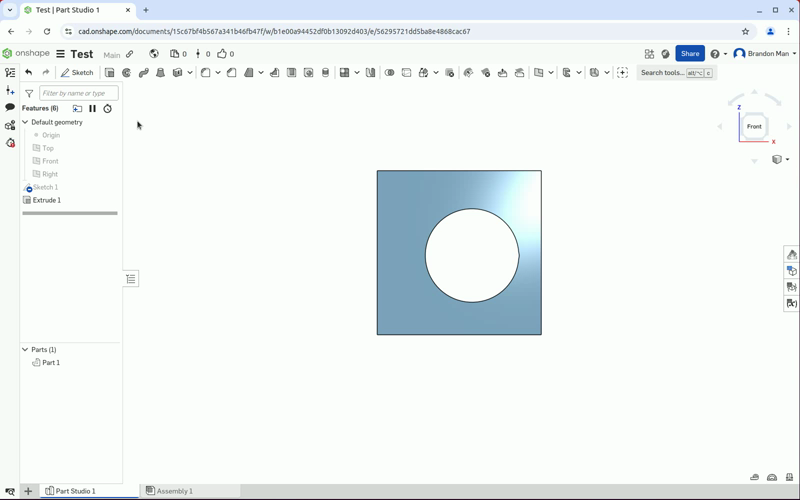
key(shift+h)
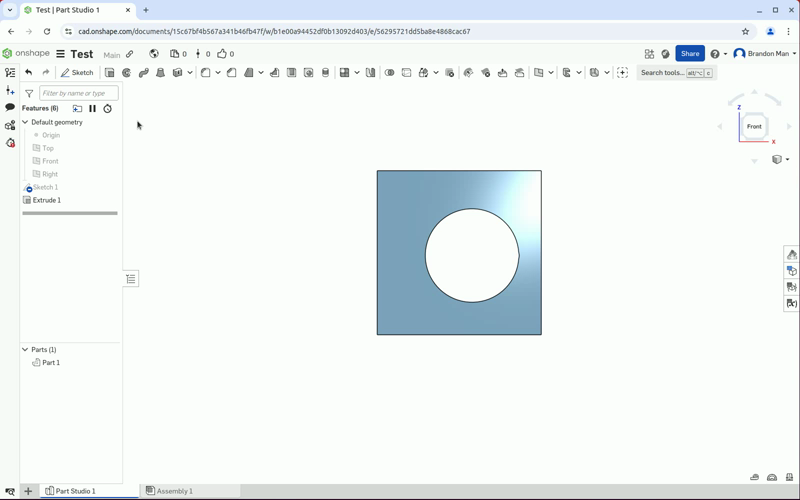
mouse_move(73, 189)
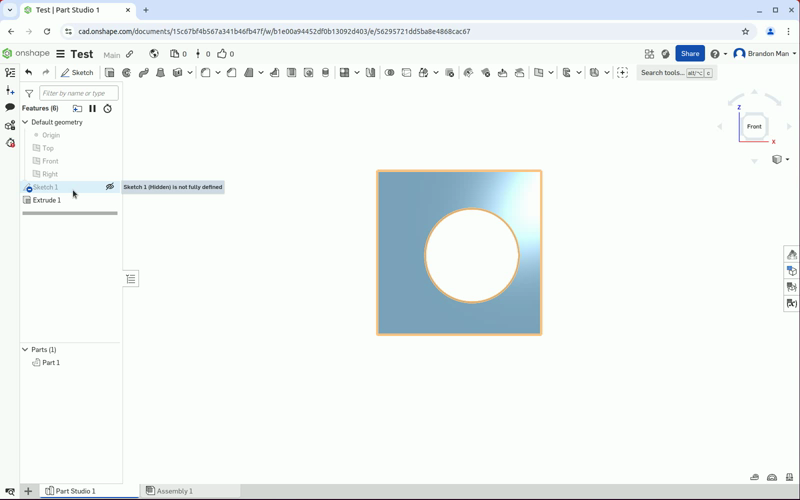
click(73, 189)
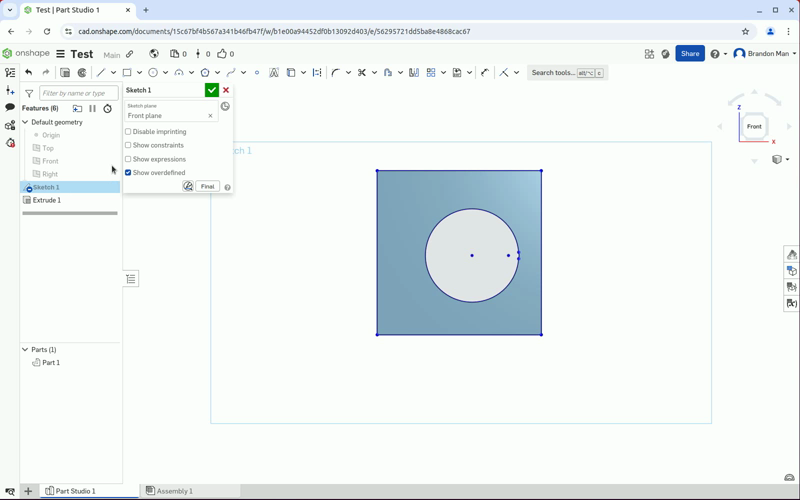
mouse_move(229, 92)
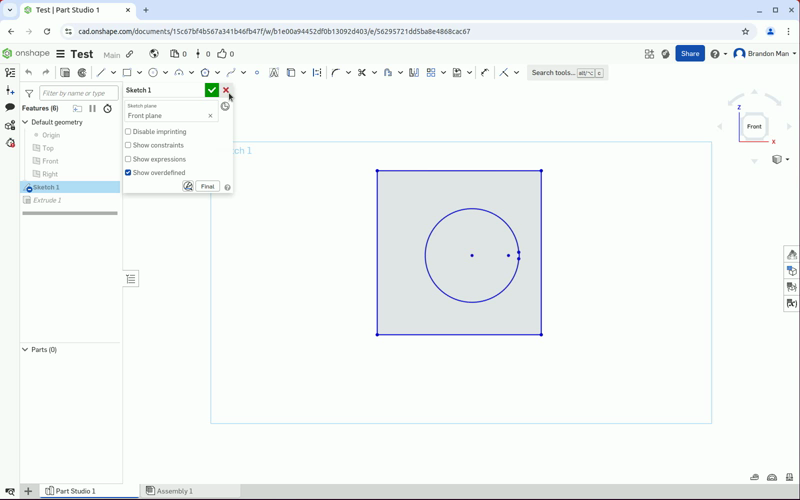
click(229, 92)
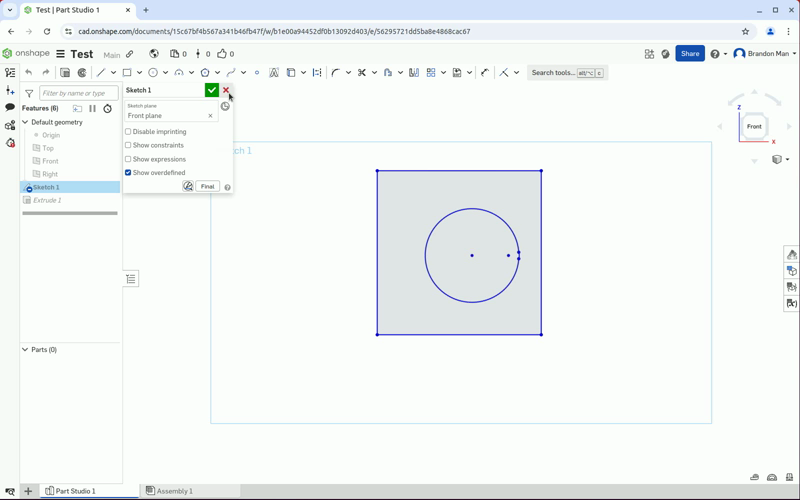
key(shift+s)
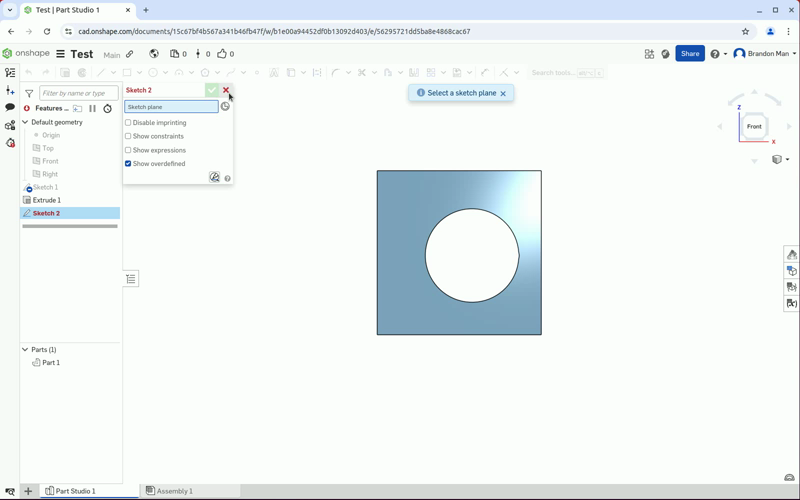
mouse_move(73, 163)
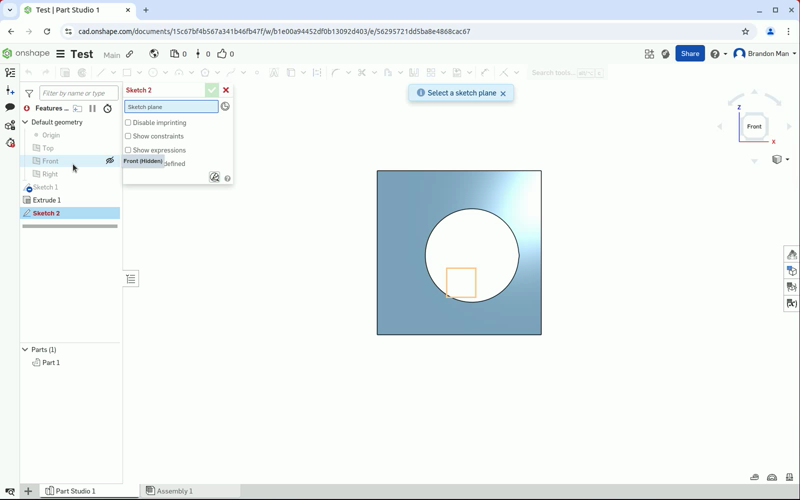
click(73, 163)
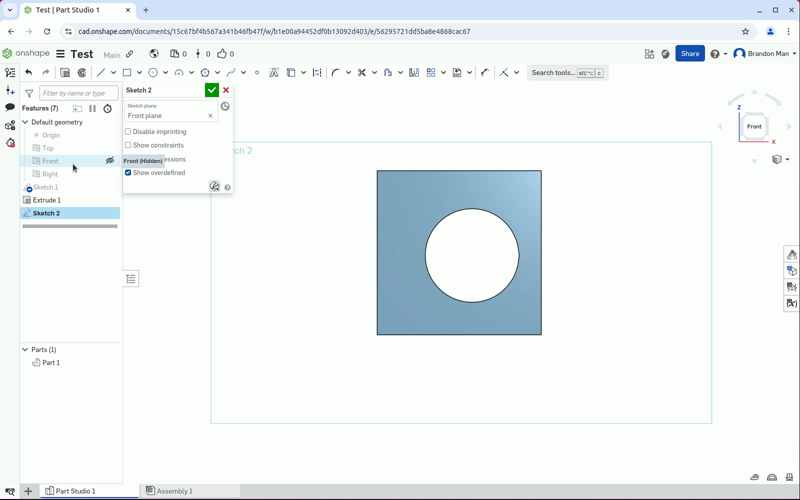
mouse_move(73, 352)
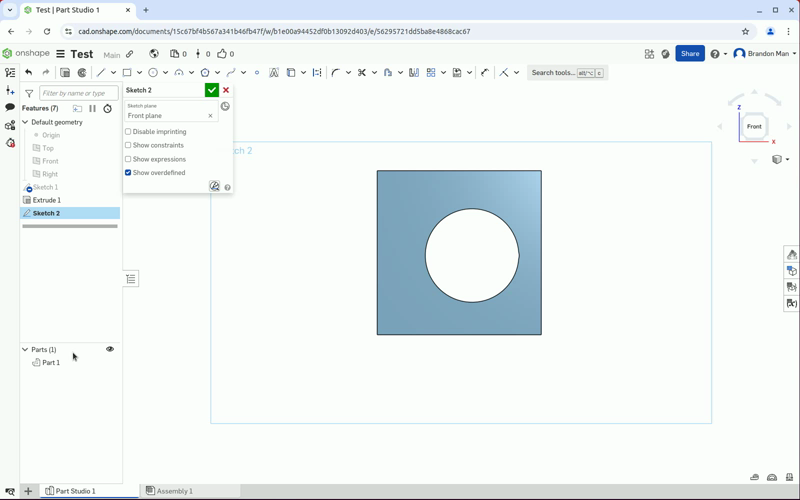
key(y)
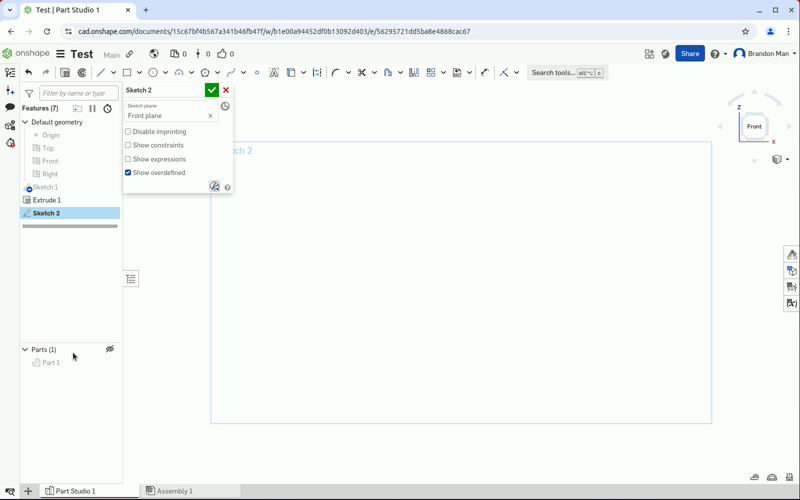
key(a)
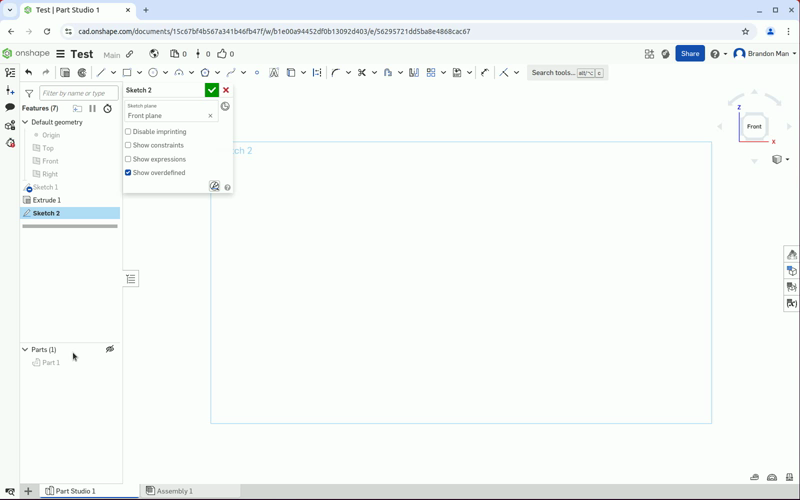
key_down(shift)
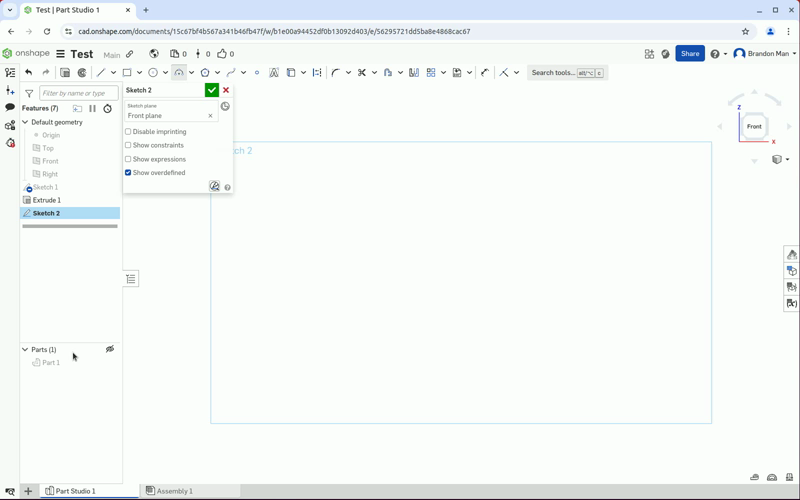
mouse_move(453, 249)
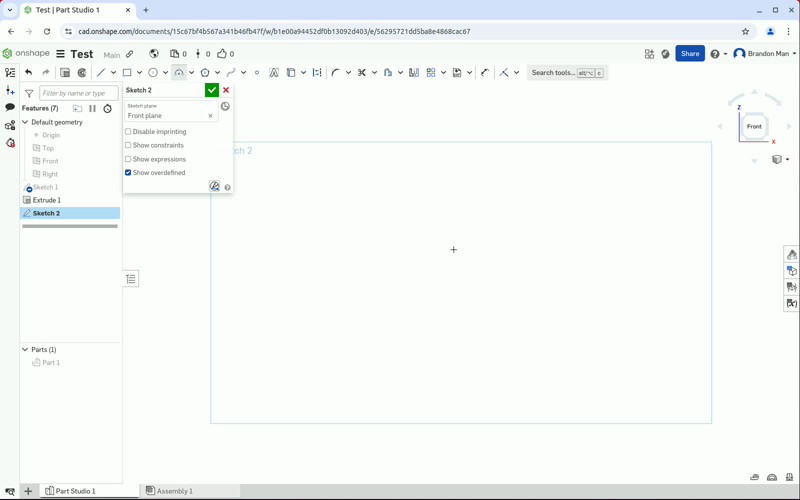
click(453, 249)
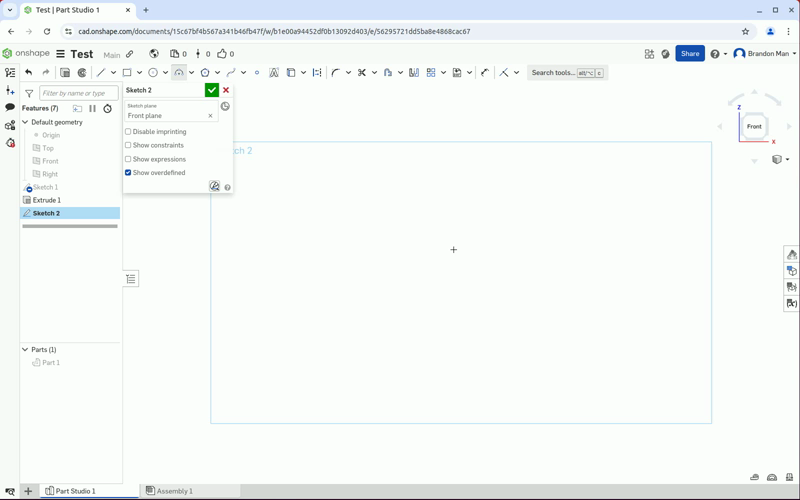
key_up(shift)
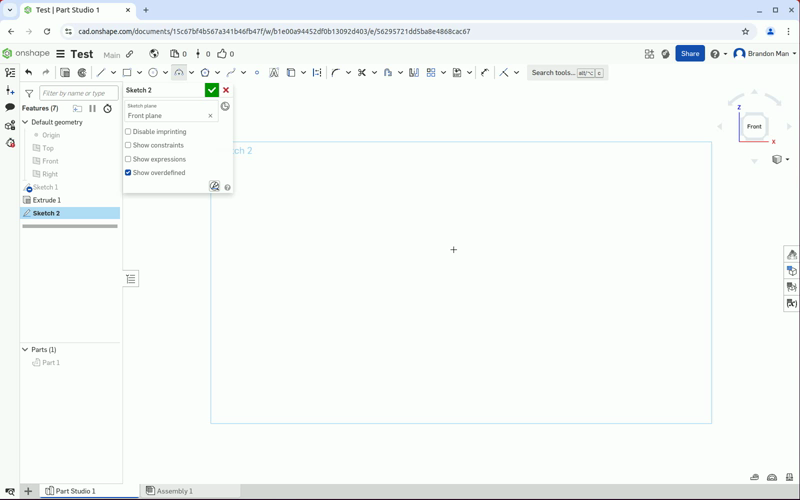
key_down(shift)
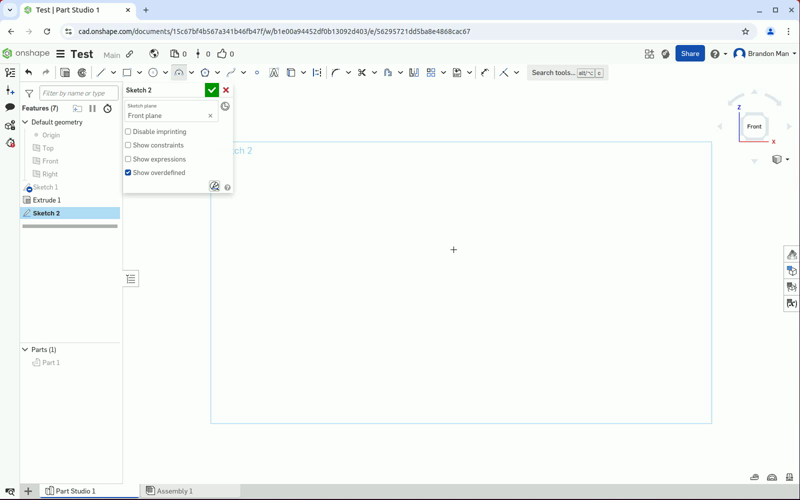
mouse_move(477, 248)
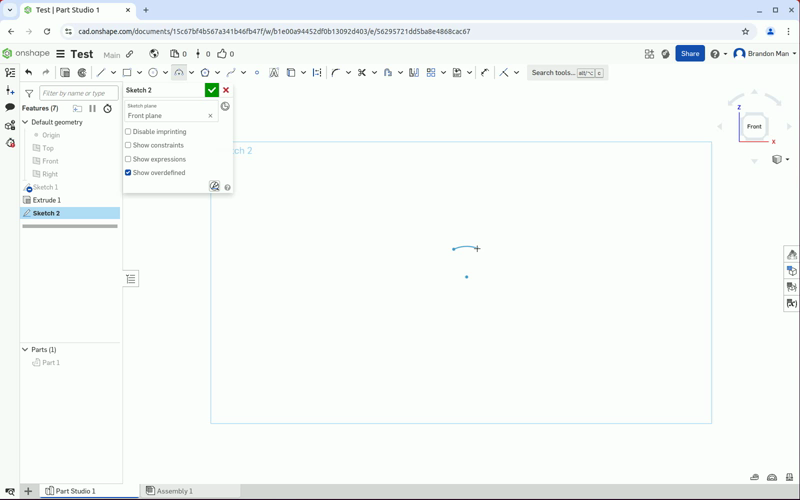
click(477, 248)
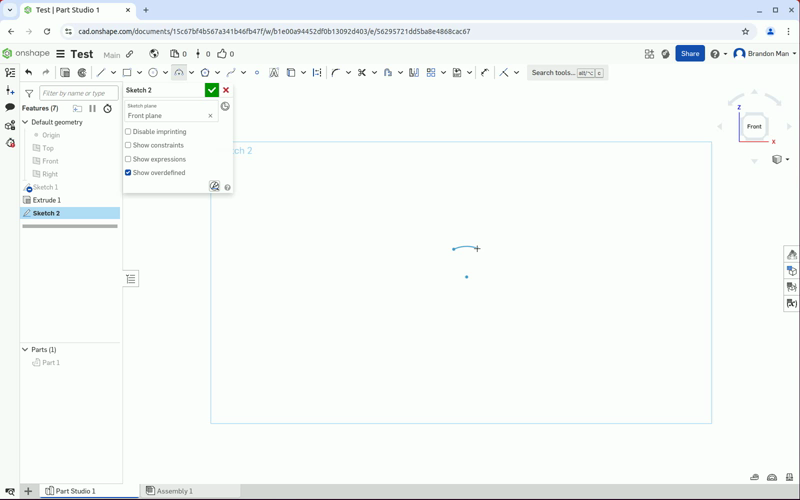
mouse_move(465, 243)
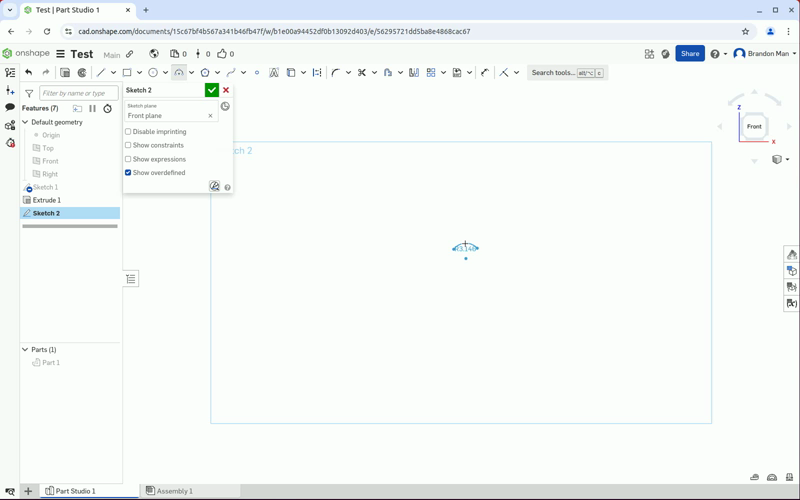
click(465, 243)
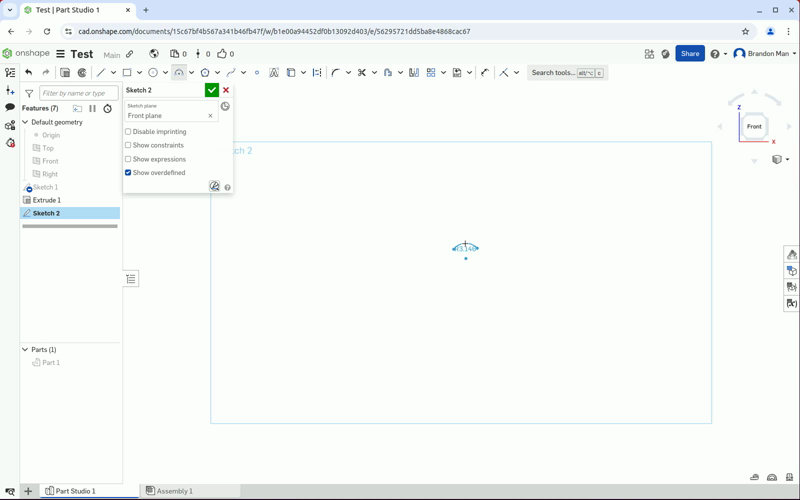
key_up(shift)
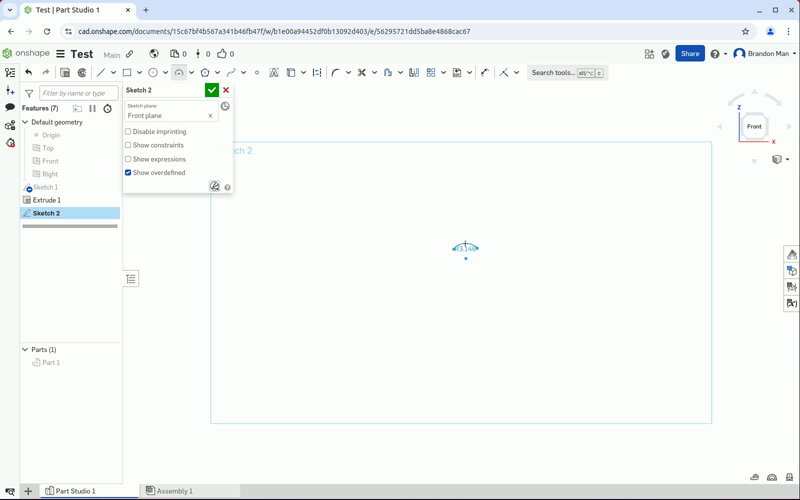
mouse_move(477, 248)
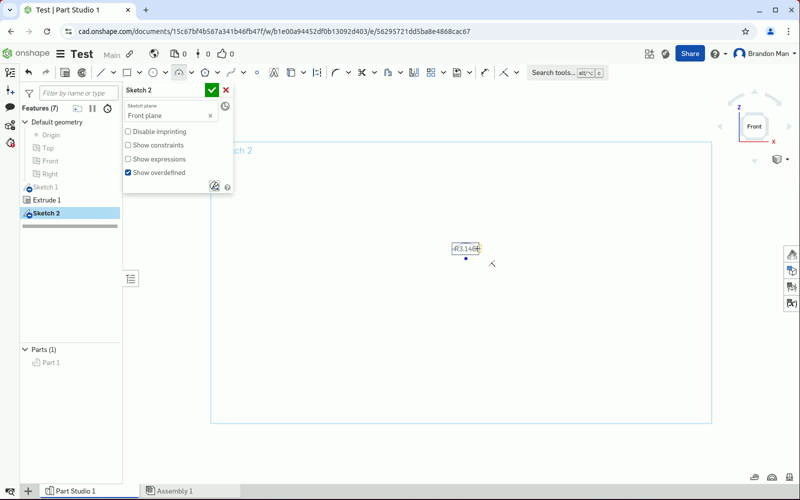
click(477, 248)
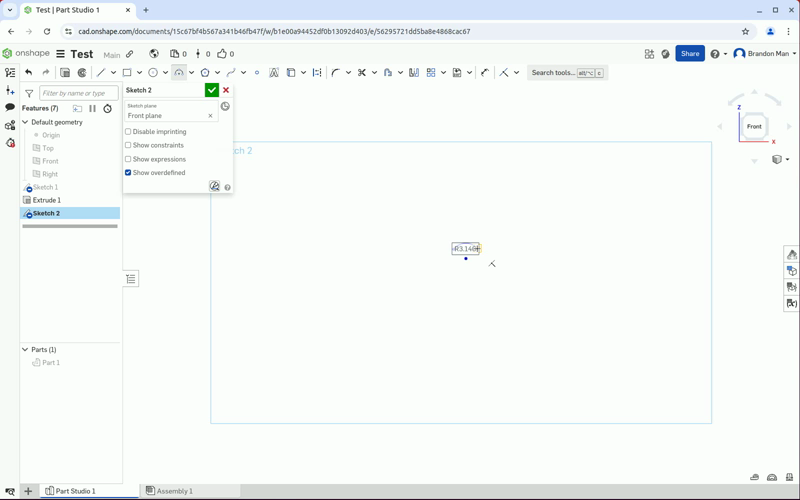
mouse_move(453, 249)
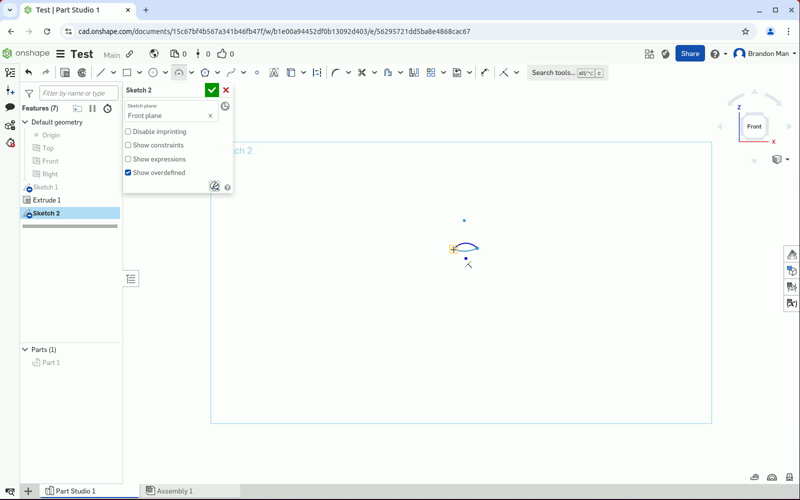
click(453, 249)
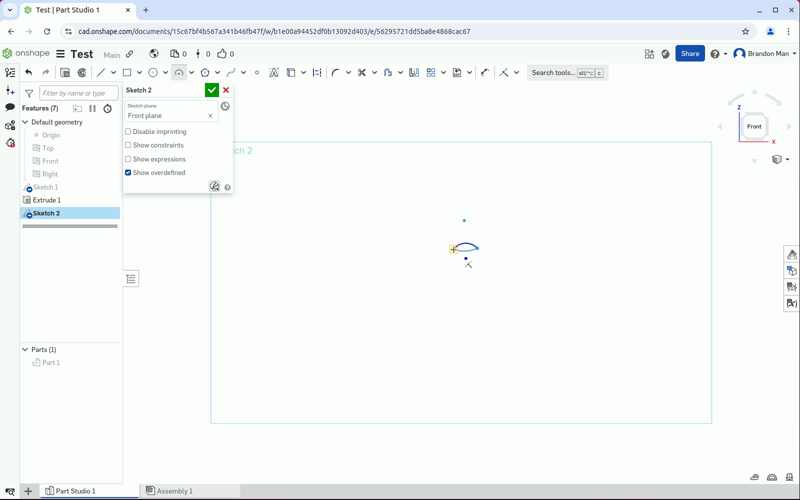
key_down(shift)
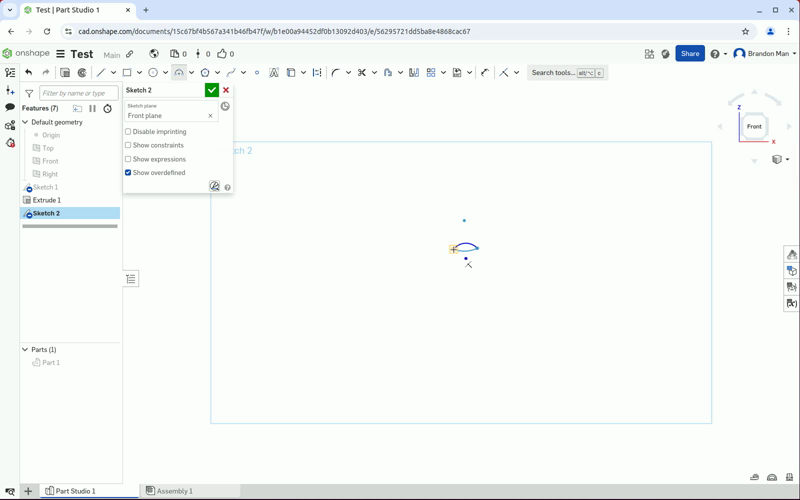
mouse_move(464, 205)
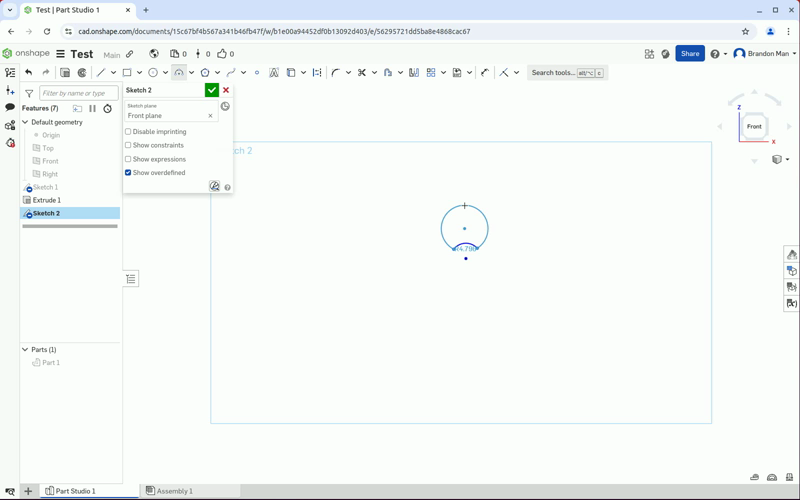
click(464, 205)
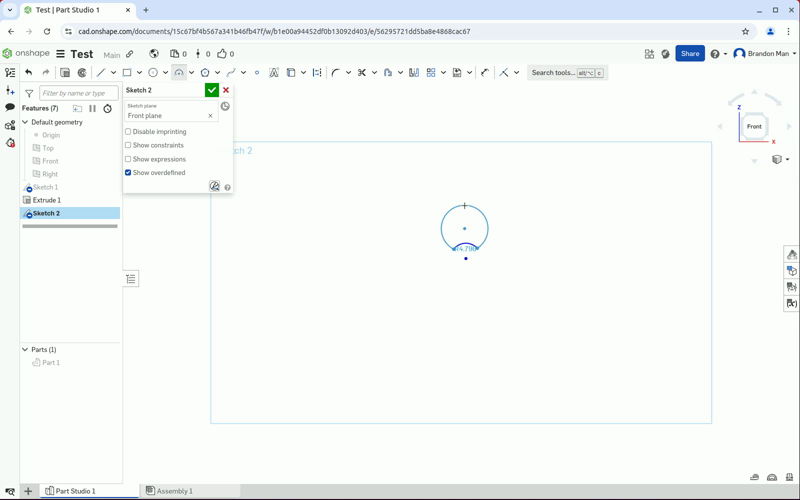
key_up(shift)
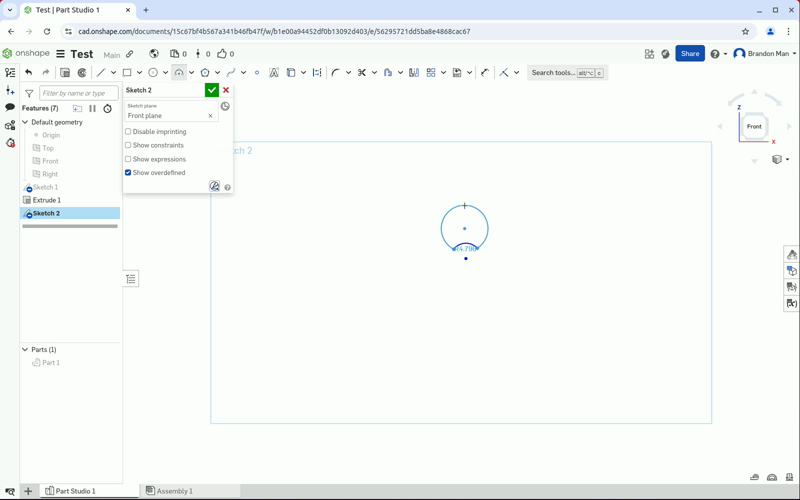
key(esc)
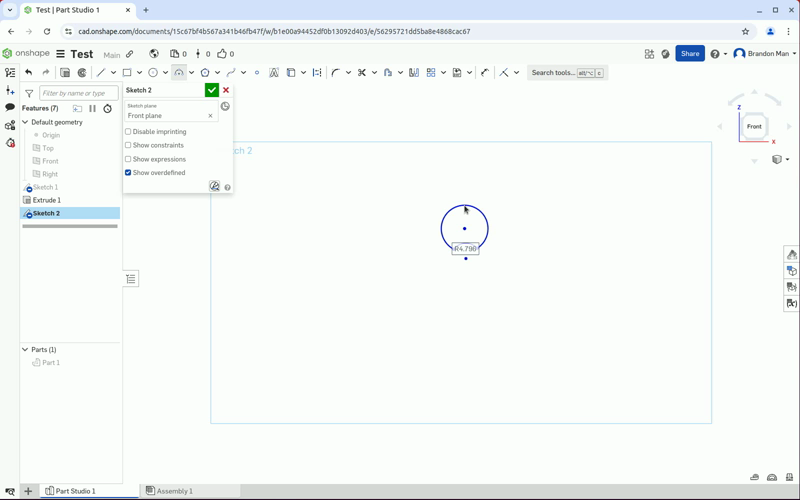
mouse_move(469, 230)
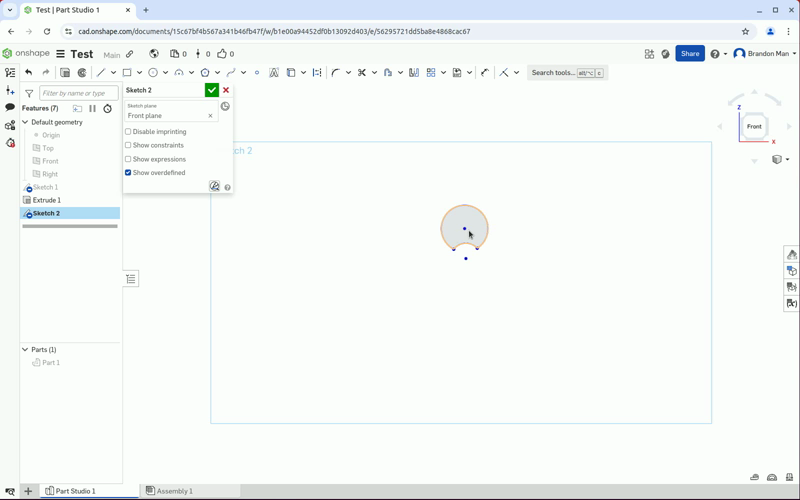
scroll(6)
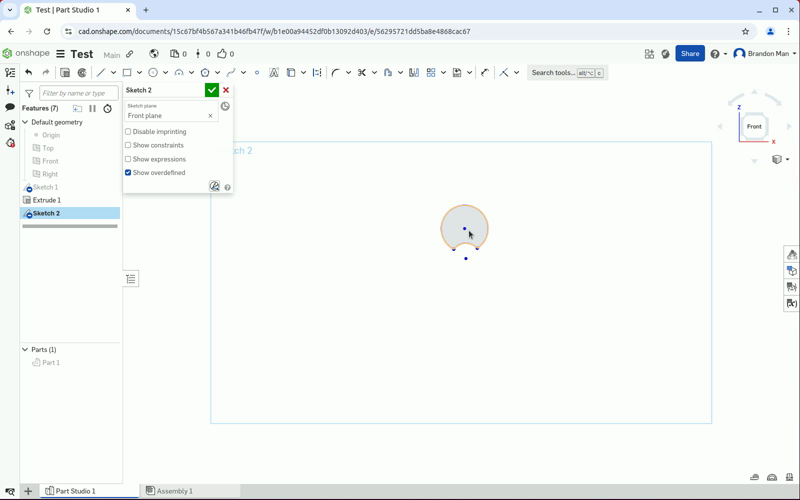
scroll(6)
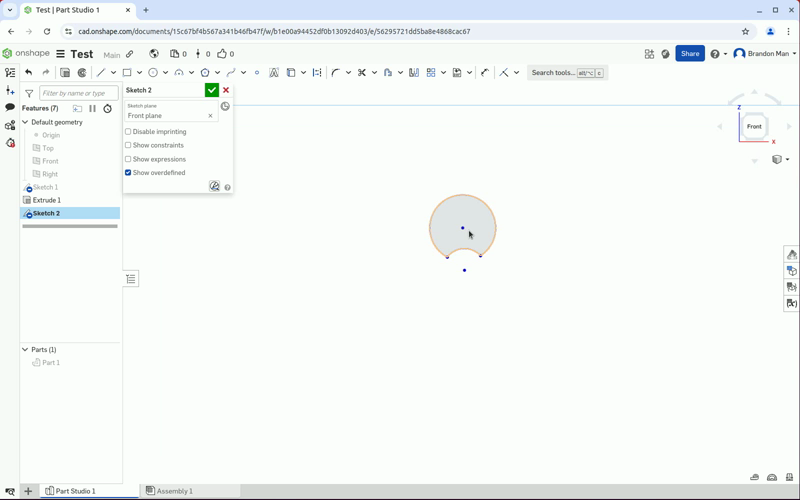
scroll(6)
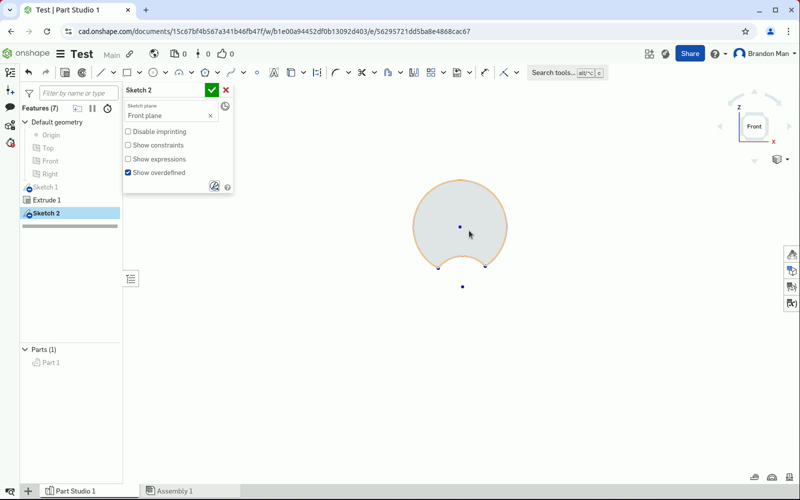
scroll(6)
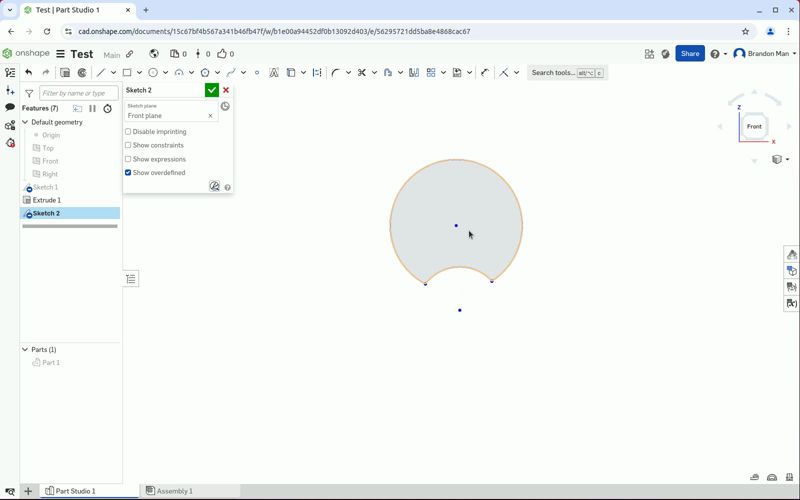
scroll(6)
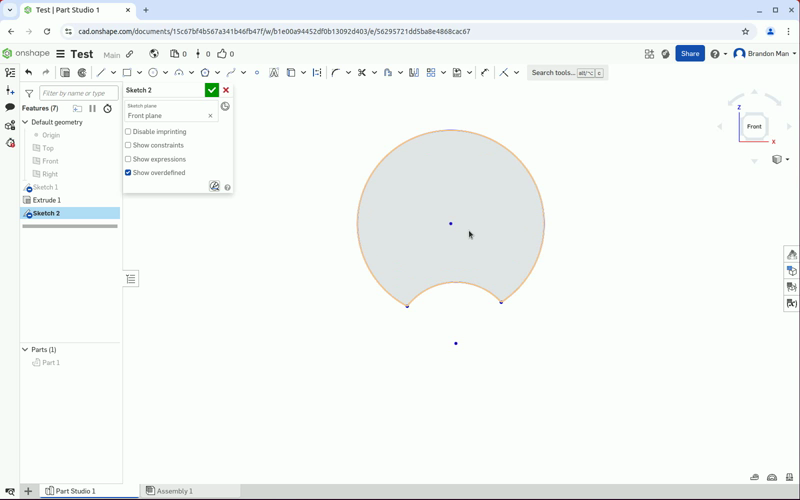
scroll(6)
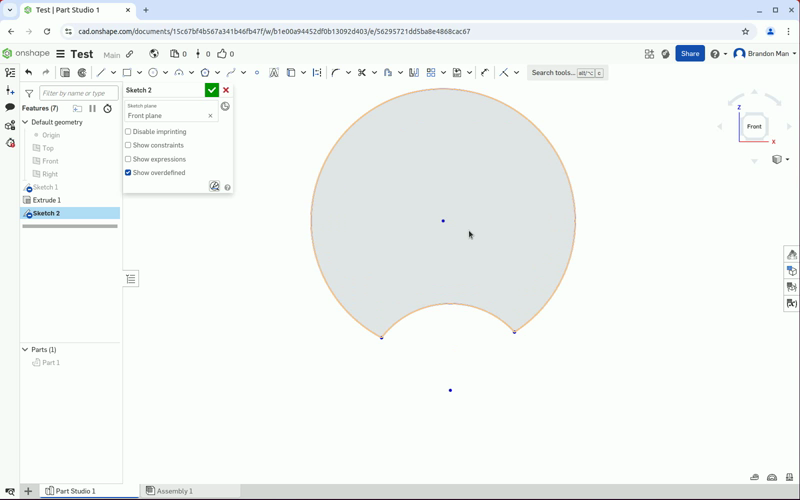
scroll(6)
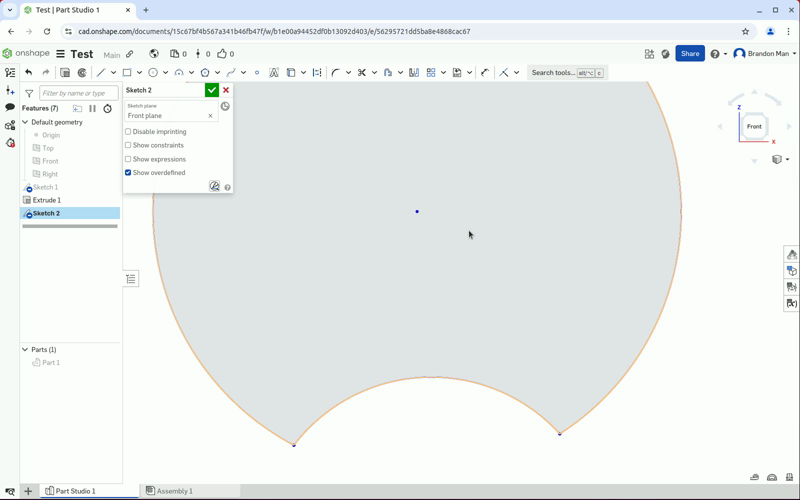
click(469, 230)
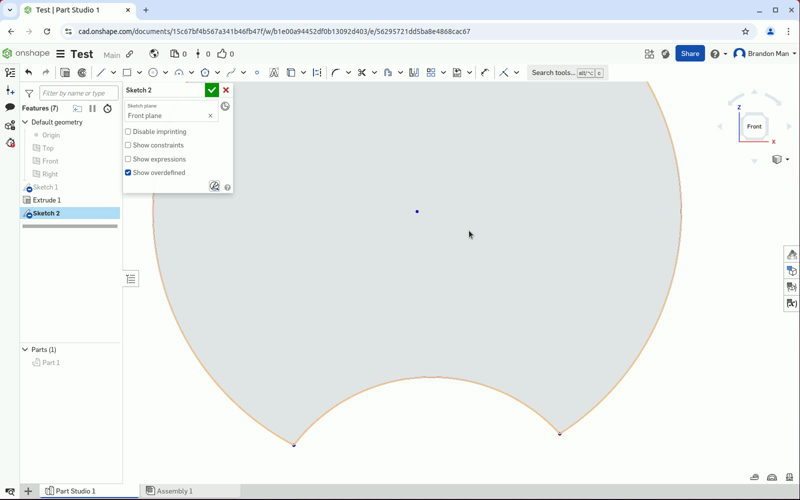
scroll(-6)
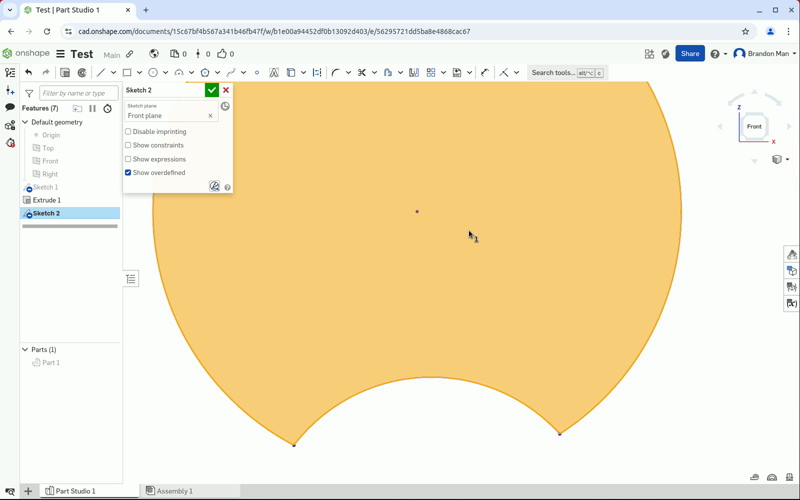
scroll(-6)
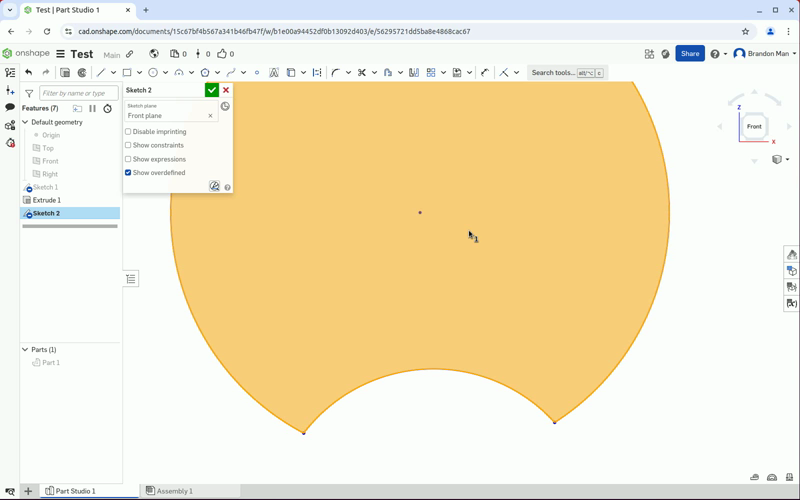
scroll(-6)
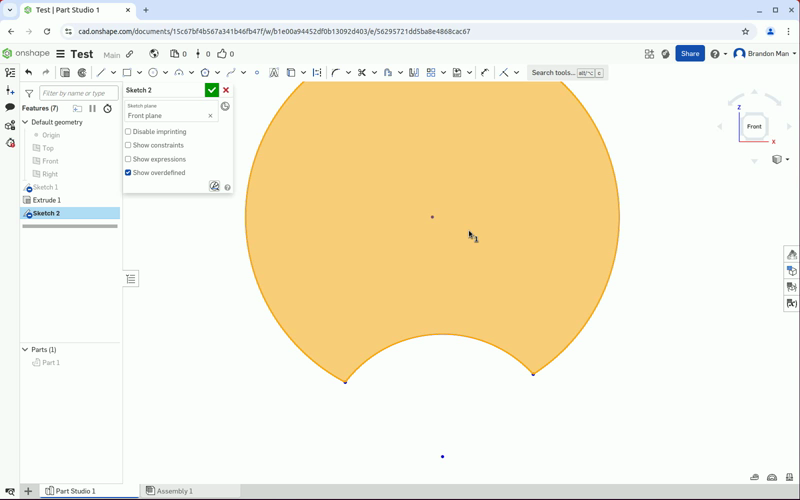
scroll(-6)
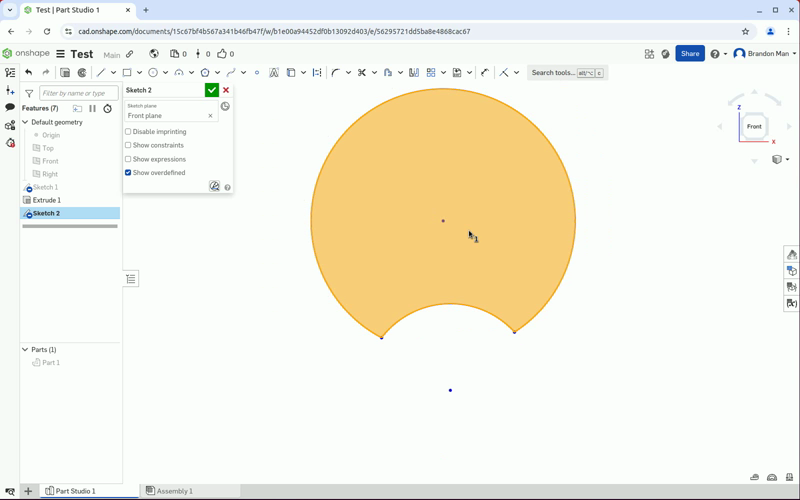
scroll(-6)
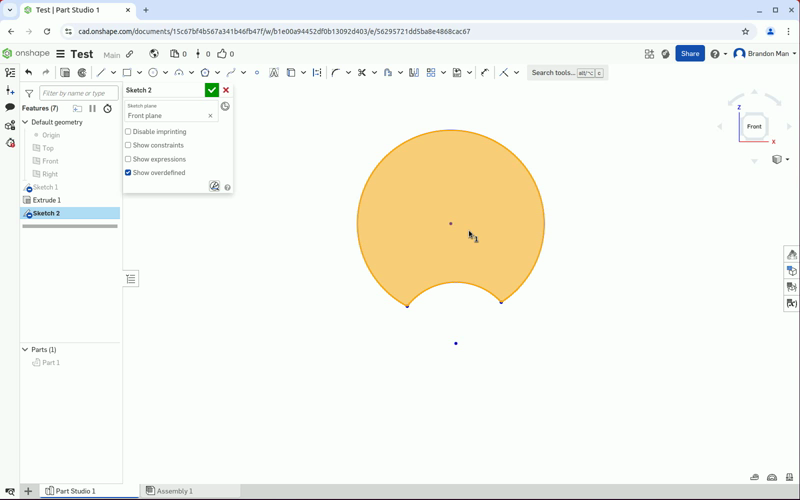
scroll(-6)
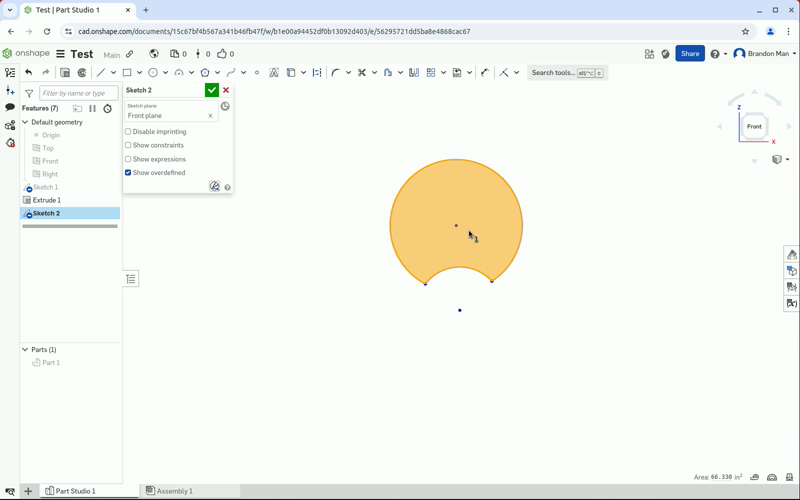
scroll(-6)
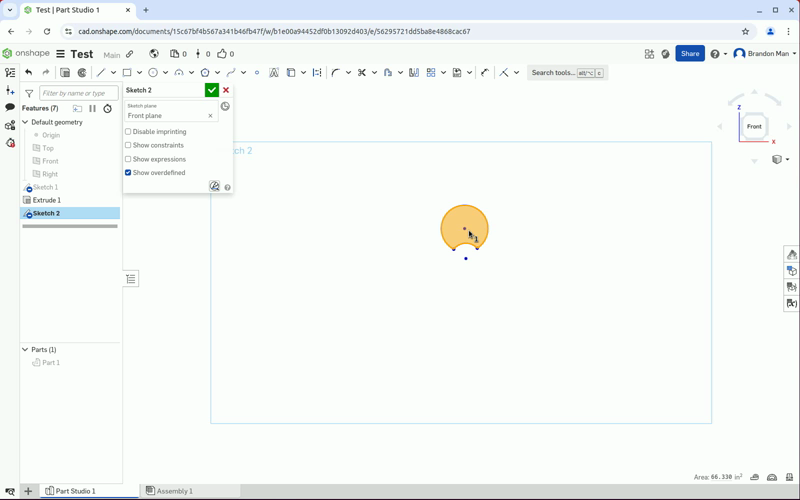
mouse_move(73, 352)
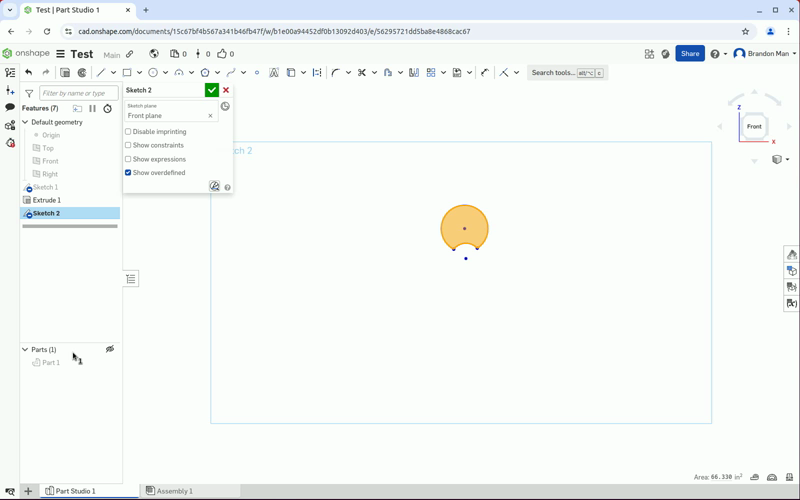
key(shift+y)
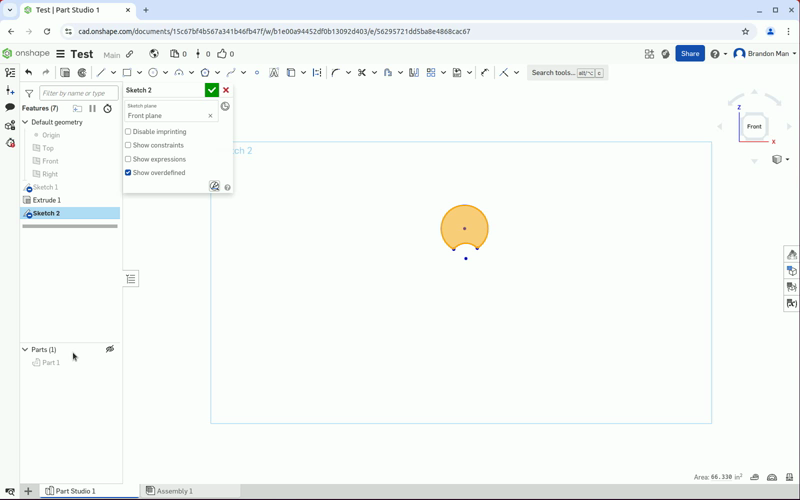
key(shift+e)
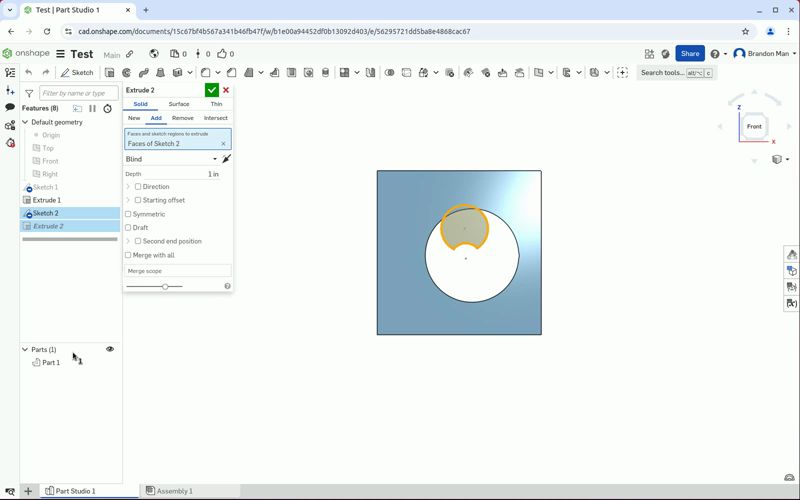
mouse_move(143, 106)
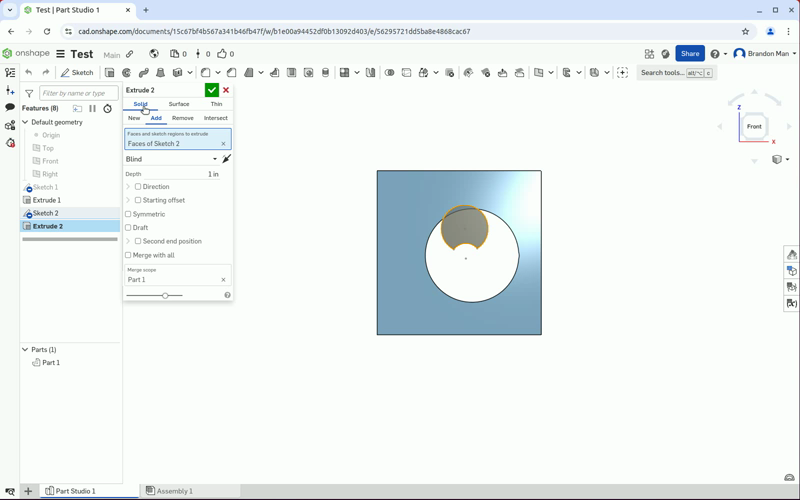
click(143, 106)
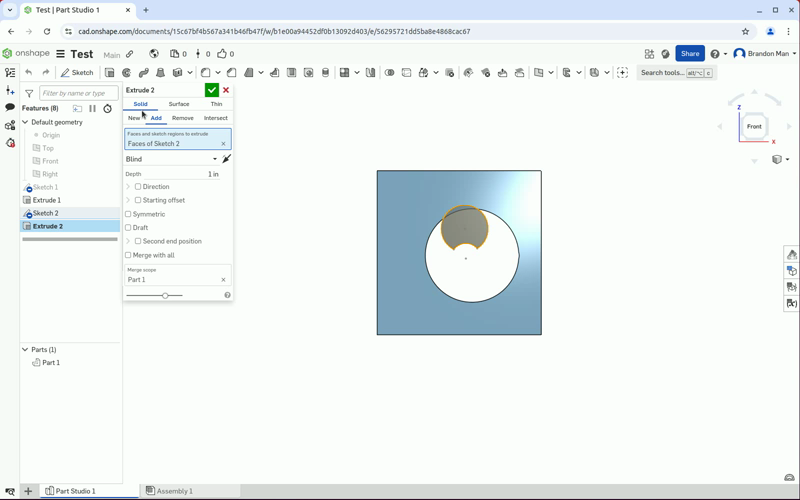
mouse_move(137, 120)
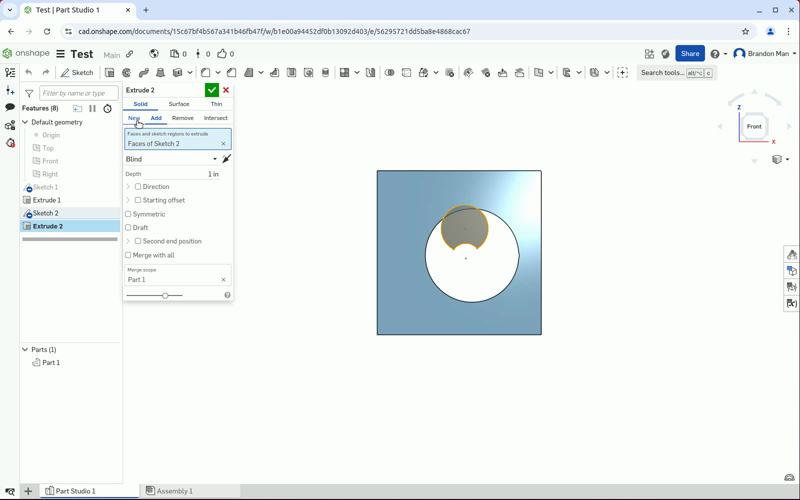
click(137, 120)
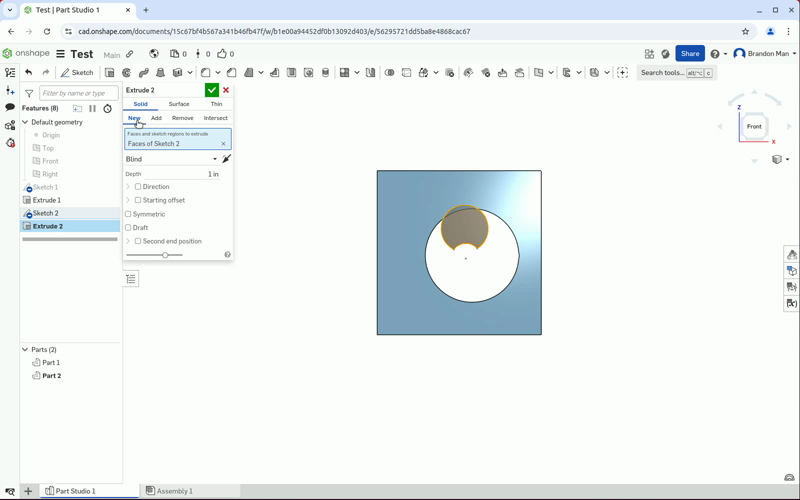
key(tab, 4)
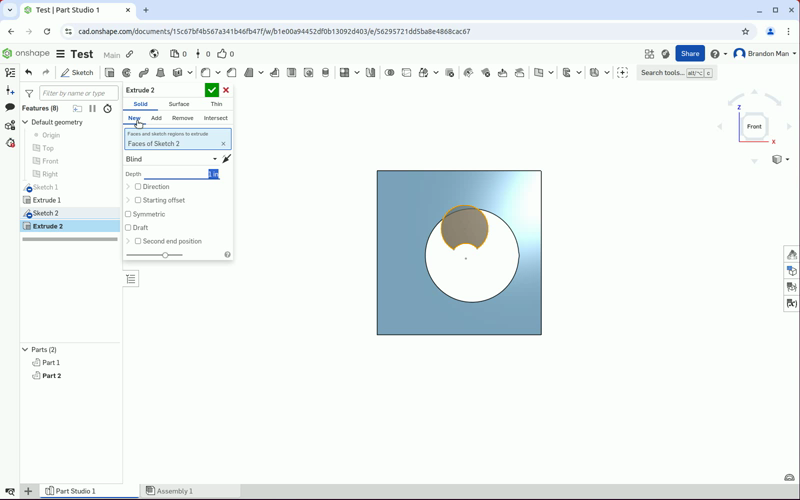
text(16.85)
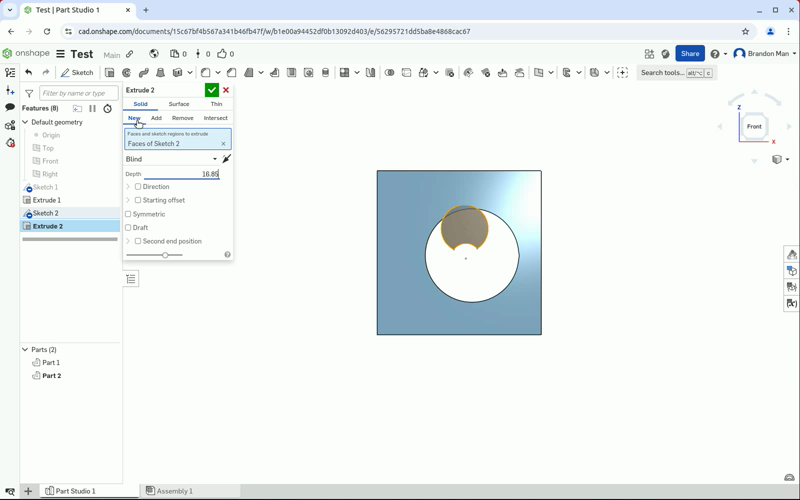
key(enter)
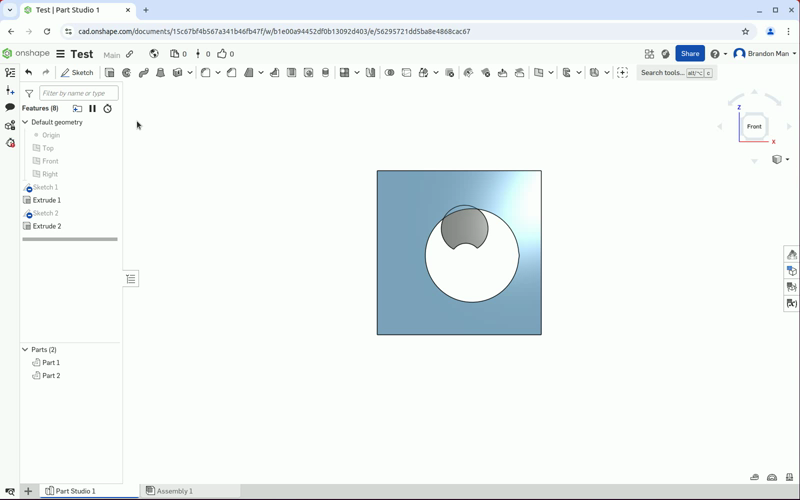
key(shift+h)
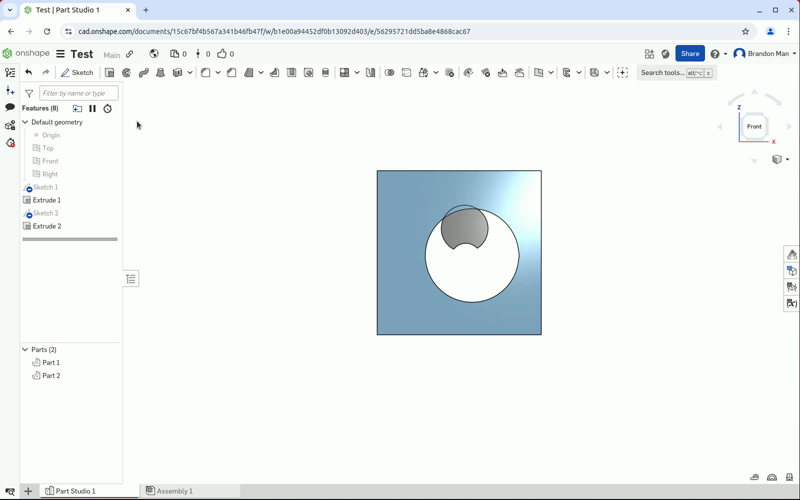
key(shift+h)
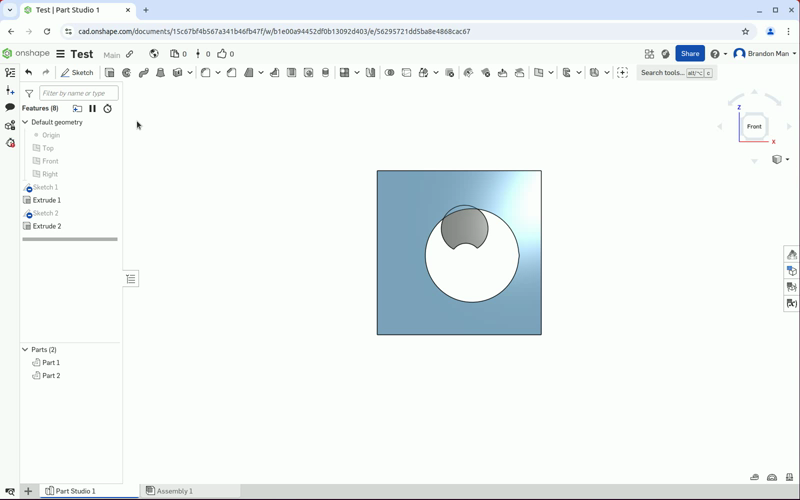
mouse_move(73, 189)
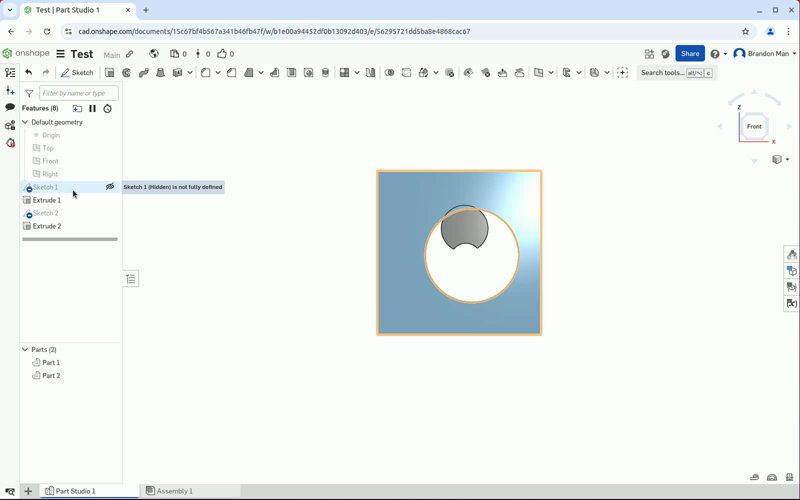
click(73, 189)
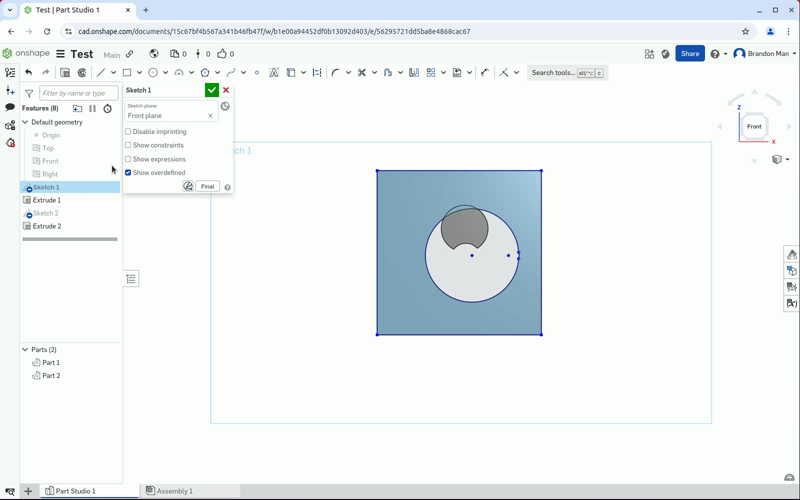
mouse_move(229, 92)
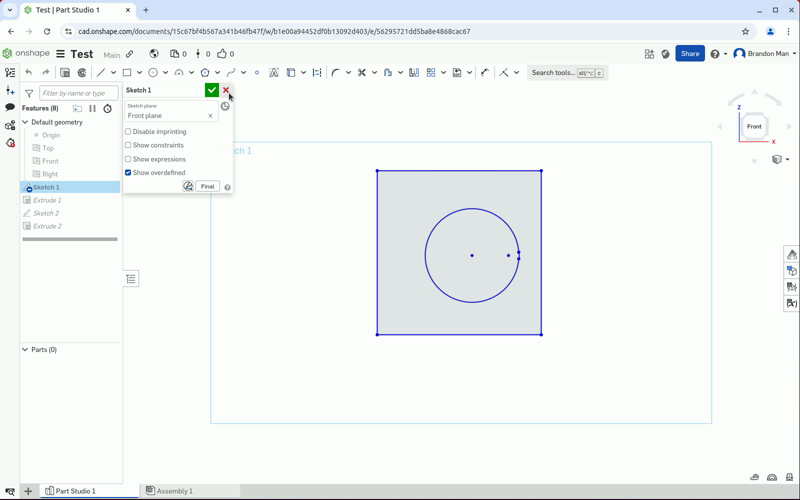
click(229, 92)
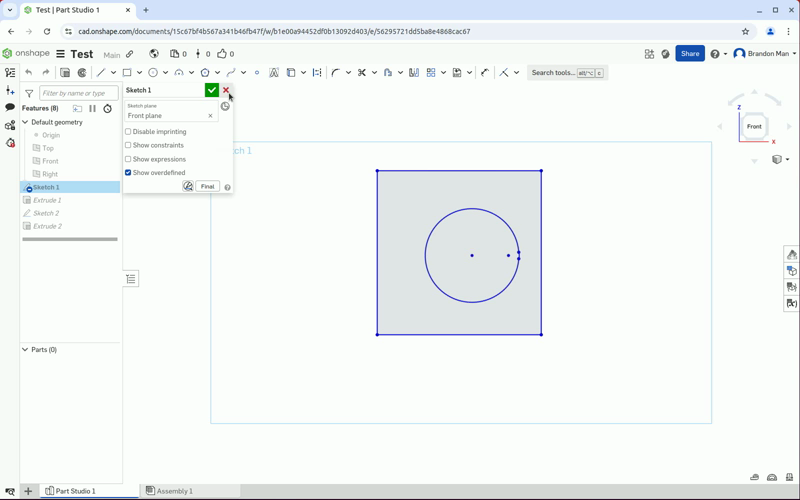
key(shift+s)
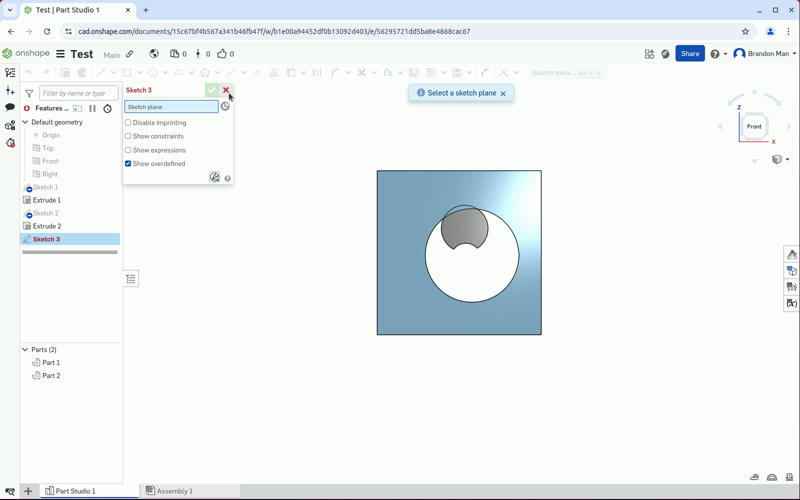
mouse_move(73, 163)
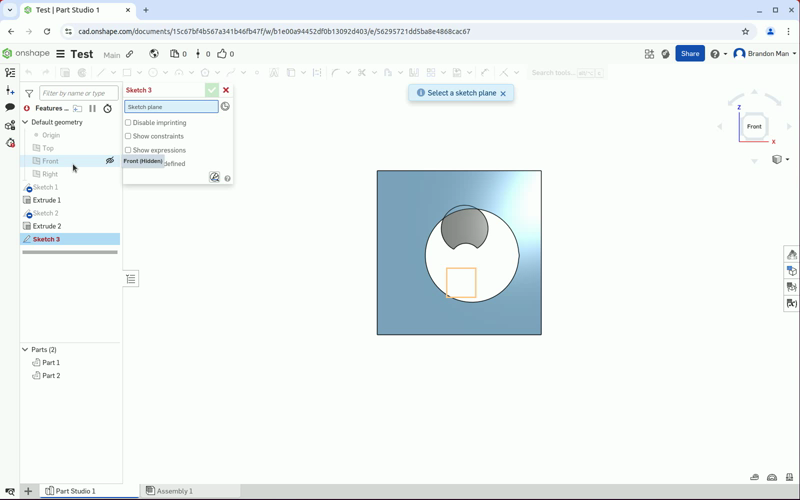
click(73, 163)
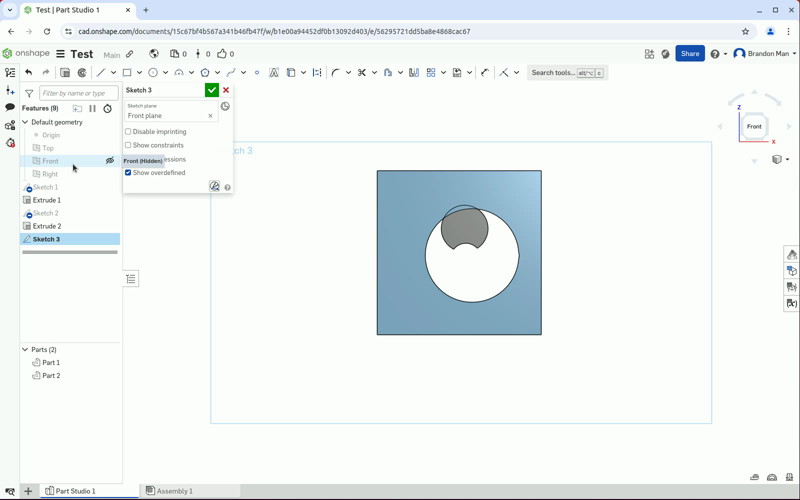
mouse_move(73, 352)
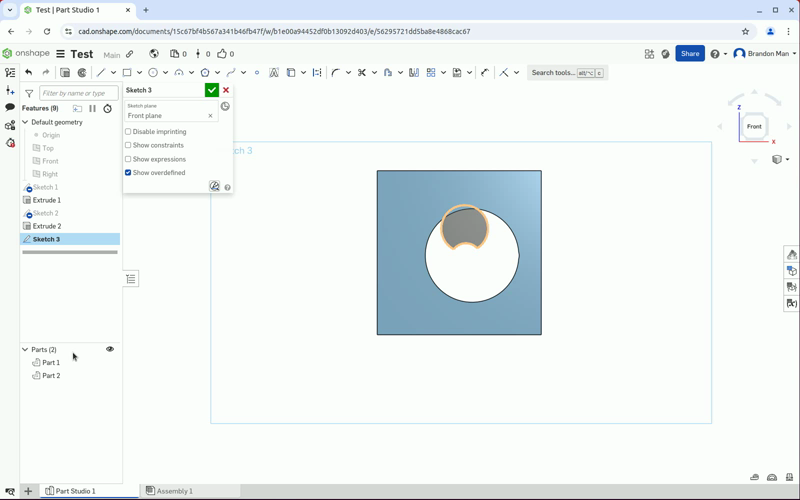
key(y)
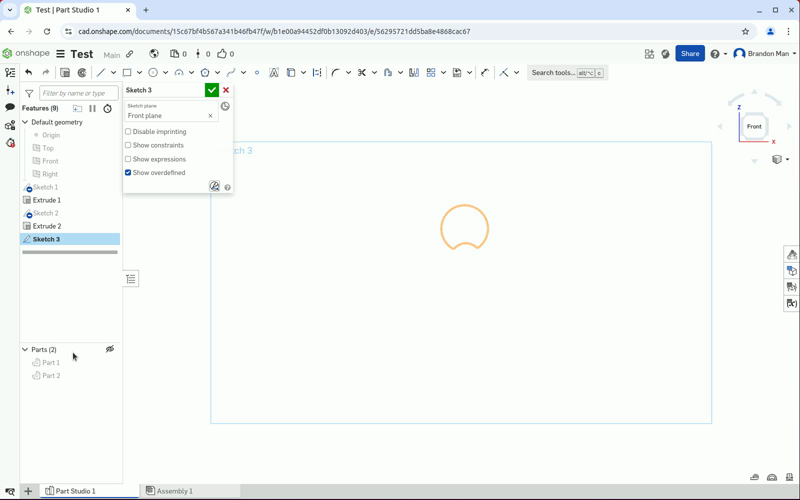
key(a)
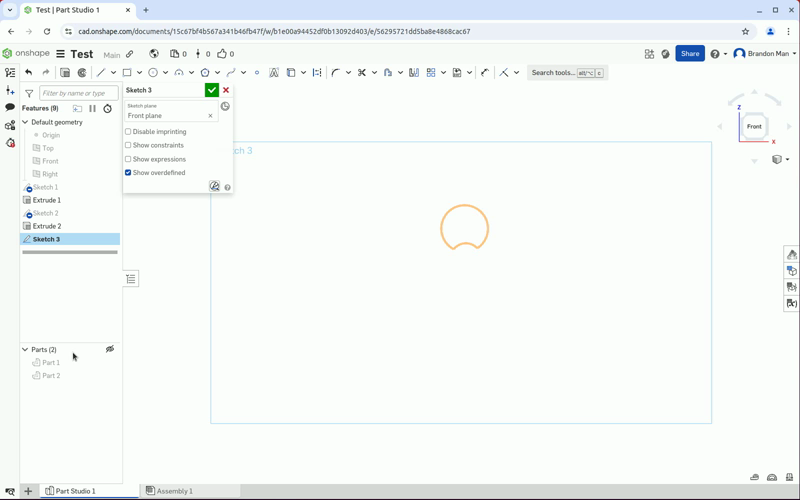
key_down(shift)
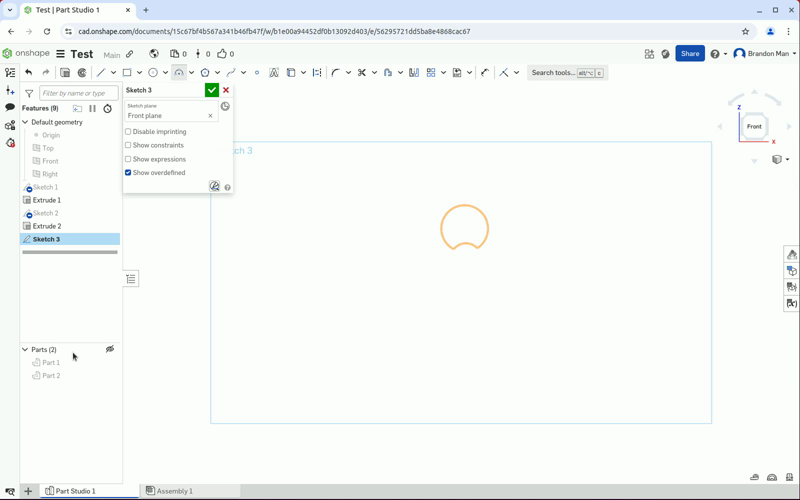
mouse_move(453, 249)
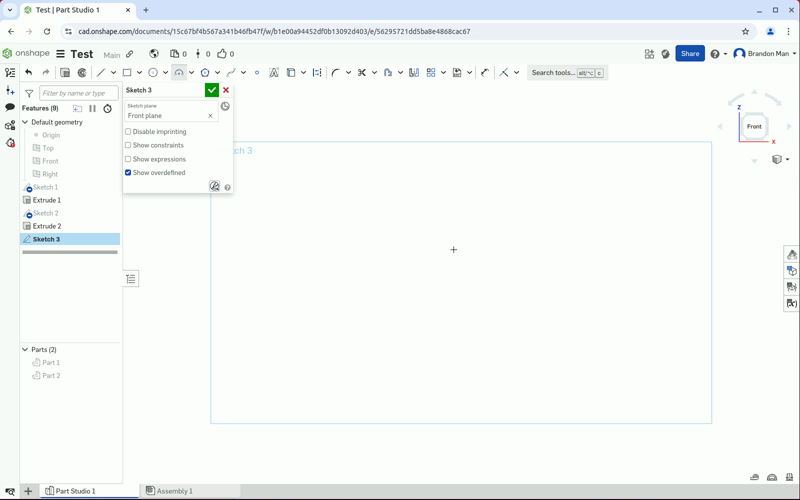
click(453, 249)
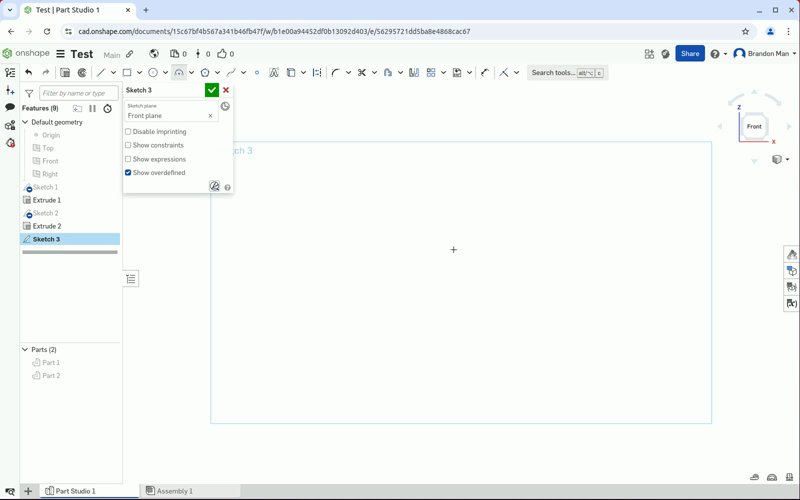
key_up(shift)
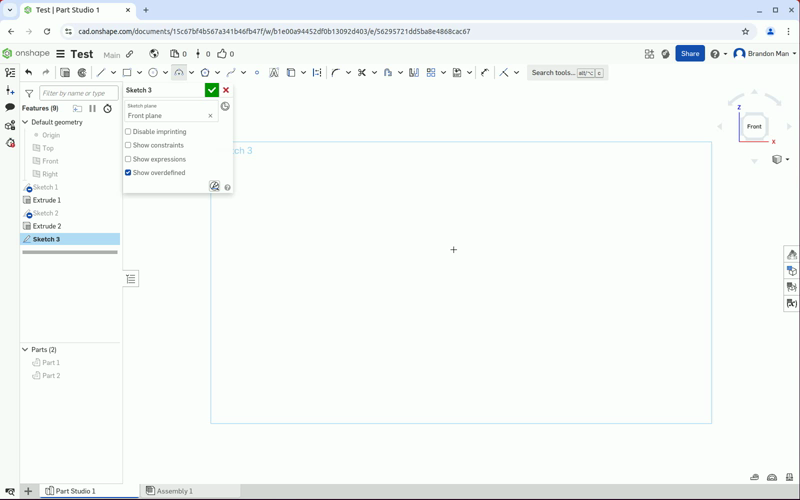
key_down(shift)
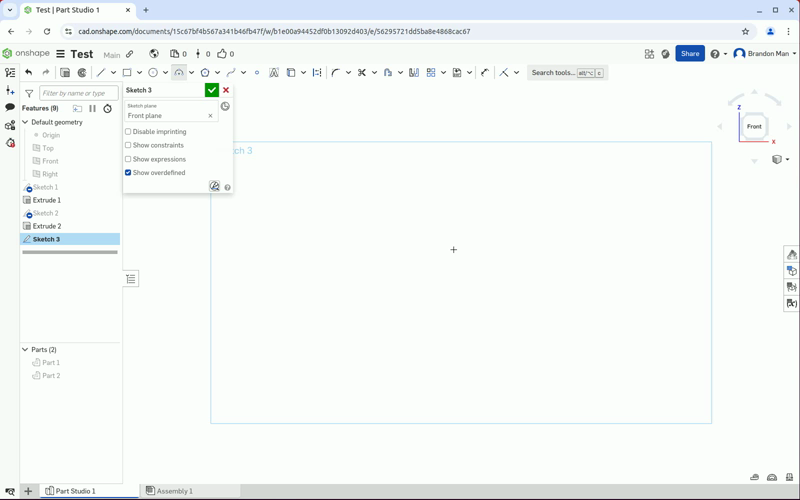
mouse_move(476, 248)
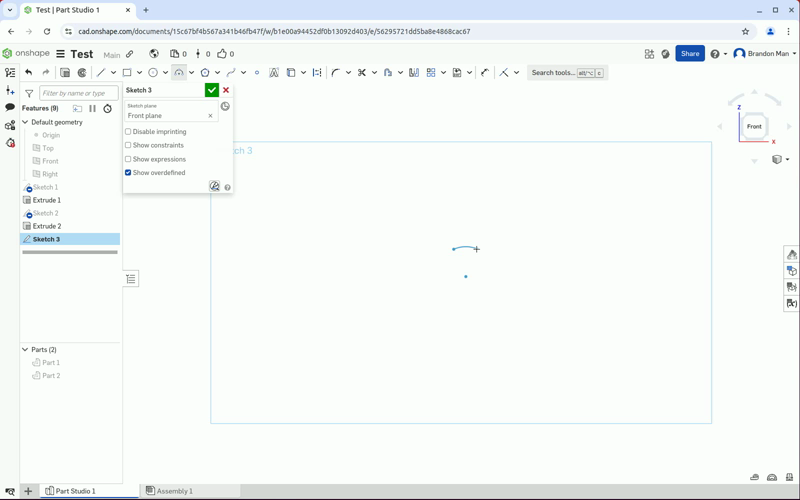
click(476, 248)
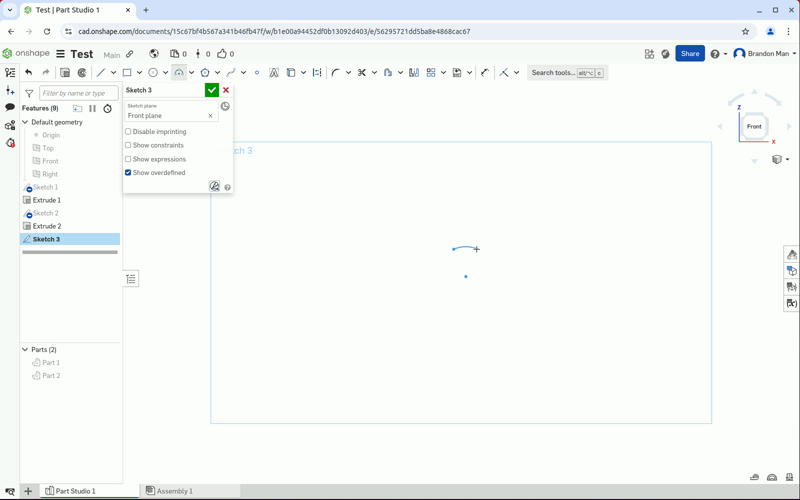
mouse_move(465, 273)
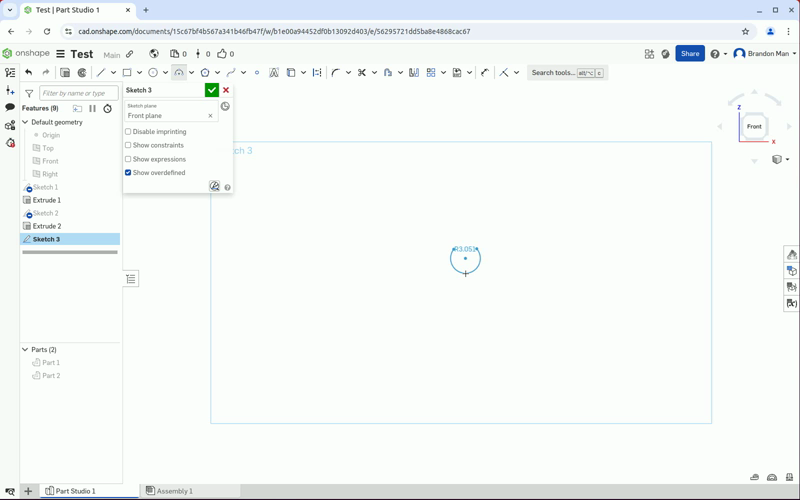
click(465, 273)
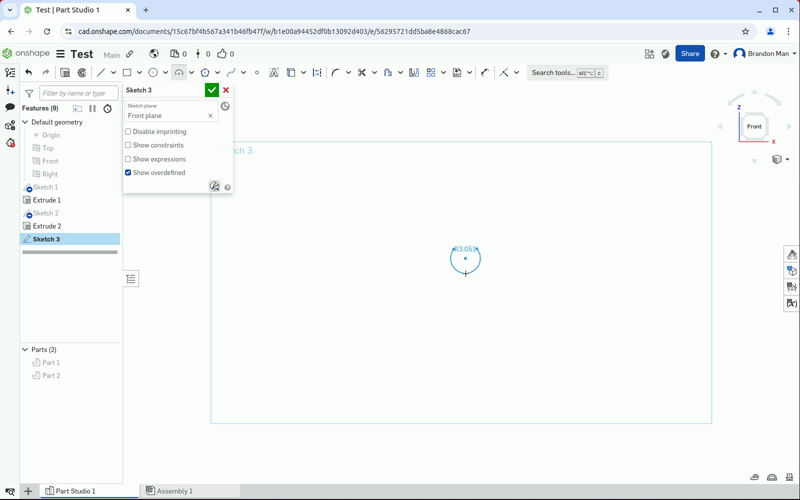
key_up(shift)
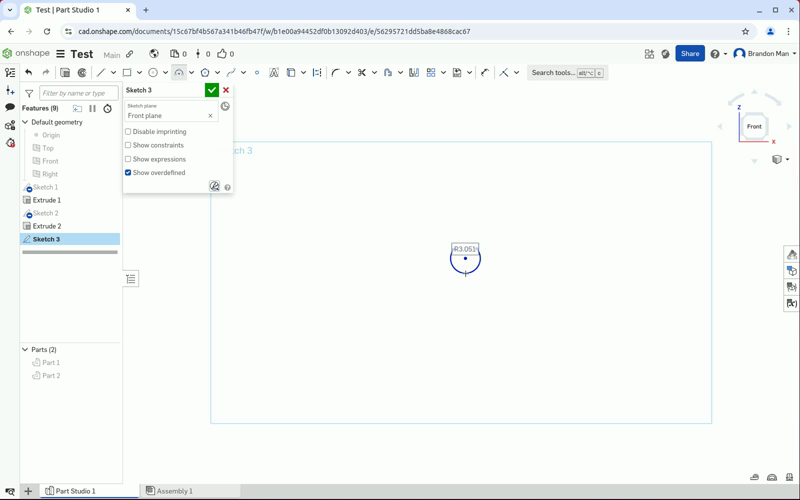
mouse_move(476, 248)
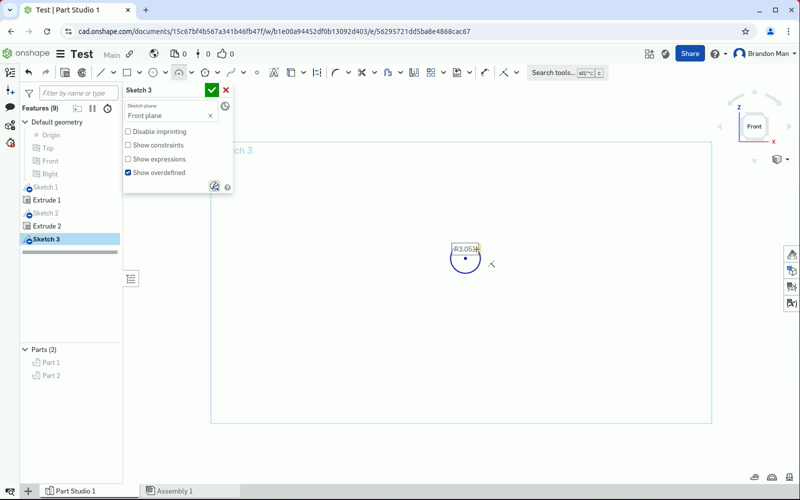
click(476, 248)
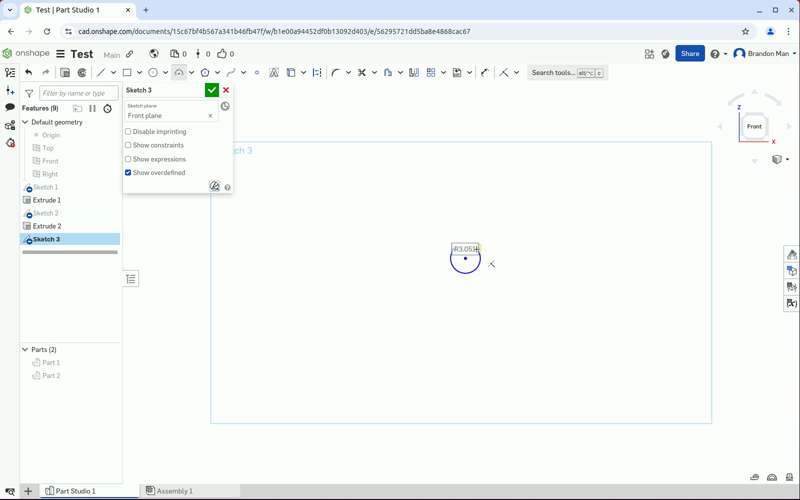
mouse_move(453, 249)
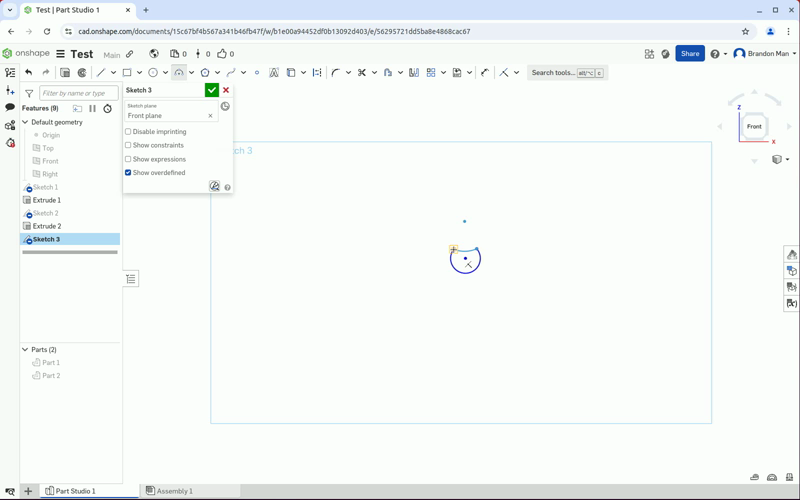
click(453, 249)
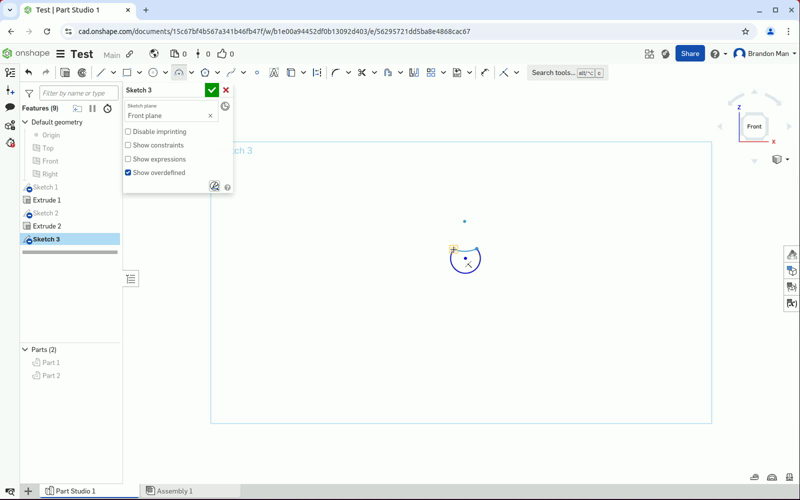
key_down(shift)
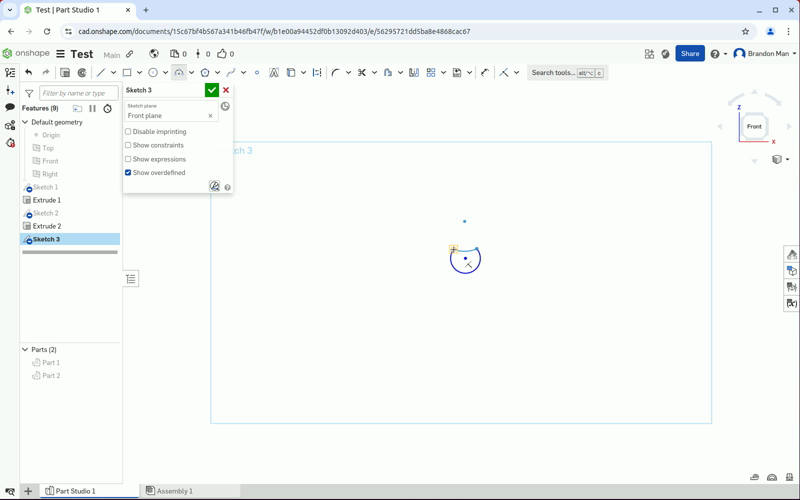
mouse_move(465, 251)
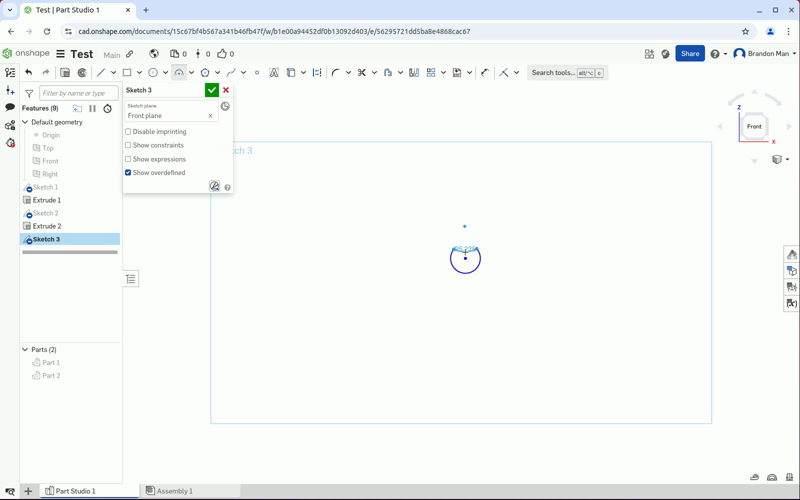
click(465, 251)
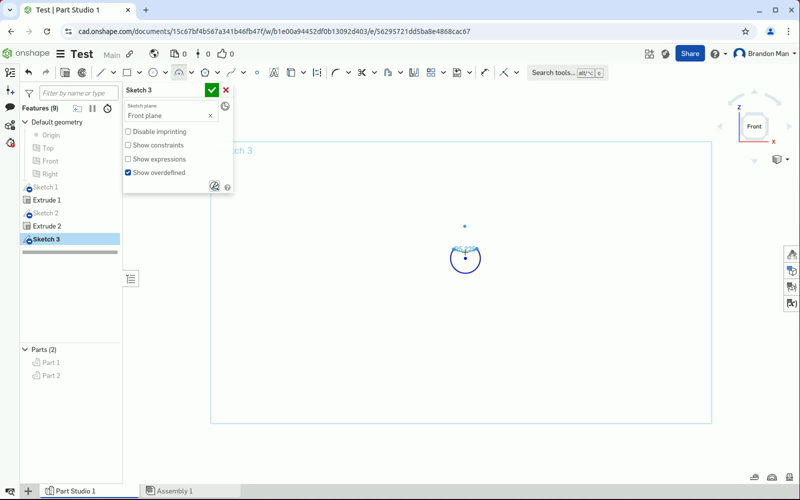
key_up(shift)
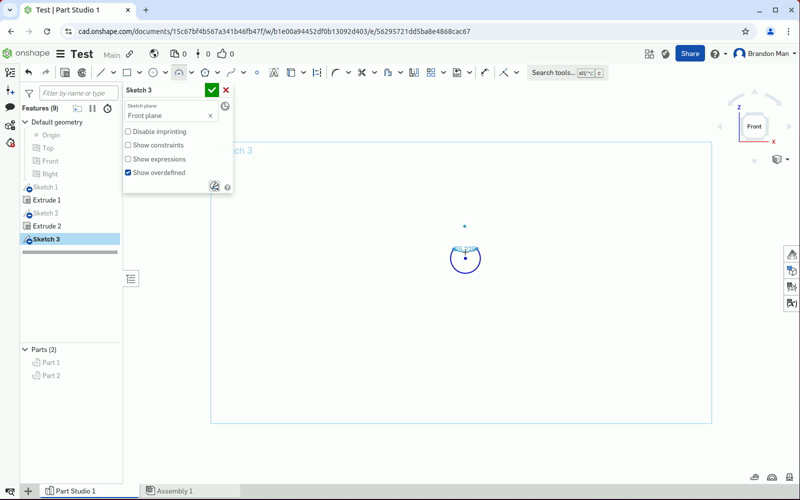
key(esc)
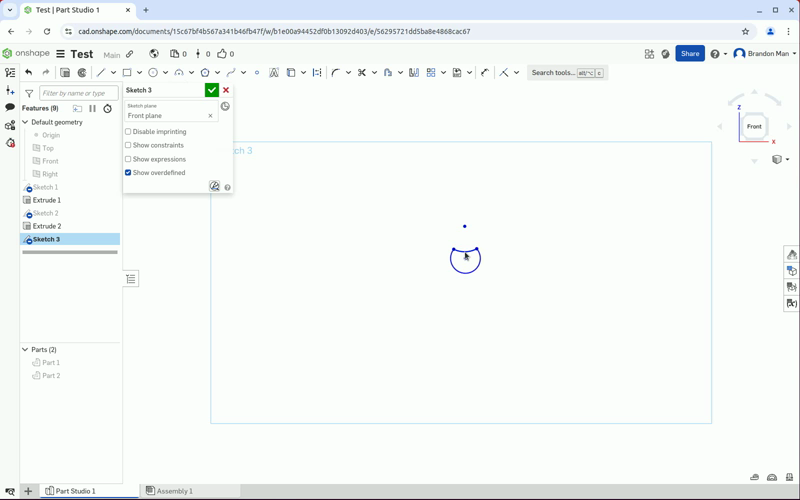
mouse_move(460, 267)
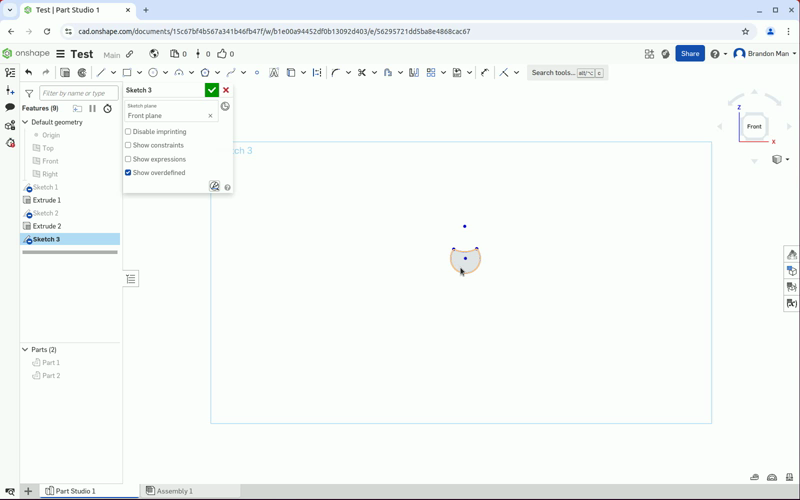
scroll(6)
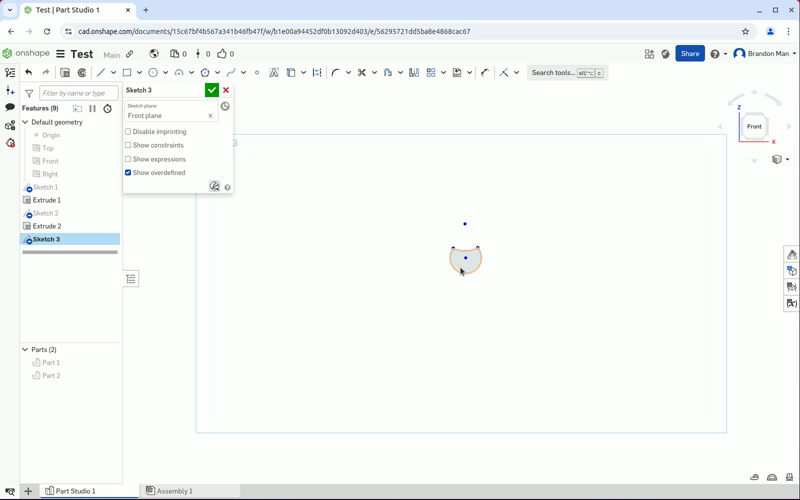
scroll(6)
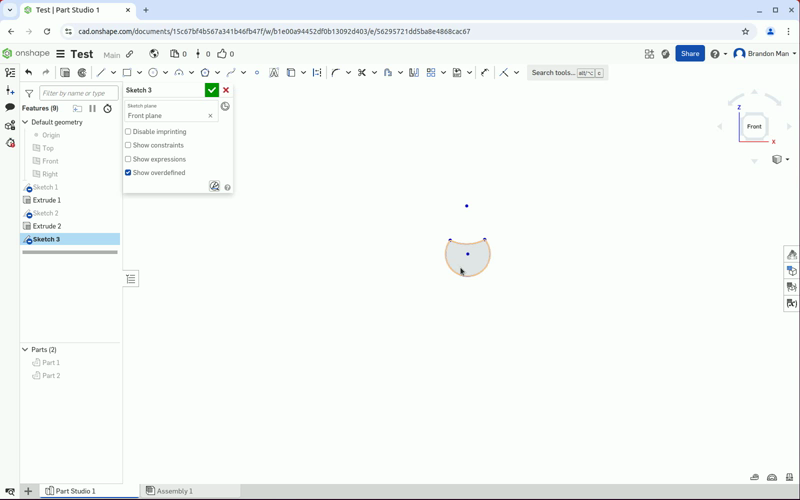
scroll(6)
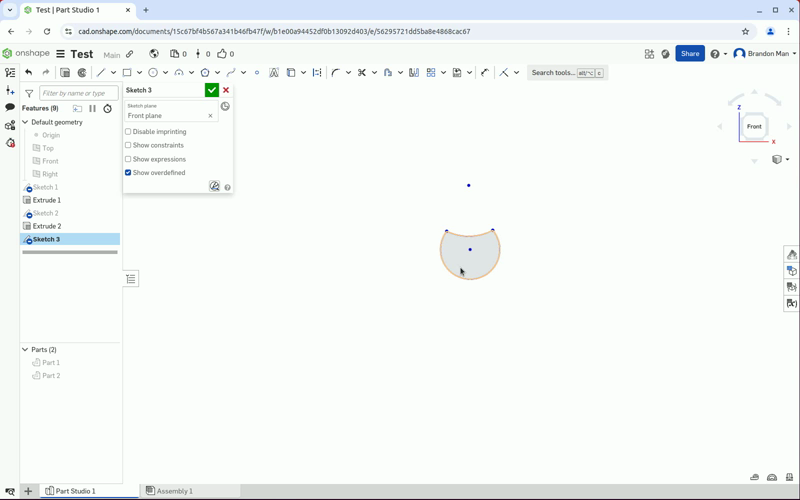
scroll(6)
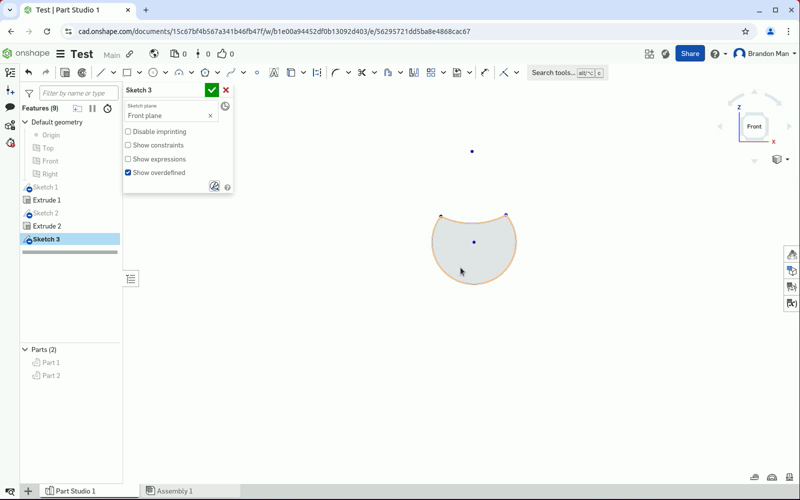
scroll(6)
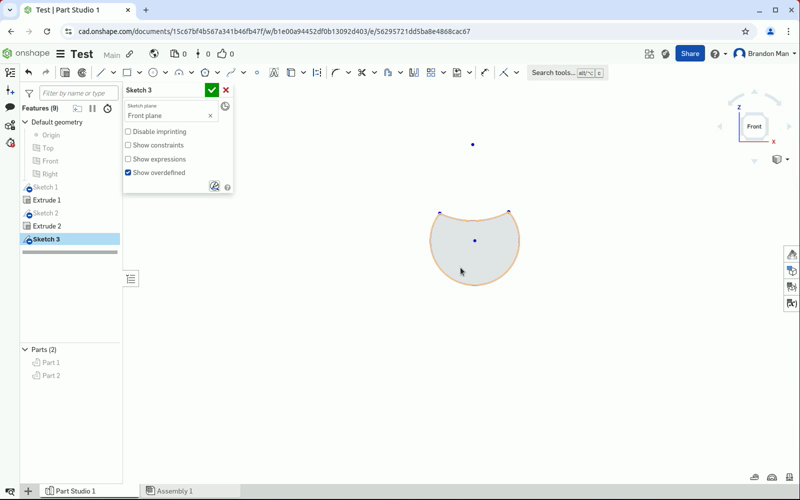
scroll(6)
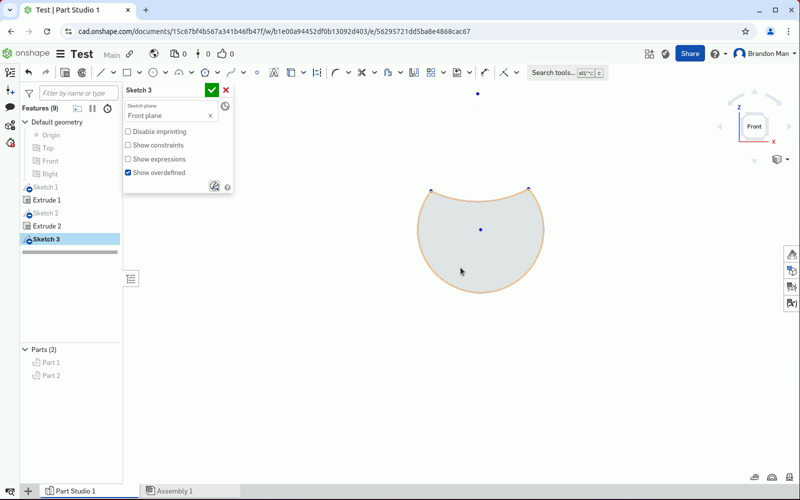
scroll(6)
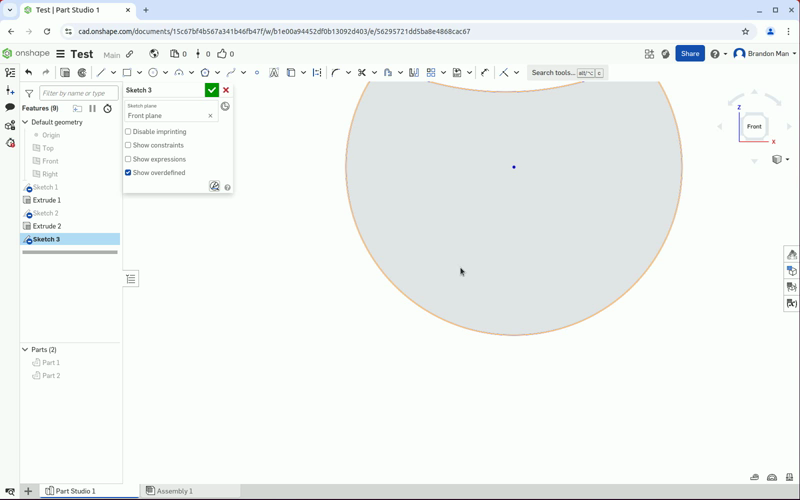
click(460, 267)
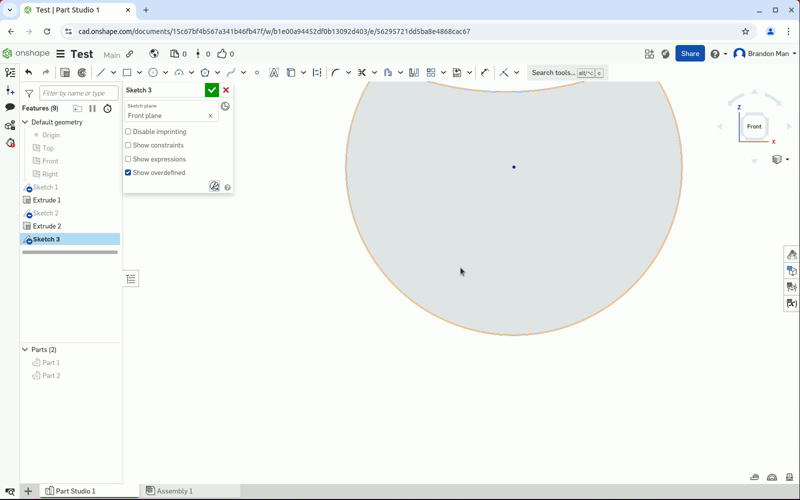
scroll(-6)
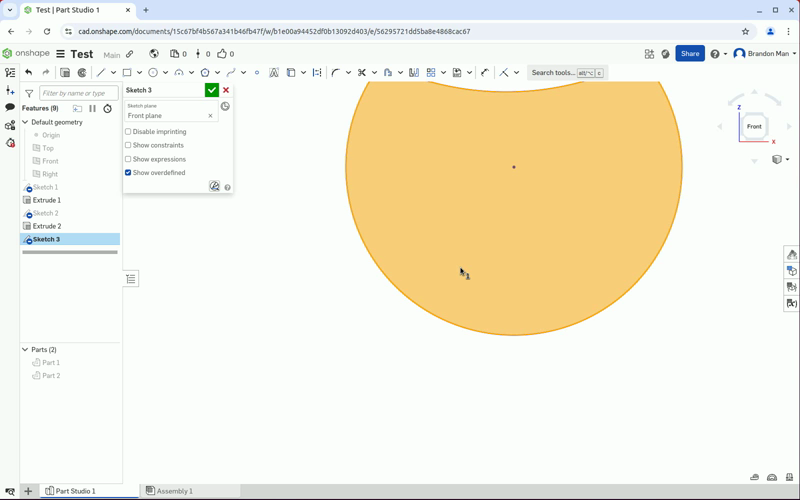
scroll(-6)
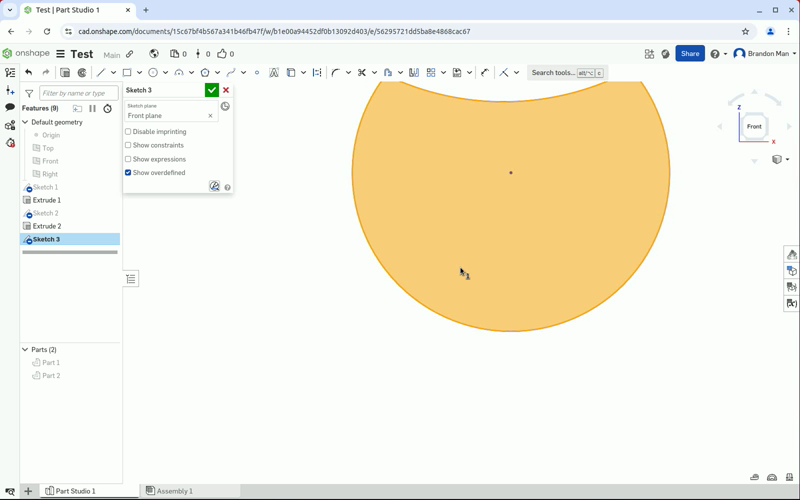
scroll(-6)
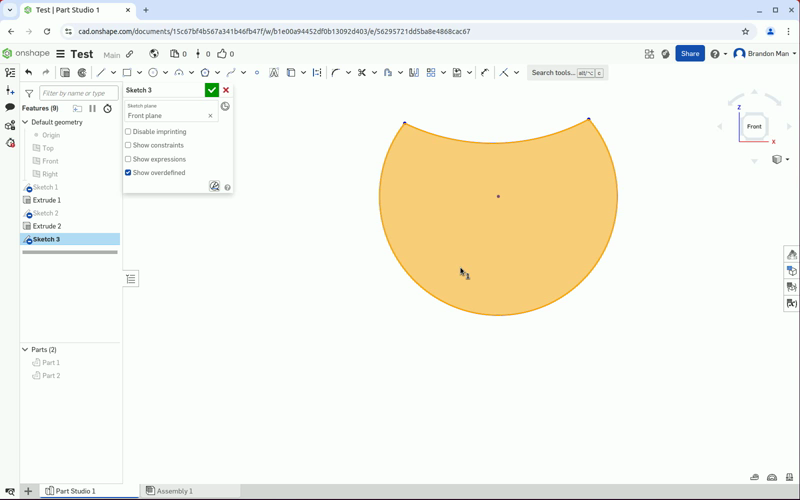
scroll(-6)
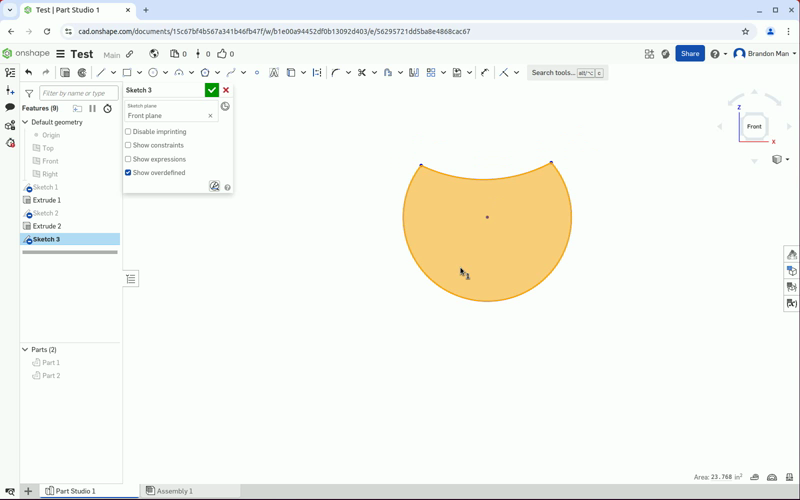
scroll(-6)
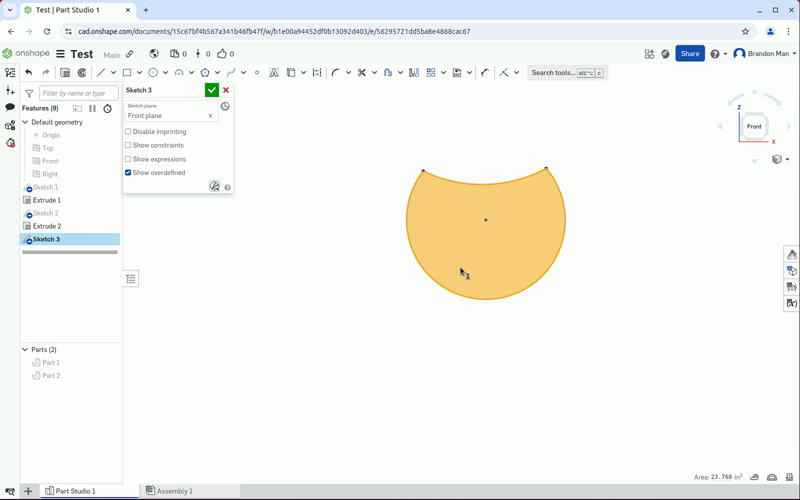
scroll(-6)
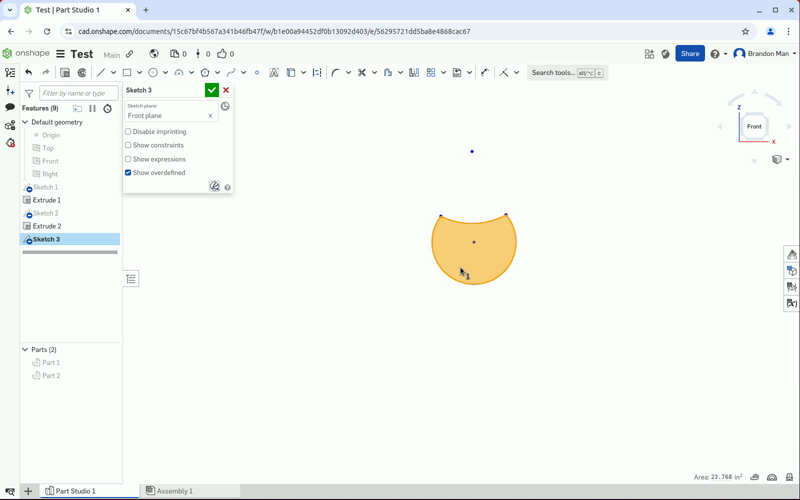
scroll(-6)
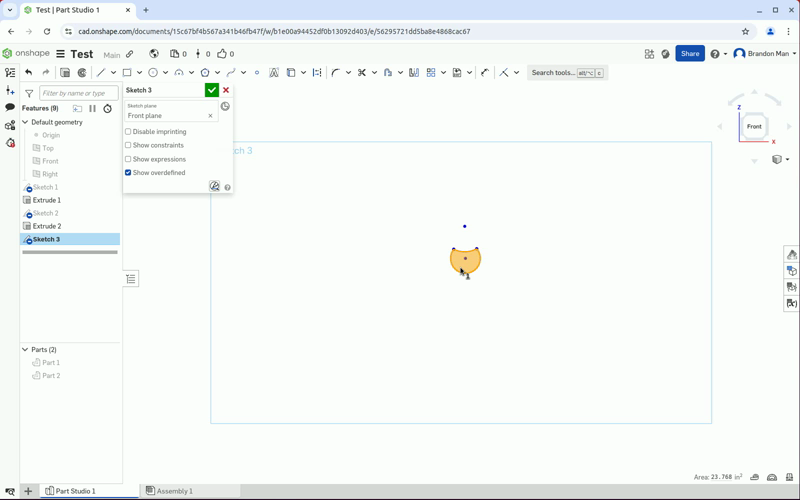
mouse_move(73, 352)
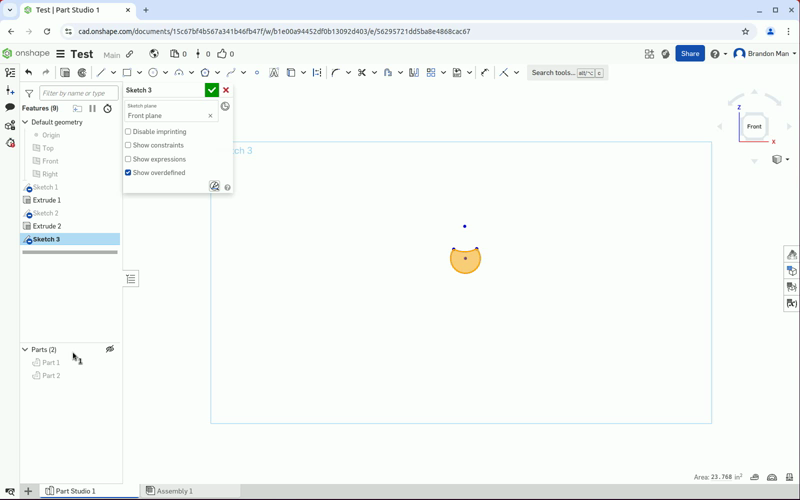
key(shift+y)
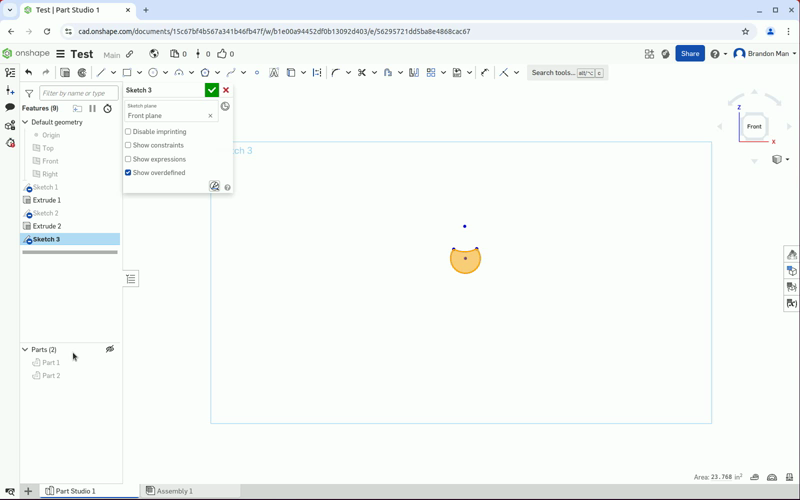
key(shift+e)
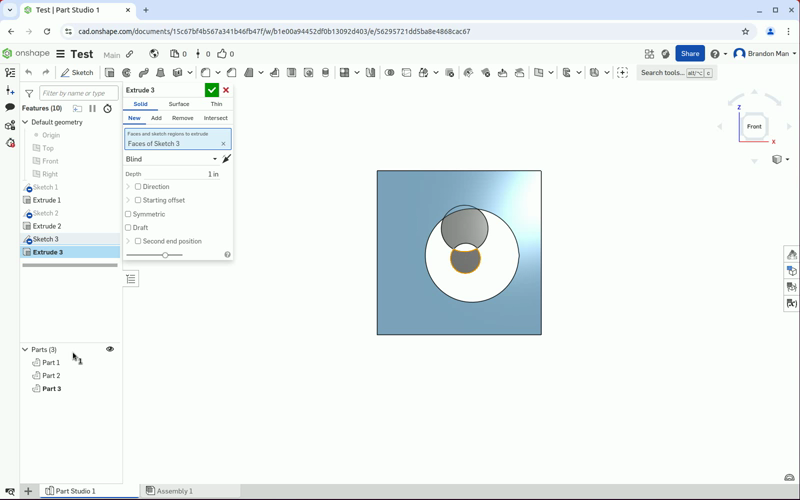
mouse_move(143, 106)
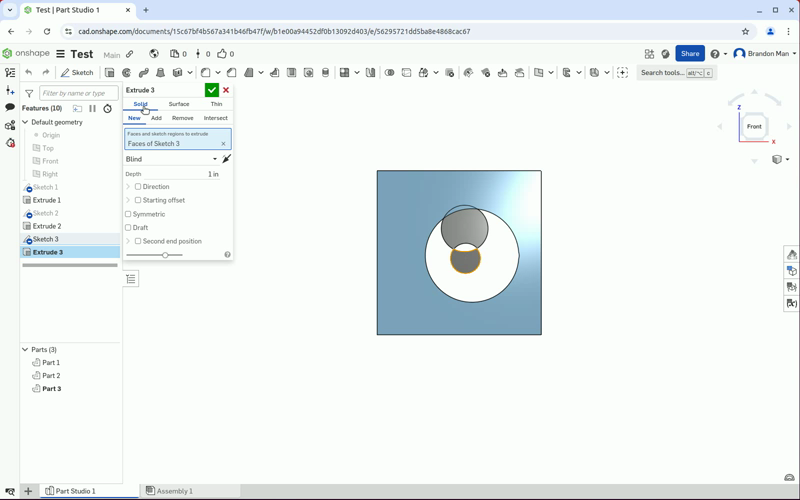
click(143, 106)
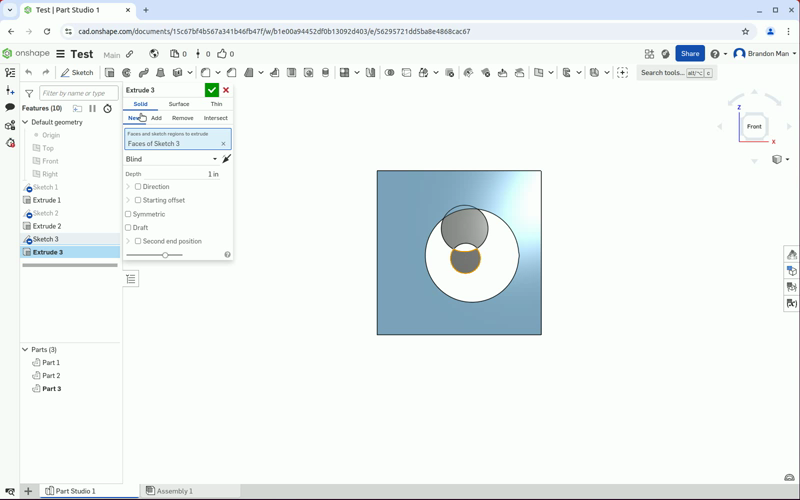
mouse_move(137, 120)
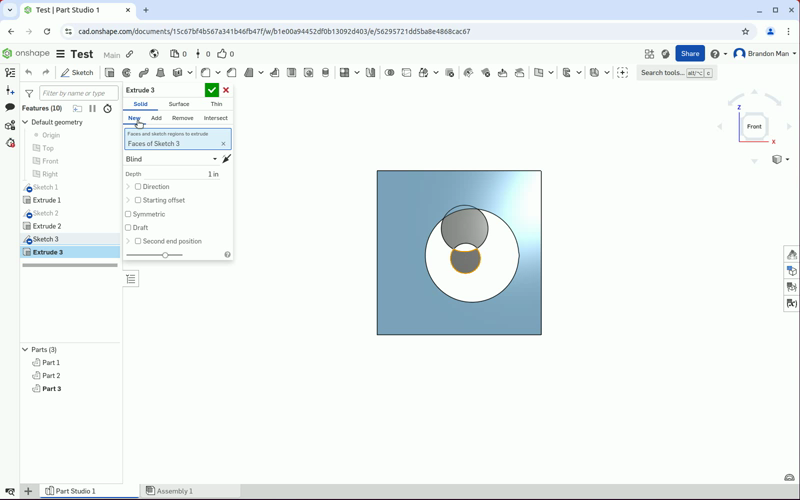
click(137, 120)
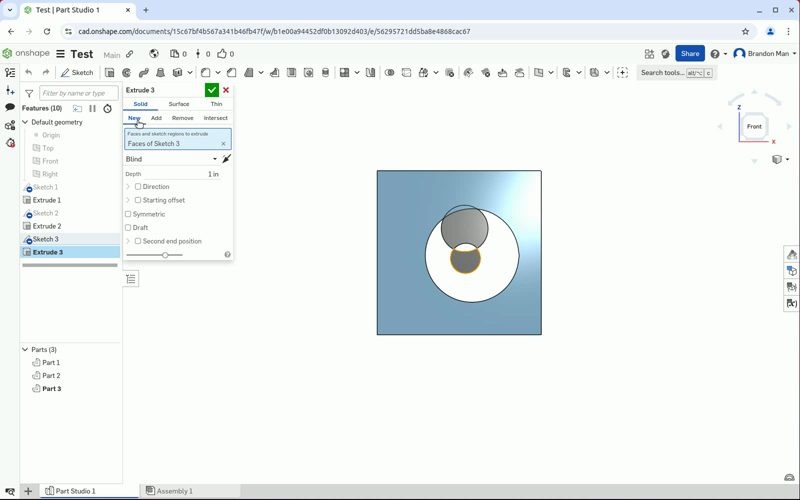
key(tab, 4)
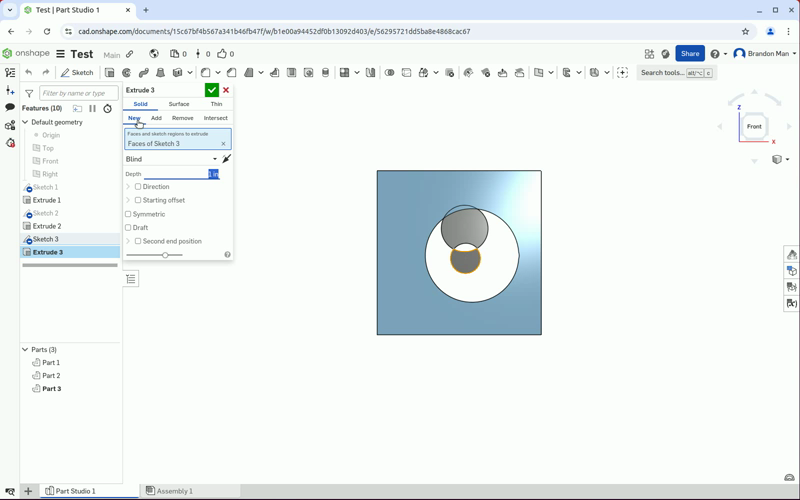
text(16.85)
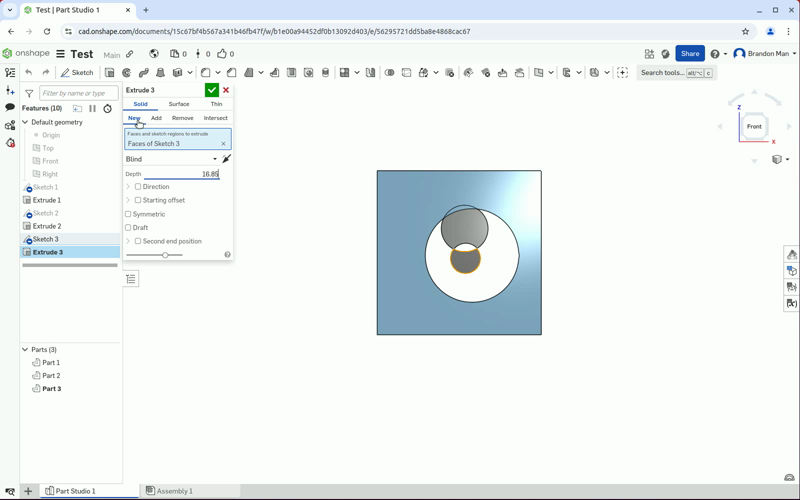
key(enter)
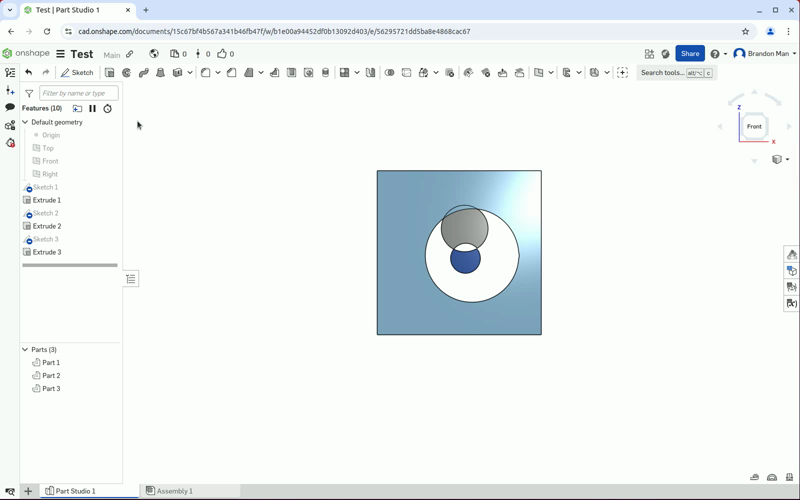
key(shift+h)
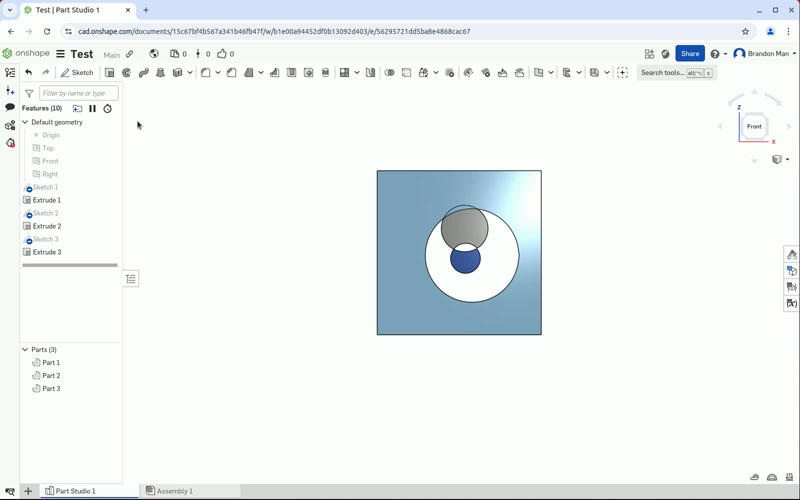
key(shift+h)
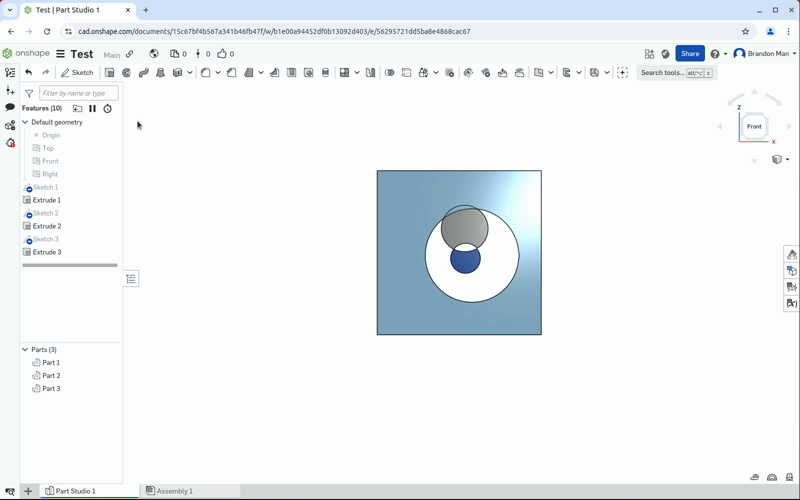
mouse_move(73, 189)
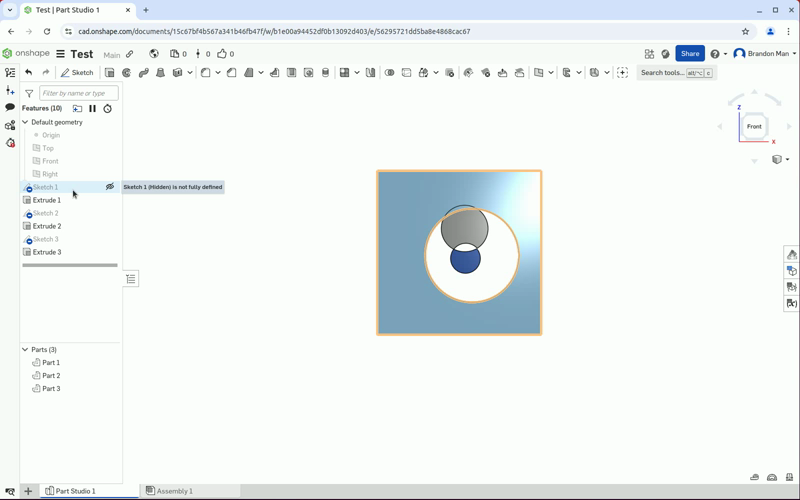
click(73, 189)
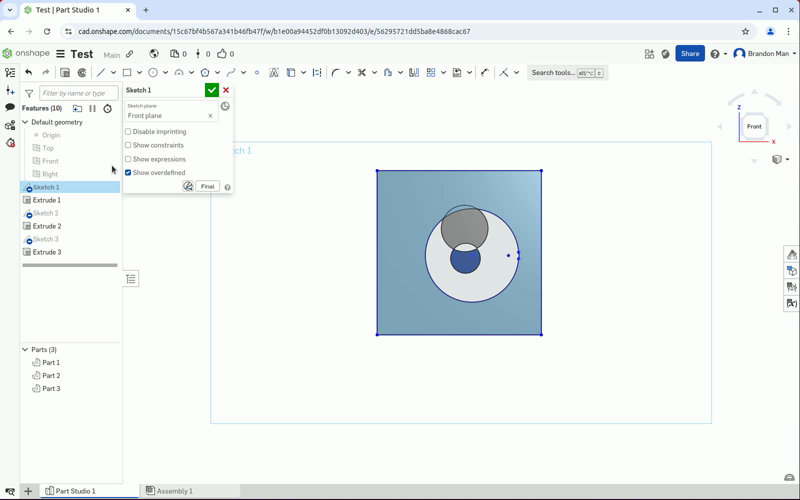
mouse_move(229, 92)
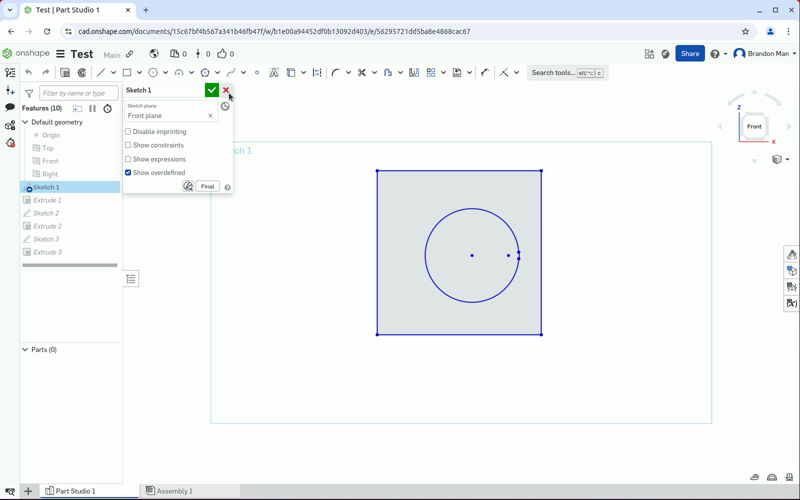
click(229, 92)
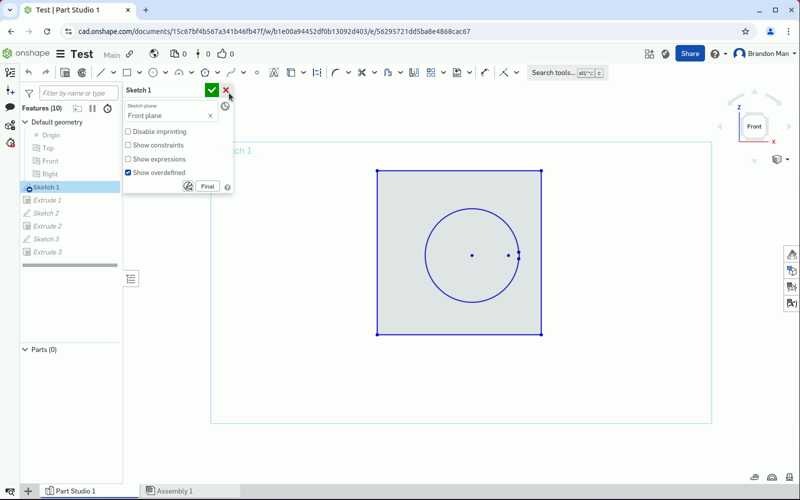
key(shift+s)
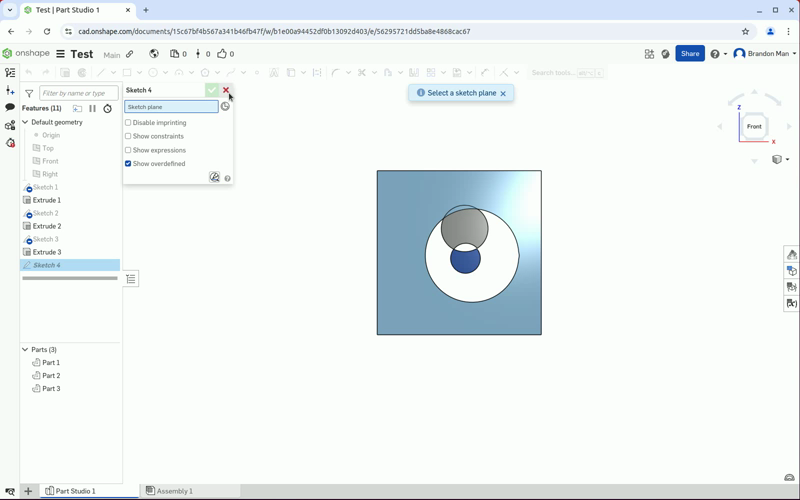
mouse_move(73, 163)
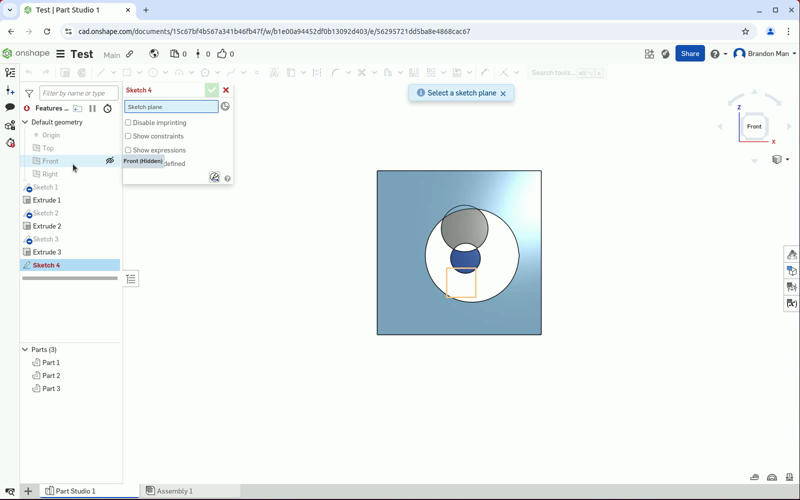
click(73, 163)
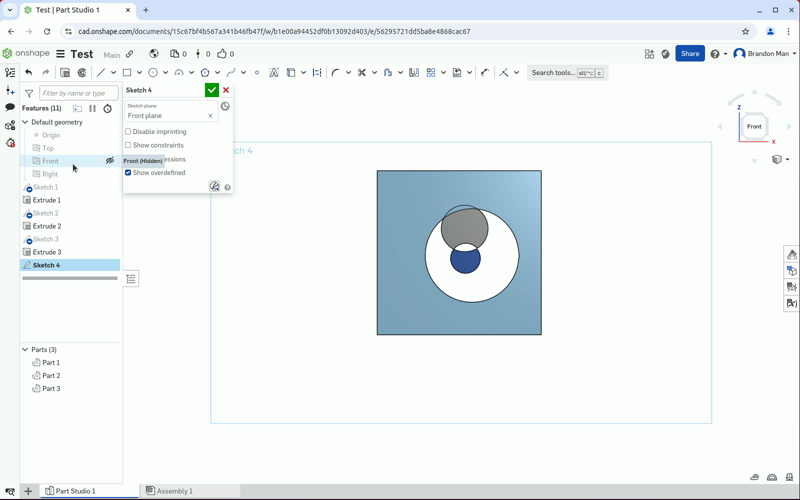
mouse_move(73, 352)
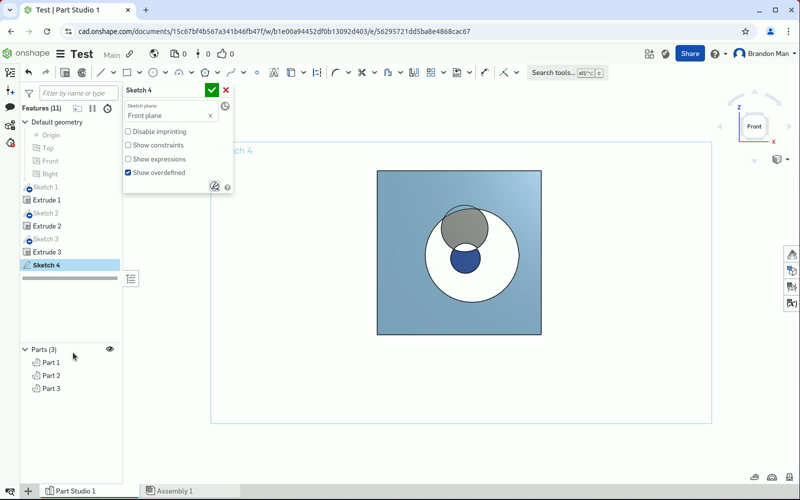
key(y)
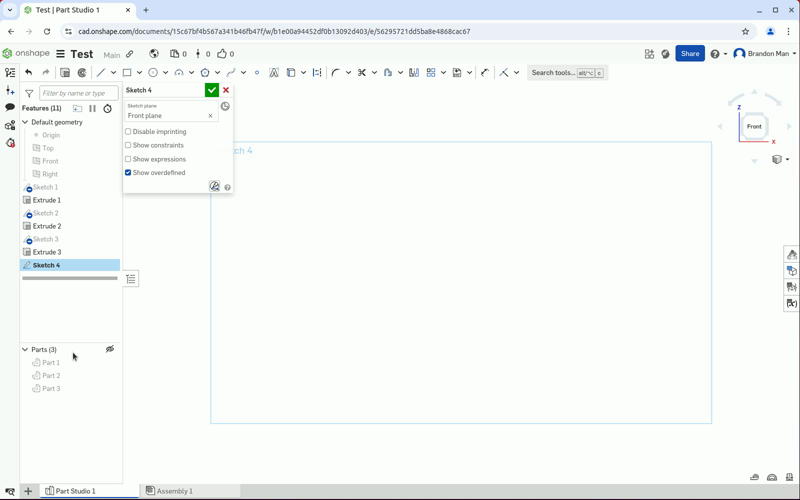
key(a)
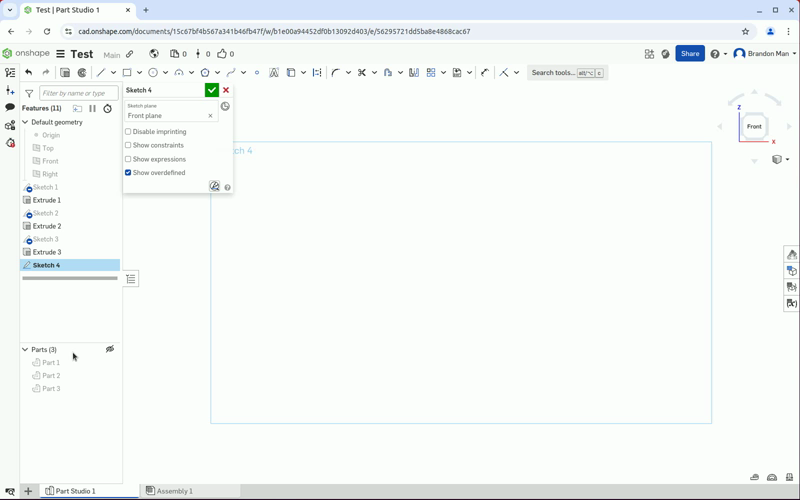
key_down(shift)
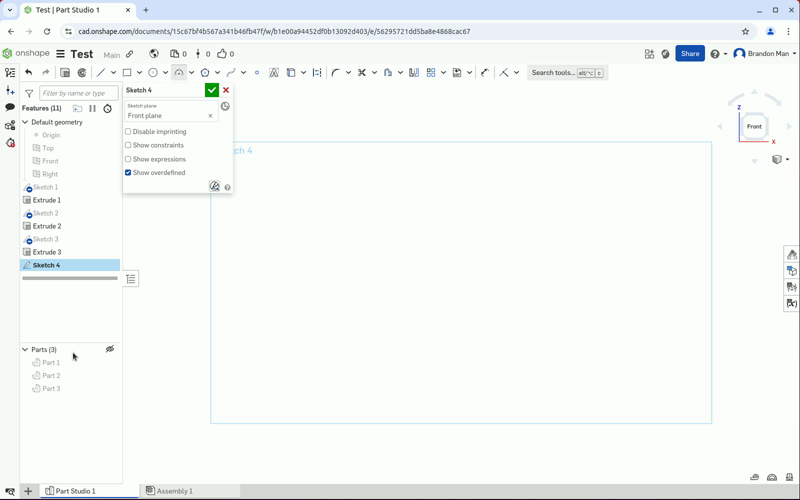
mouse_move(518, 259)
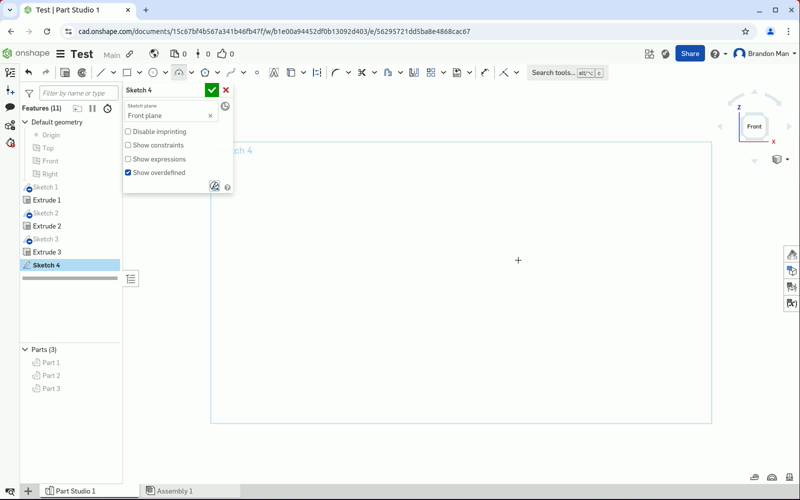
click(518, 259)
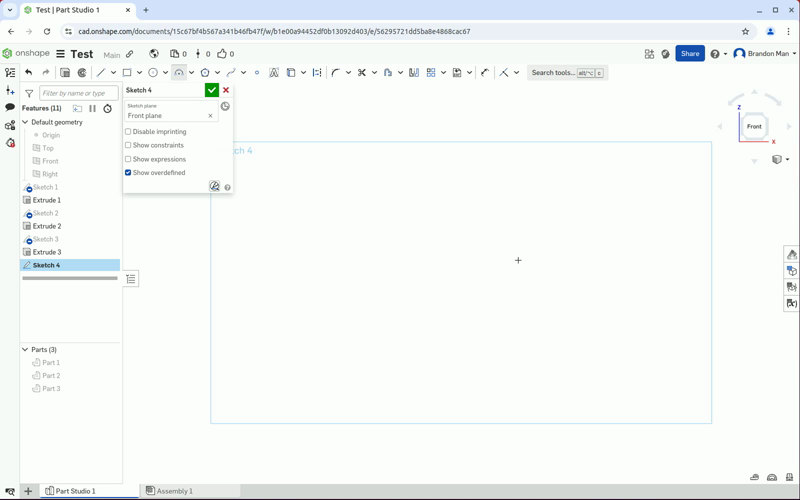
key_up(shift)
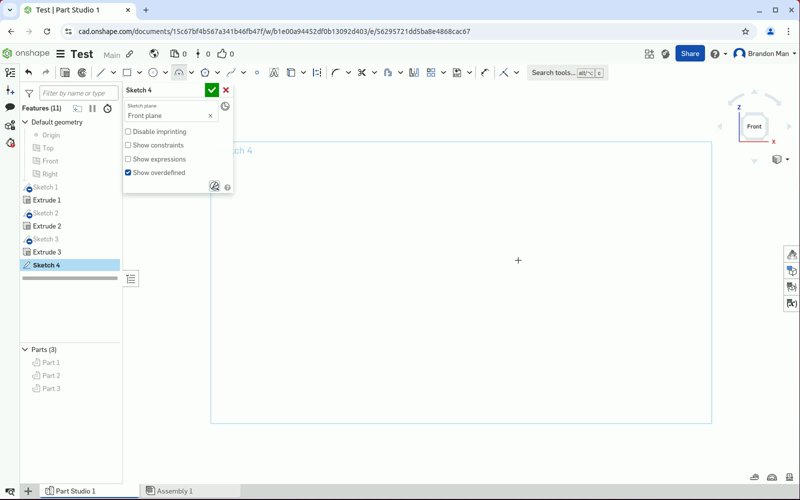
key_down(shift)
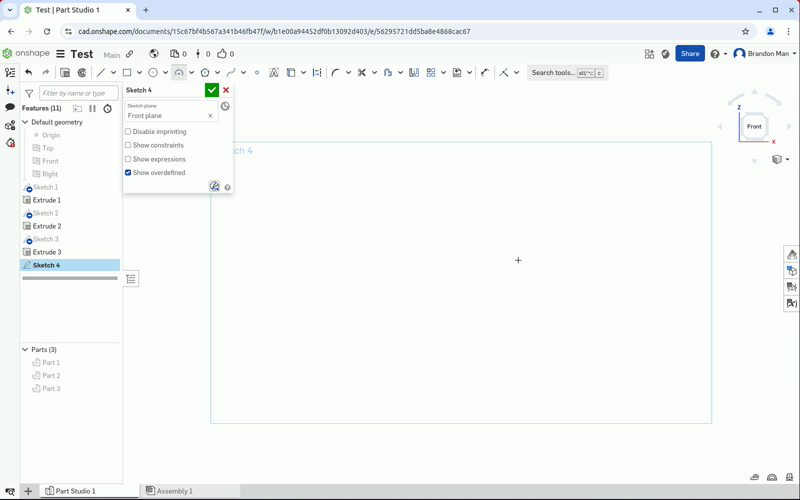
mouse_move(519, 252)
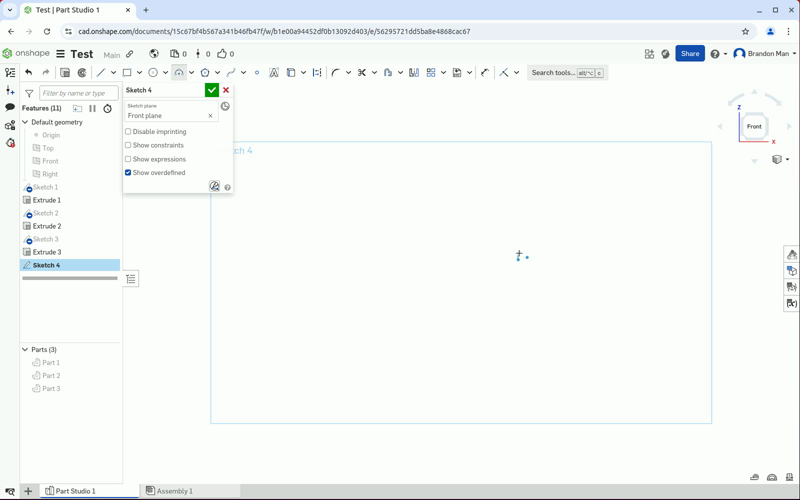
scroll(6)
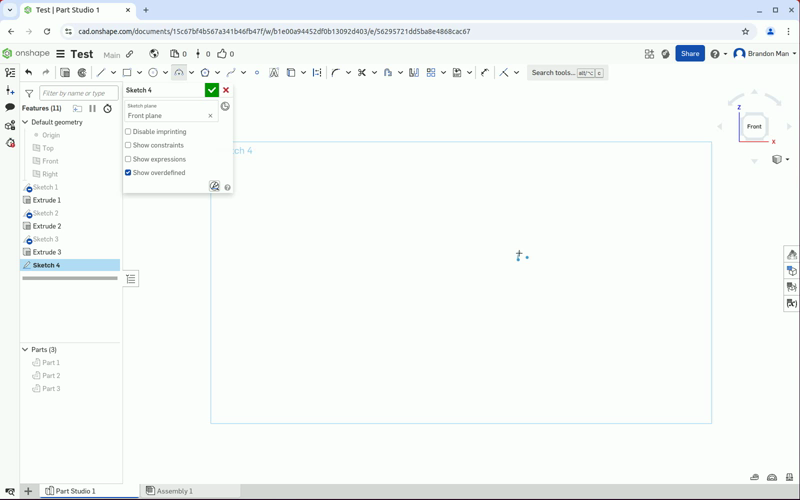
scroll(6)
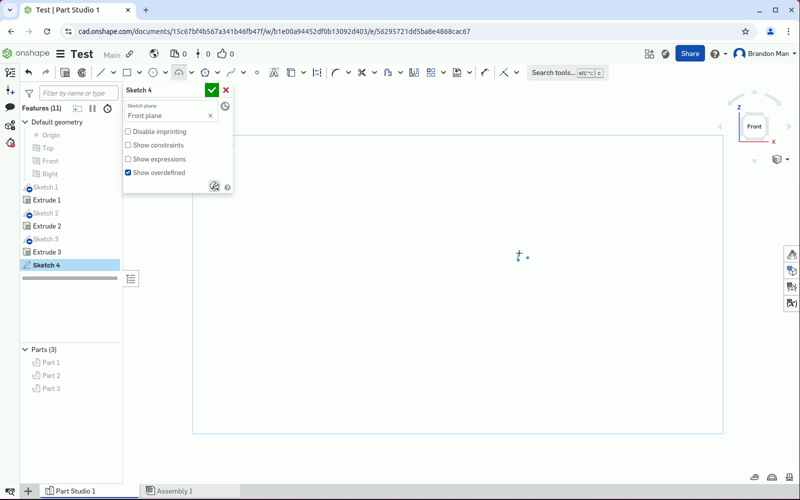
scroll(6)
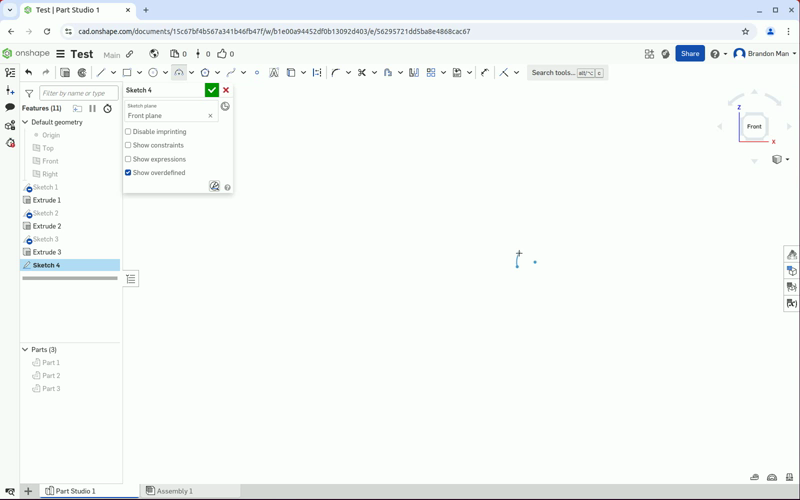
scroll(6)
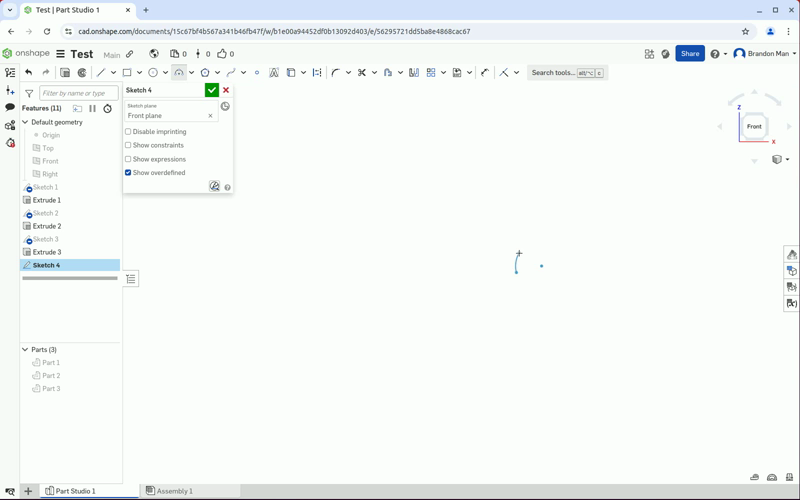
scroll(6)
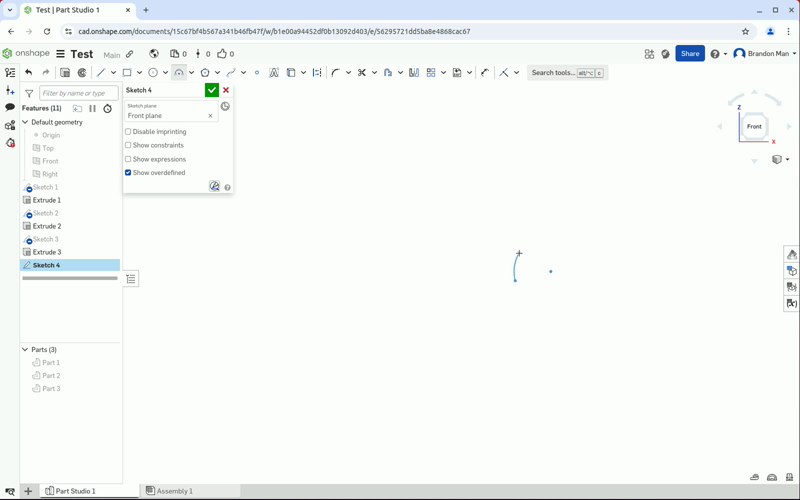
scroll(6)
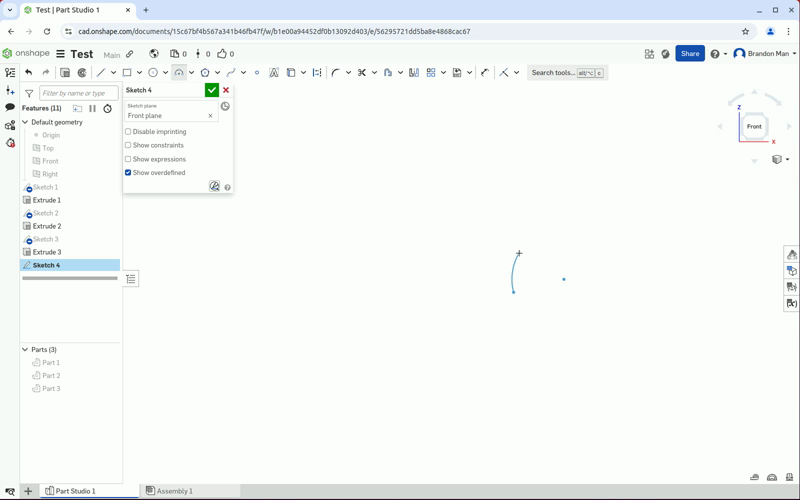
scroll(6)
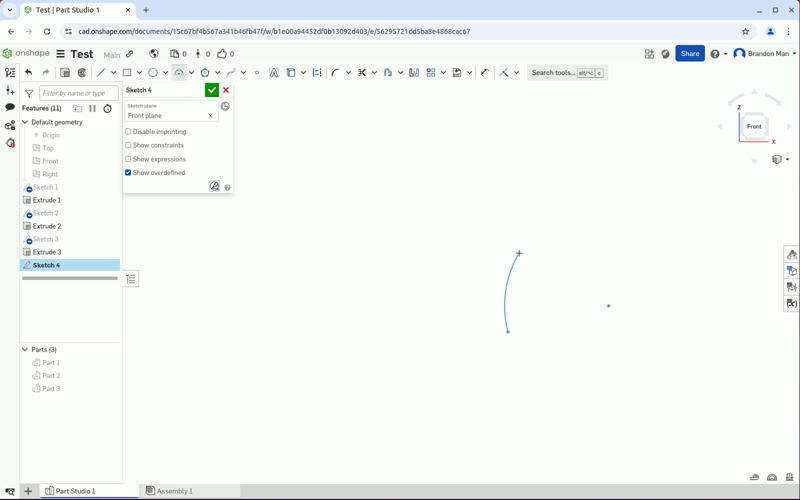
click(519, 252)
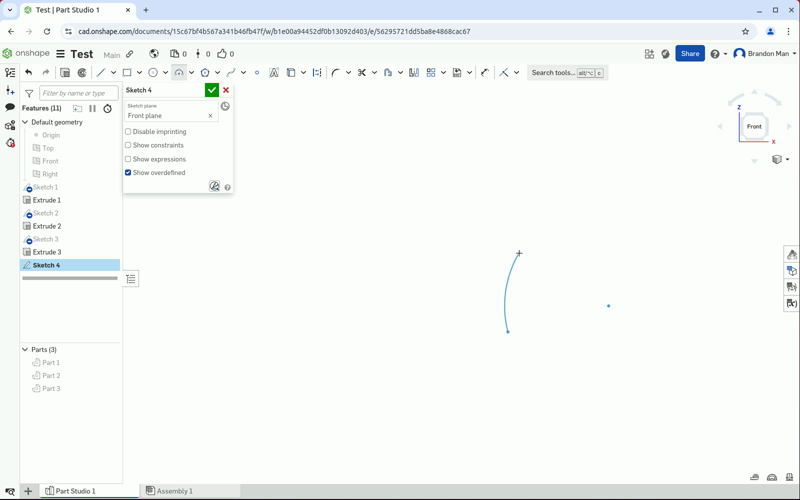
scroll(-6)
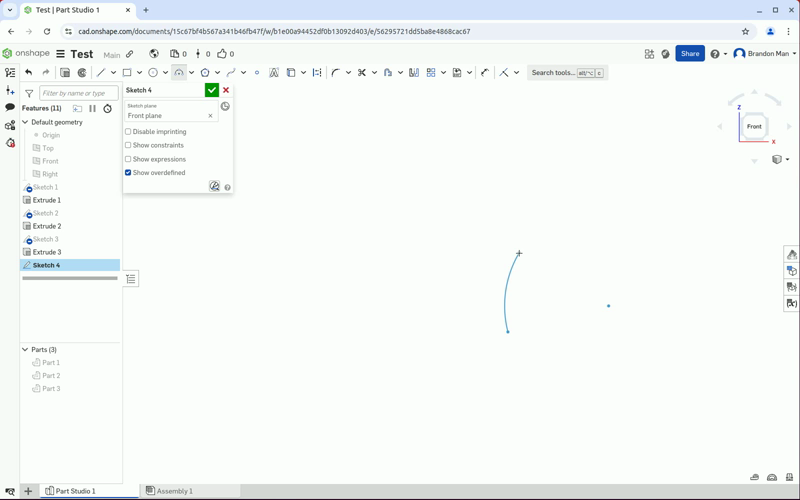
scroll(-6)
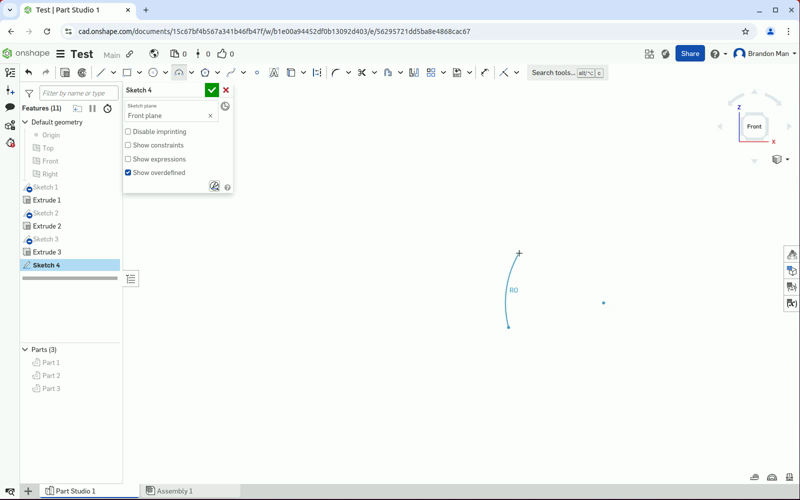
scroll(-6)
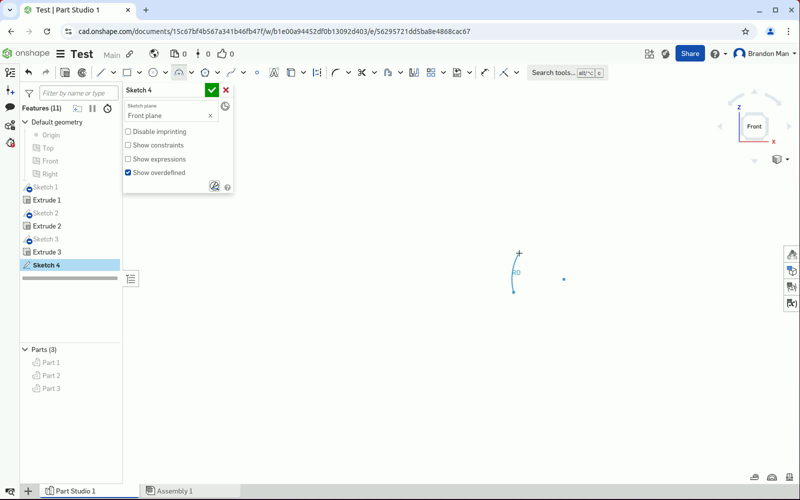
scroll(-6)
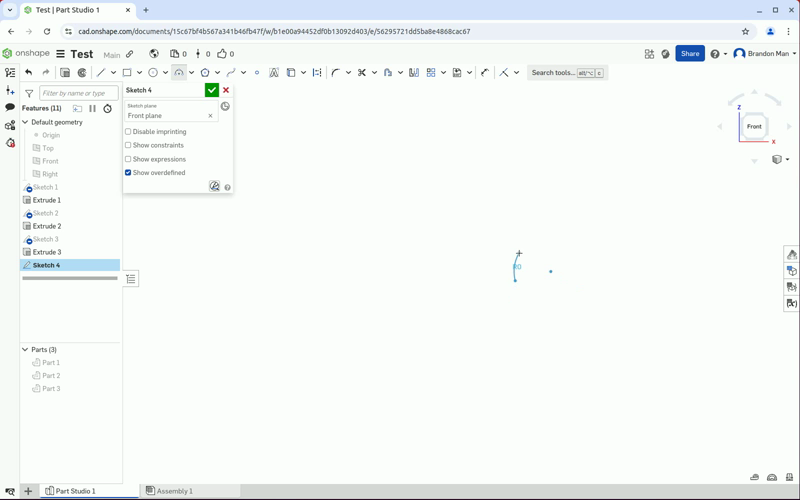
scroll(-6)
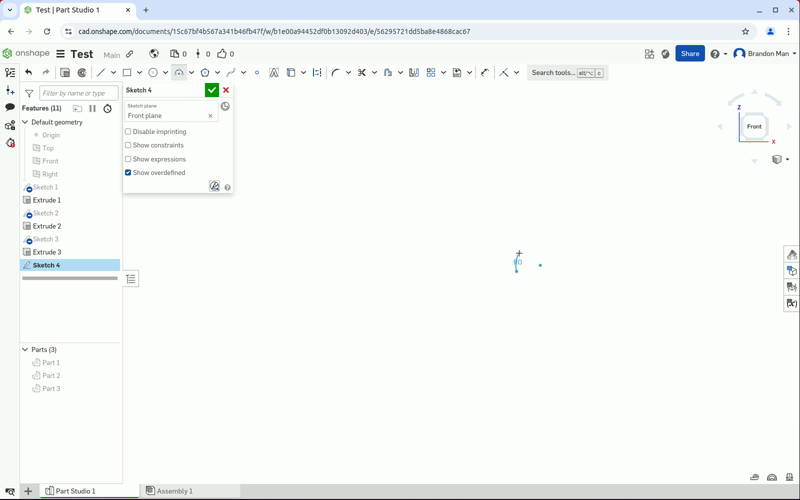
scroll(-6)
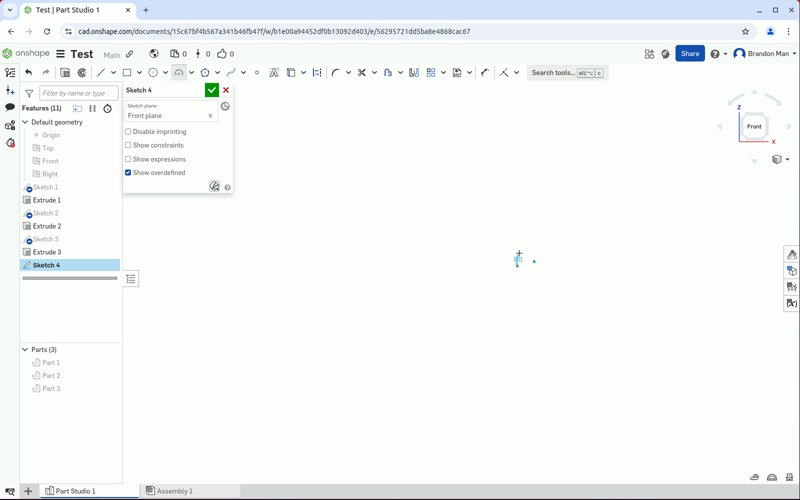
scroll(-6)
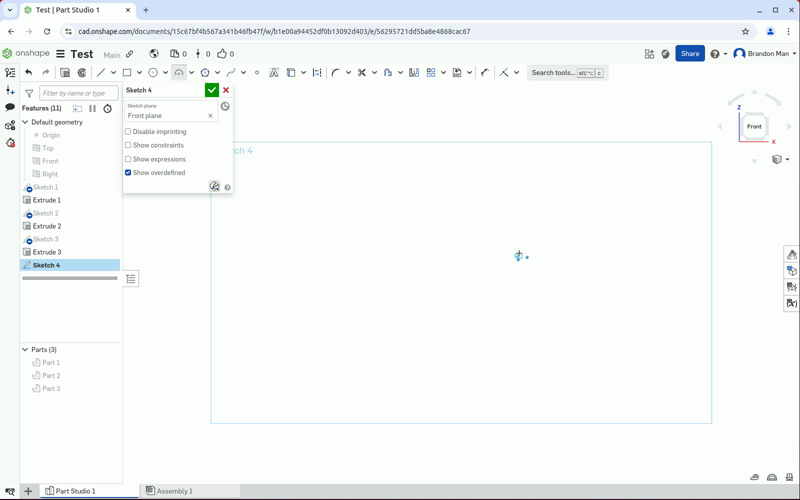
mouse_move(519, 255)
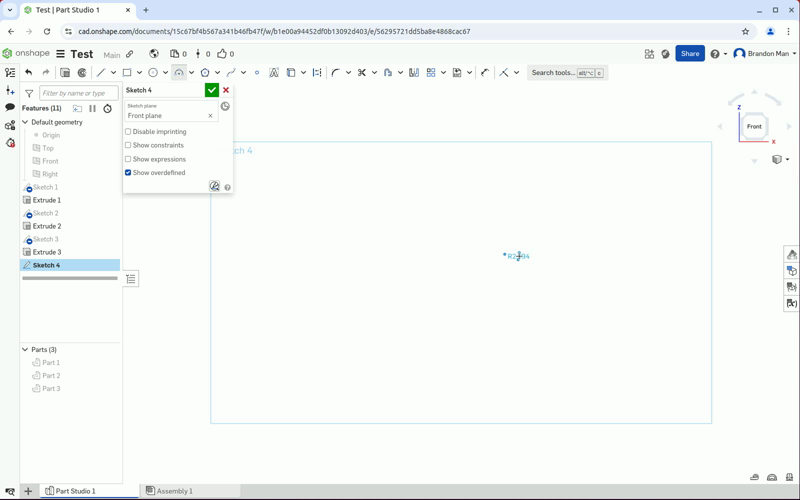
scroll(6)
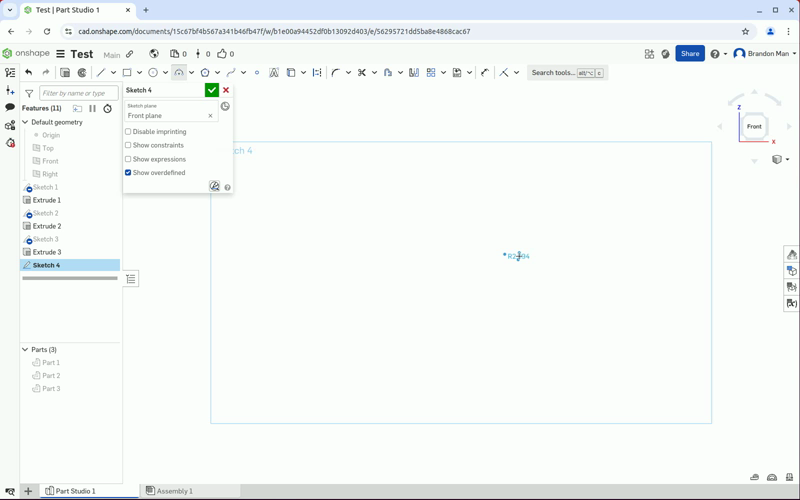
scroll(6)
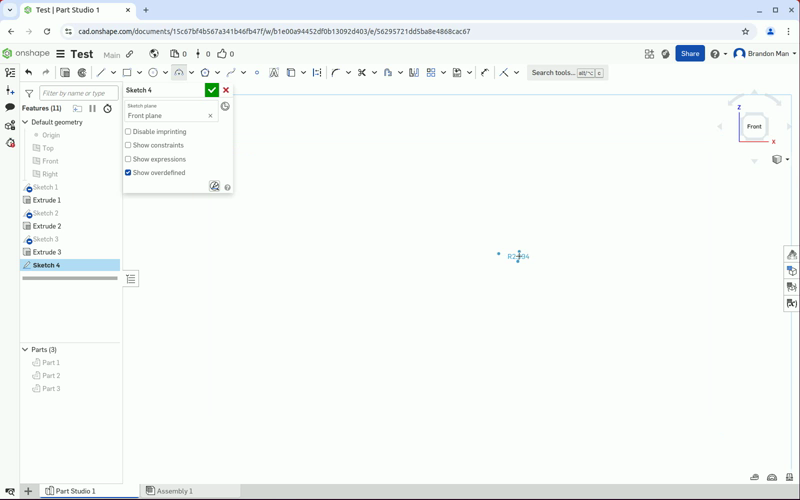
scroll(6)
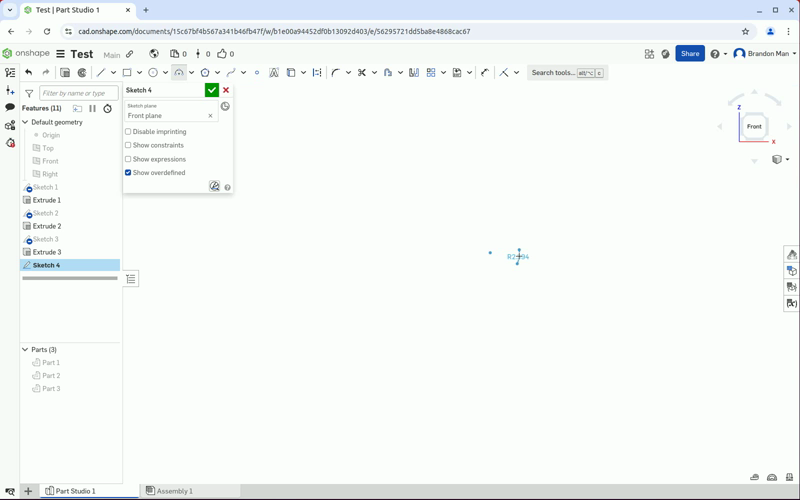
scroll(6)
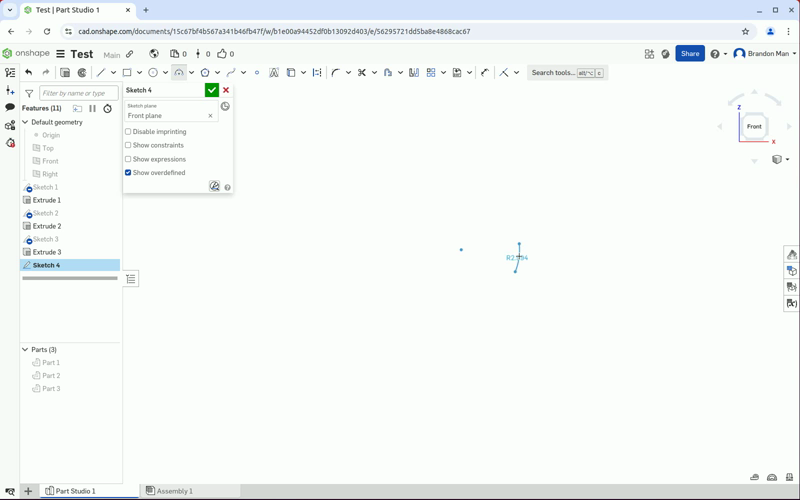
scroll(6)
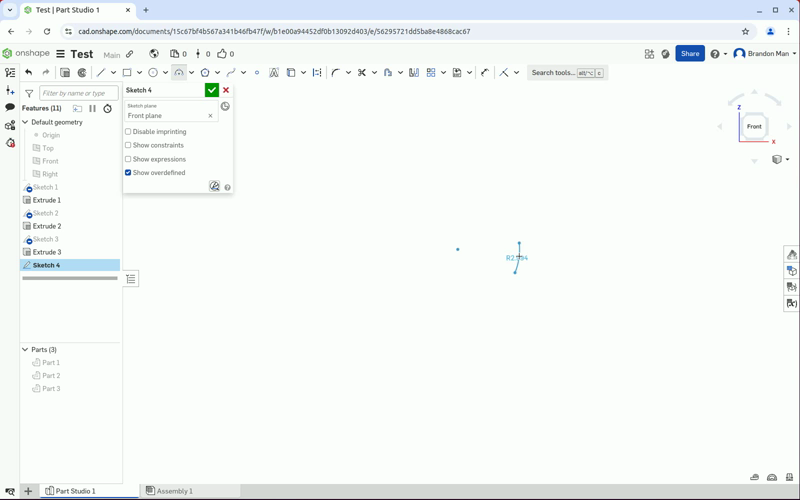
scroll(6)
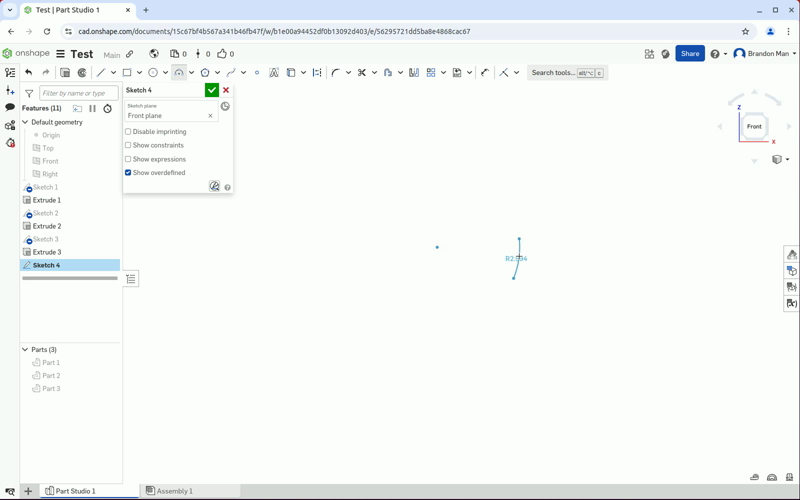
scroll(6)
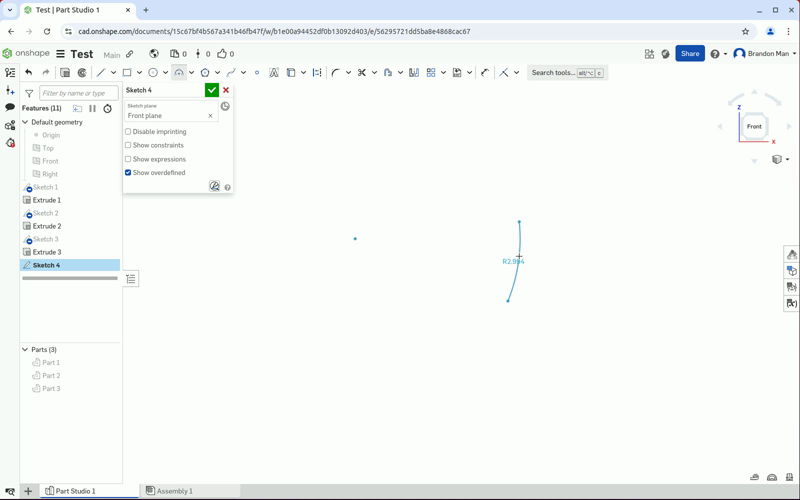
click(519, 255)
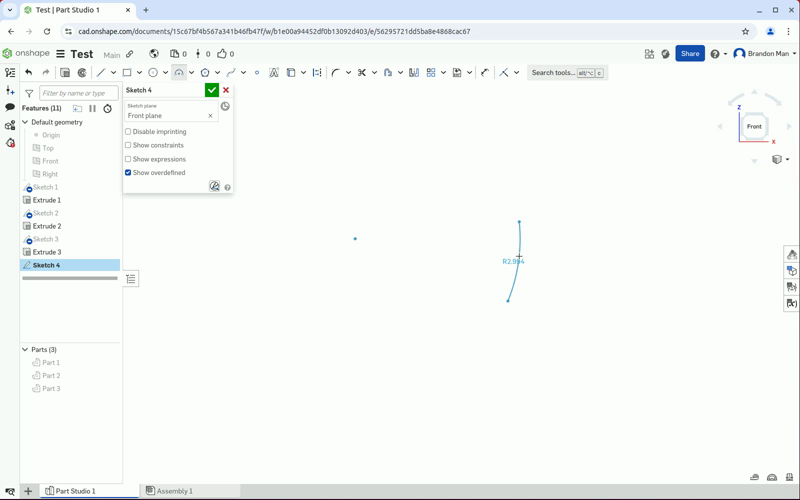
scroll(-6)
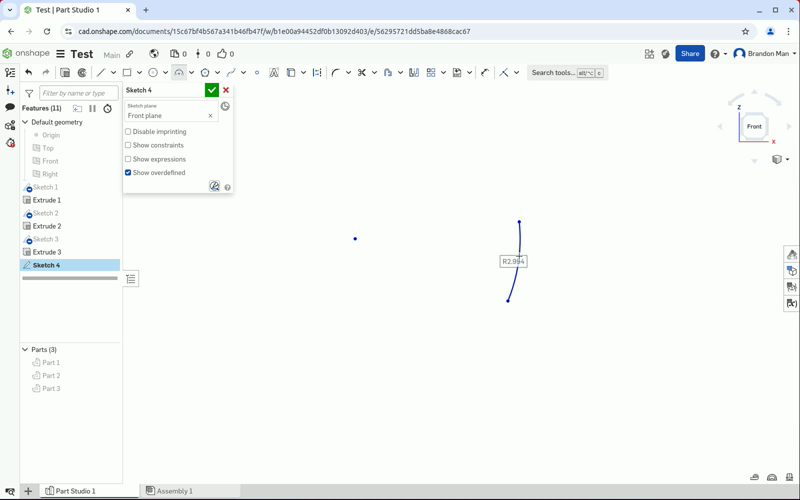
scroll(-6)
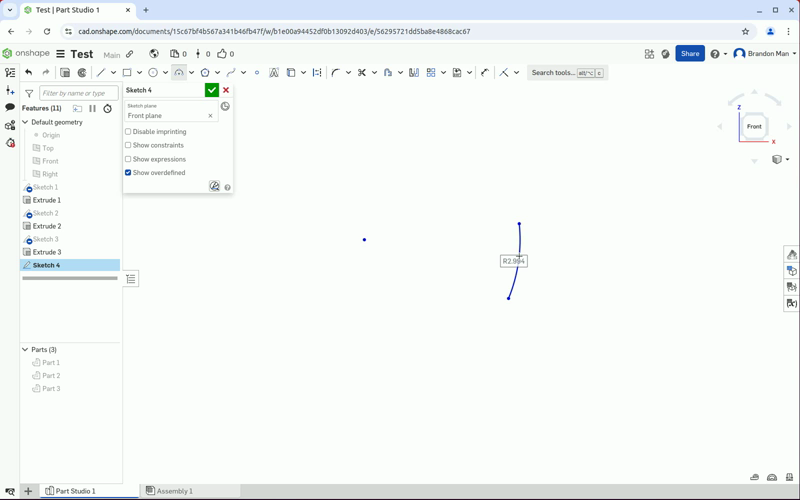
scroll(-6)
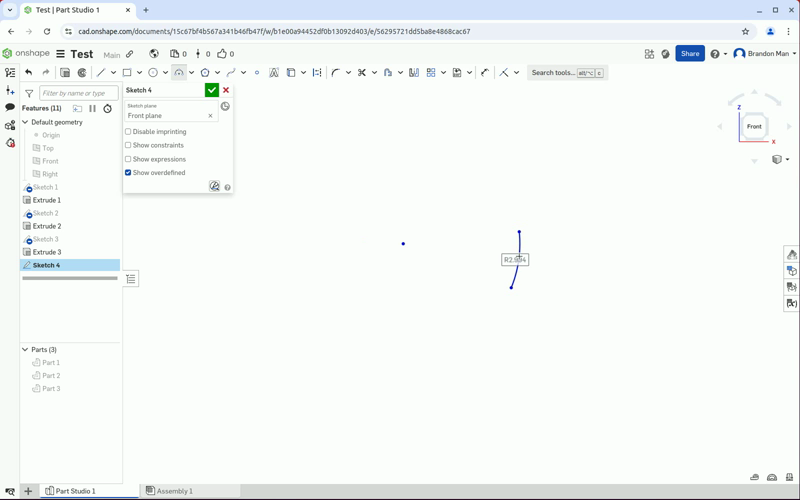
scroll(-6)
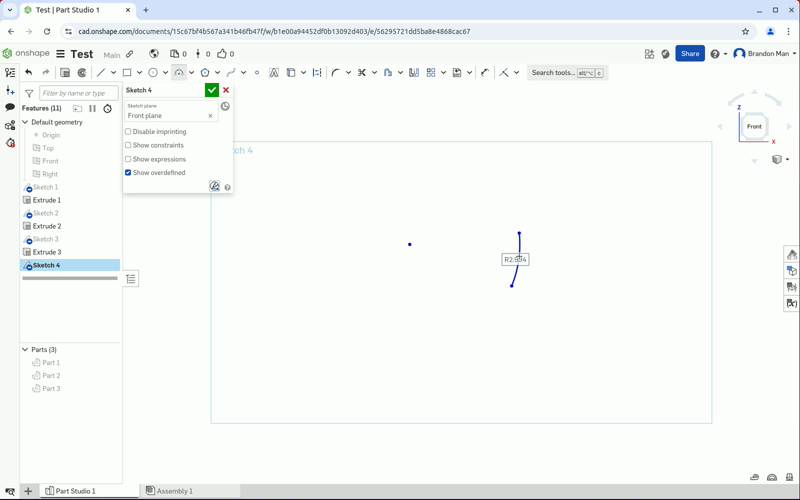
scroll(-6)
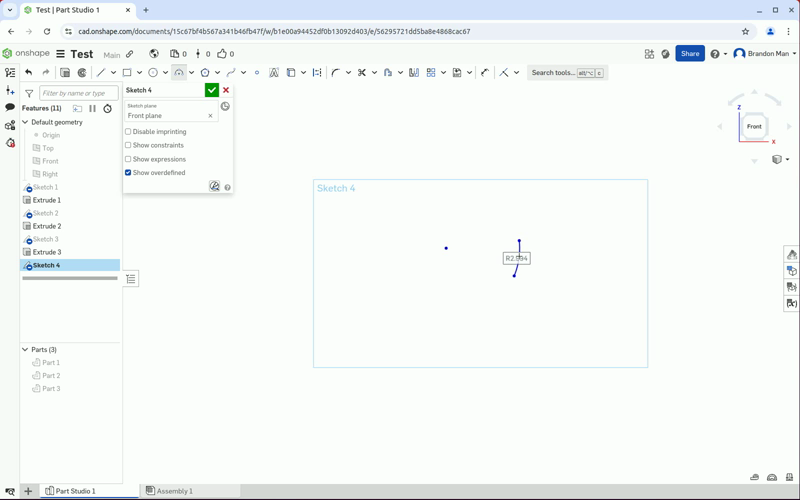
scroll(-6)
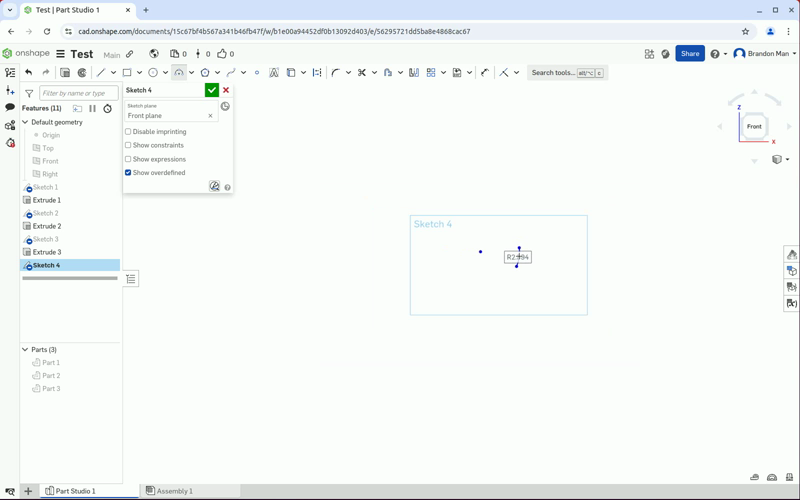
scroll(-6)
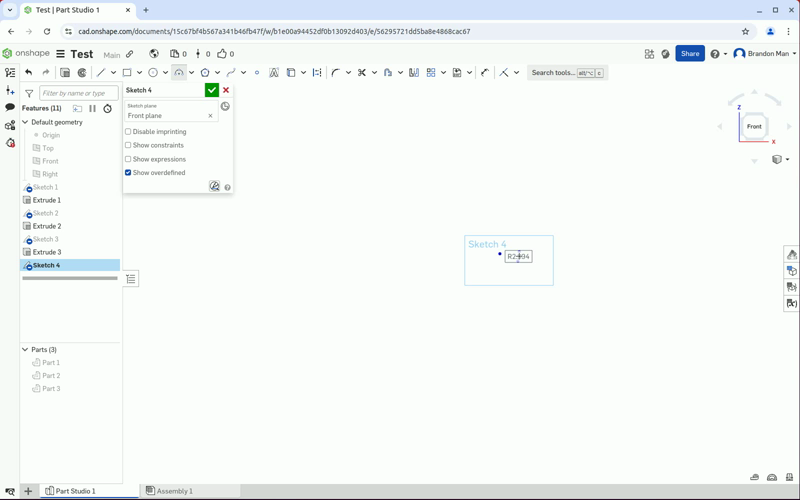
key_up(shift)
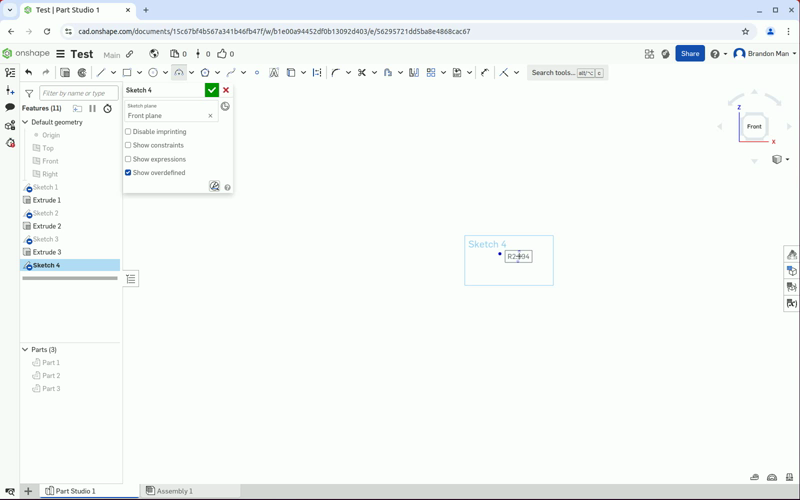
mouse_move(519, 252)
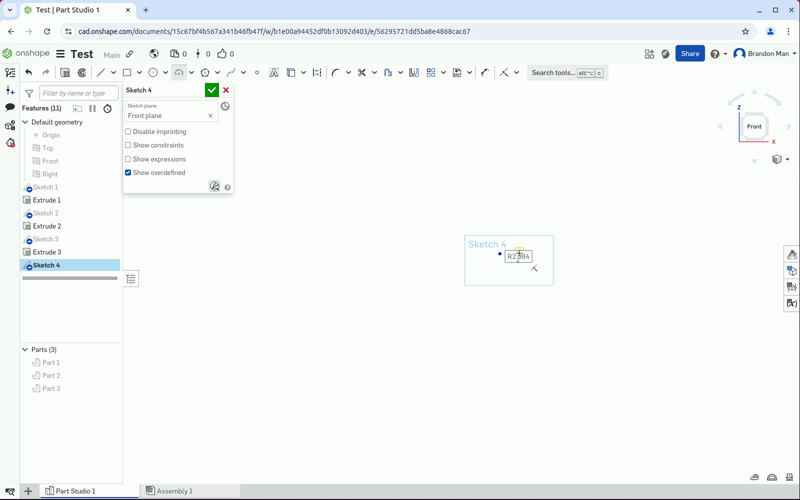
scroll(6)
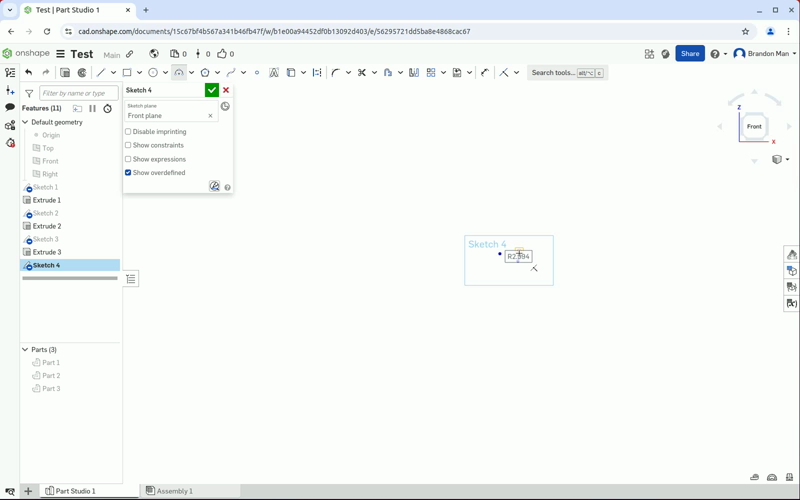
scroll(6)
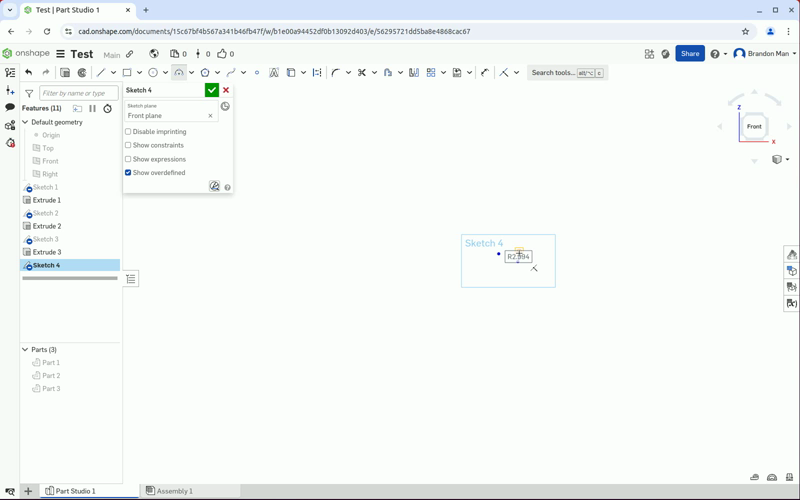
scroll(6)
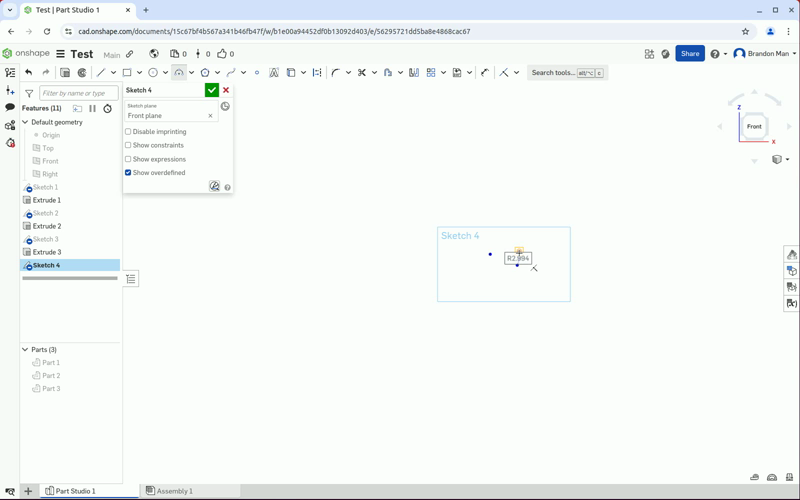
scroll(6)
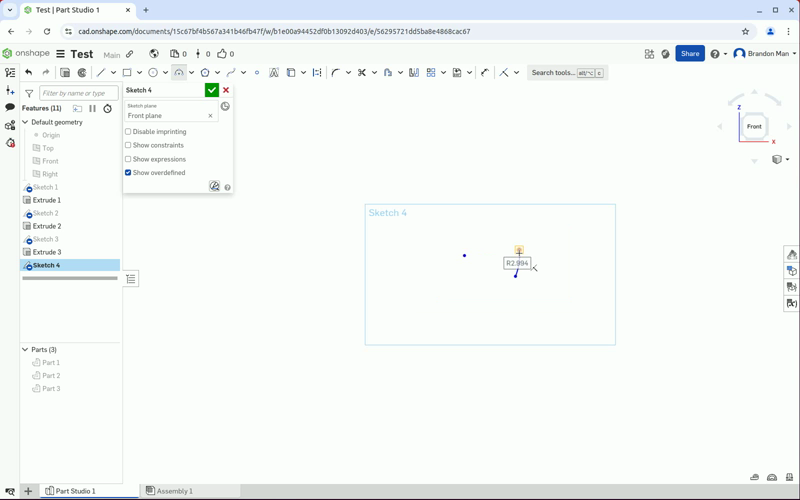
scroll(6)
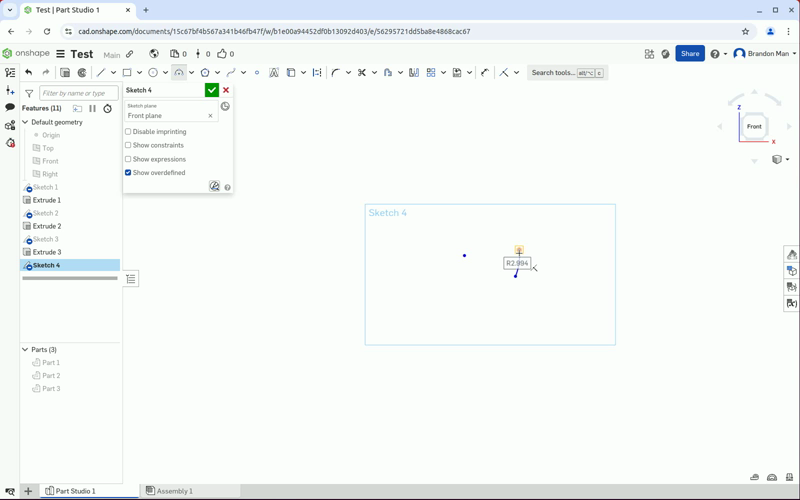
scroll(6)
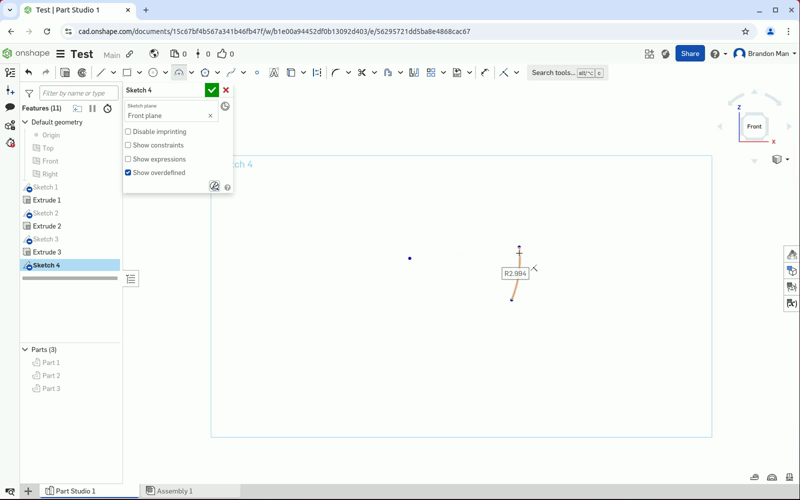
scroll(6)
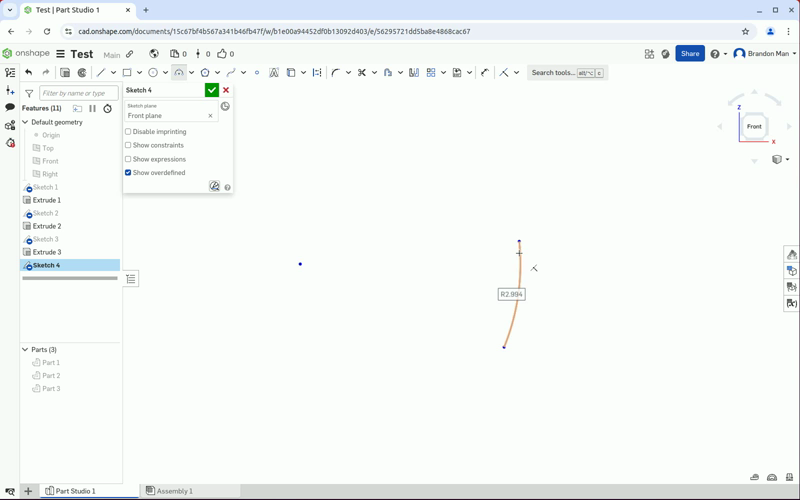
click(519, 252)
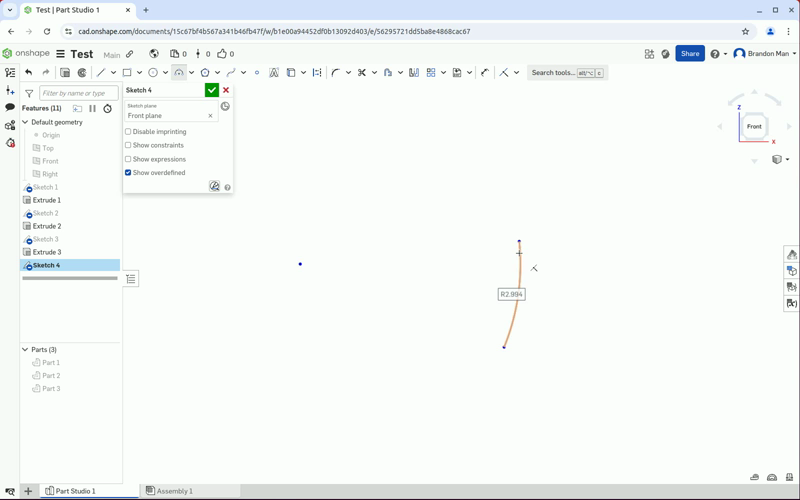
scroll(-6)
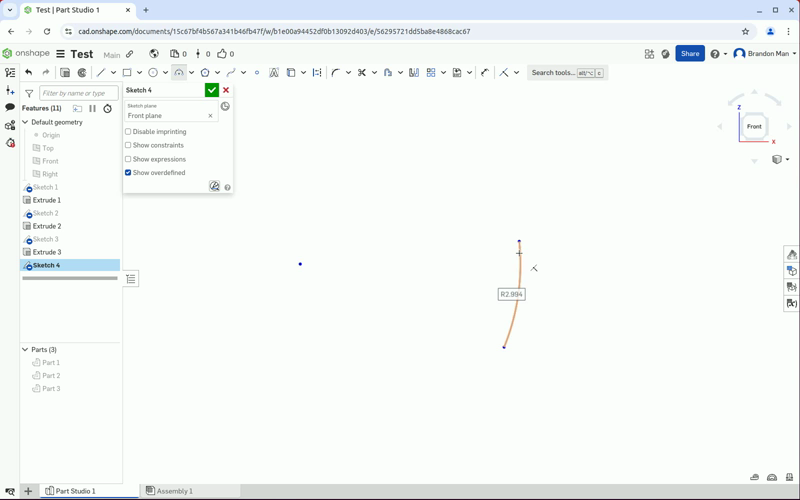
scroll(-6)
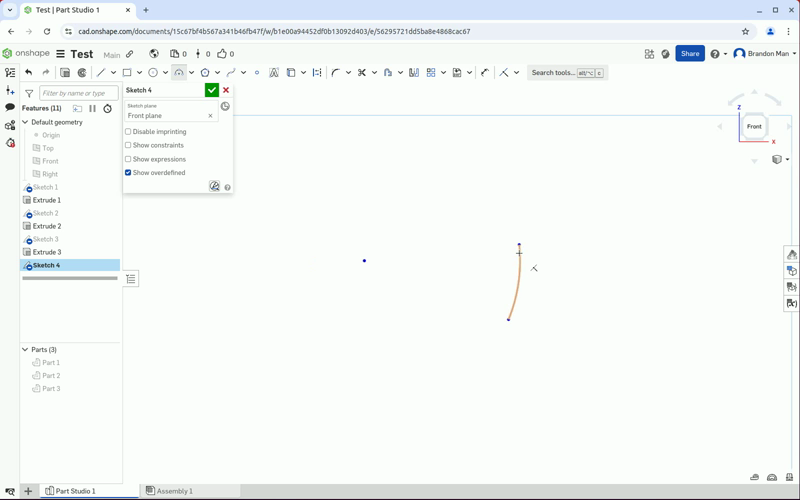
scroll(-6)
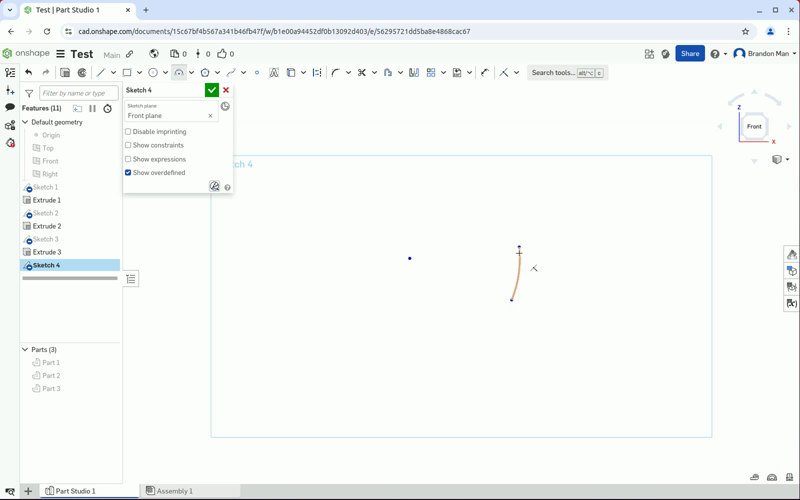
scroll(-6)
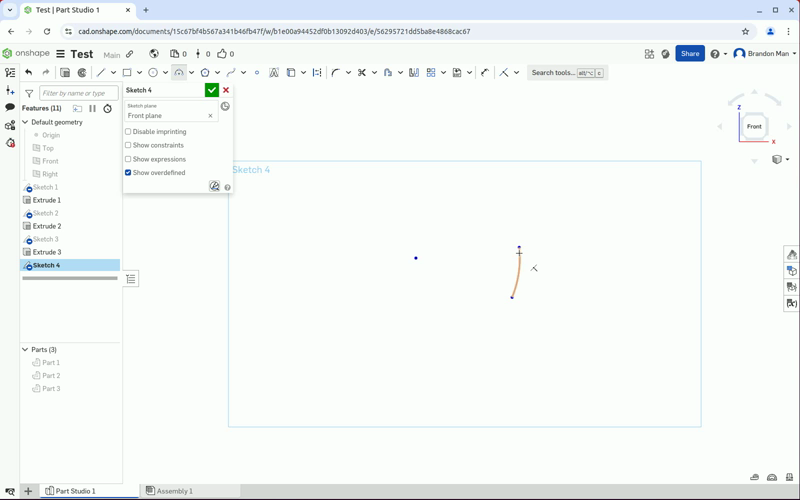
scroll(-6)
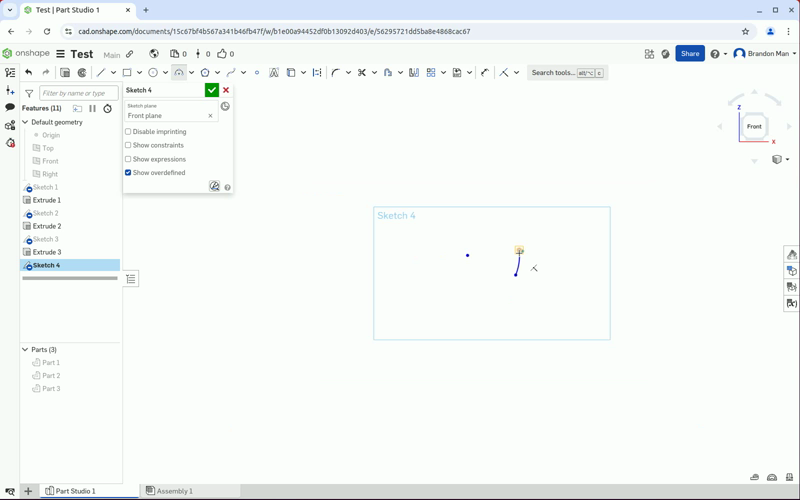
scroll(-6)
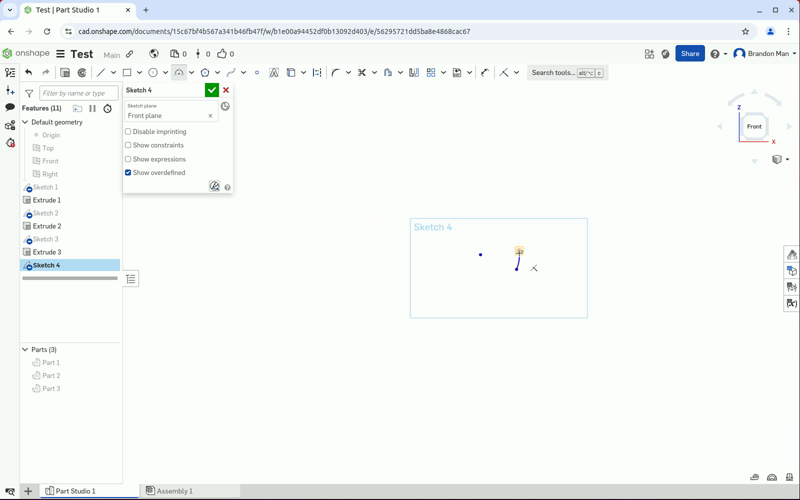
scroll(-6)
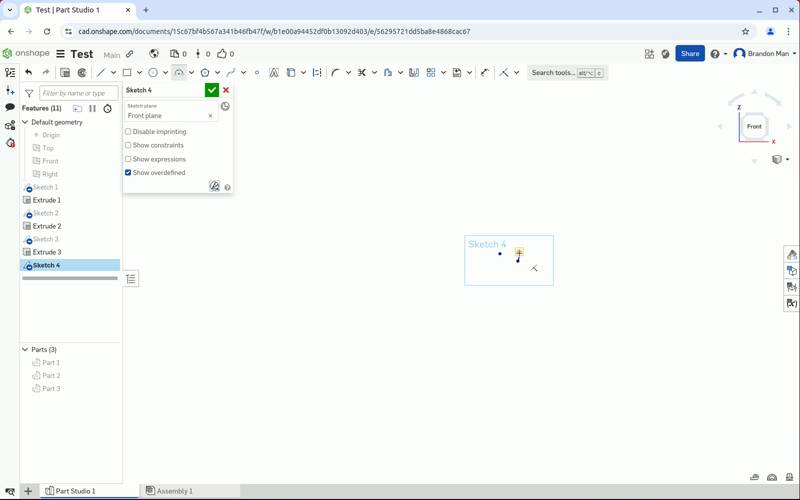
mouse_move(518, 259)
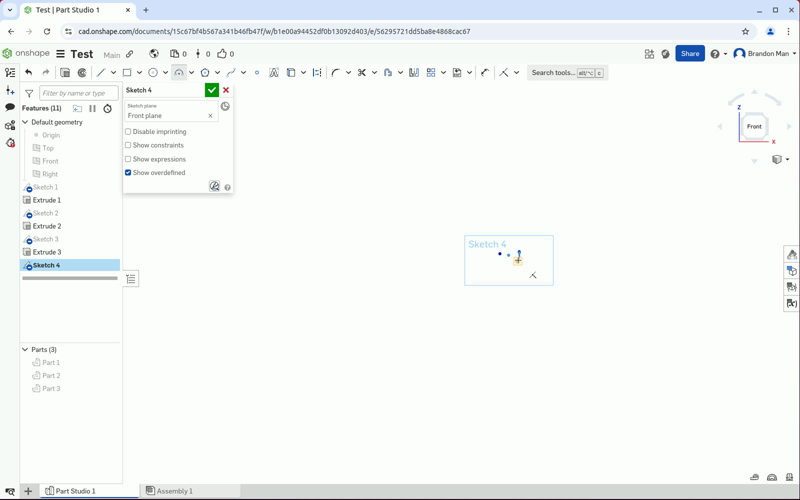
scroll(6)
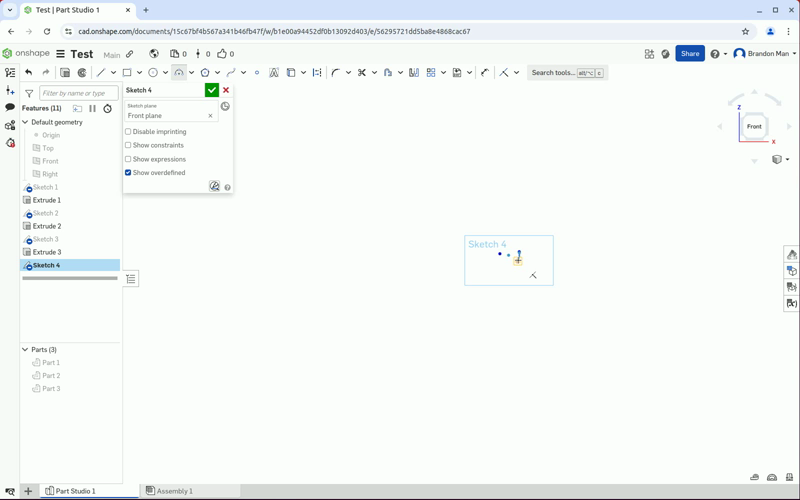
scroll(6)
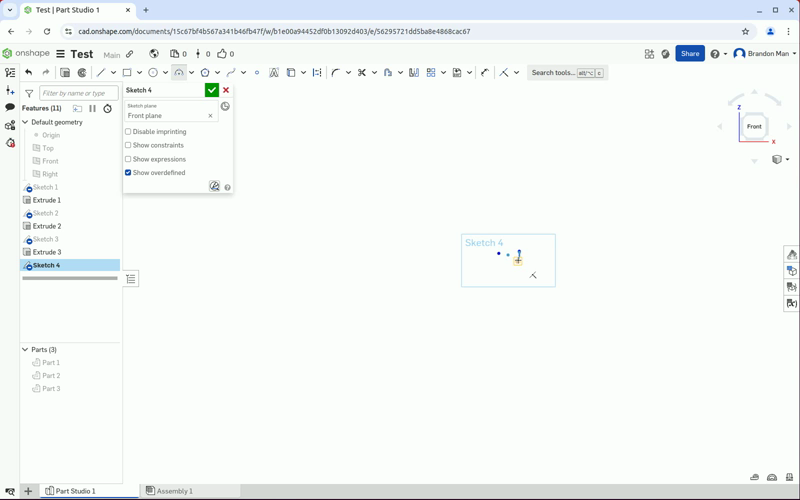
scroll(6)
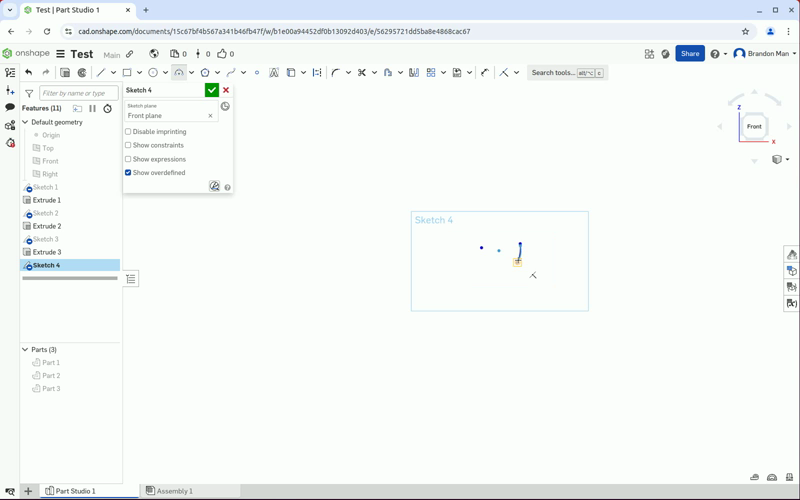
scroll(6)
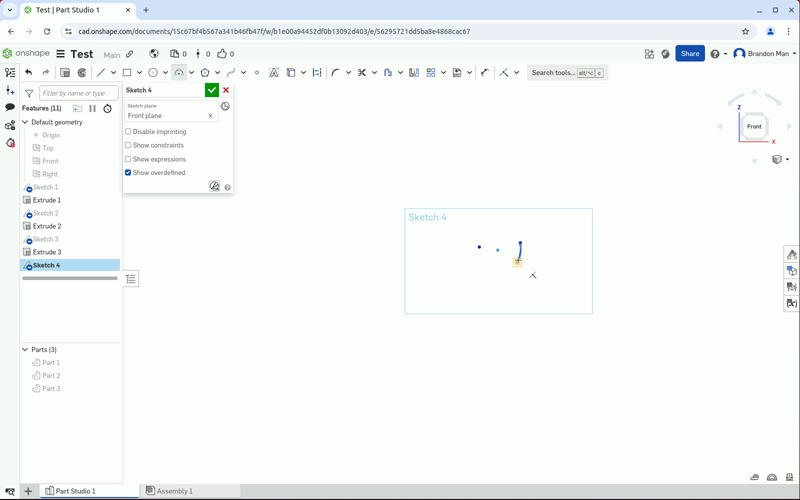
scroll(6)
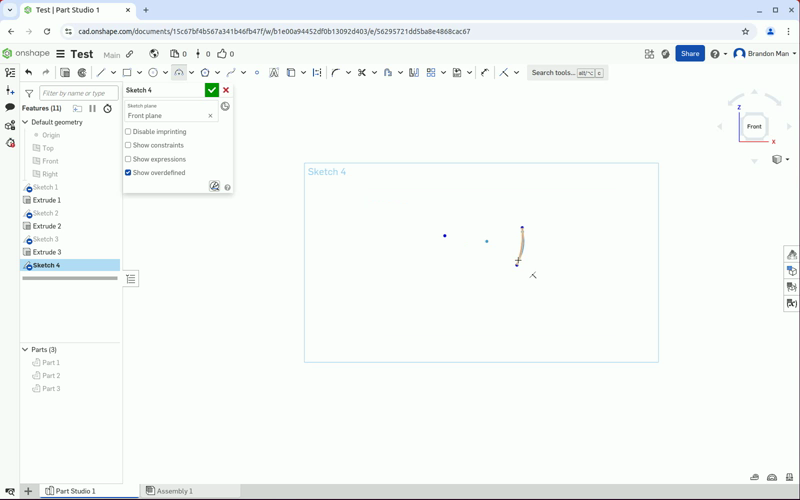
scroll(6)
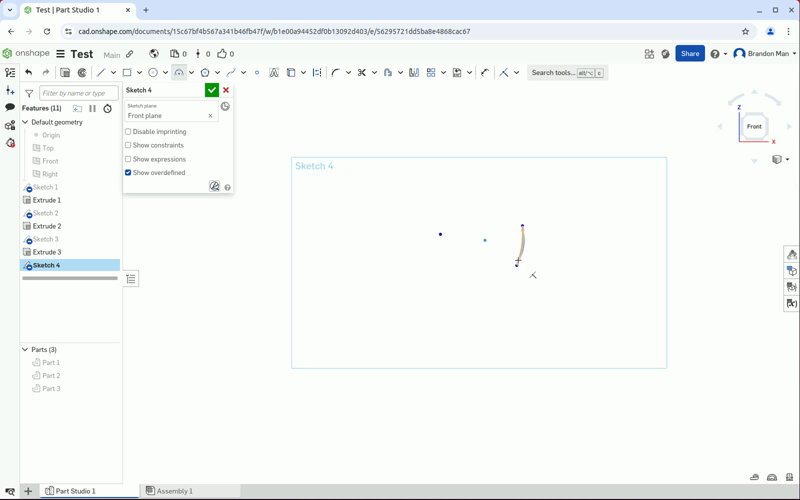
scroll(6)
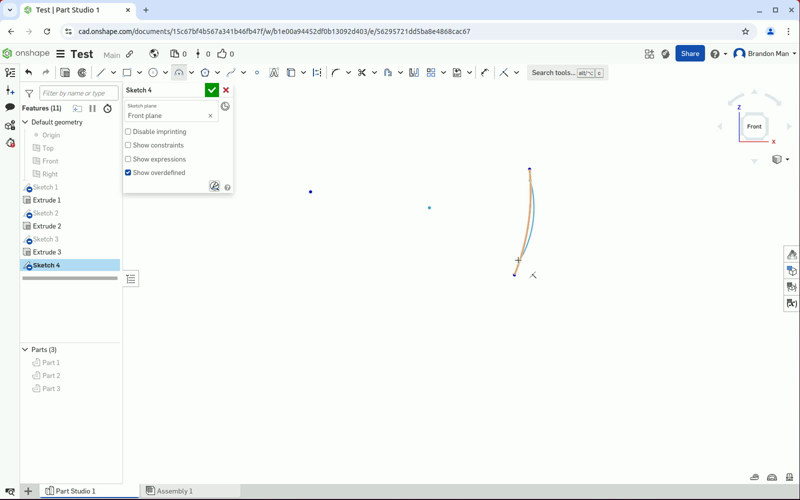
click(518, 259)
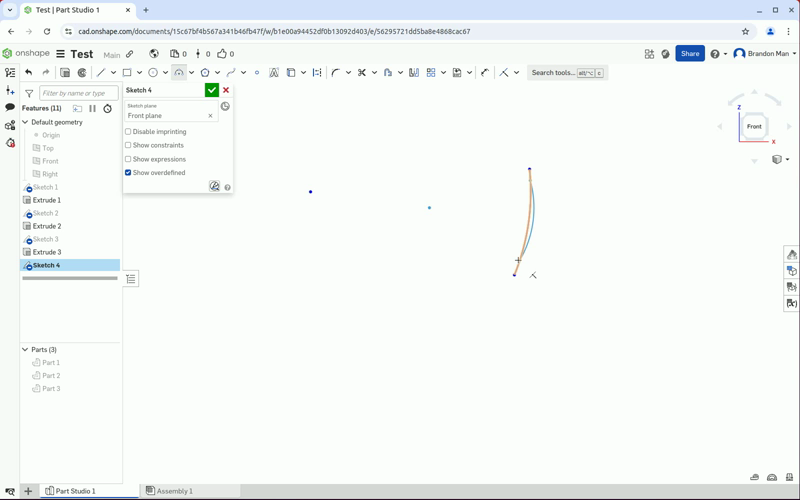
scroll(-6)
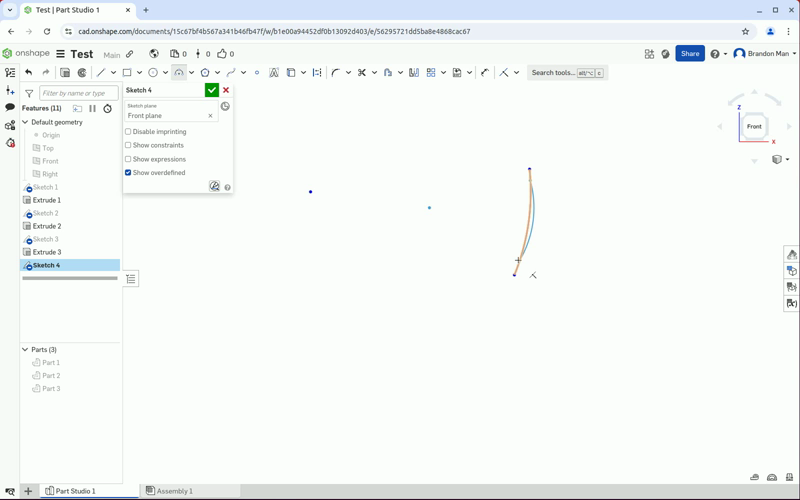
scroll(-6)
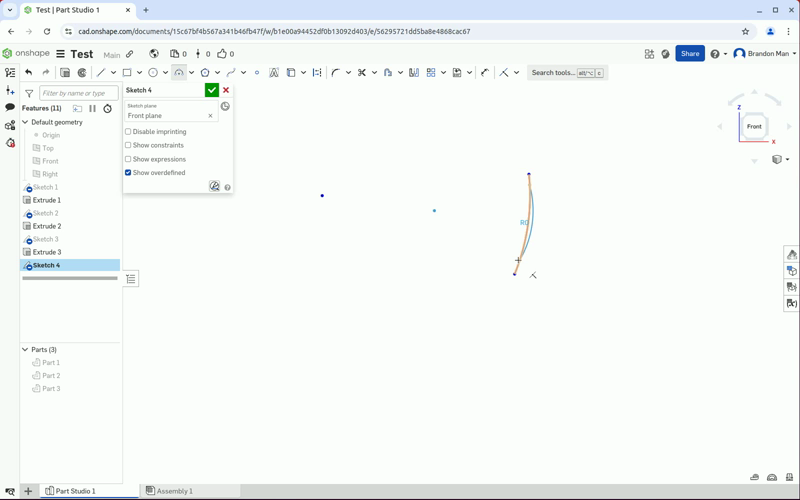
scroll(-6)
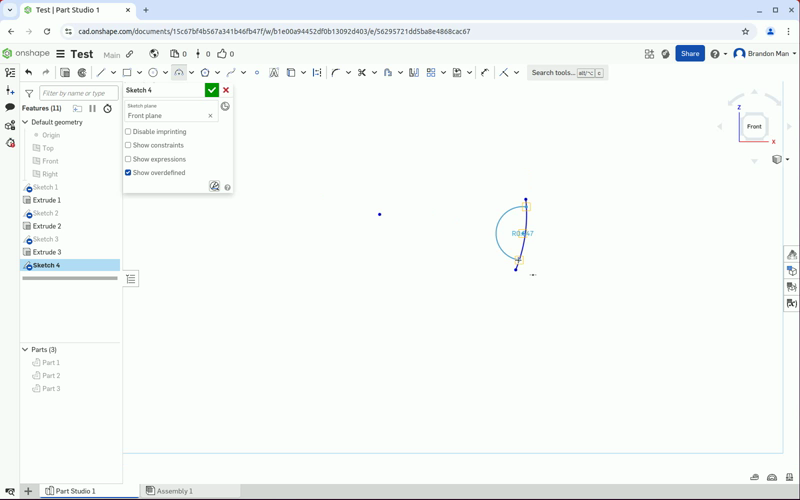
scroll(-6)
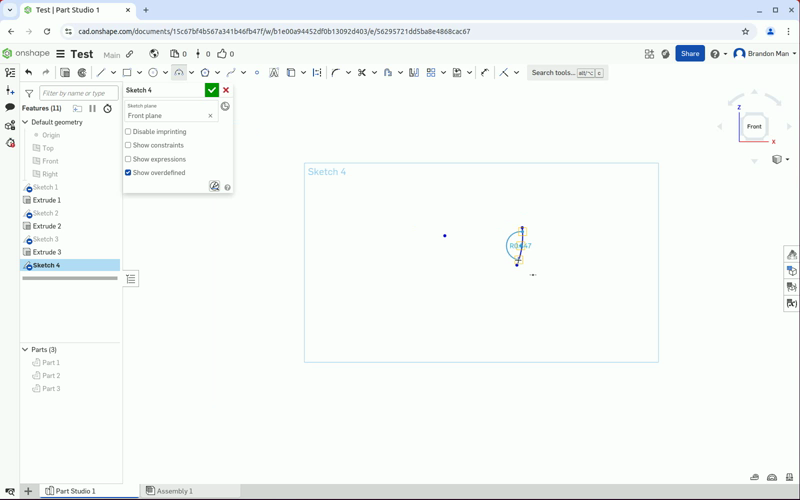
scroll(-6)
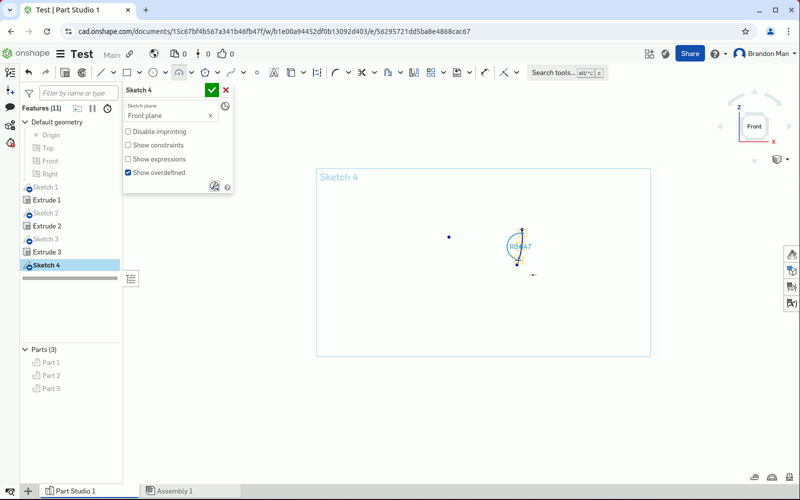
scroll(-6)
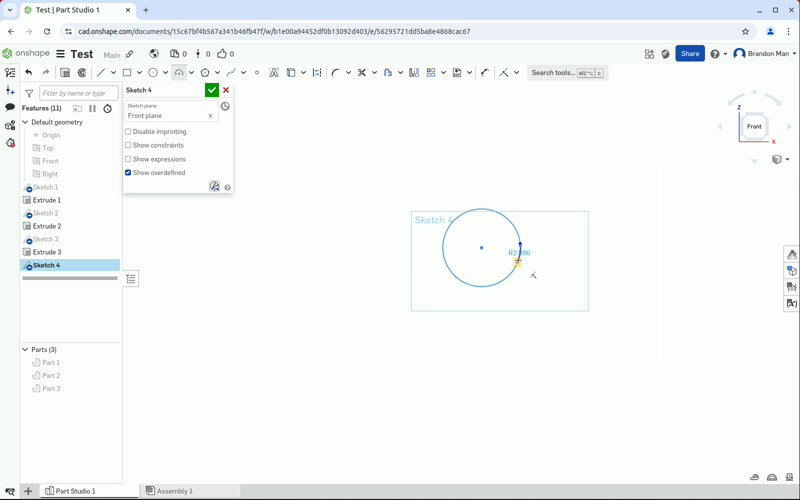
scroll(-6)
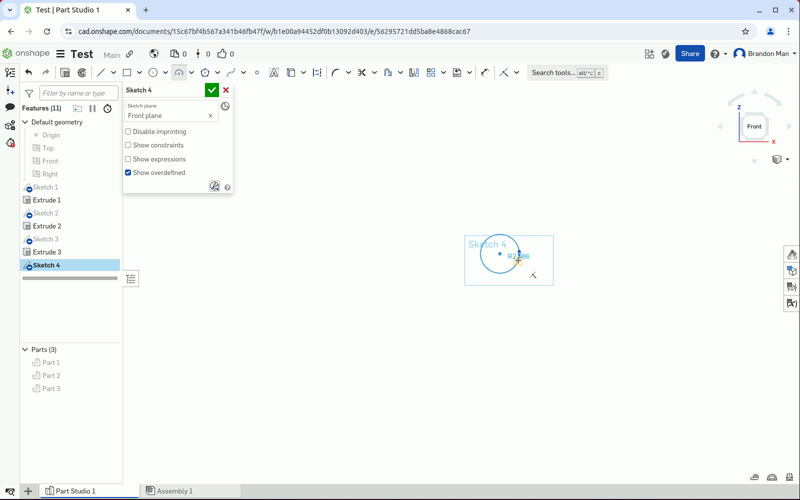
key_down(shift)
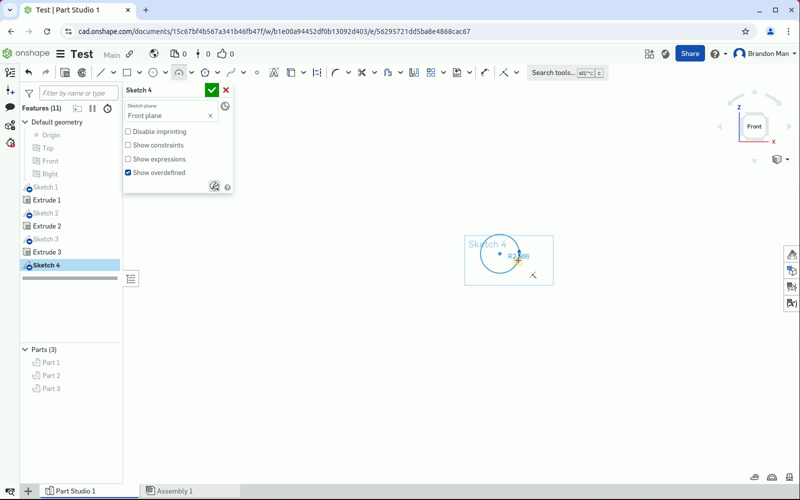
mouse_move(496, 253)
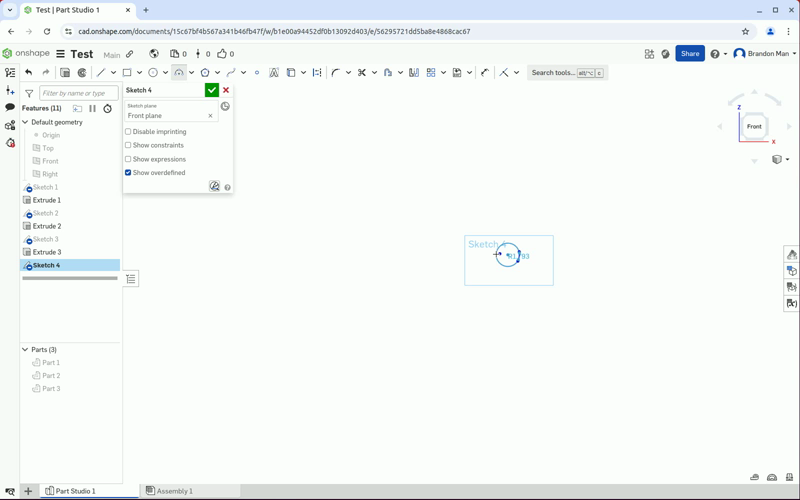
scroll(6)
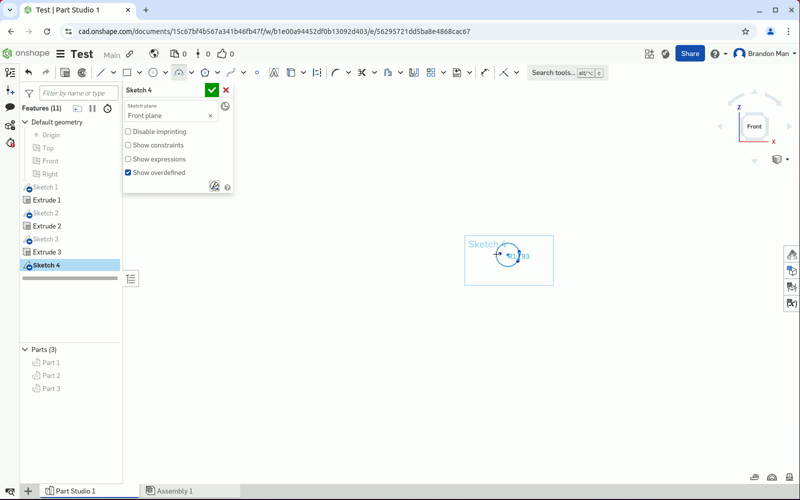
scroll(6)
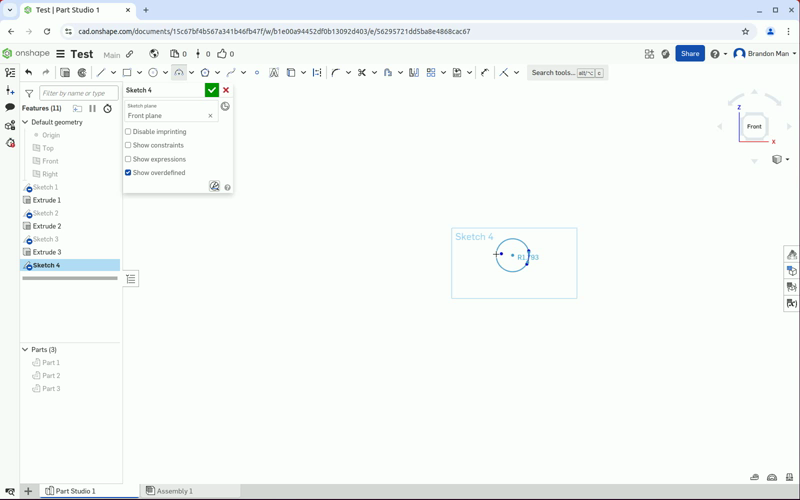
scroll(6)
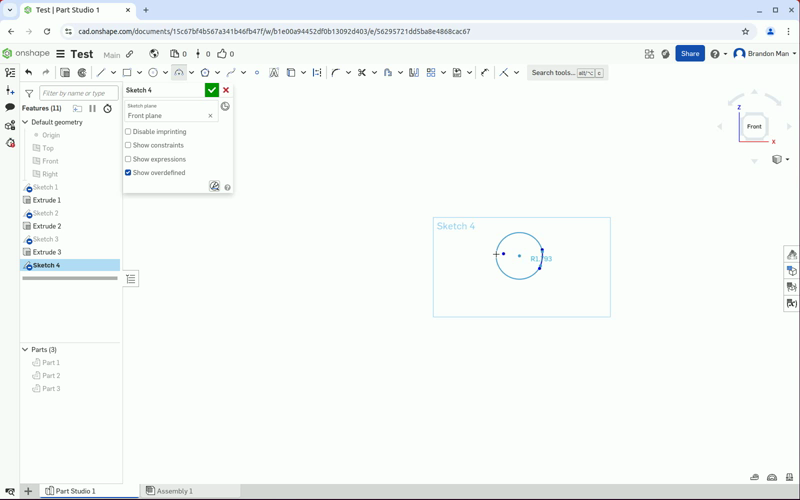
scroll(6)
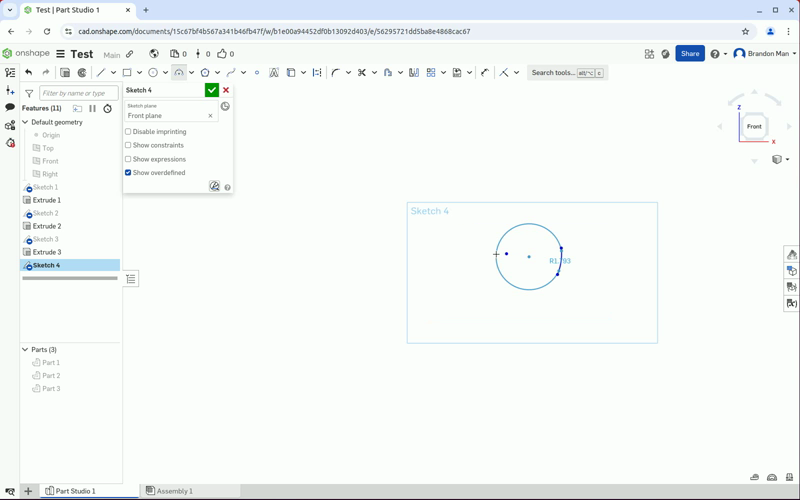
scroll(6)
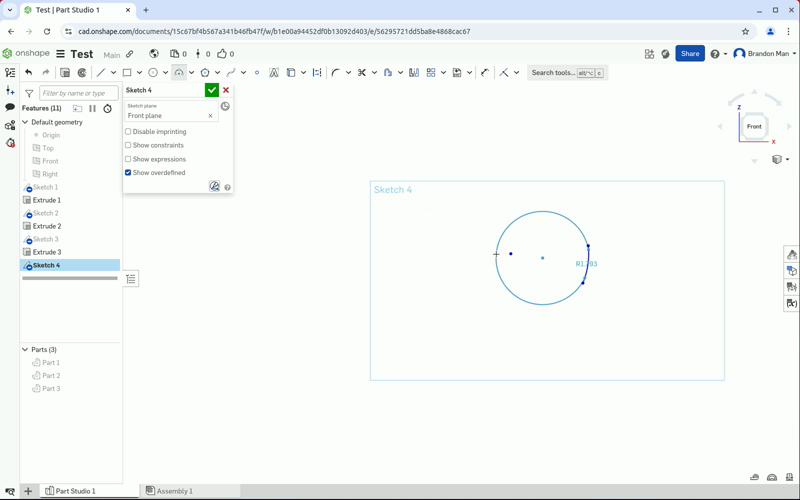
scroll(6)
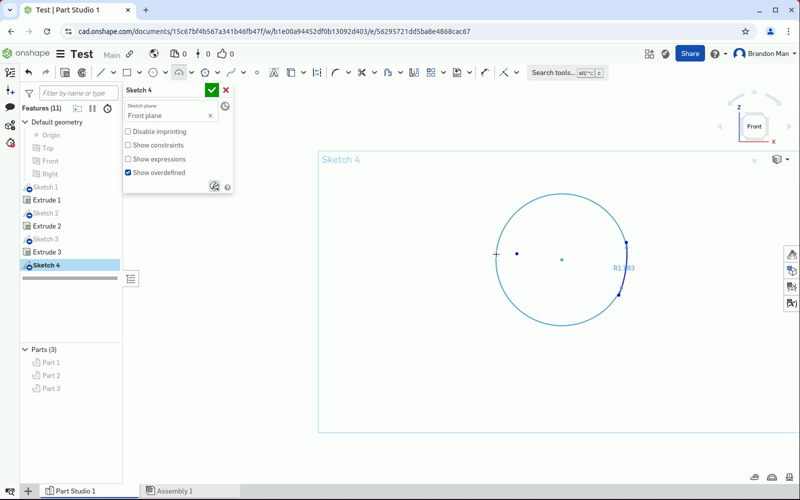
scroll(6)
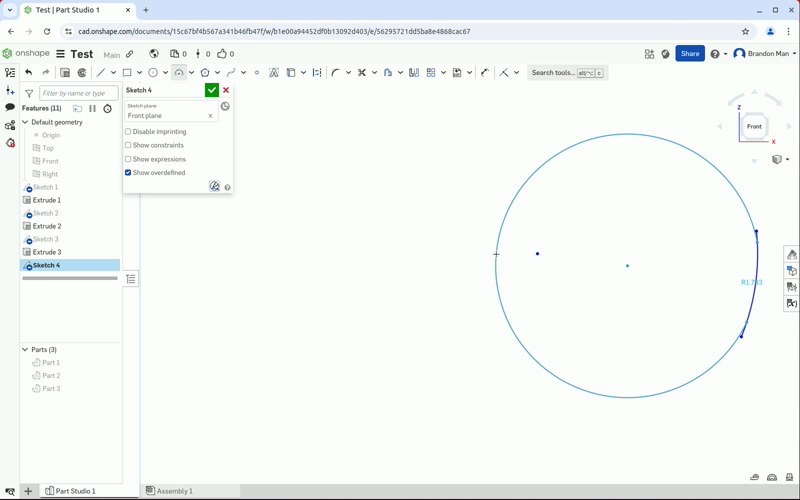
click(496, 253)
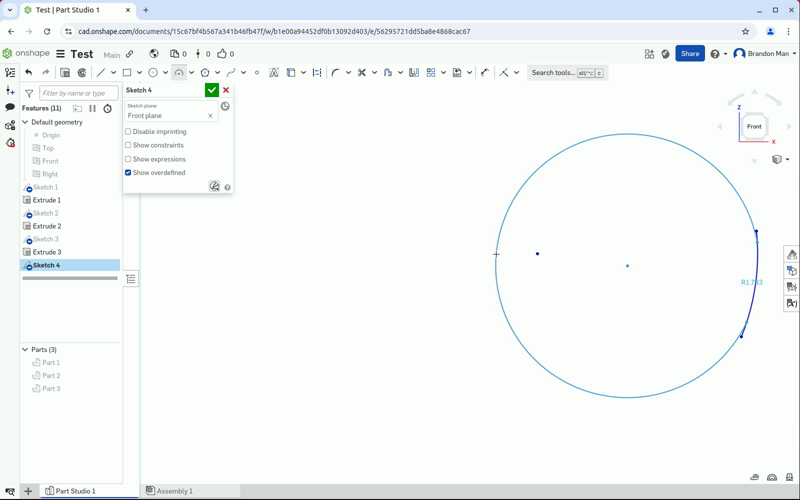
scroll(-6)
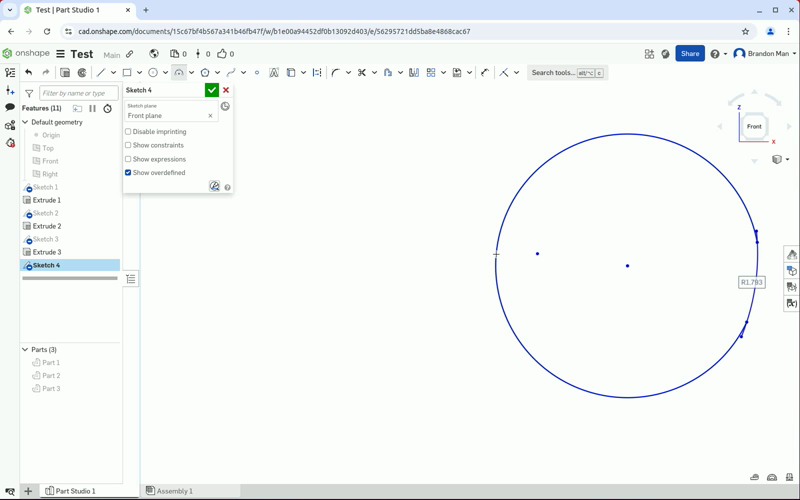
scroll(-6)
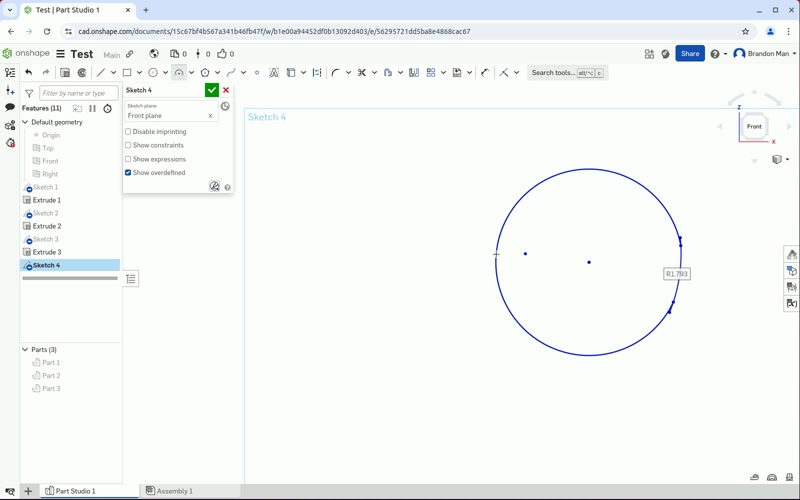
scroll(-6)
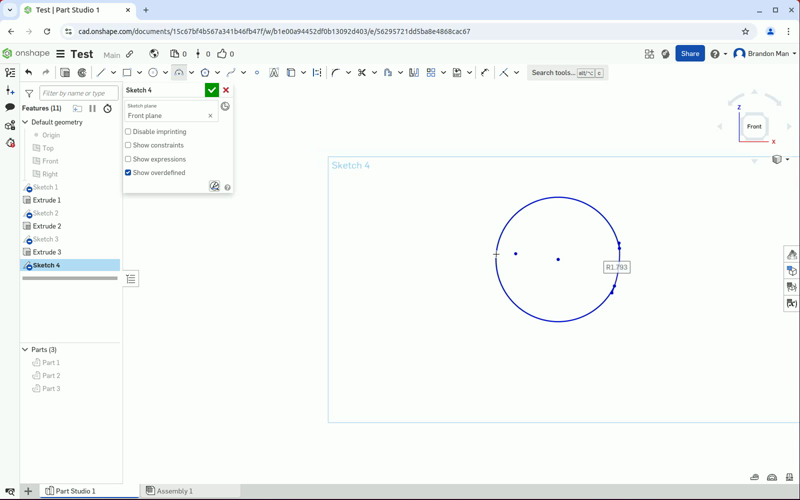
scroll(-6)
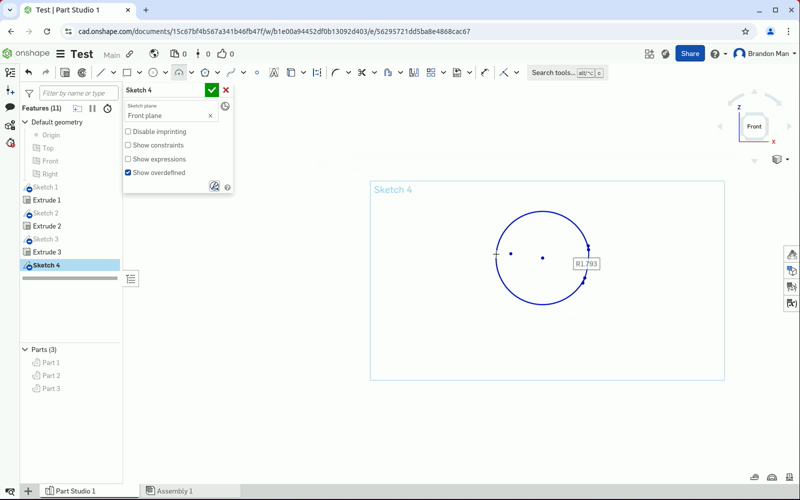
scroll(-6)
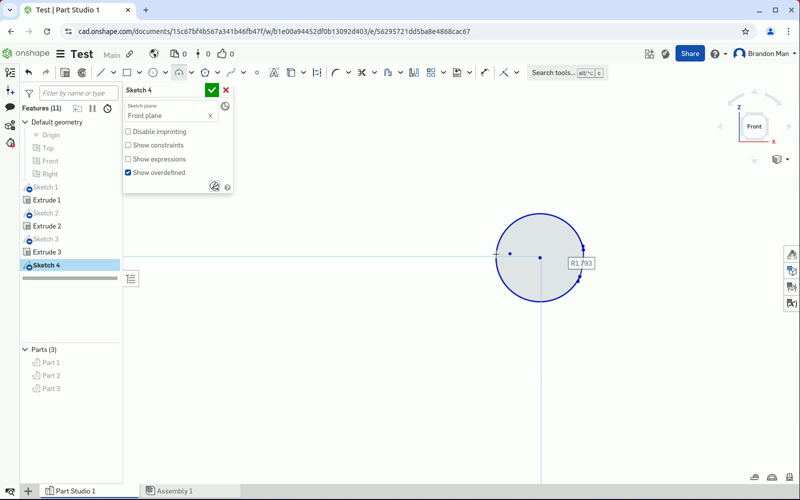
scroll(-6)
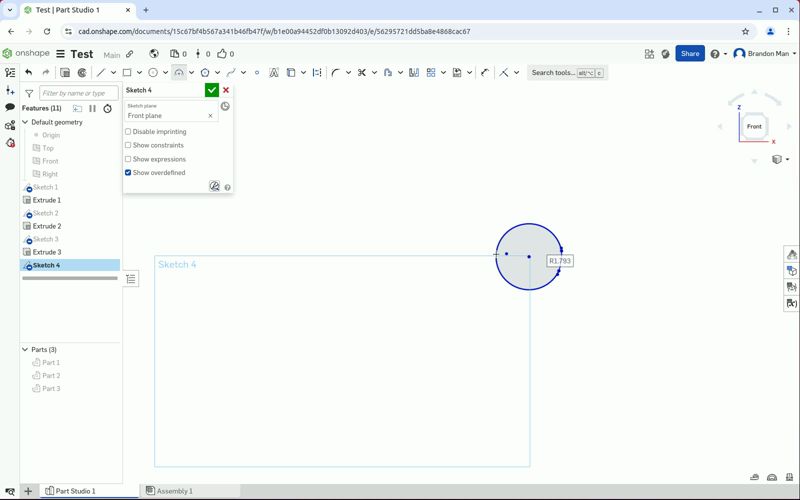
scroll(-6)
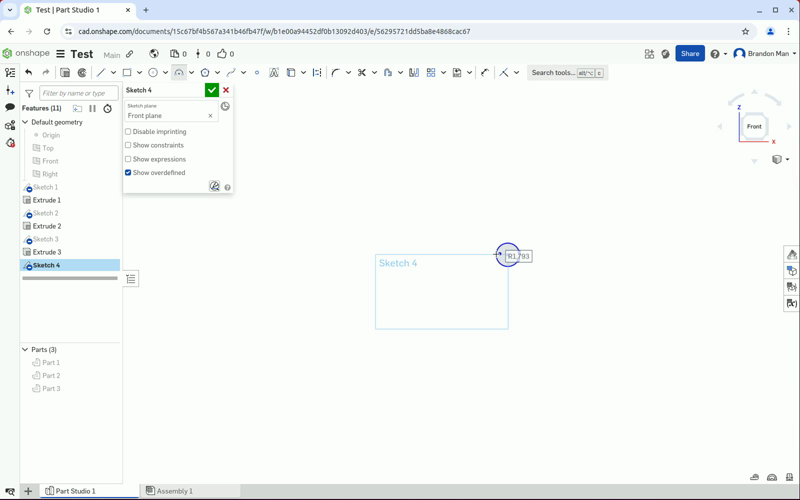
key_up(shift)
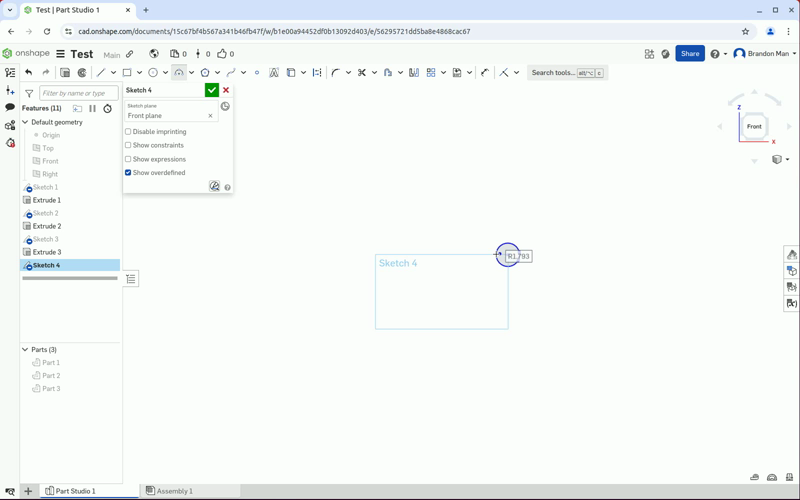
key(esc)
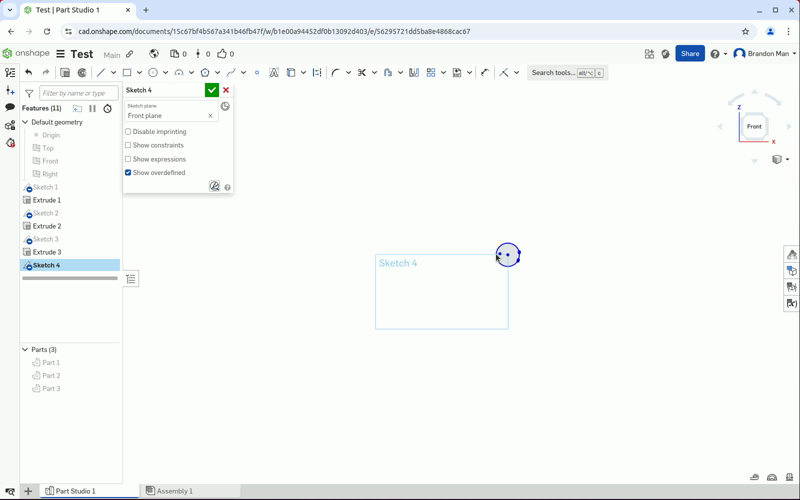
mouse_move(516, 259)
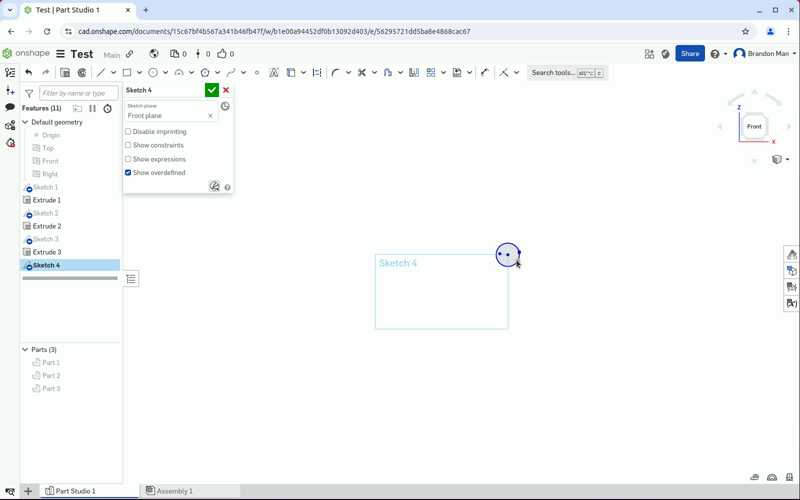
scroll(6)
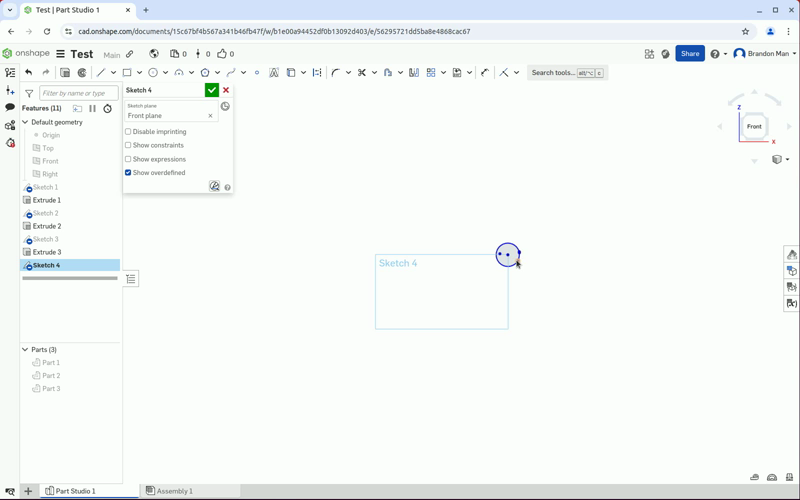
scroll(6)
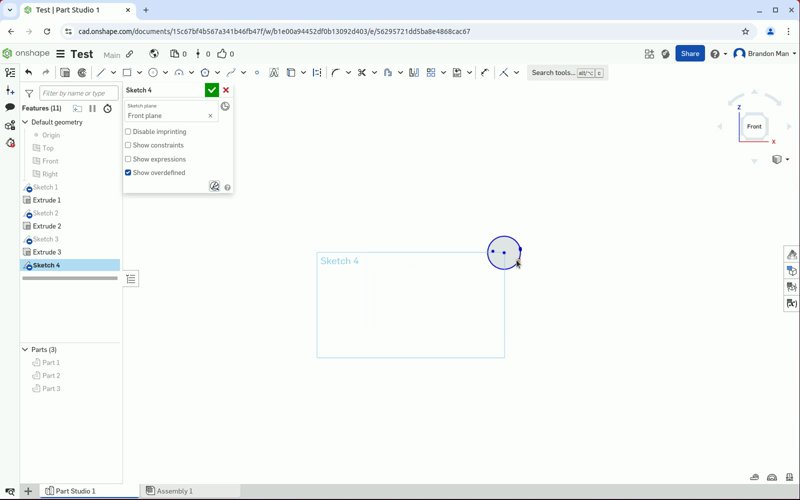
scroll(6)
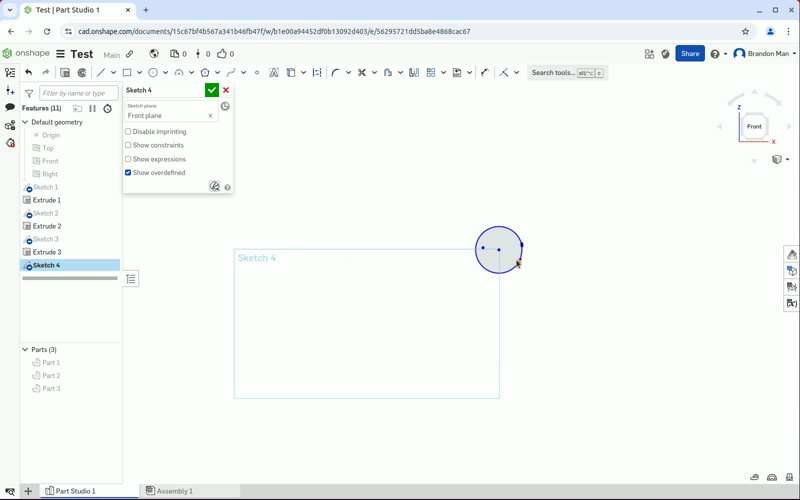
scroll(6)
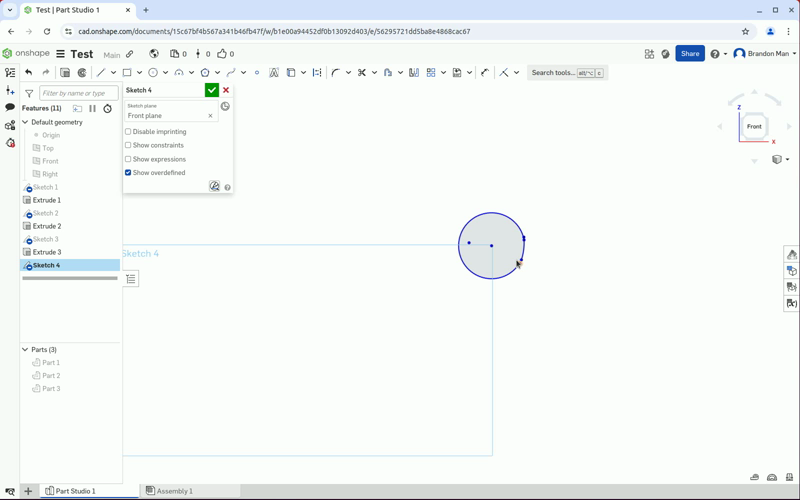
scroll(6)
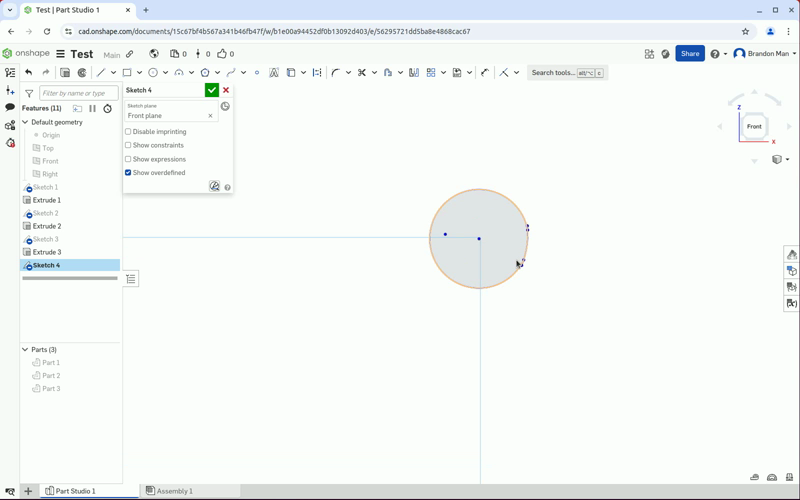
scroll(6)
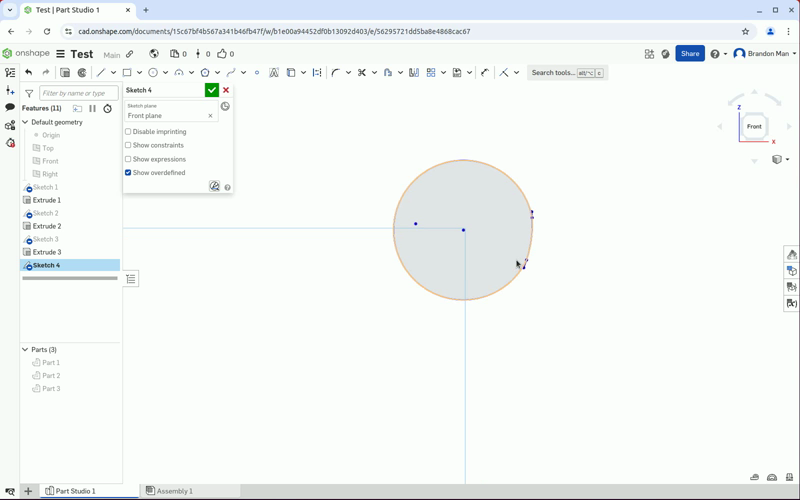
scroll(6)
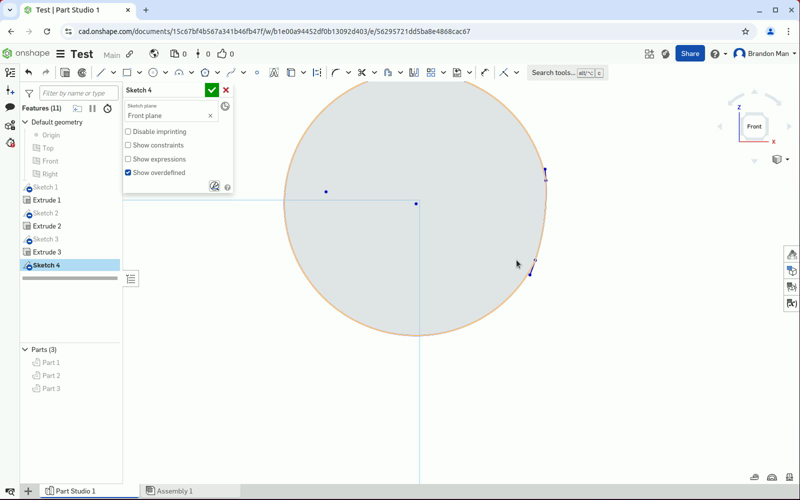
click(516, 259)
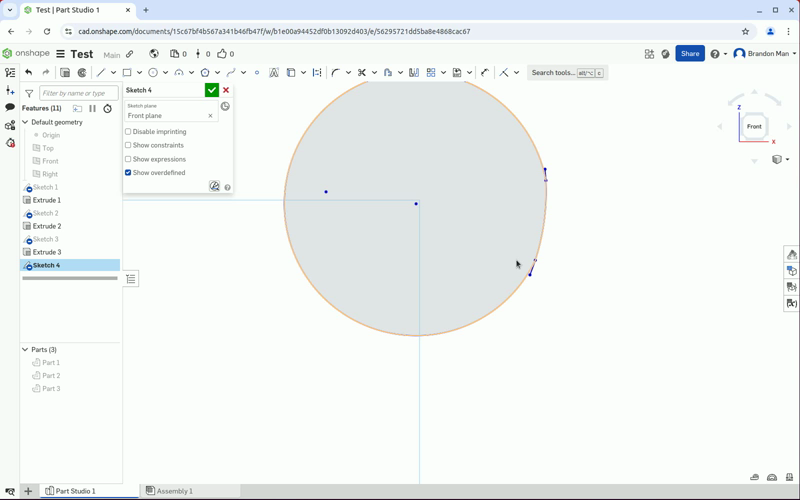
scroll(-6)
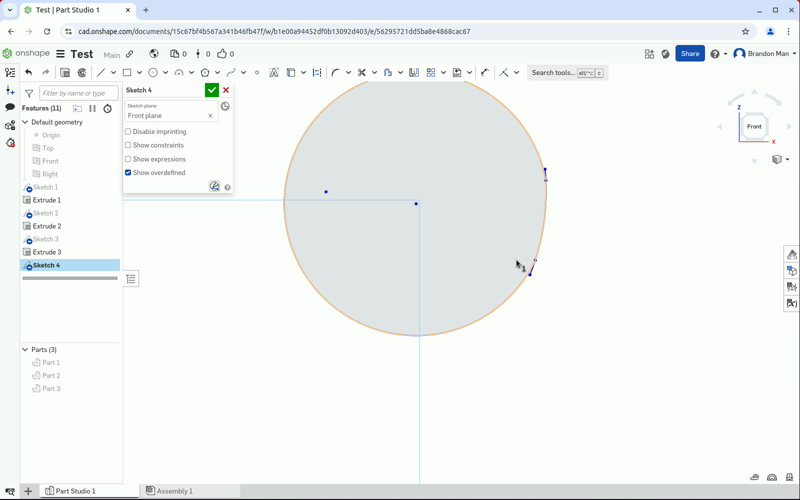
scroll(-6)
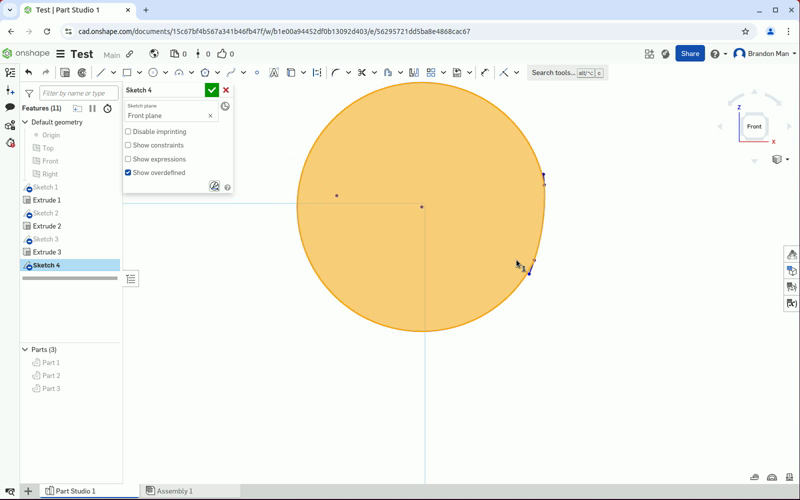
scroll(-6)
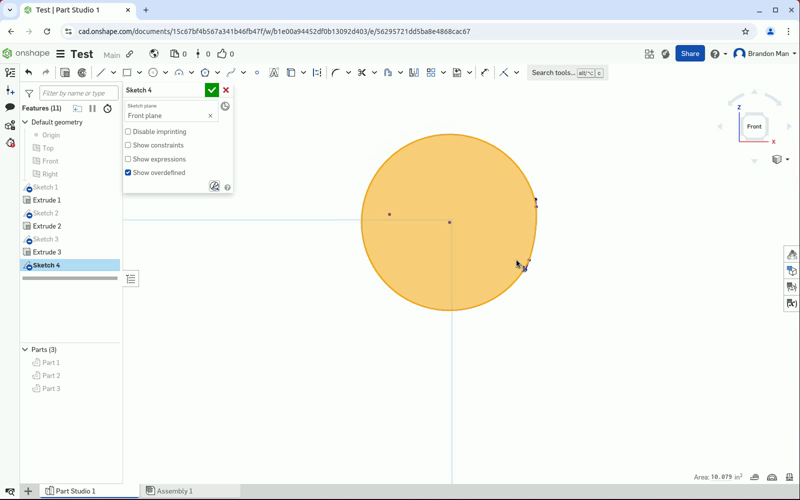
scroll(-6)
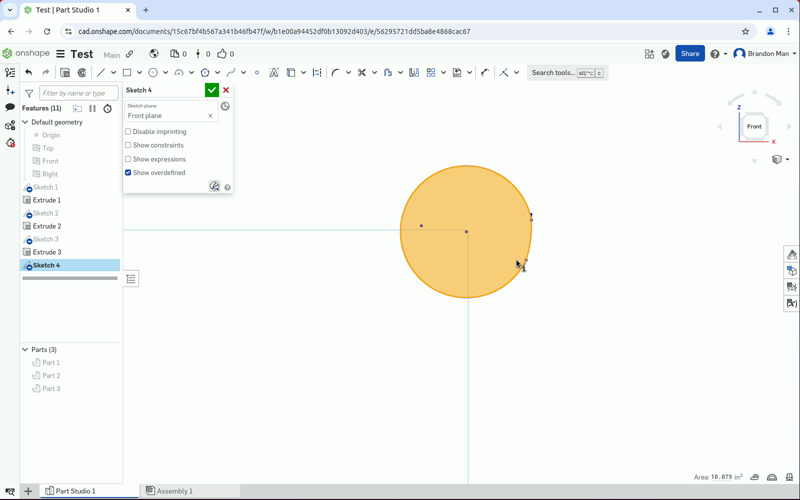
scroll(-6)
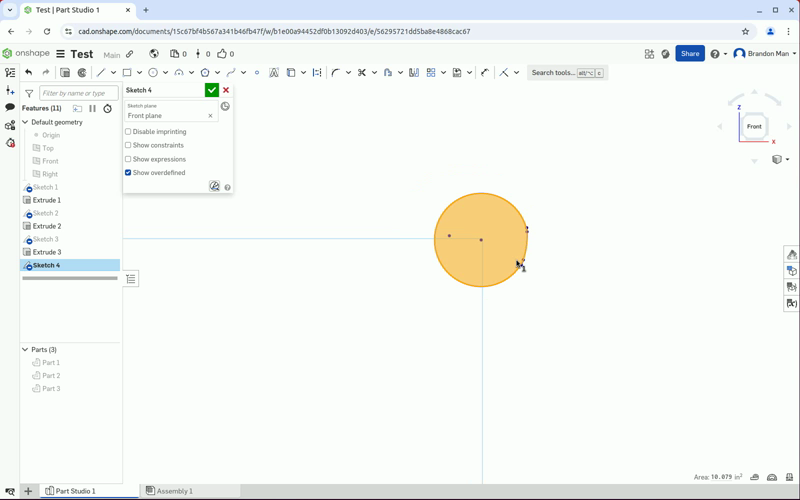
scroll(-6)
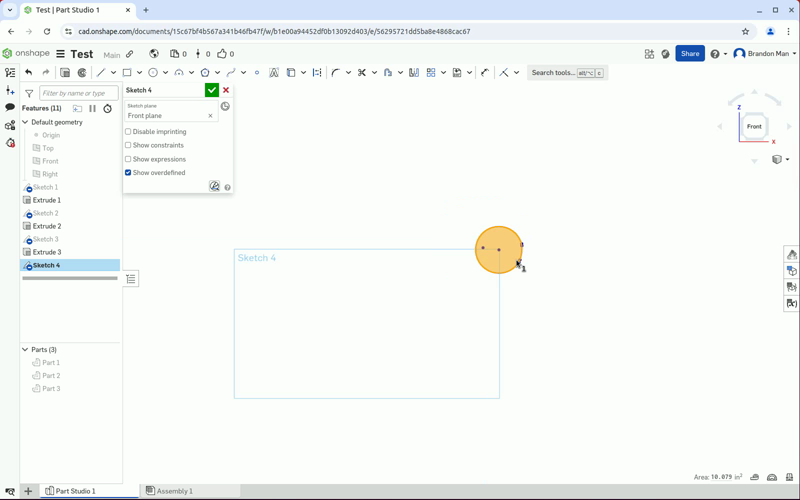
scroll(-6)
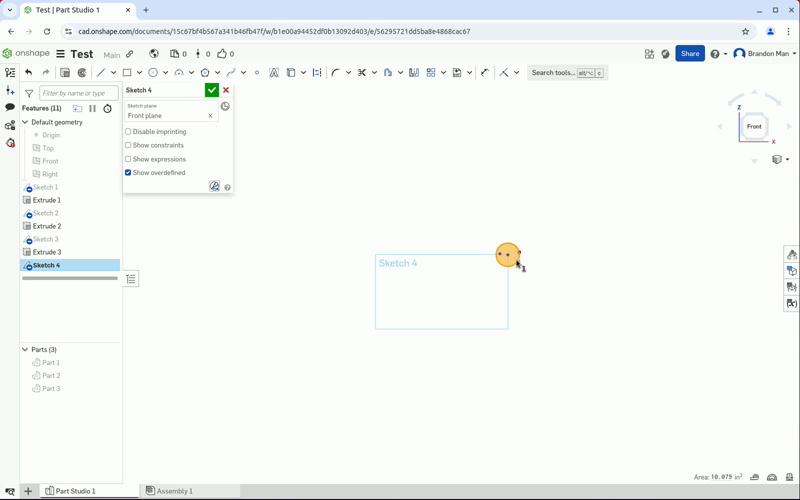
mouse_move(73, 352)
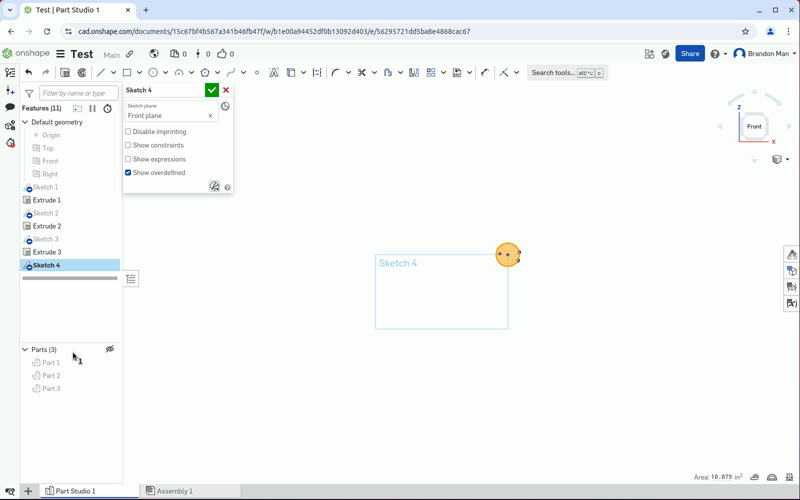
key(shift+y)
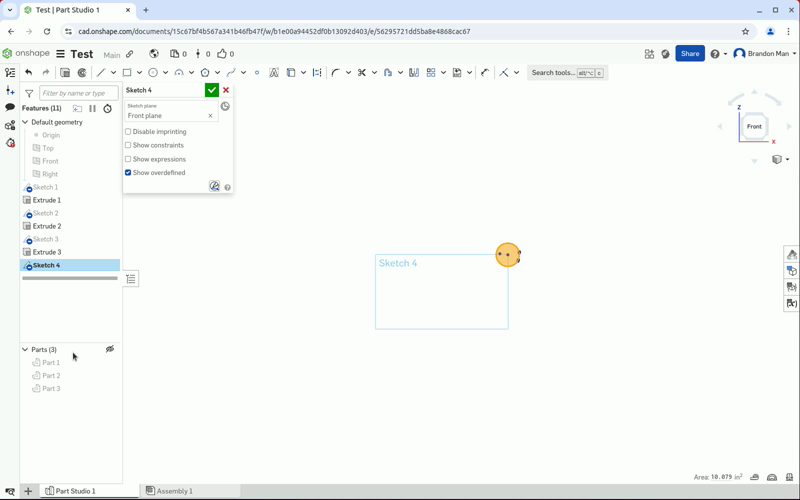
key(shift+e)
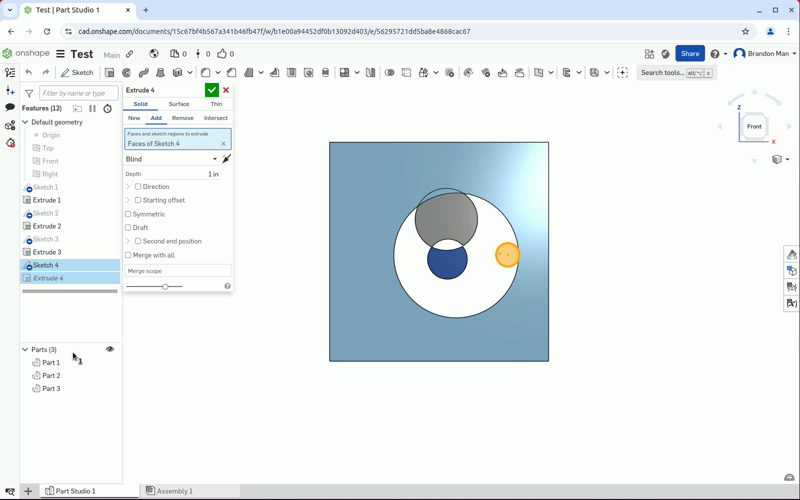
mouse_move(143, 106)
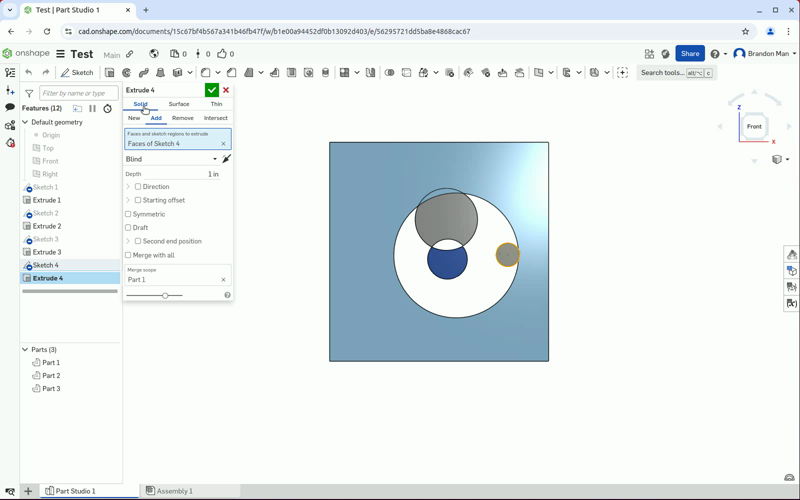
click(143, 106)
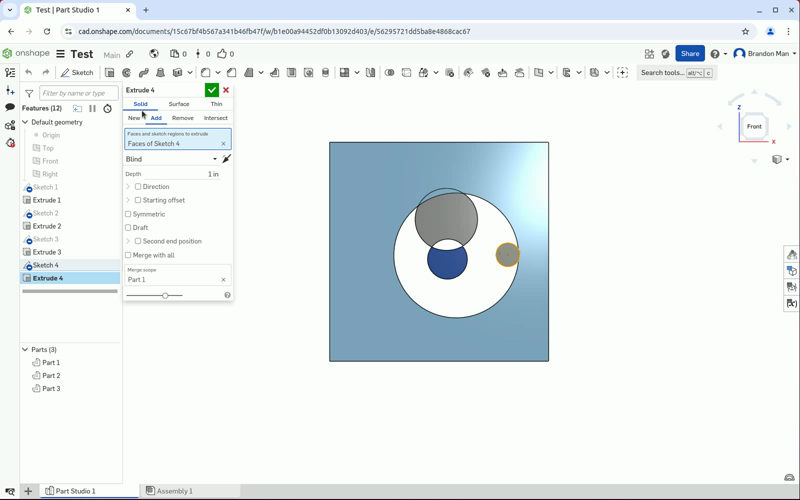
mouse_move(137, 120)
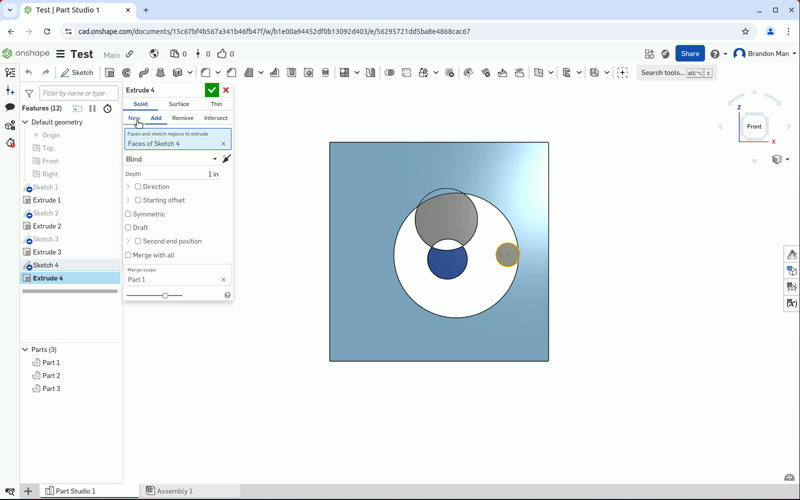
click(137, 120)
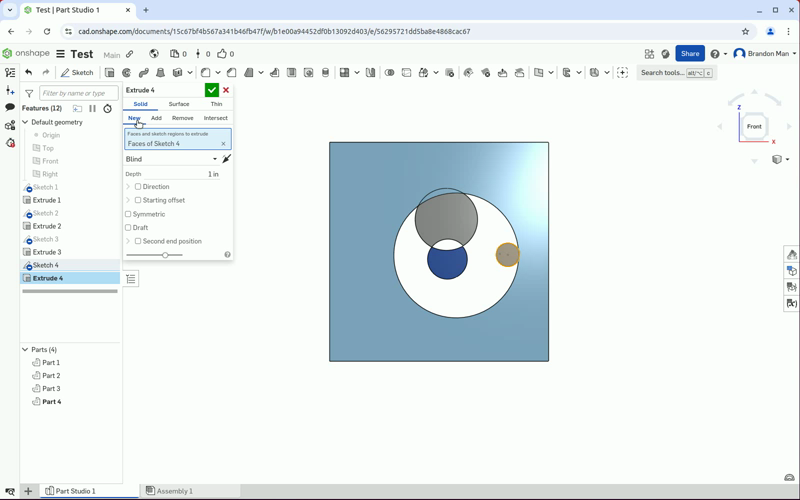
key(tab, 4)
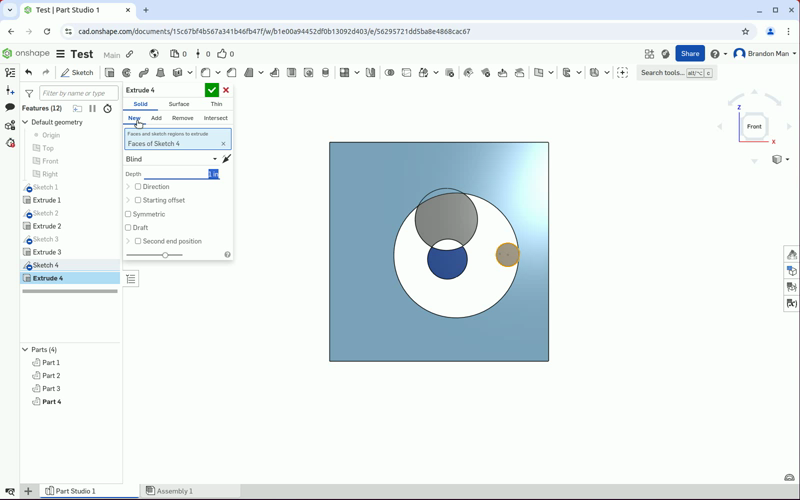
text(16.85)
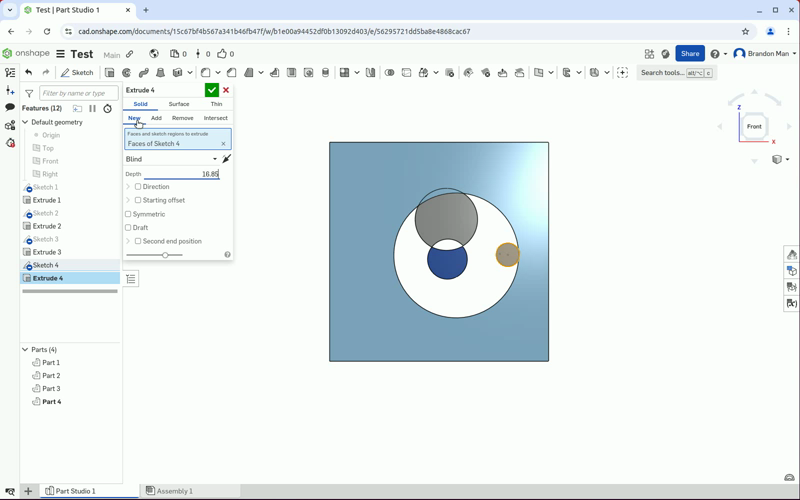
key(enter)
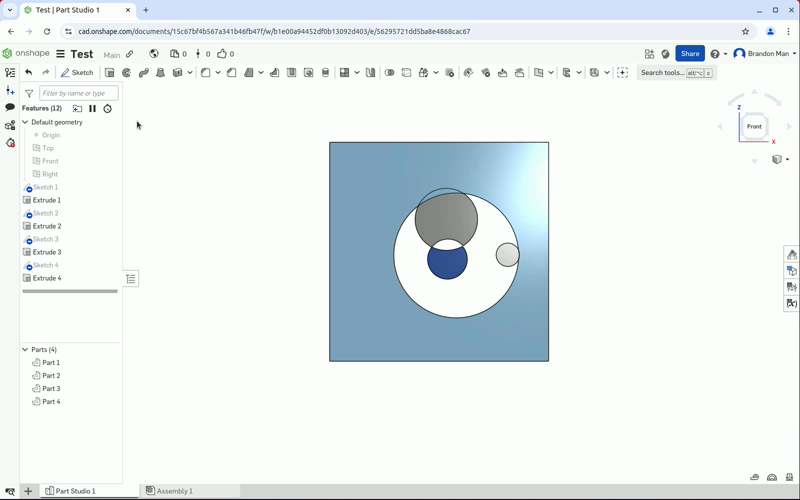
key(shift+h)
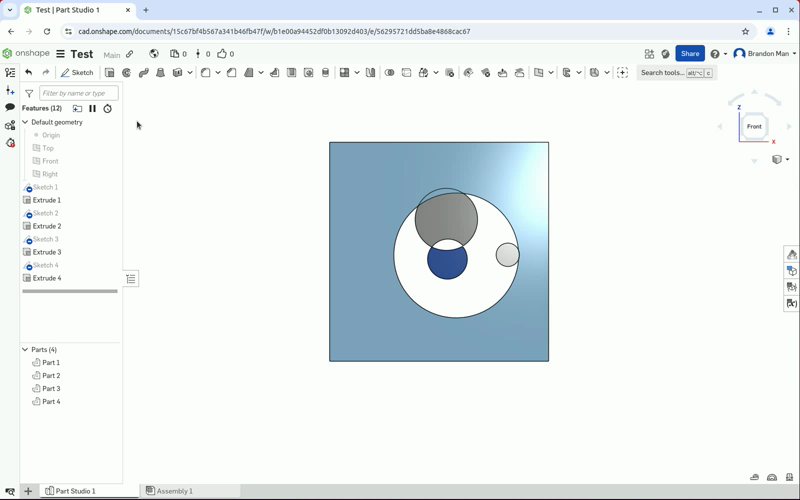
key(shift+h)
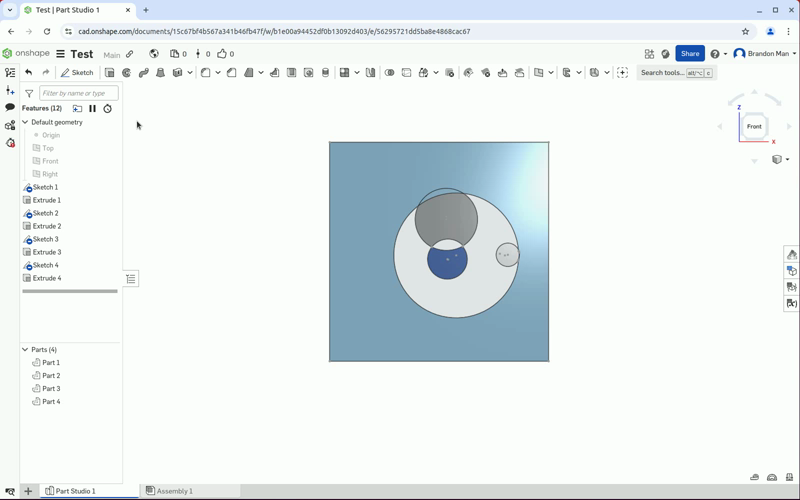
key(shift+7)
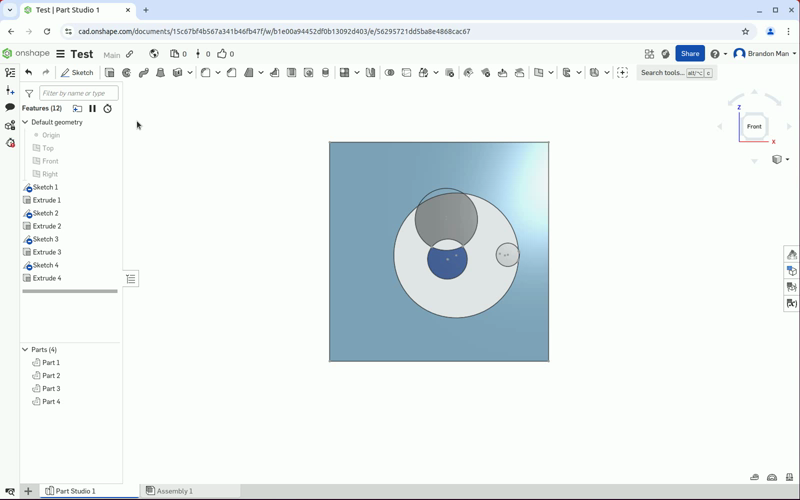
key(left, 2)
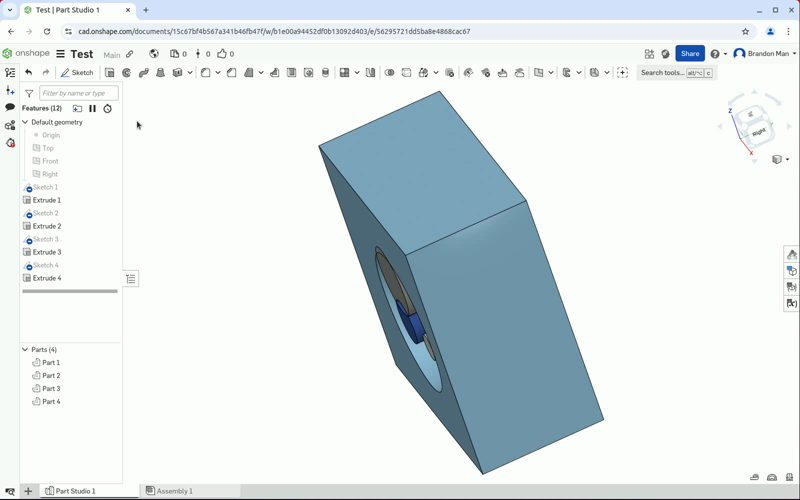
key(down, 2)
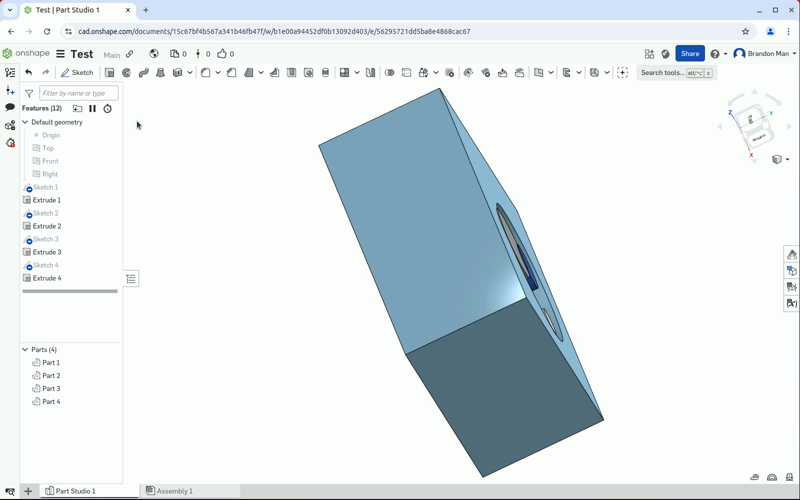
key(up, 2)
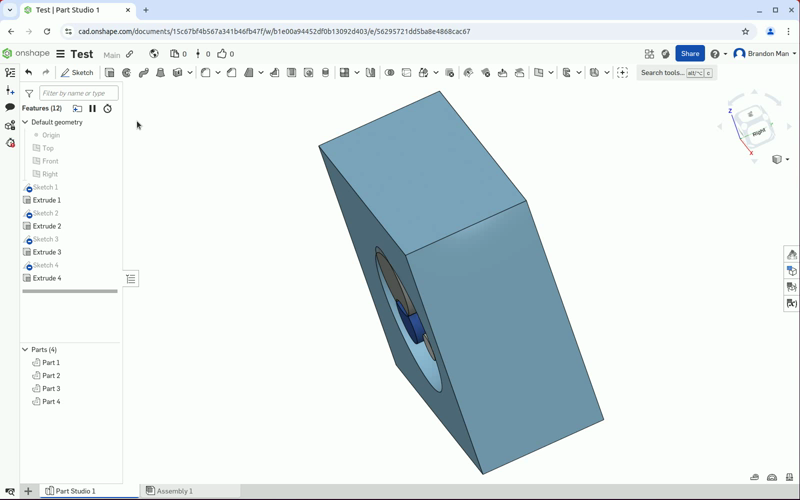
key(right, 2)
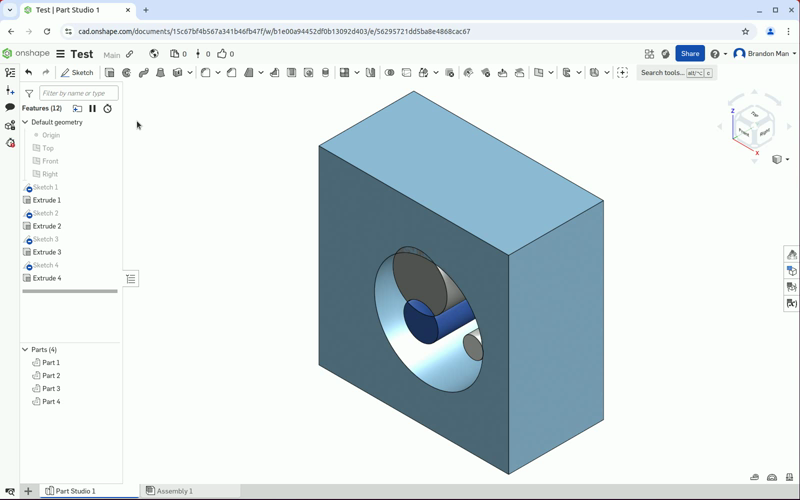
mouse_move(73, 189)
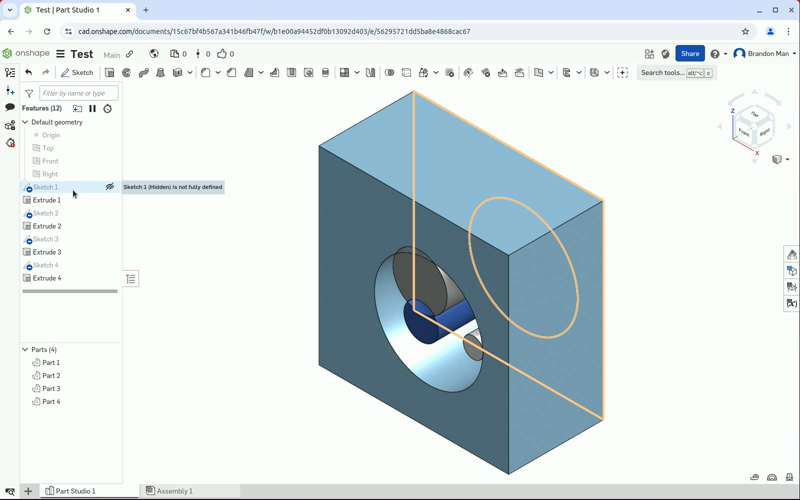
click(73, 189)